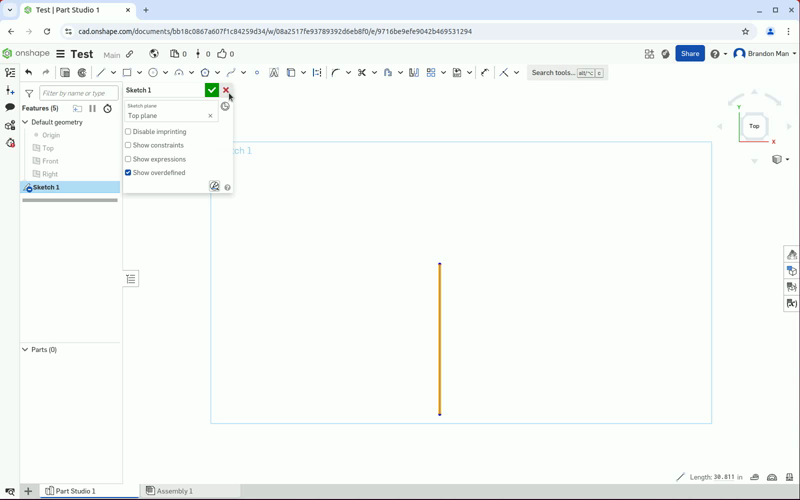
key(shift+h)
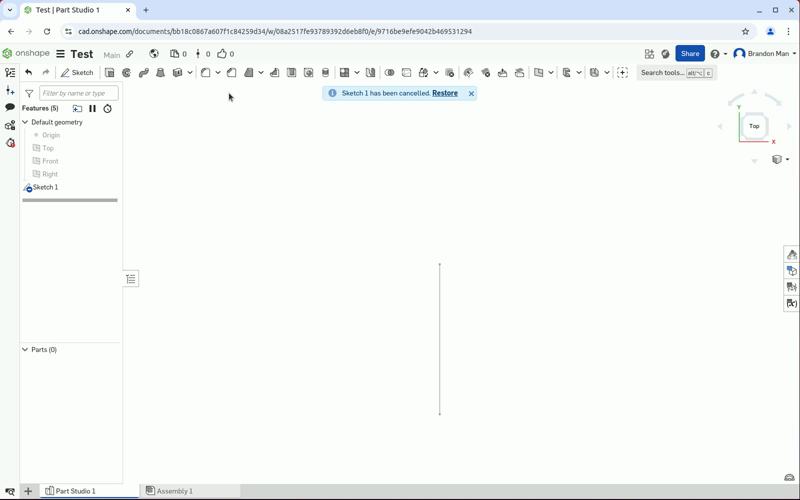
mouse_move(73, 352)
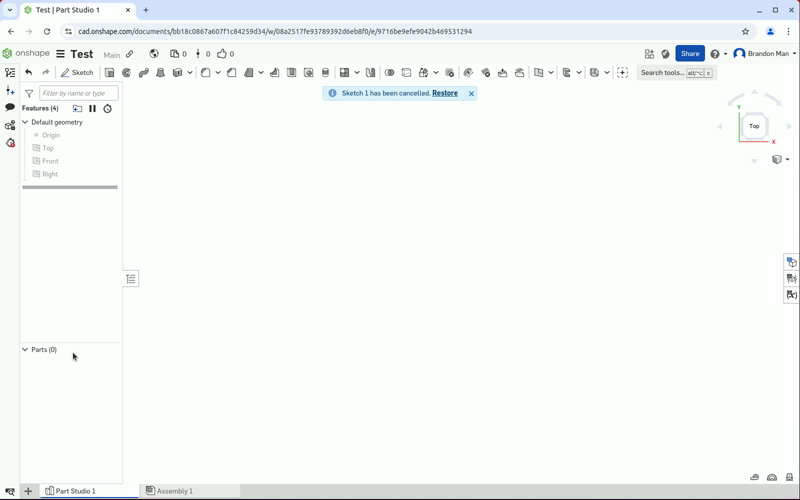
key(y)
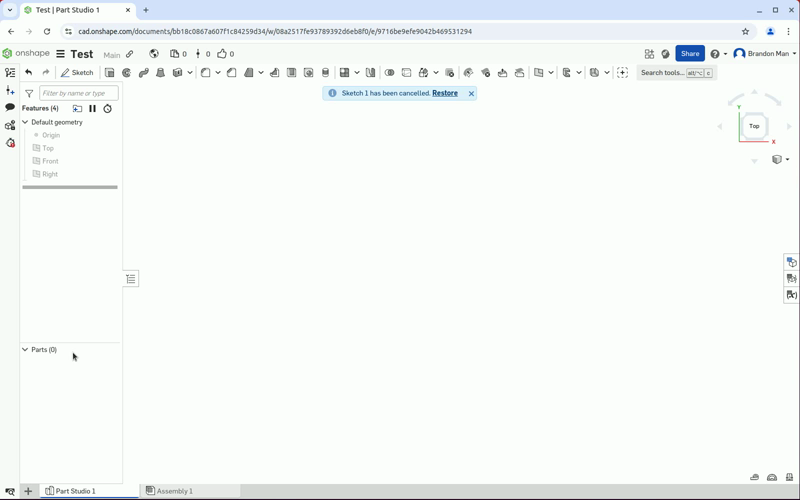
key(shift+p)
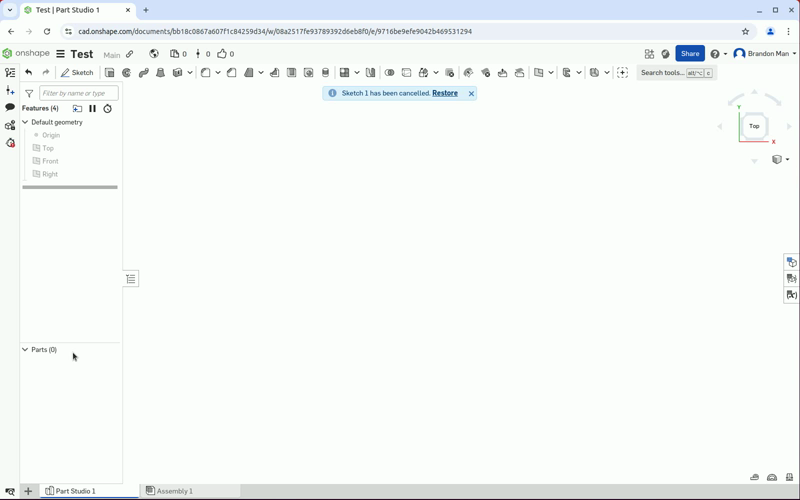
key(space)
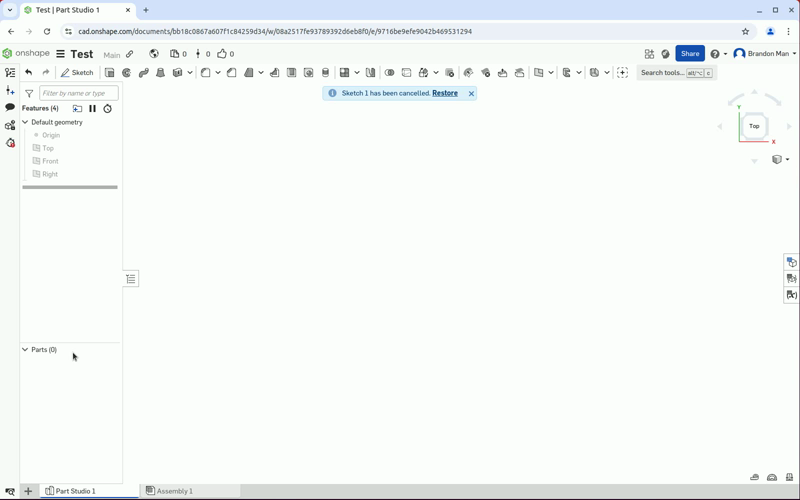
key_down(shift)
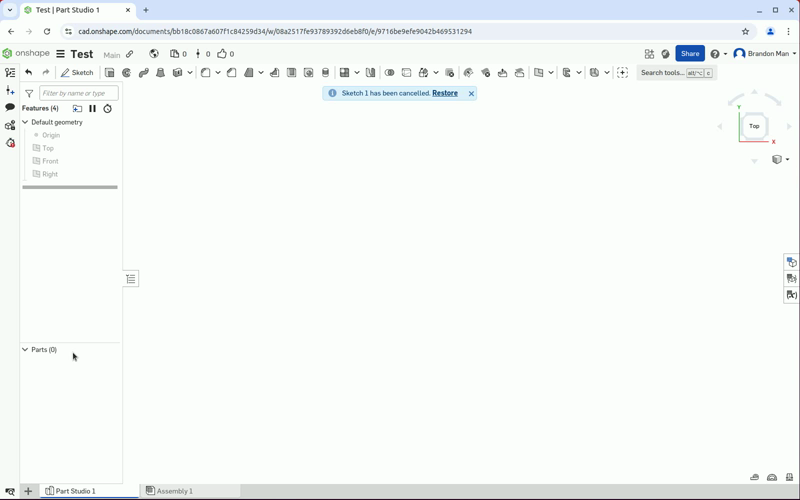
key(up)
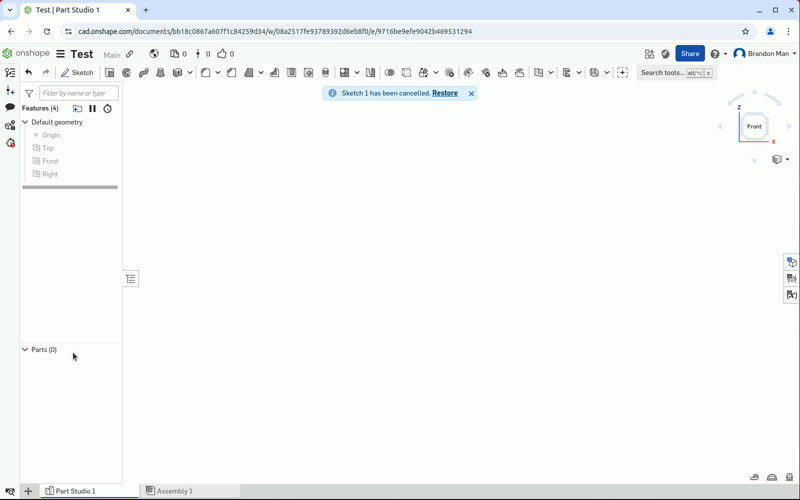
key_up(shift)
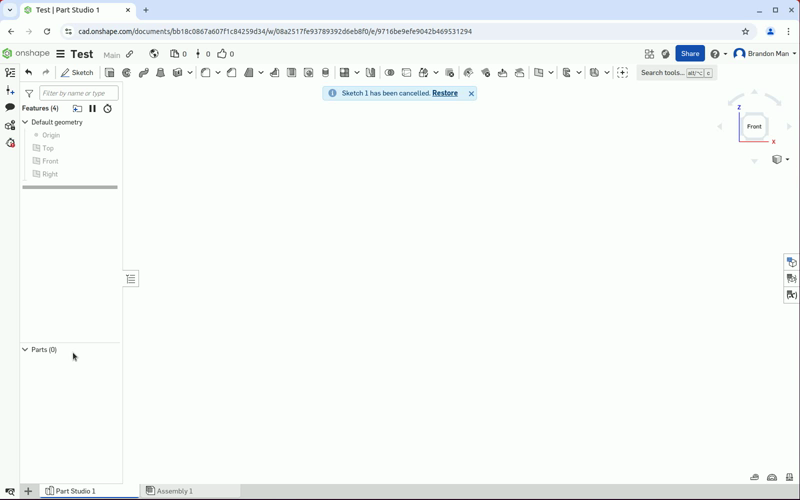
mouse_move(73, 352)
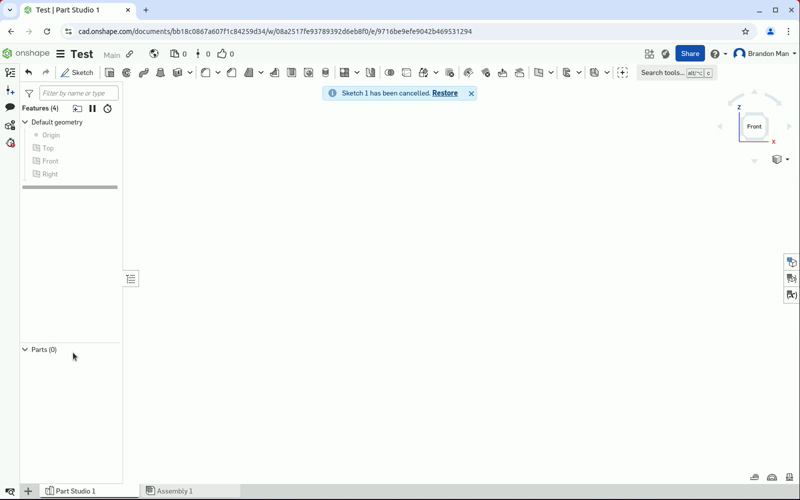
key(shift+y)
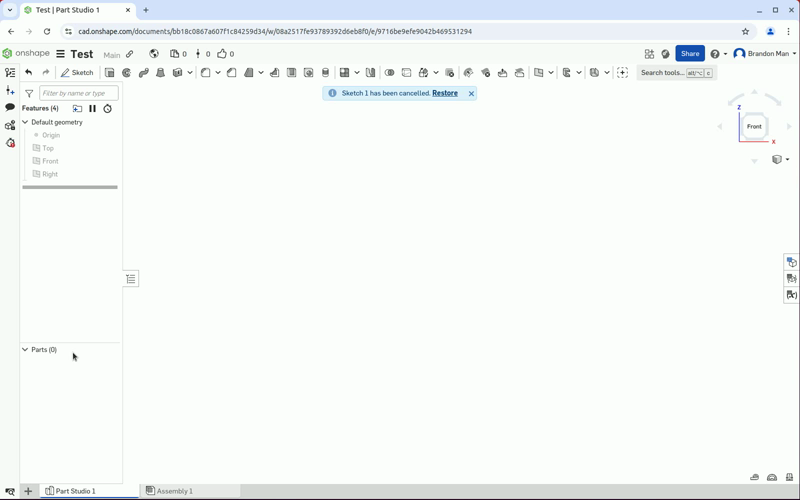
key(shift+s)
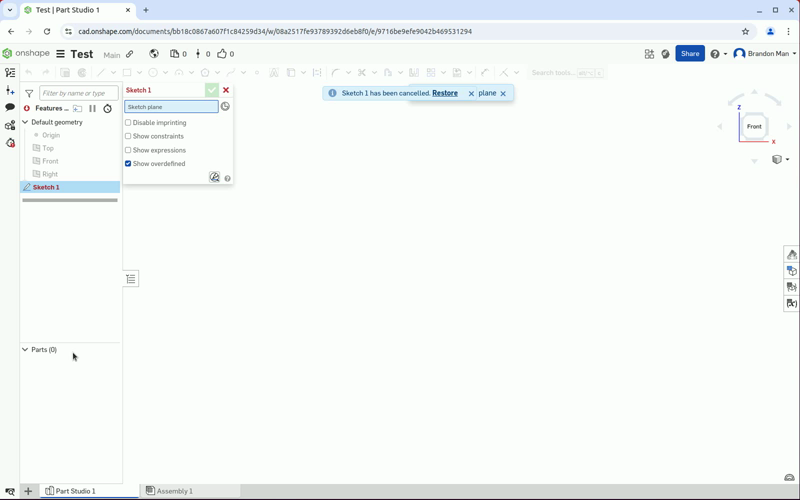
mouse_move(73, 163)
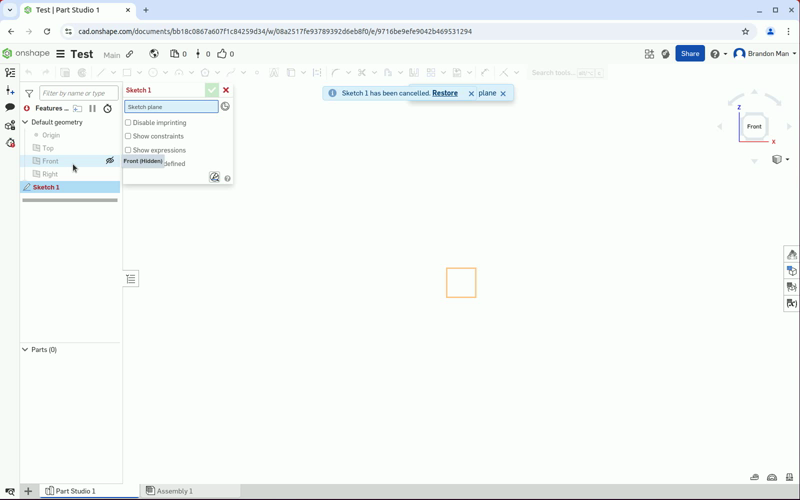
click(73, 163)
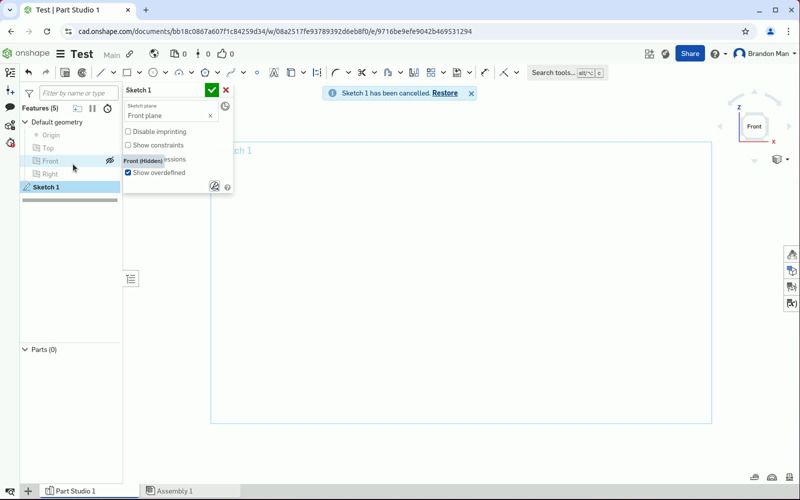
mouse_move(73, 352)
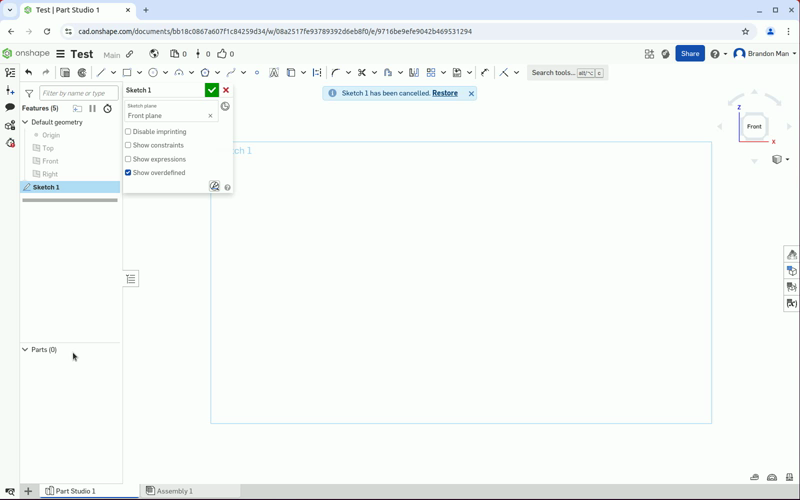
key(y)
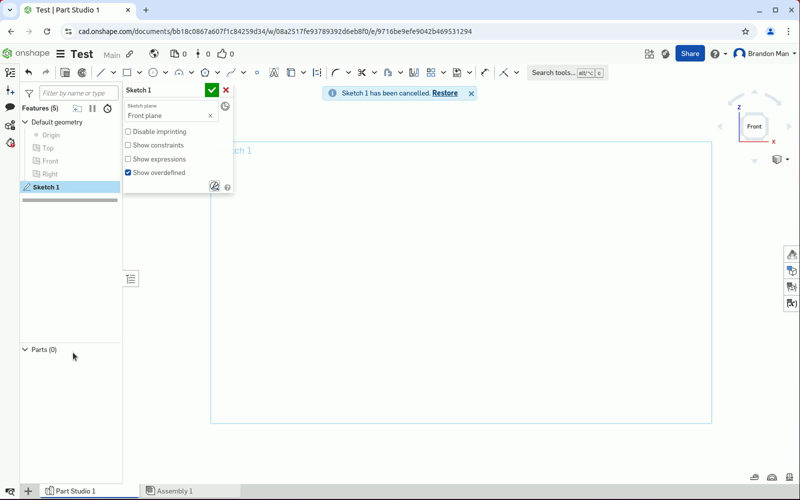
key(l)
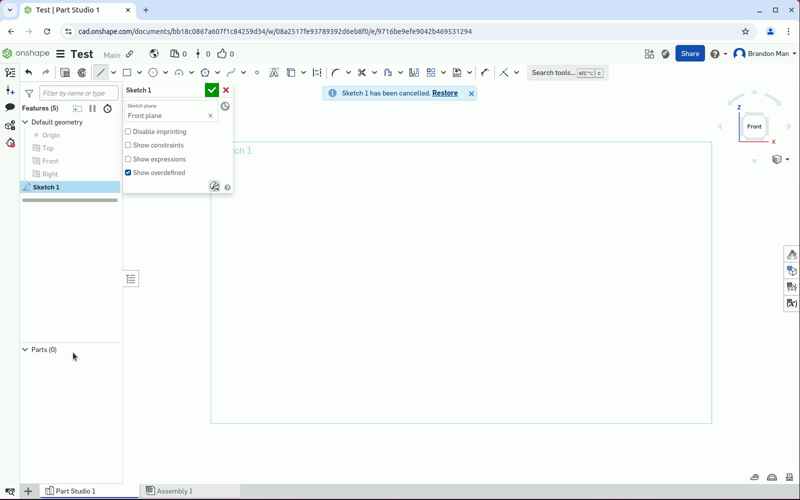
key_down(shift)
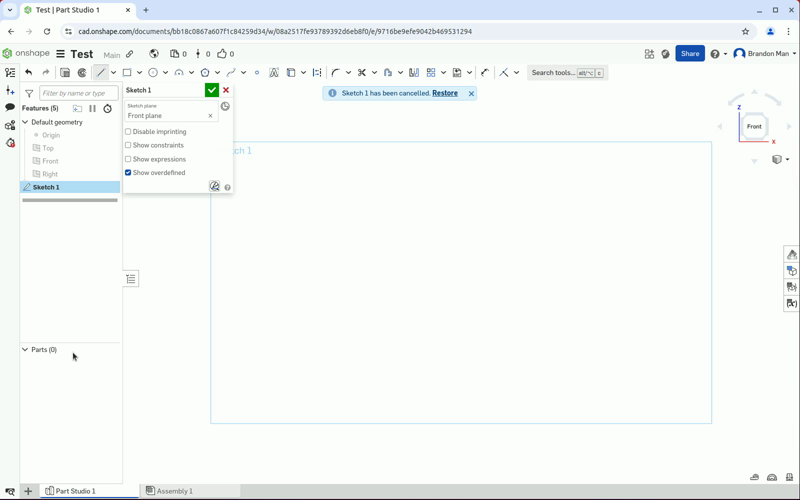
mouse_move(348, 373)
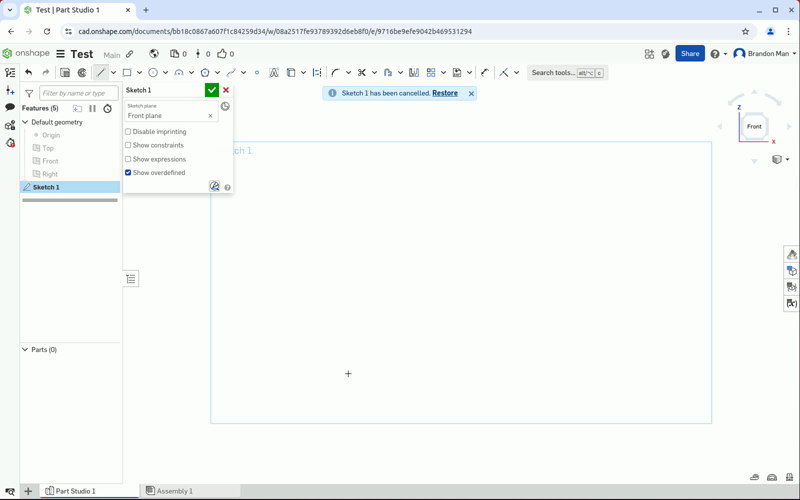
click(348, 373)
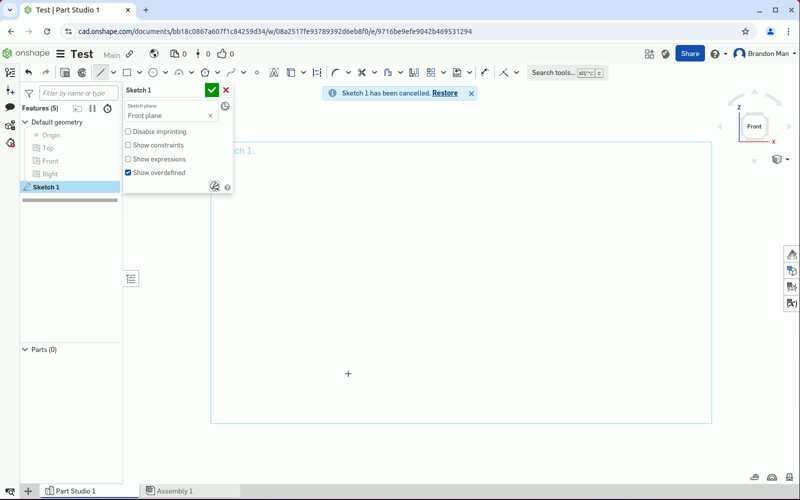
key_up(shift)
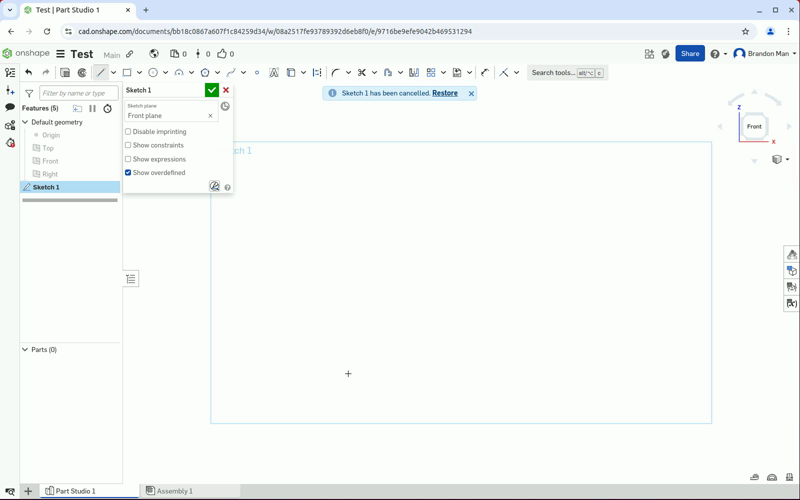
key_down(shift)
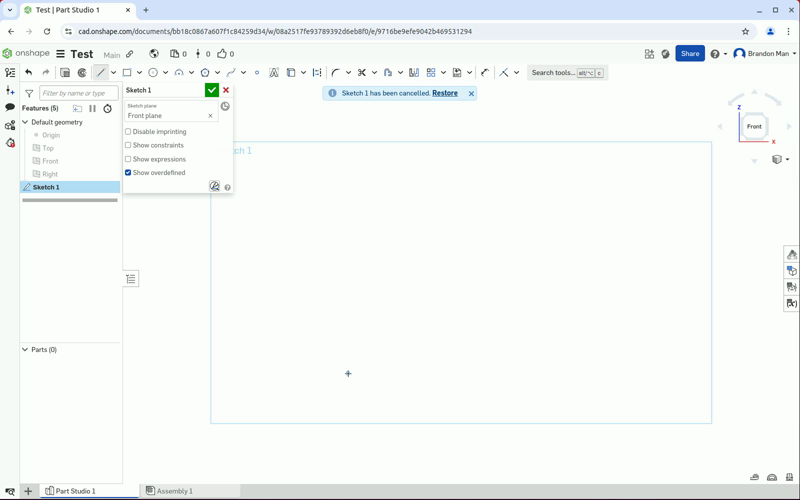
mouse_move(572, 373)
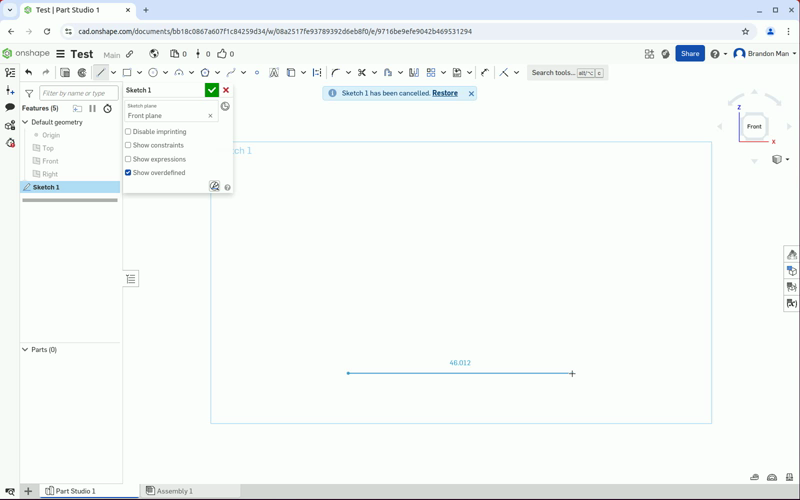
click(572, 373)
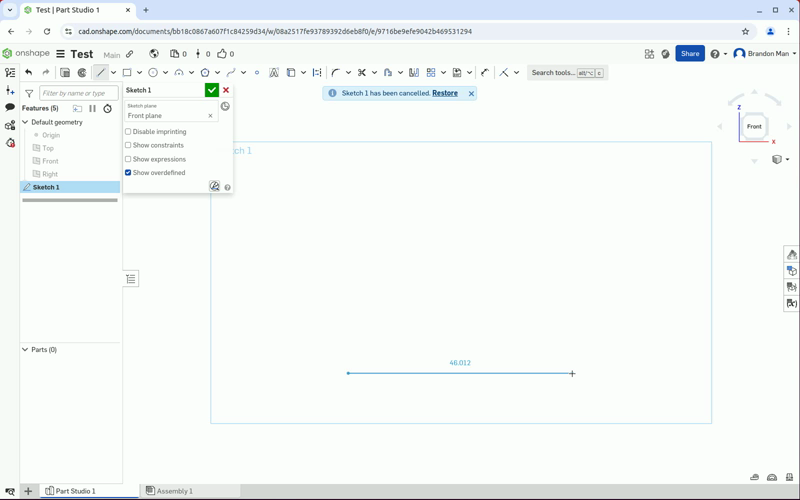
key_up(shift)
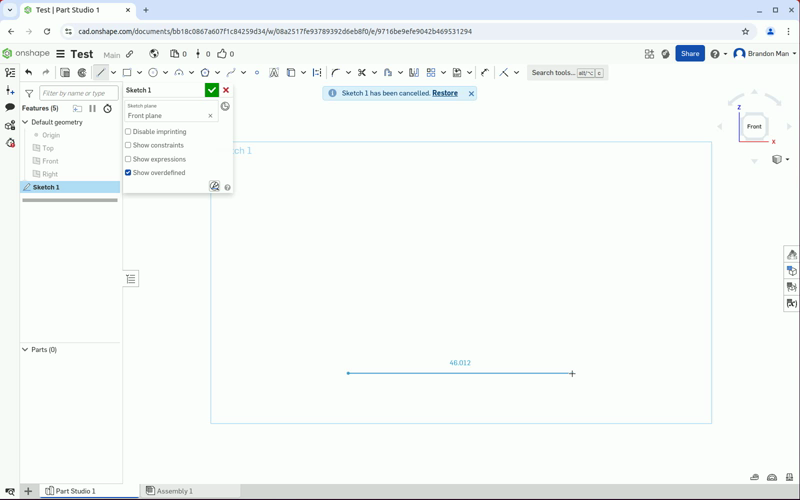
key_down(shift)
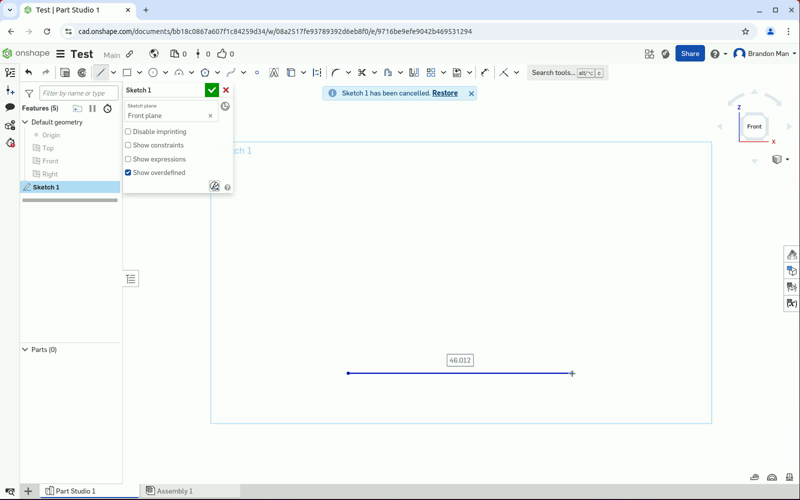
mouse_move(572, 194)
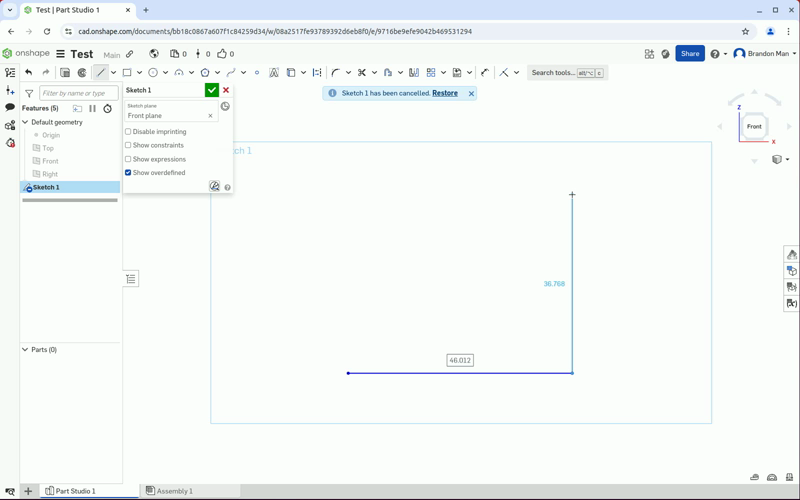
click(572, 194)
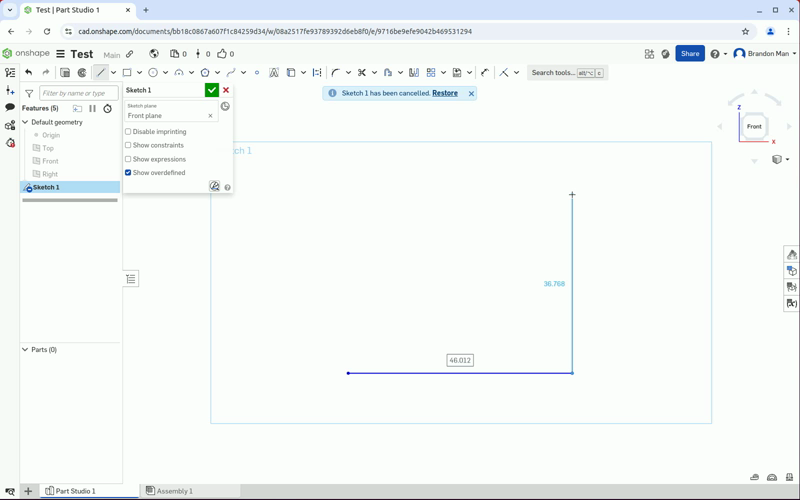
key_up(shift)
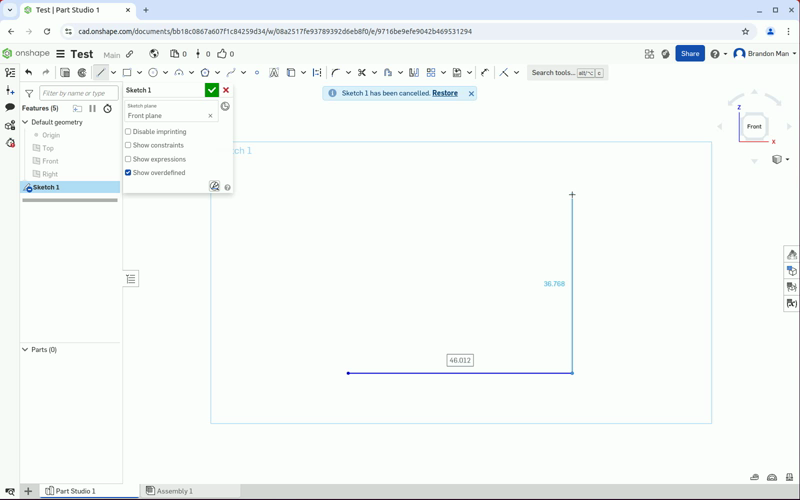
key_down(shift)
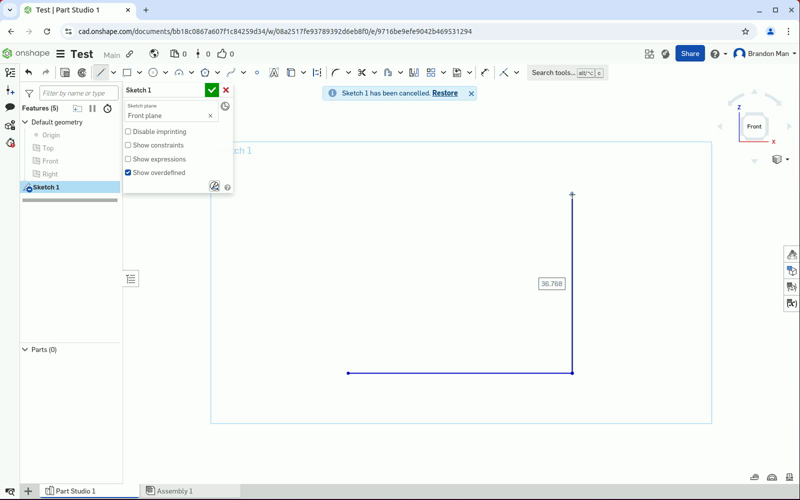
mouse_move(348, 194)
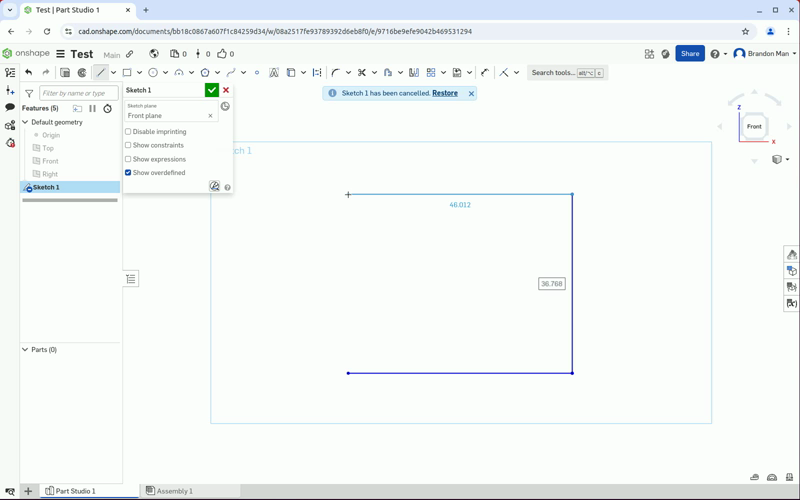
click(348, 194)
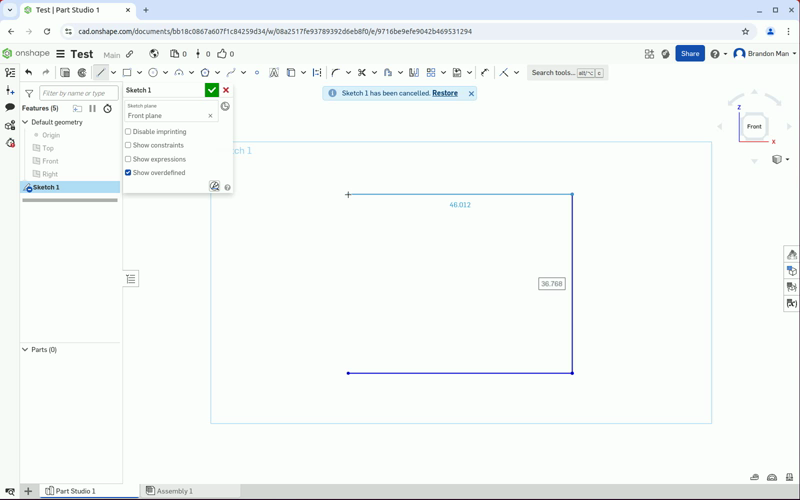
key_up(shift)
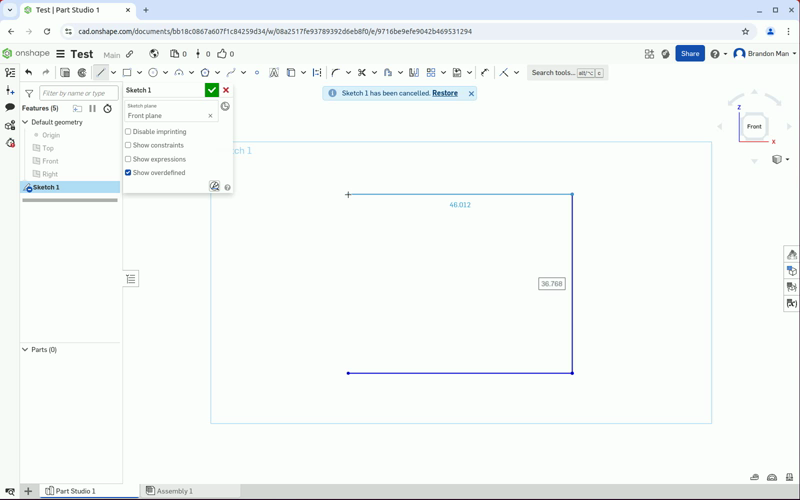
key_down(shift)
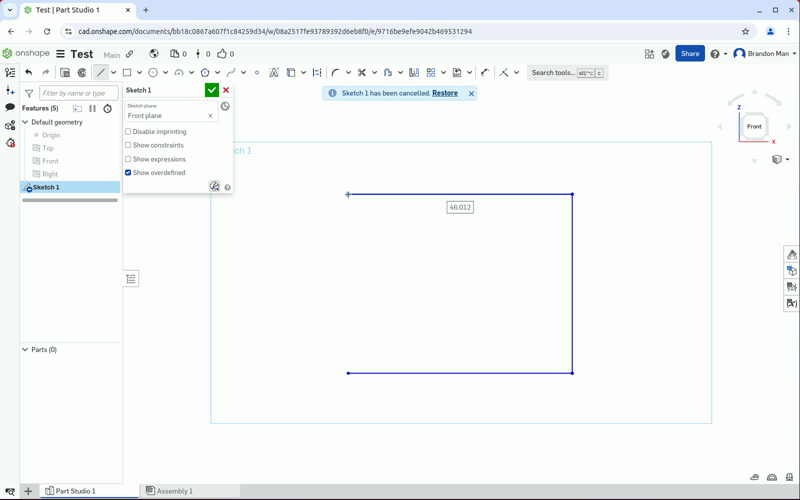
mouse_move(348, 373)
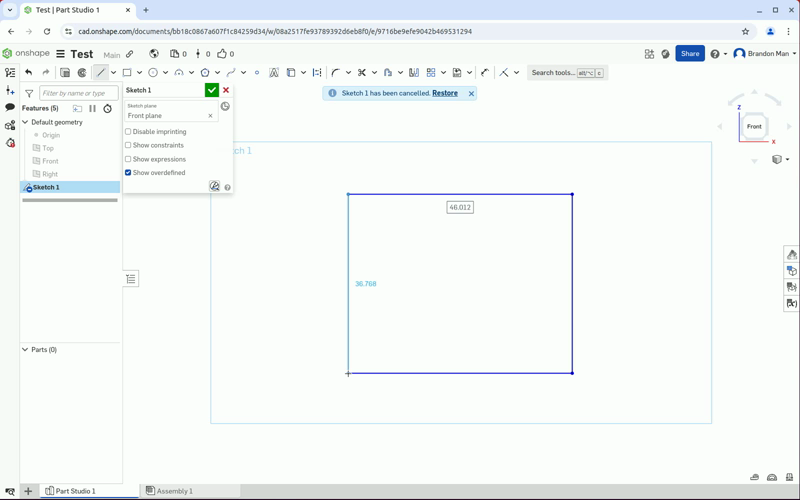
key_up(shift)
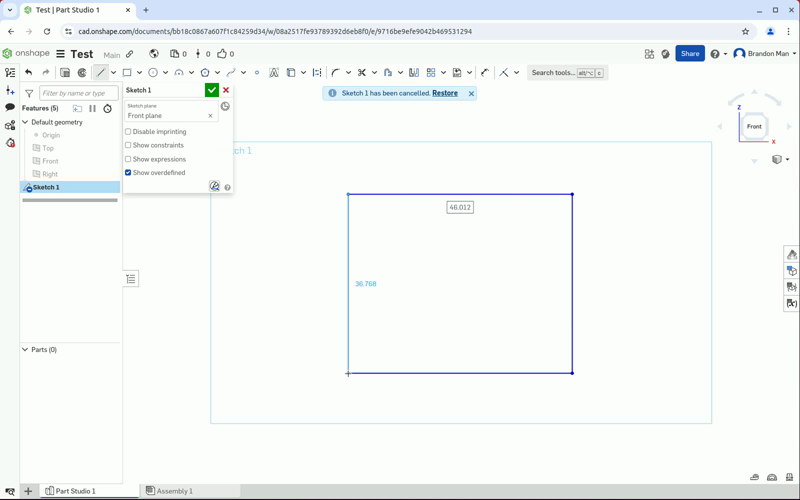
click(348, 373)
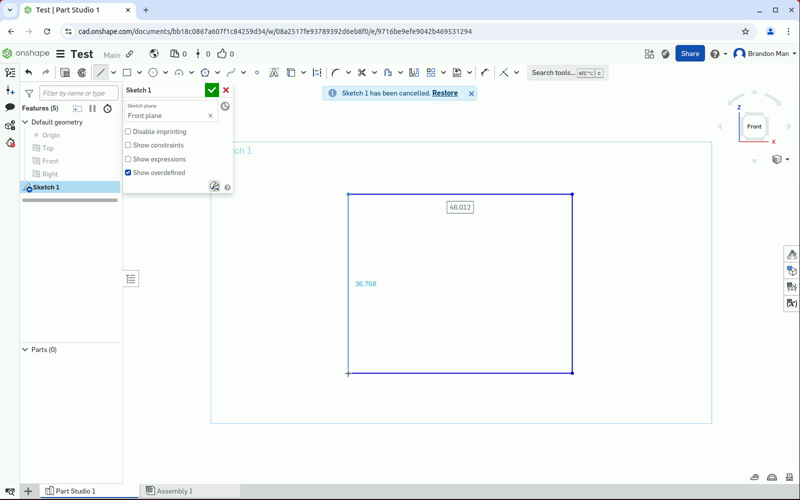
key(esc)
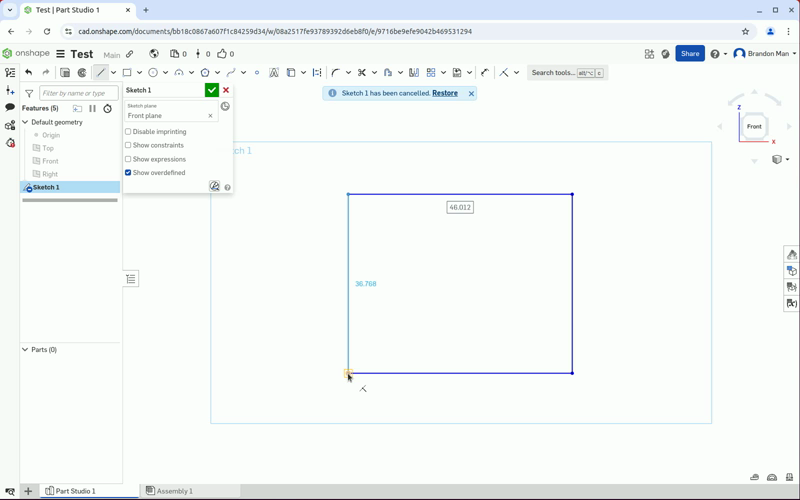
key(c)
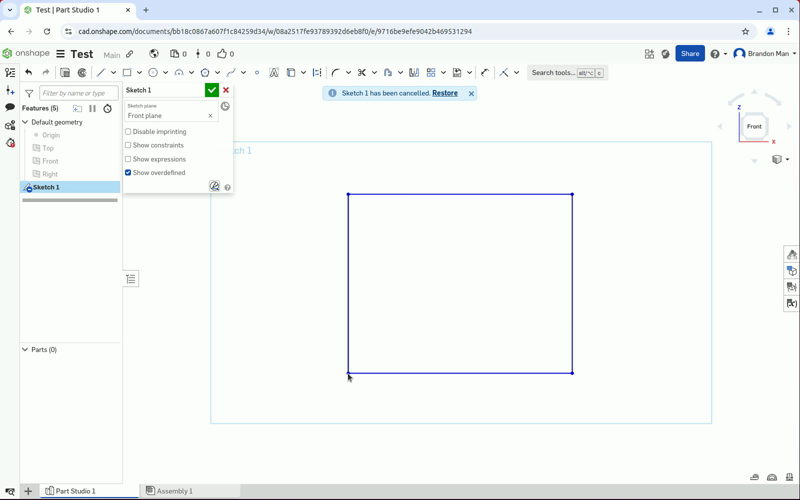
key_down(shift)
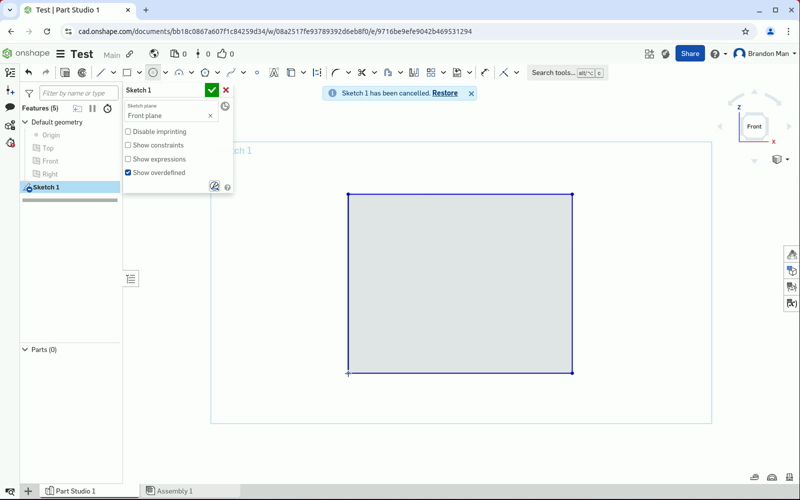
mouse_move(371, 349)
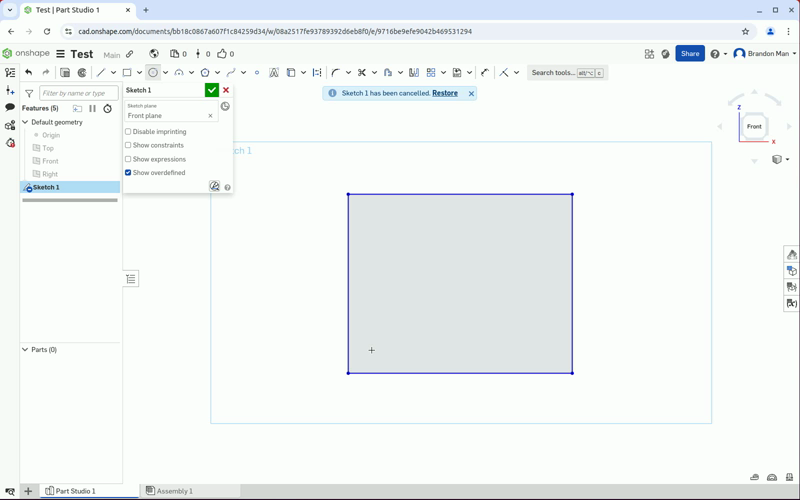
click(371, 349)
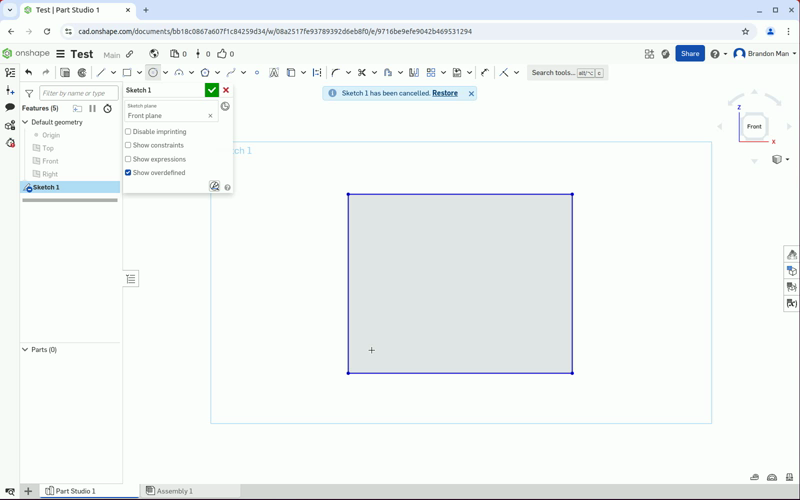
key_up(shift)
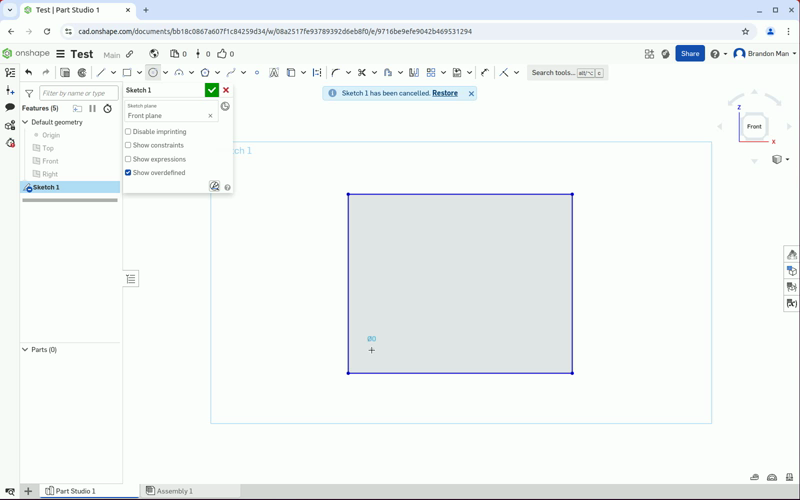
mouse_move(381, 349)
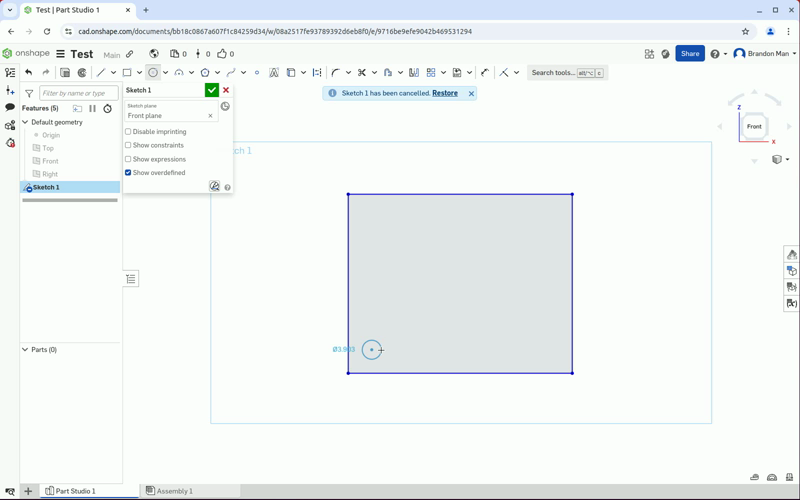
click(381, 349)
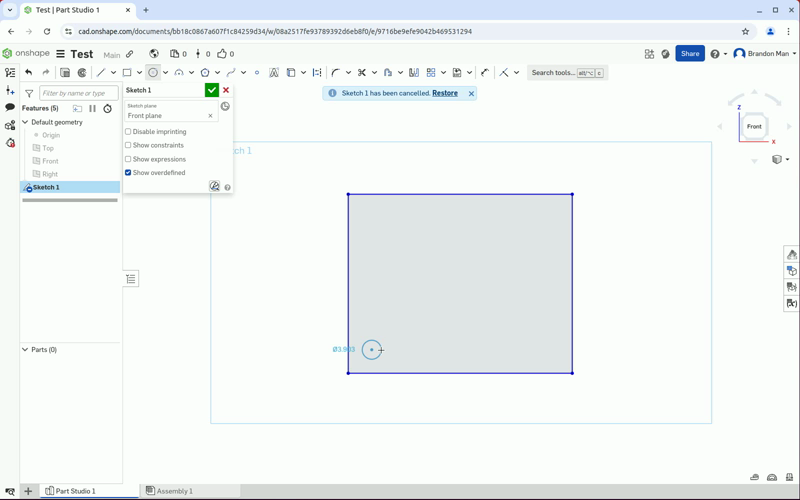
key(esc)
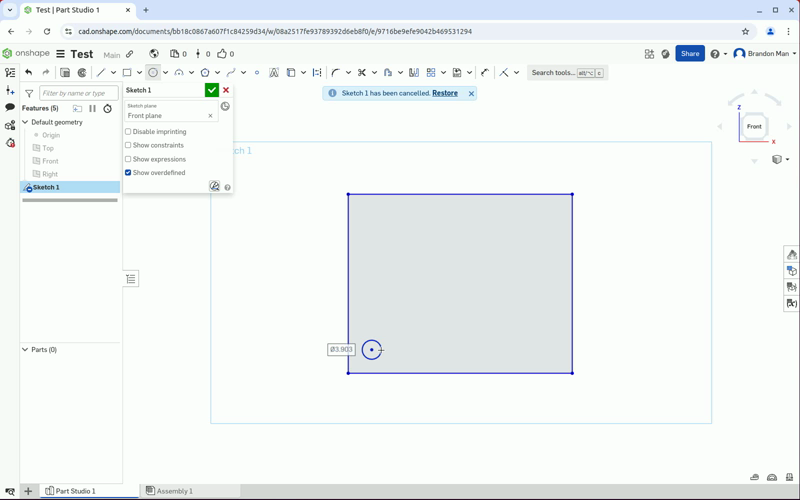
key(c)
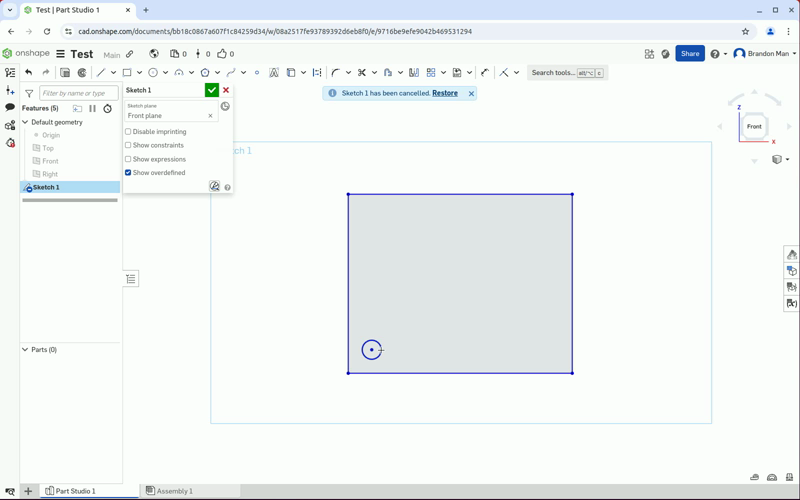
key_down(shift)
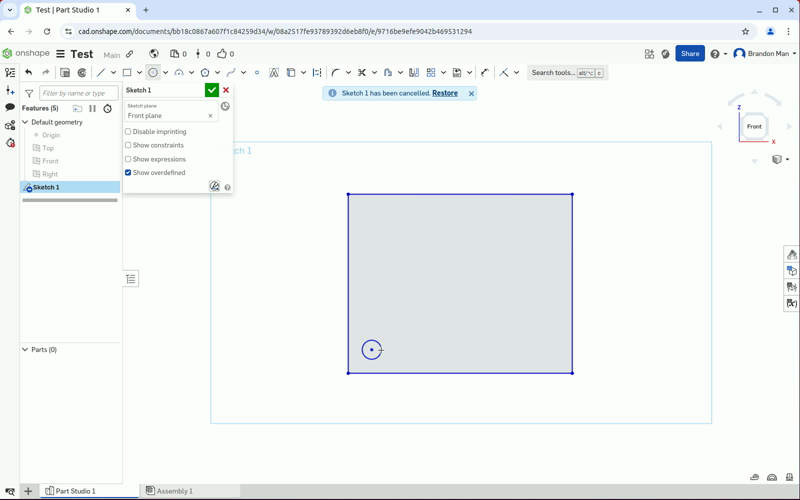
mouse_move(371, 217)
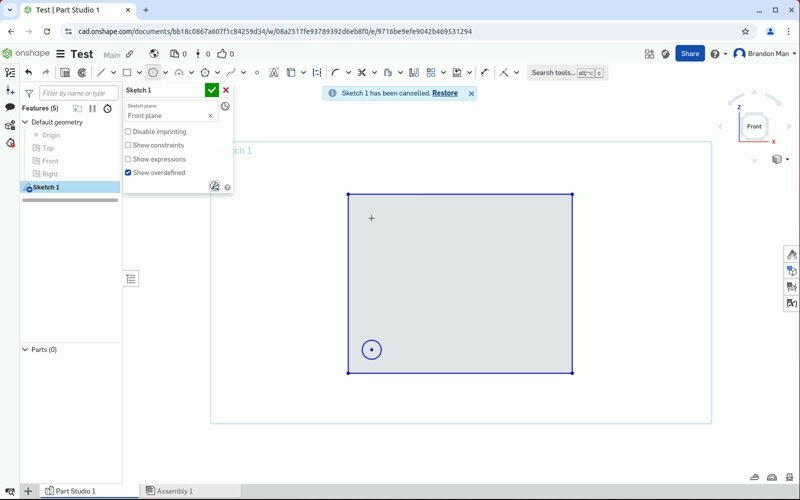
click(371, 217)
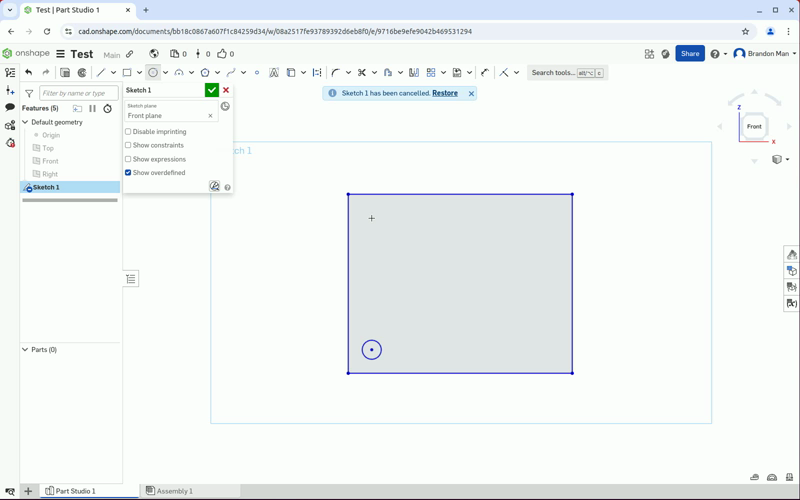
key_up(shift)
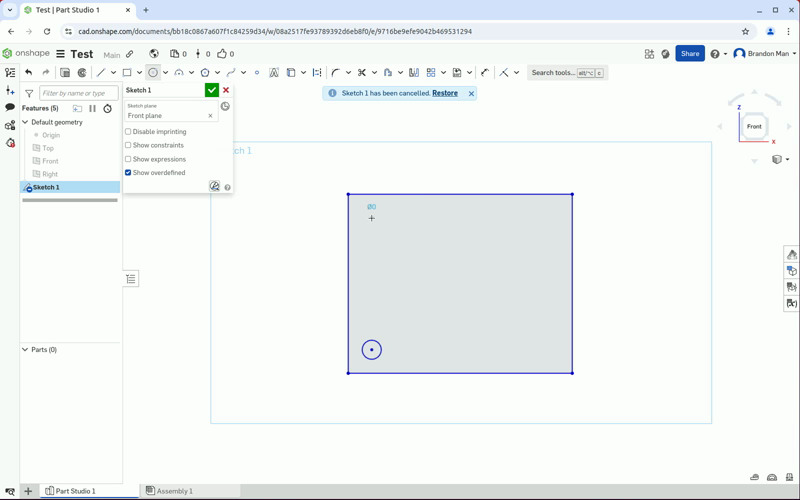
mouse_move(381, 217)
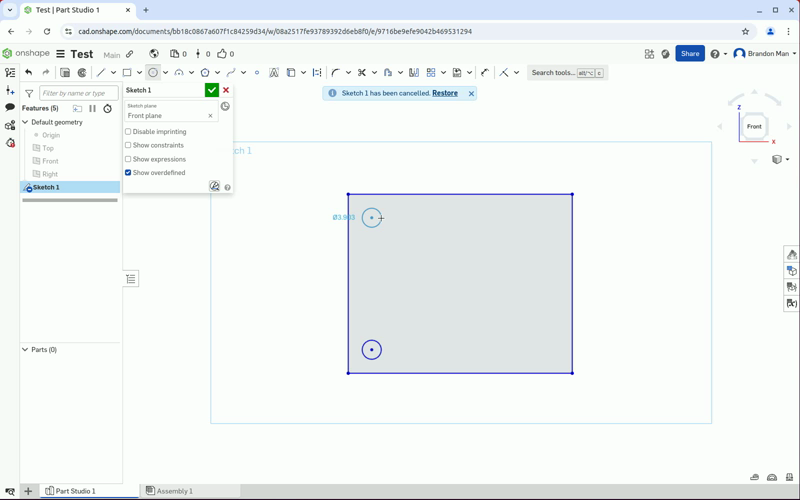
click(381, 217)
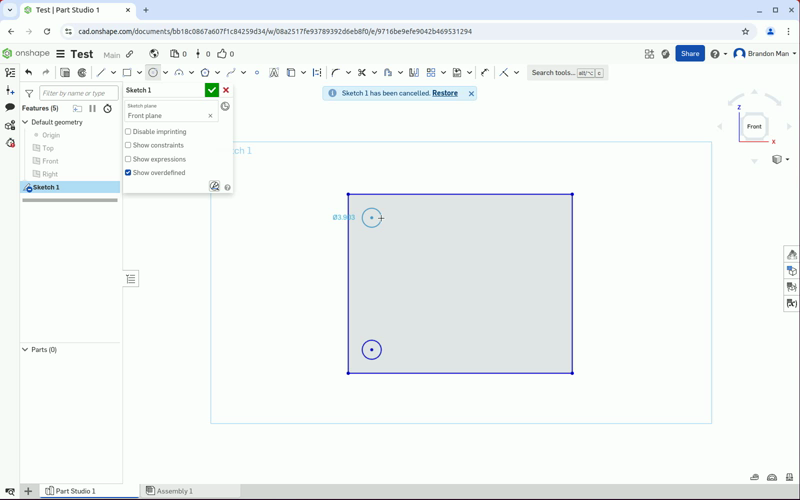
key(esc)
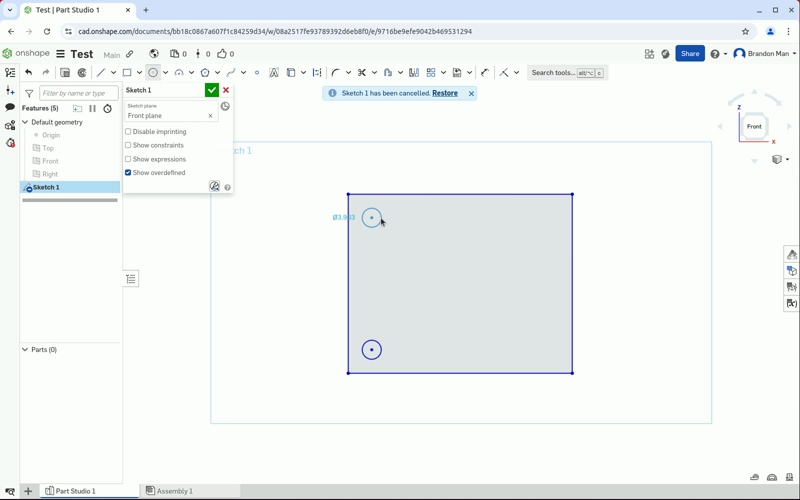
key(c)
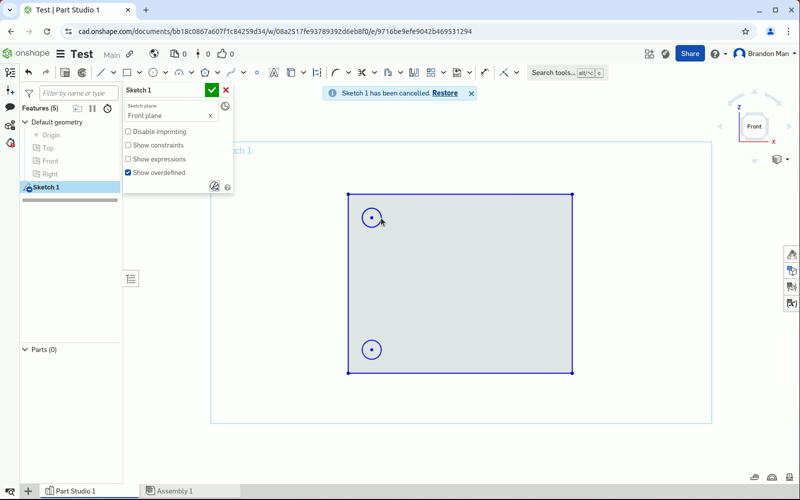
key_down(shift)
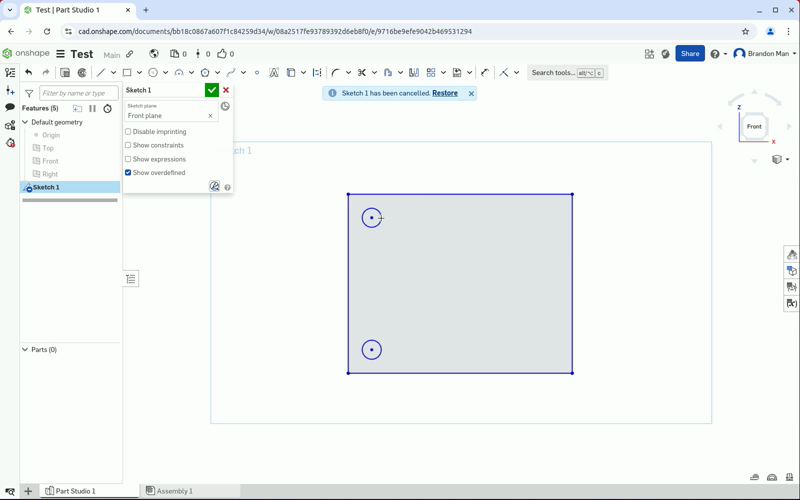
mouse_move(550, 349)
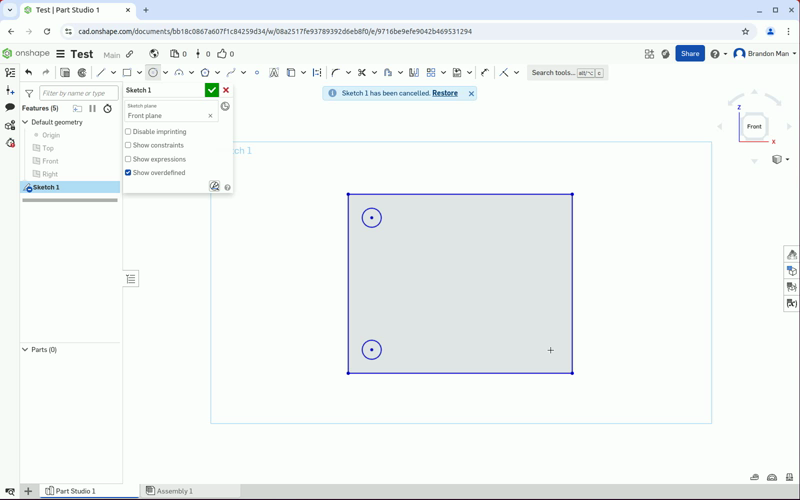
click(550, 349)
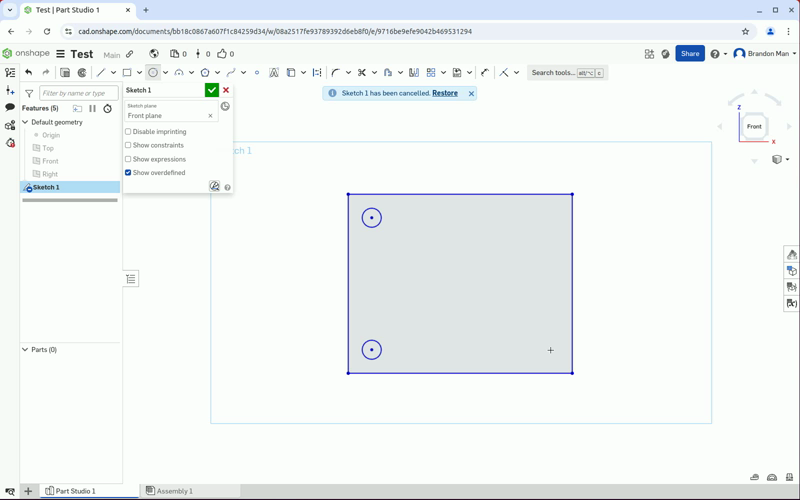
key_up(shift)
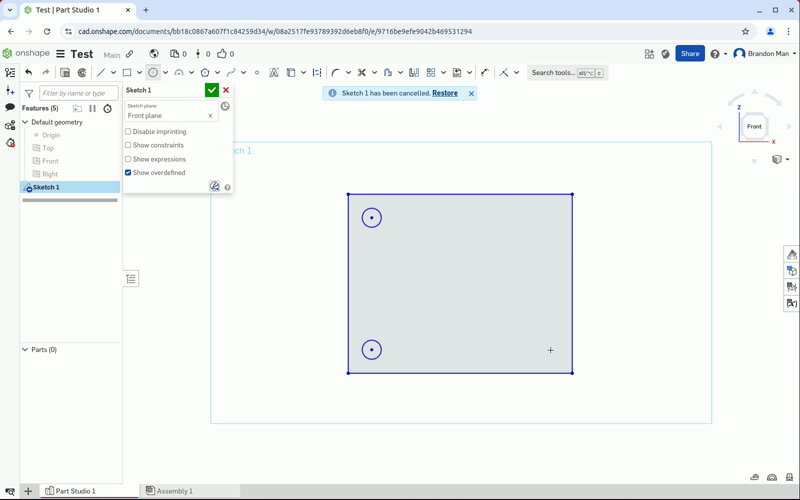
mouse_move(560, 349)
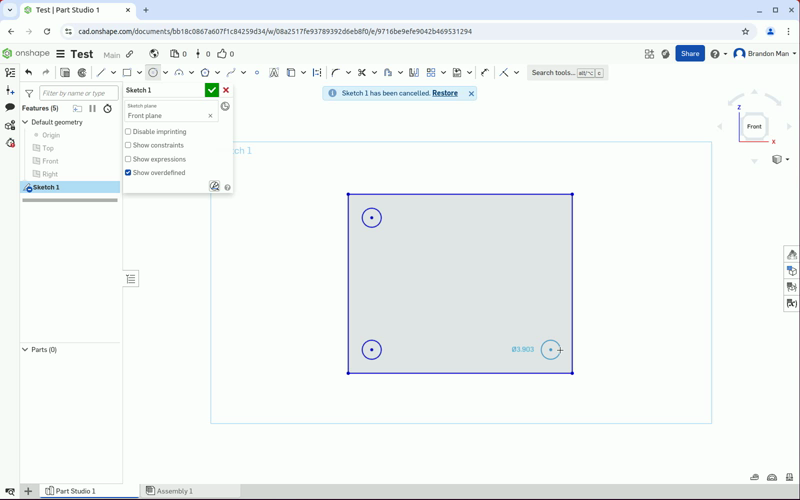
click(560, 349)
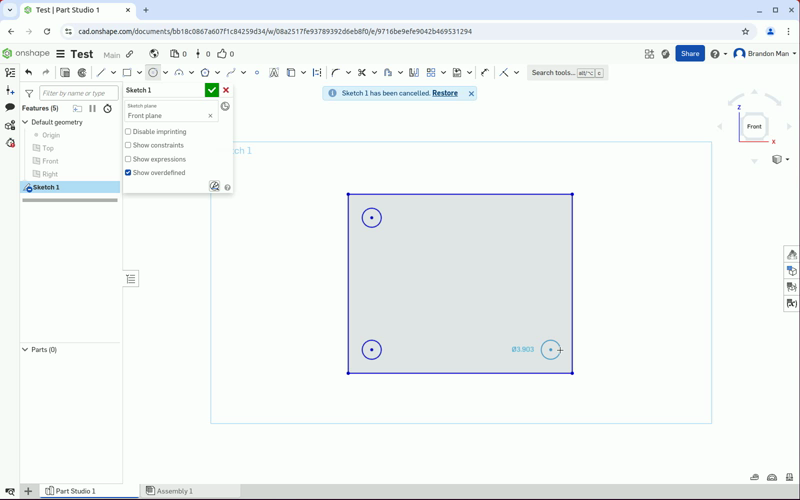
key(esc)
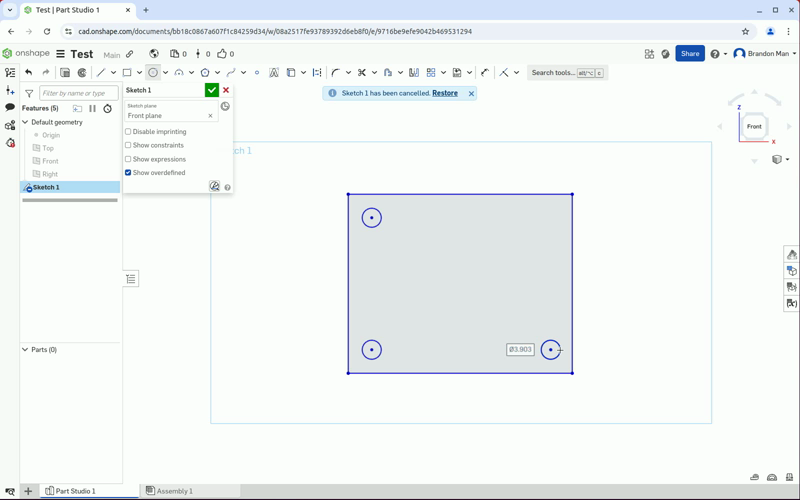
key(c)
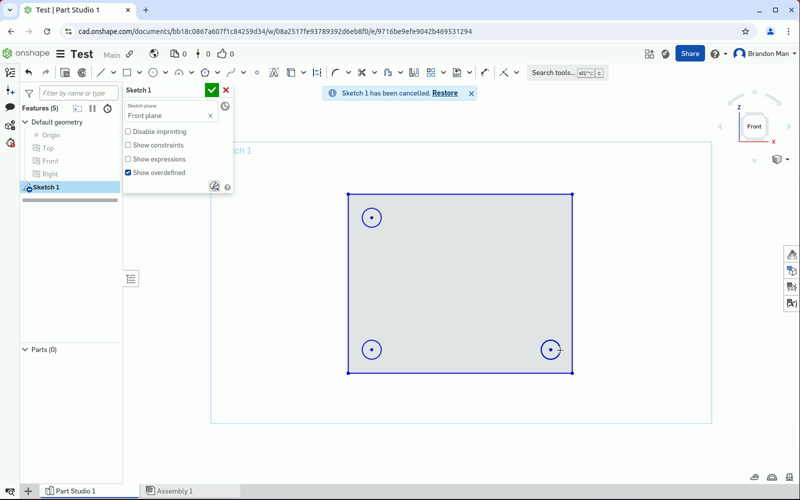
key_down(shift)
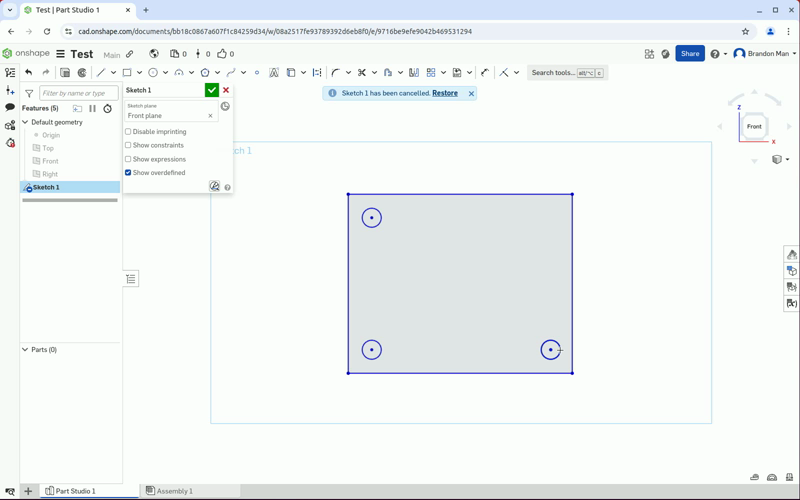
mouse_move(550, 217)
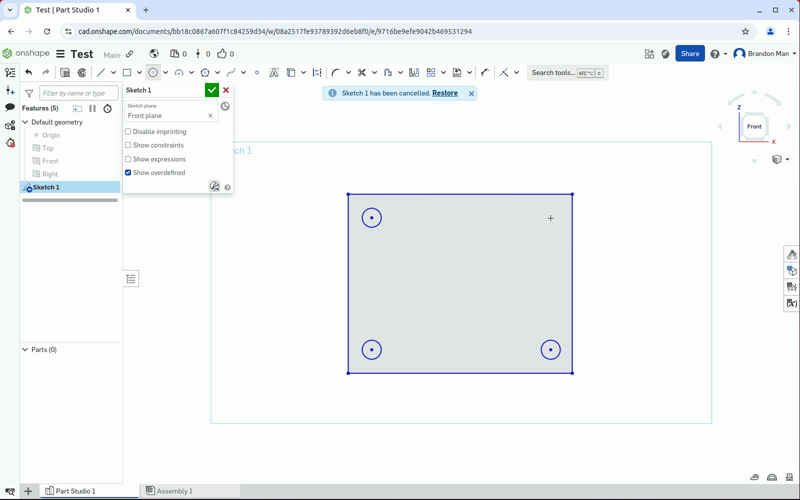
click(550, 217)
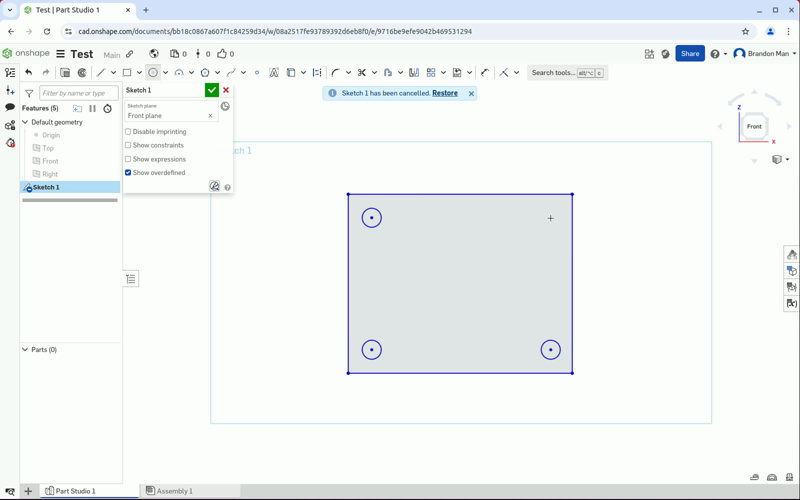
key_up(shift)
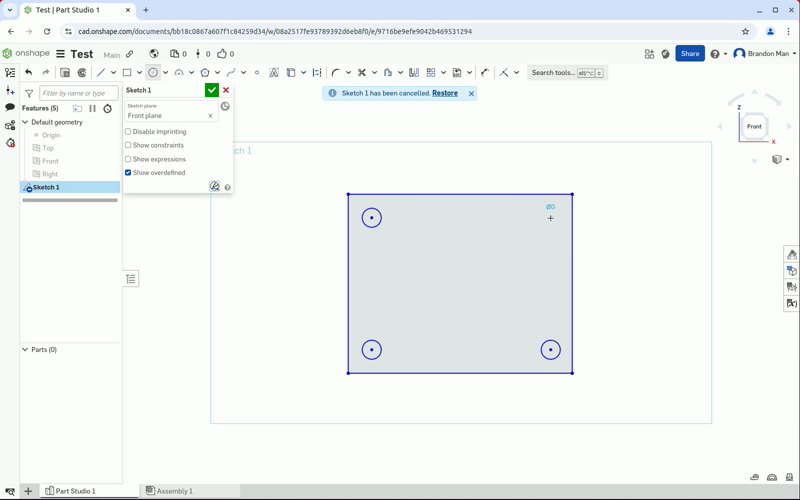
mouse_move(560, 217)
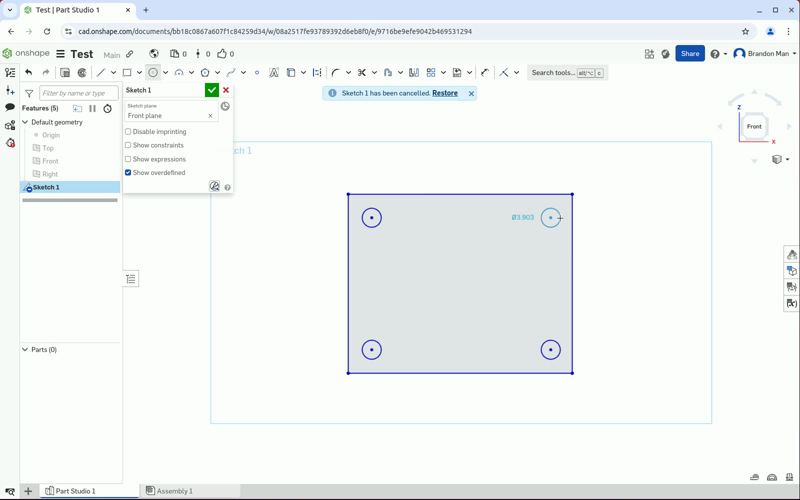
click(560, 217)
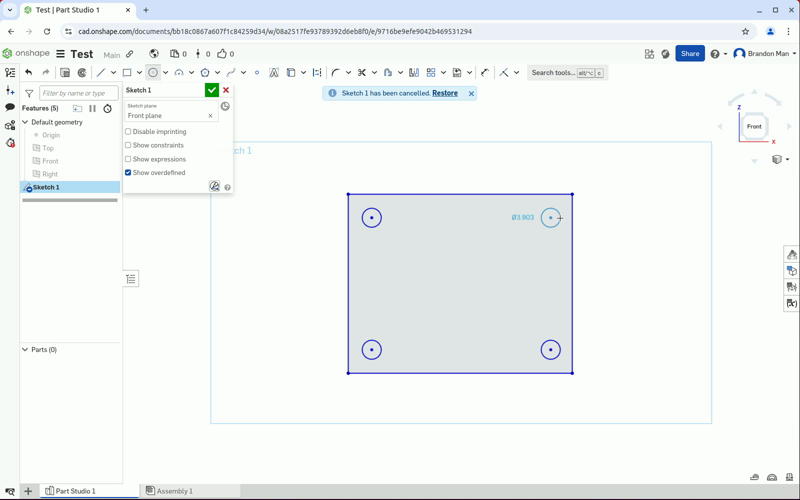
key(esc)
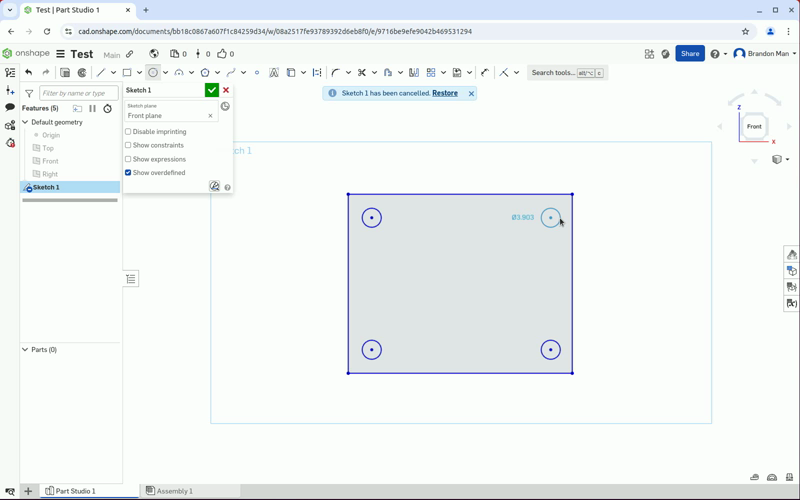
mouse_move(440, 236)
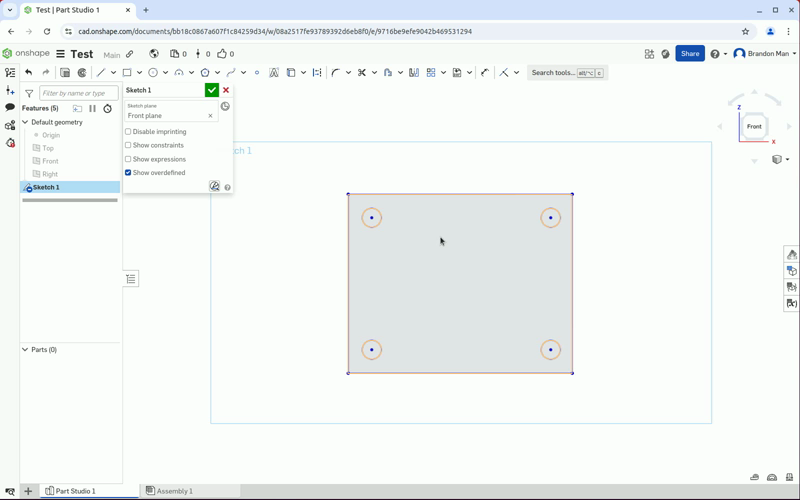
click(440, 236)
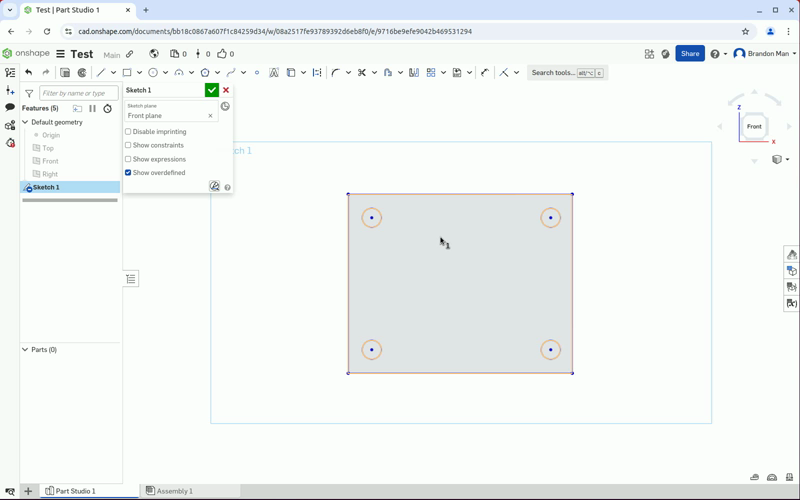
mouse_move(73, 352)
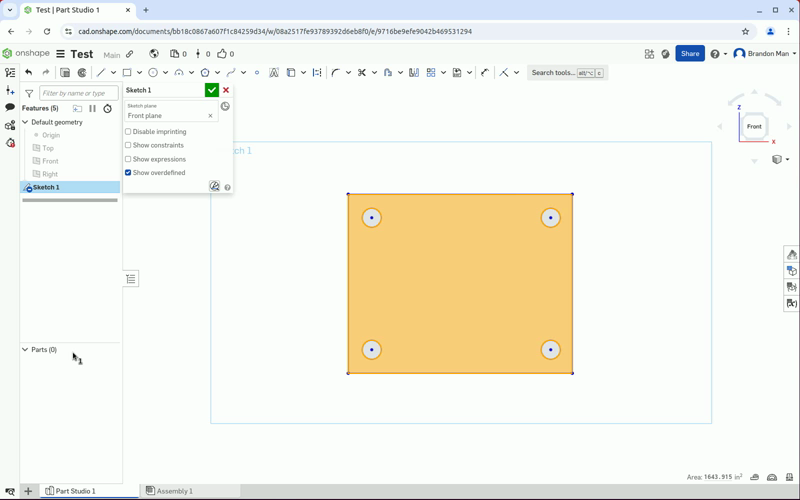
key(shift+y)
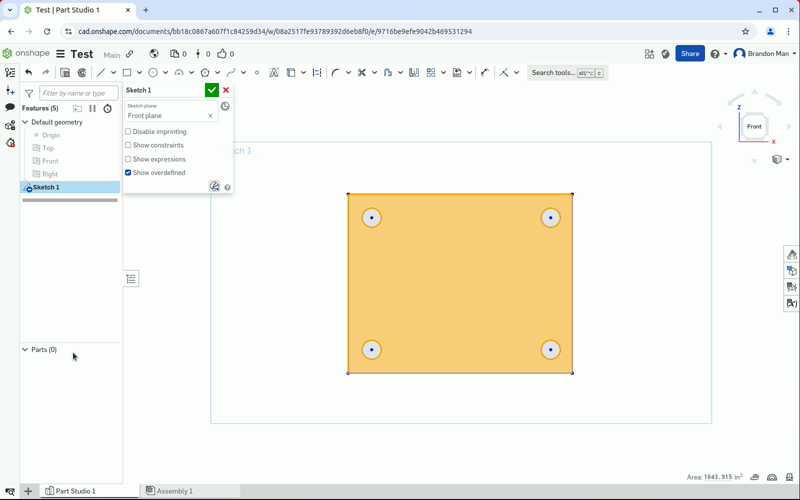
key(shift+e)
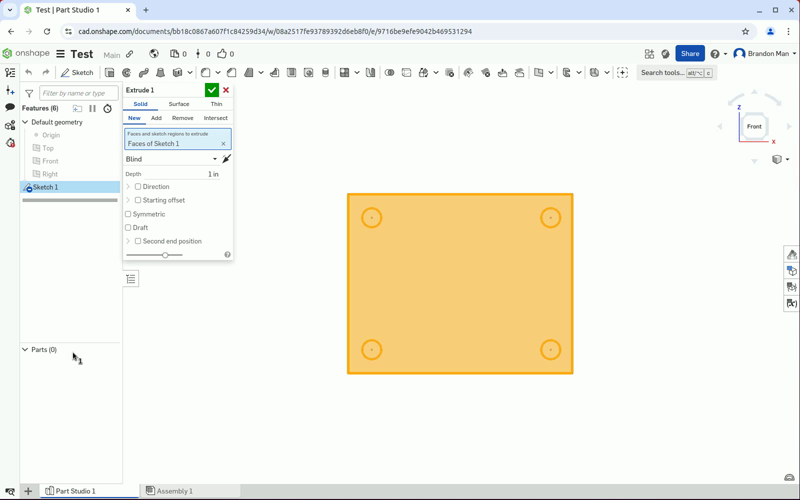
mouse_move(143, 106)
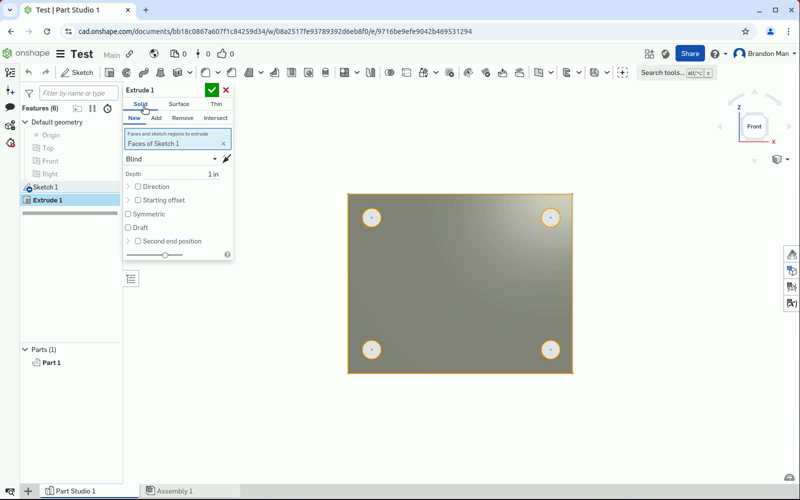
click(143, 106)
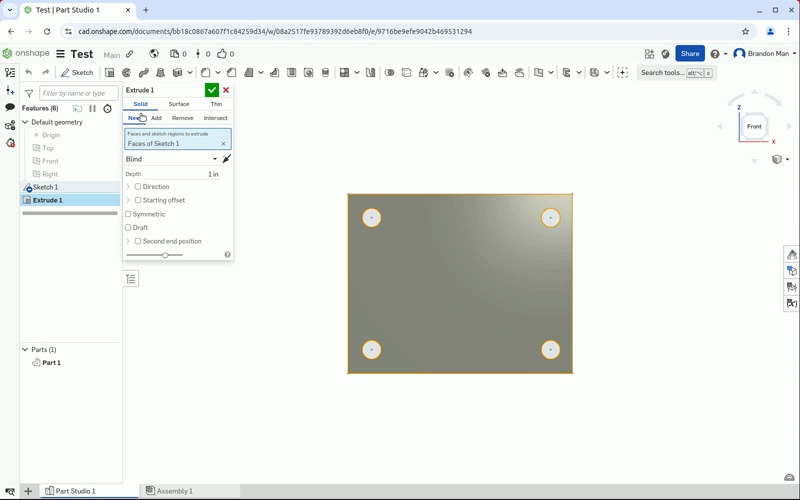
mouse_move(137, 120)
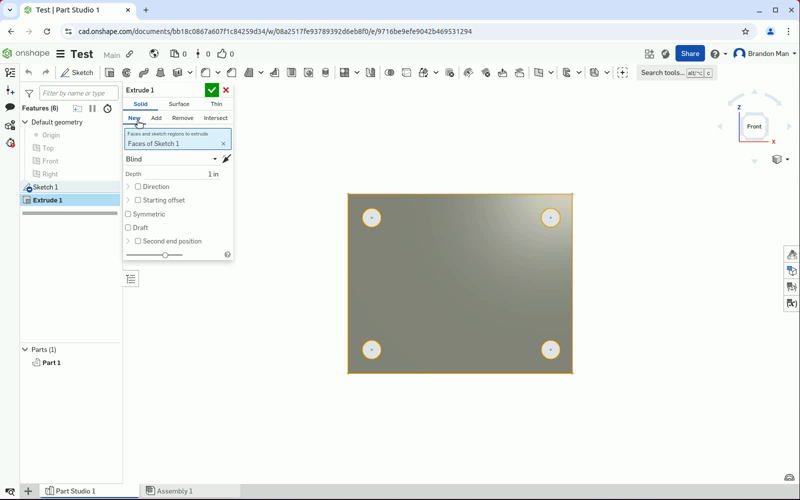
click(137, 120)
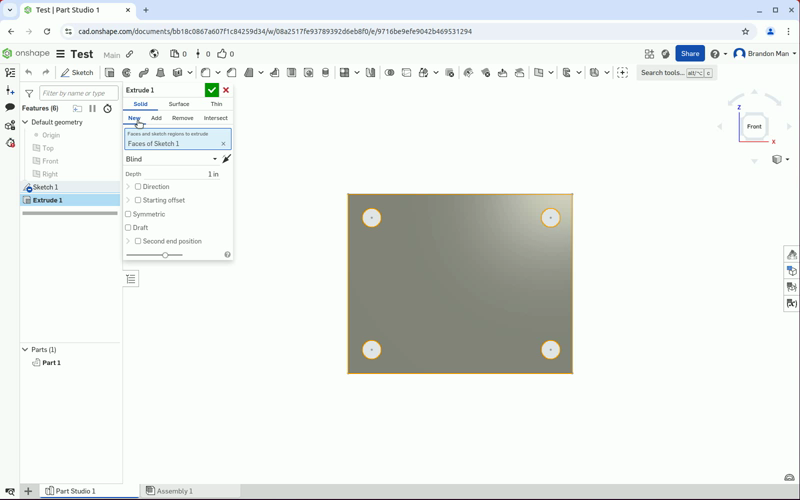
key(tab, 4)
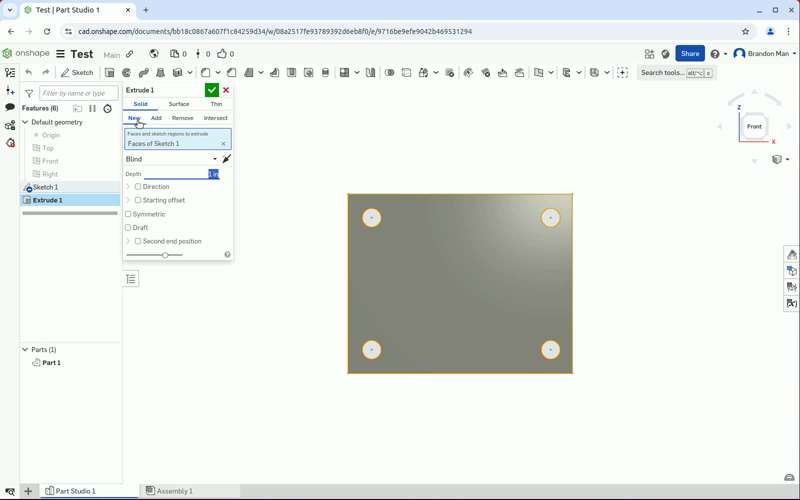
text(3.611)
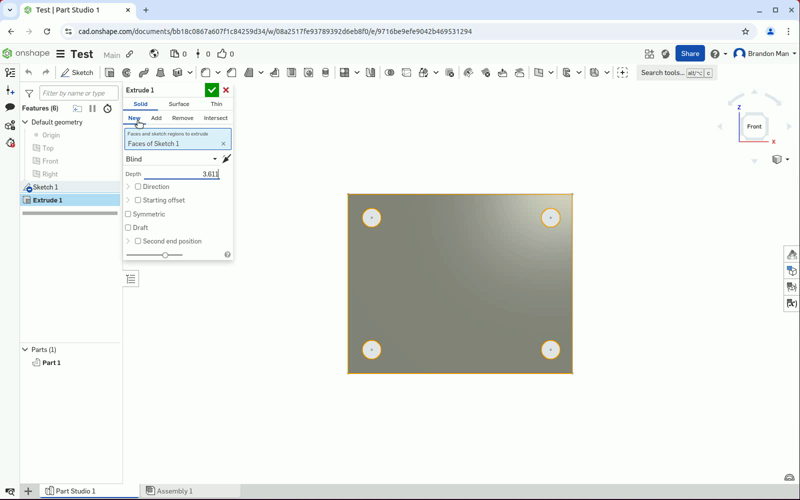
key(enter)
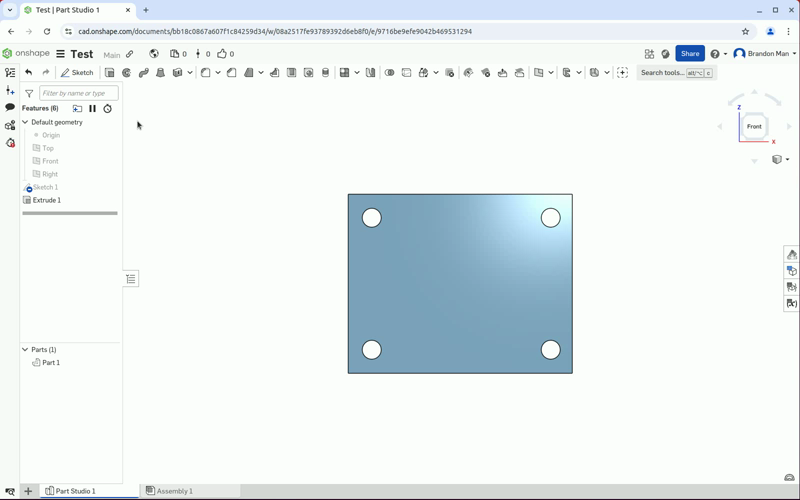
key(shift+h)
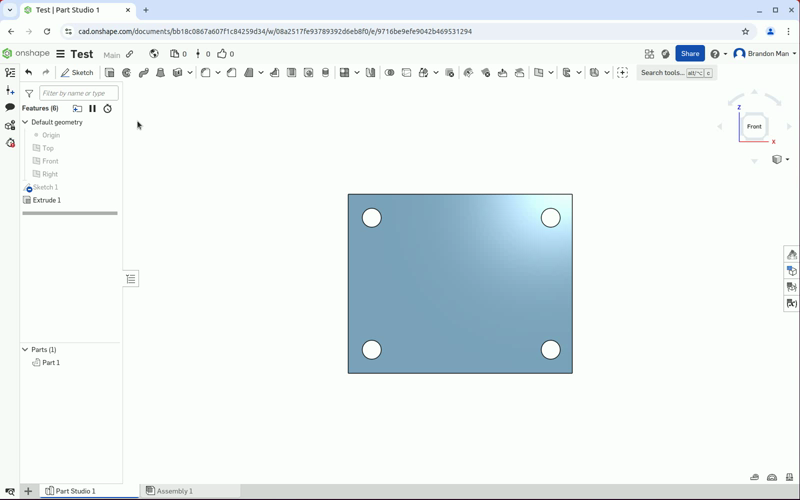
key(shift+h)
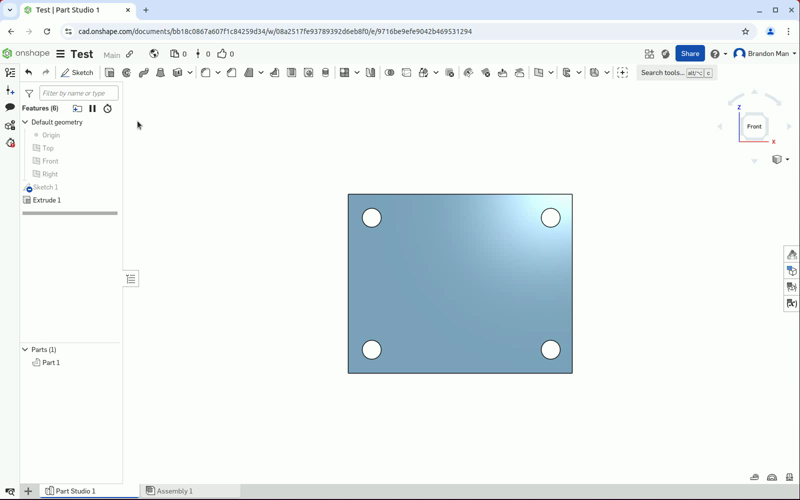
mouse_move(73, 189)
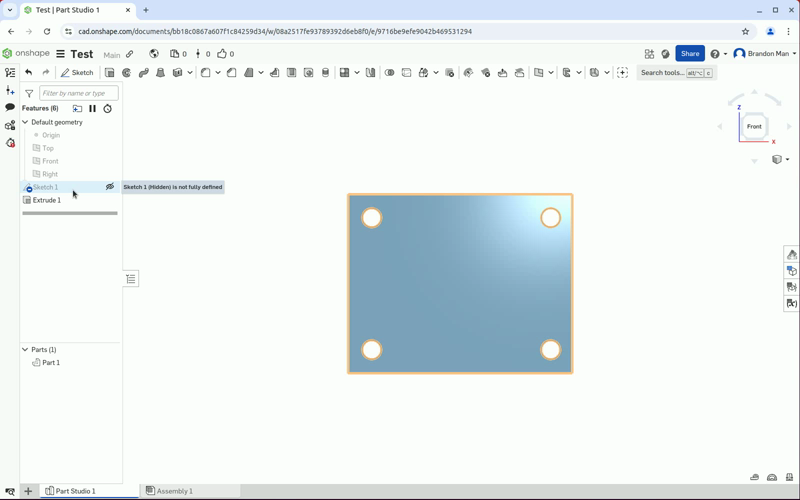
click(73, 189)
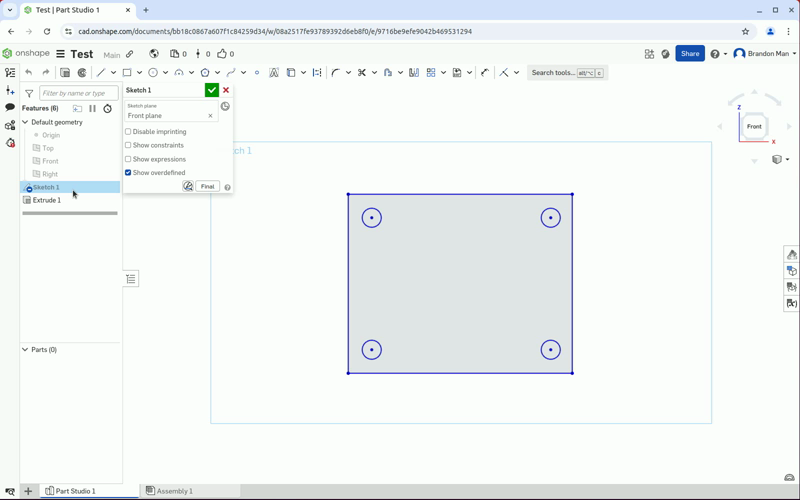
mouse_move(229, 92)
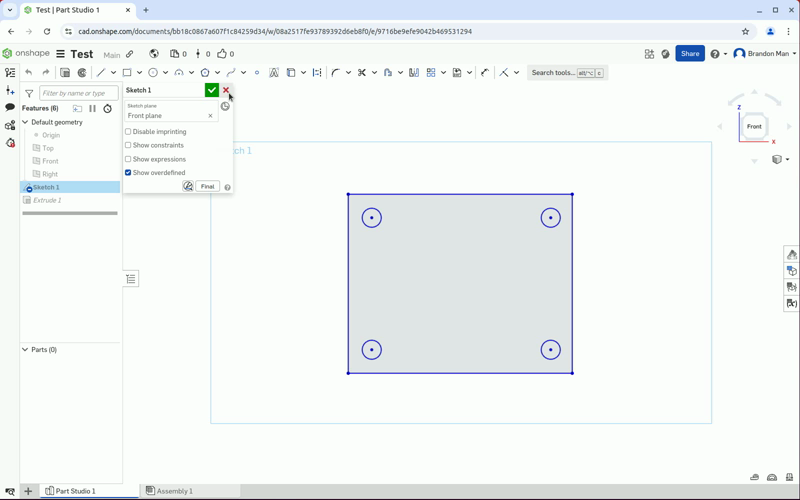
click(229, 92)
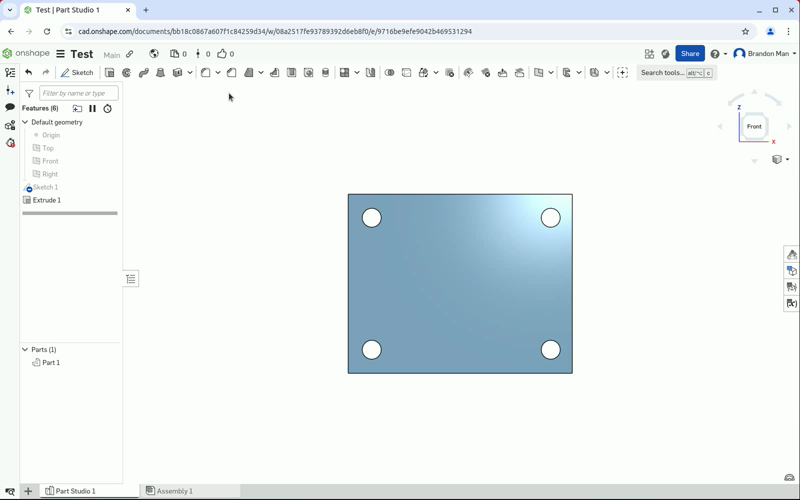
mouse_move(541, 75)
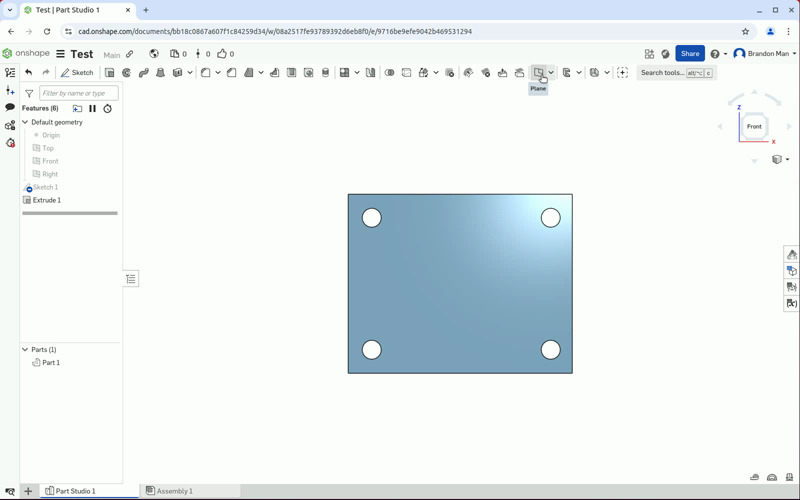
click(541, 75)
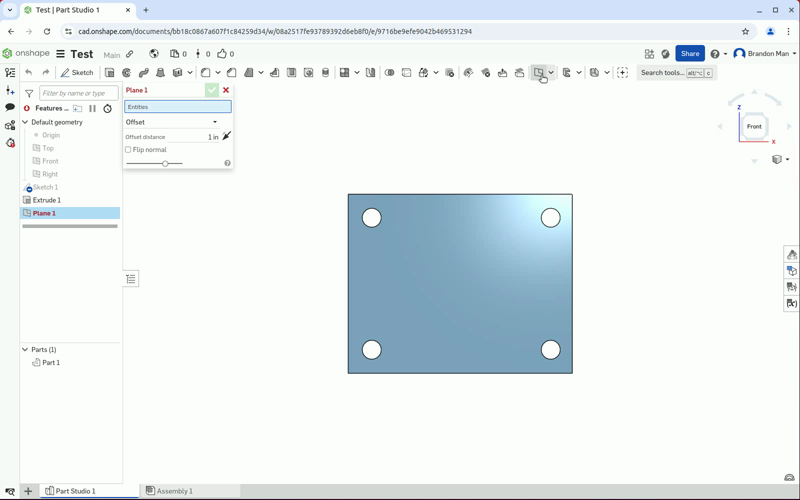
mouse_move(73, 163)
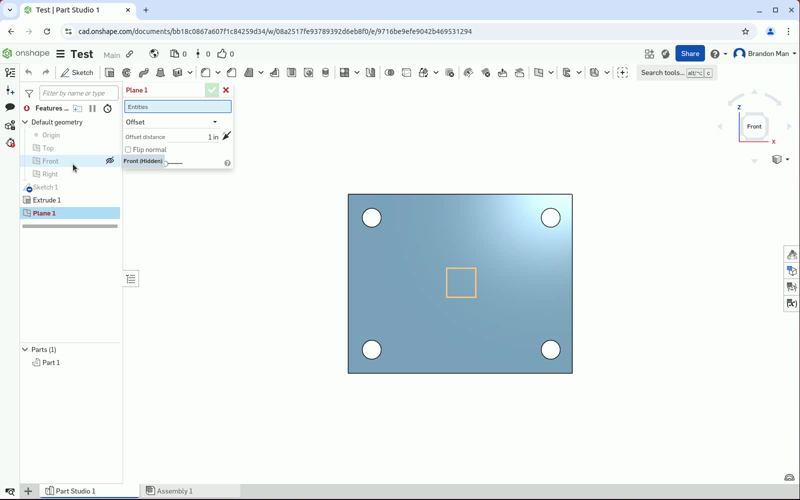
click(73, 163)
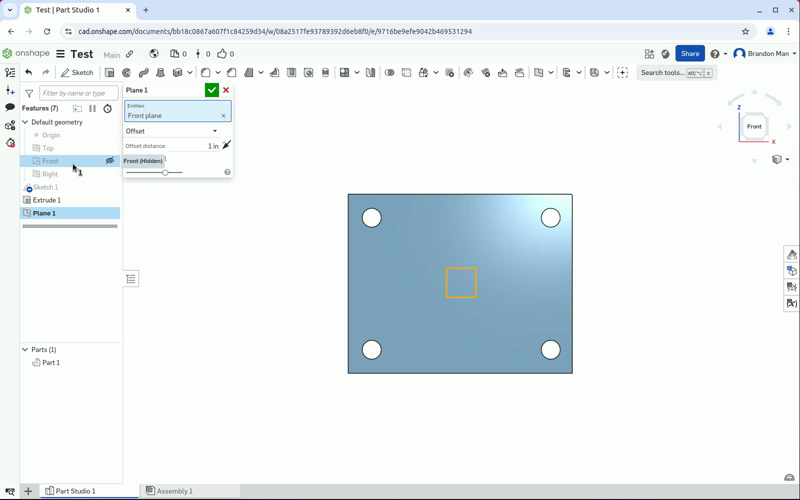
key(tab, 2)
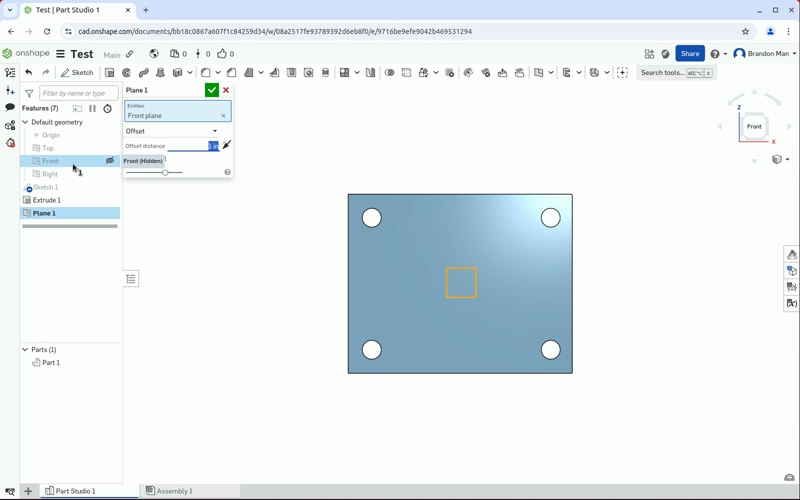
text(3.605)
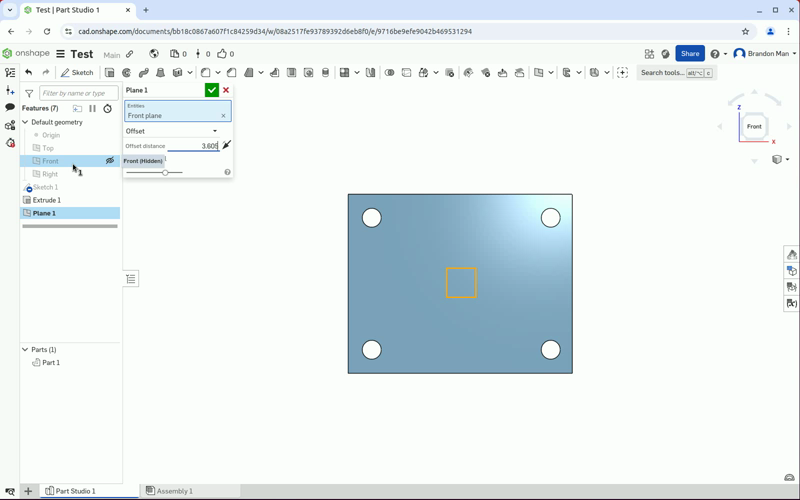
key(enter, 2)
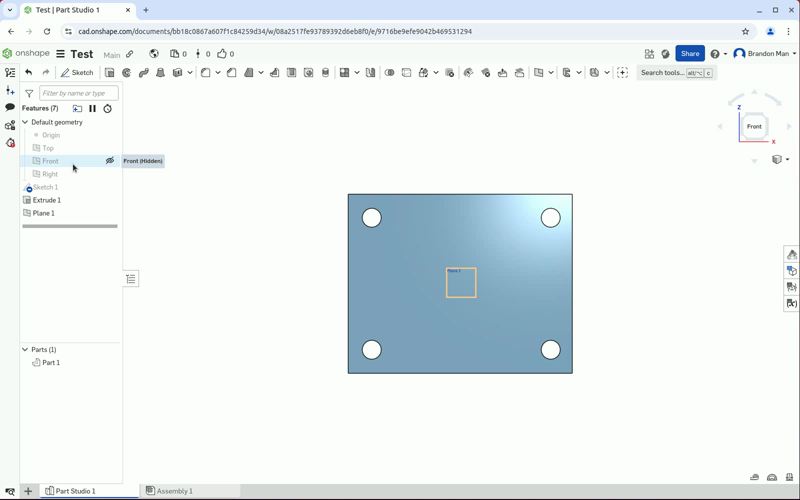
key(shift+s)
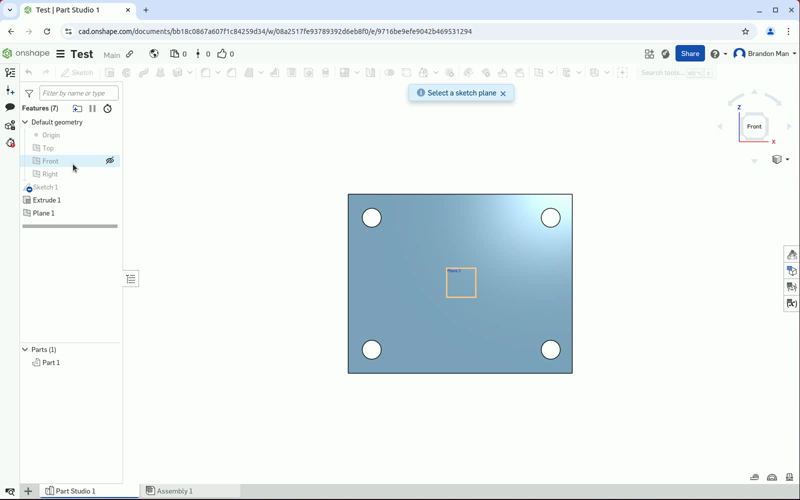
mouse_move(73, 215)
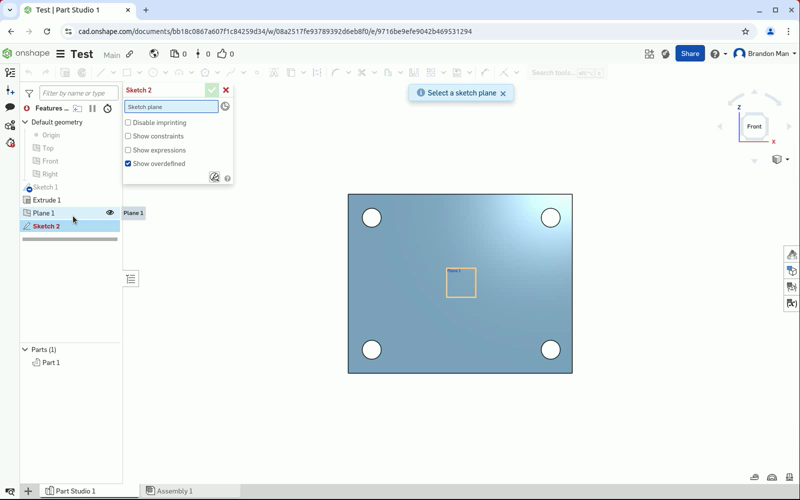
click(73, 215)
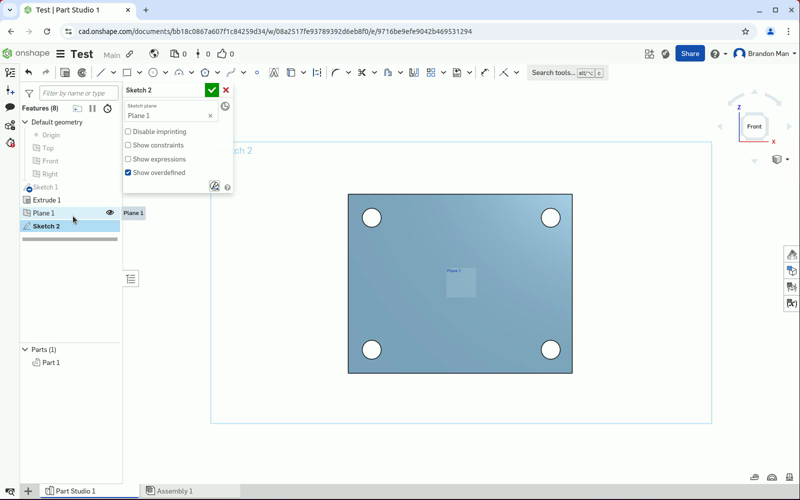
mouse_move(73, 352)
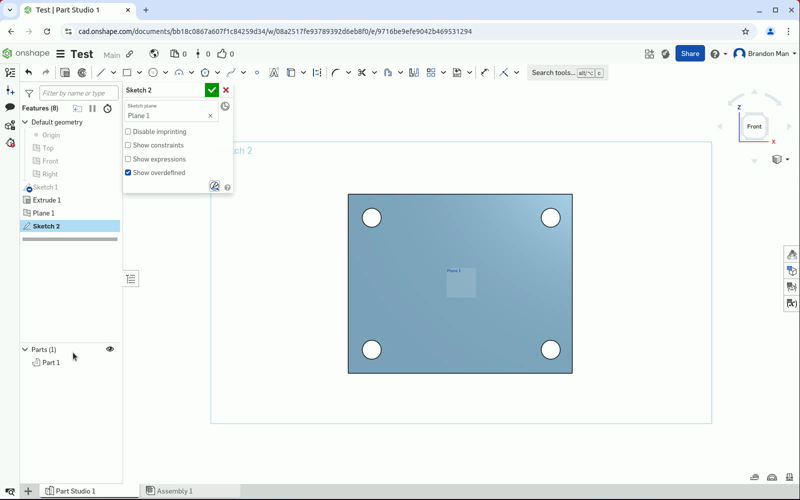
key(y)
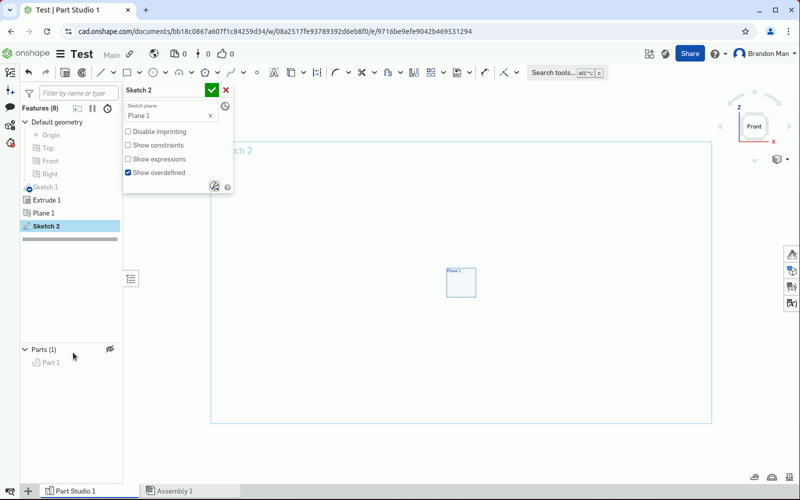
key(c)
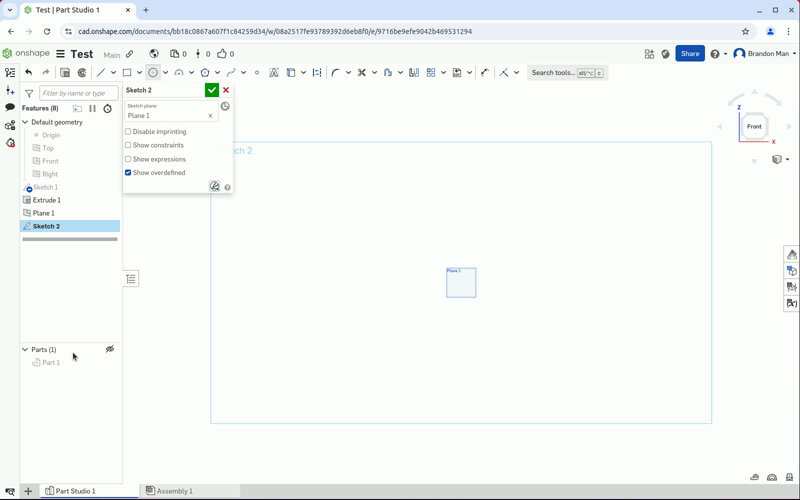
key_down(shift)
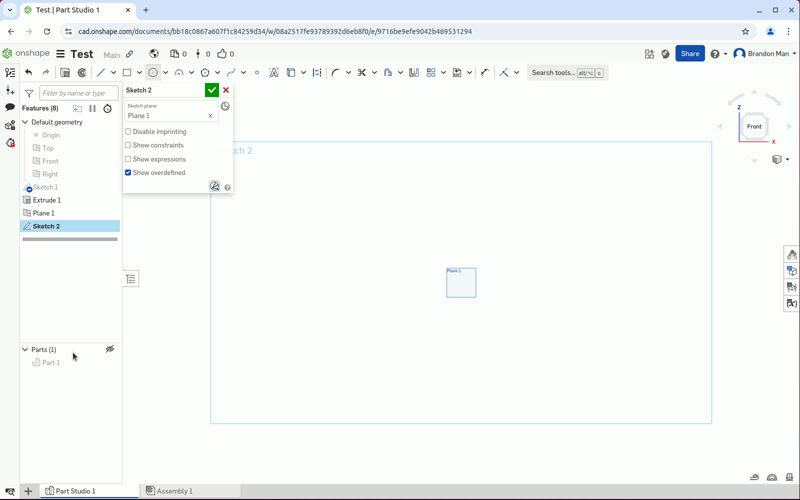
mouse_move(371, 215)
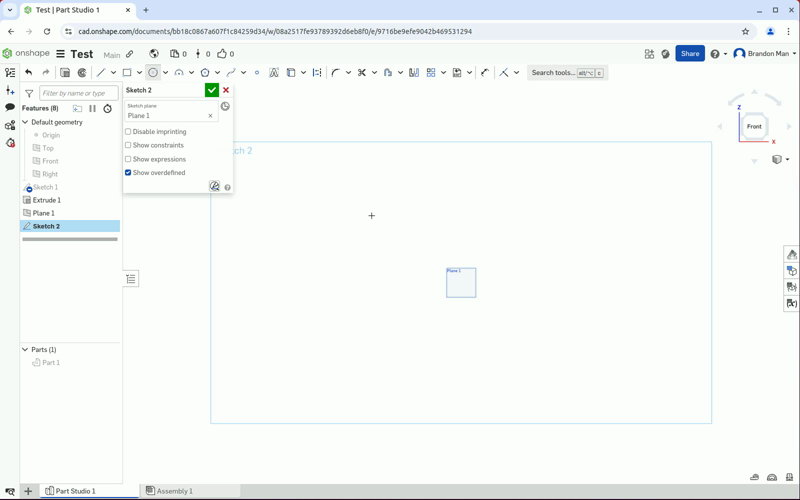
click(371, 215)
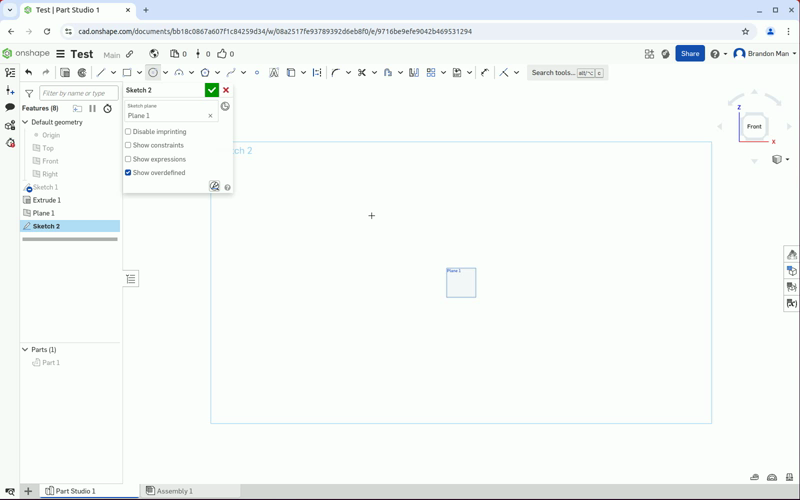
key_up(shift)
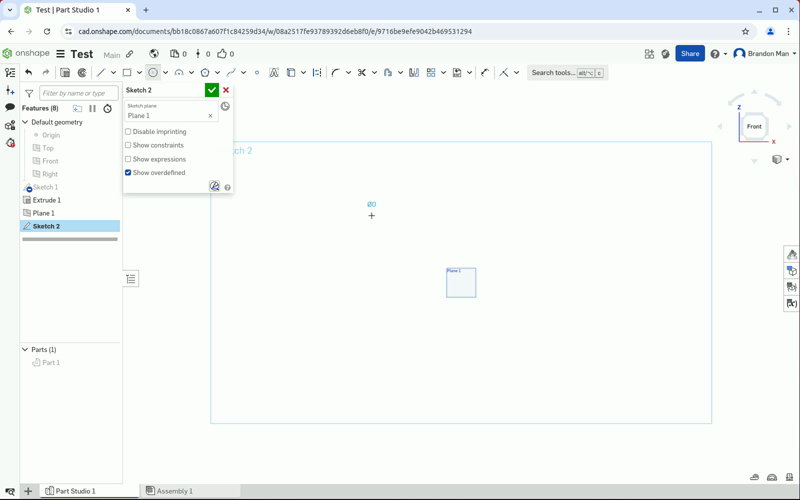
mouse_move(390, 215)
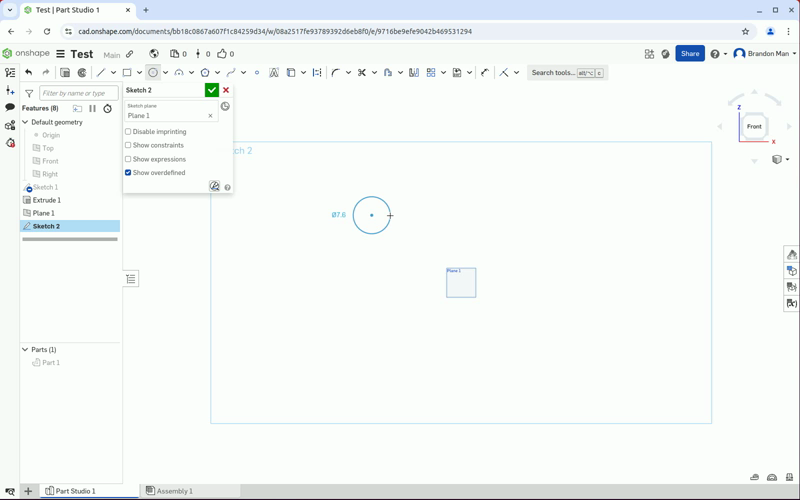
click(390, 215)
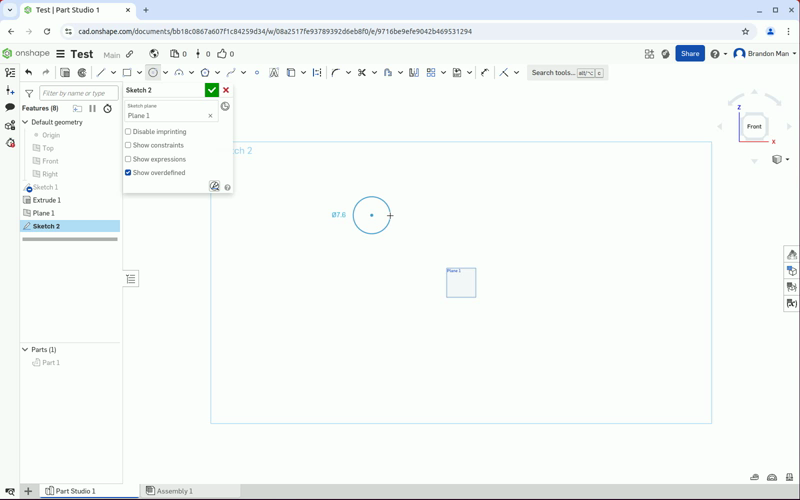
key(esc)
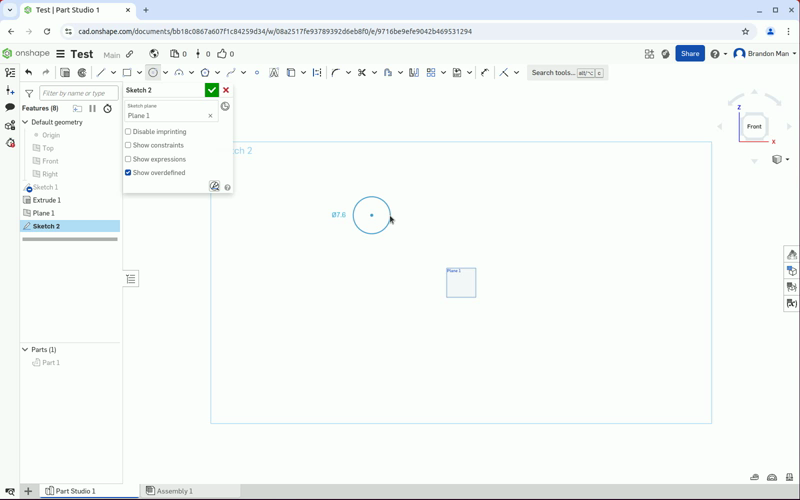
key(c)
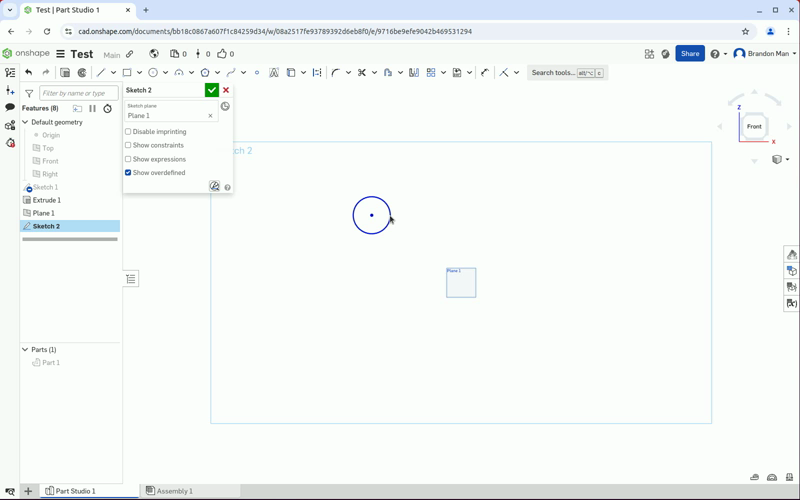
key_down(shift)
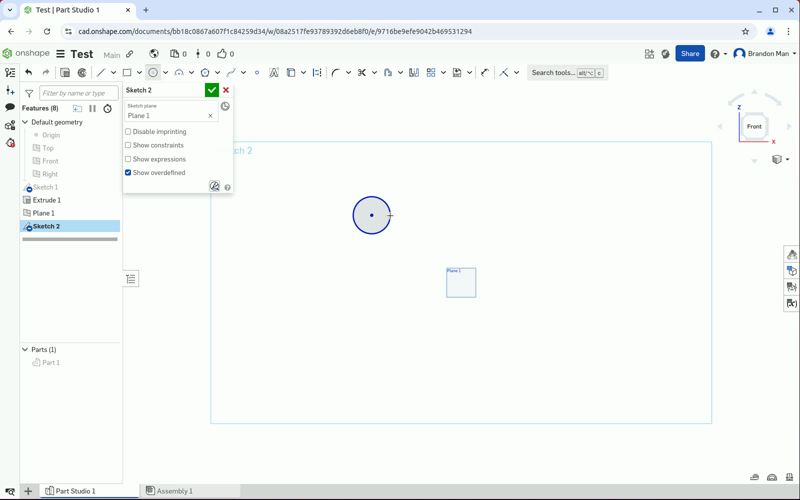
mouse_move(371, 215)
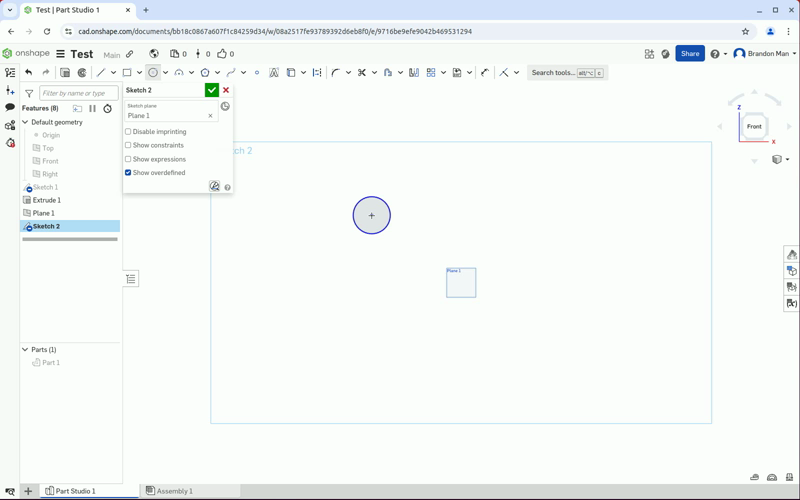
click(371, 215)
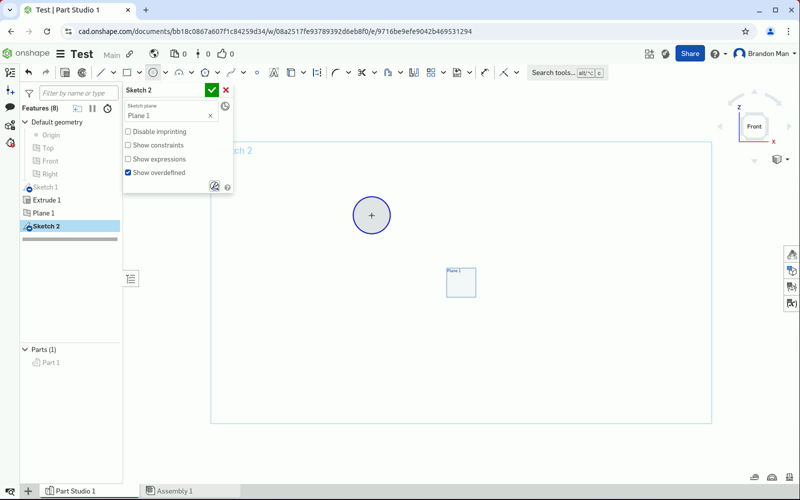
key_up(shift)
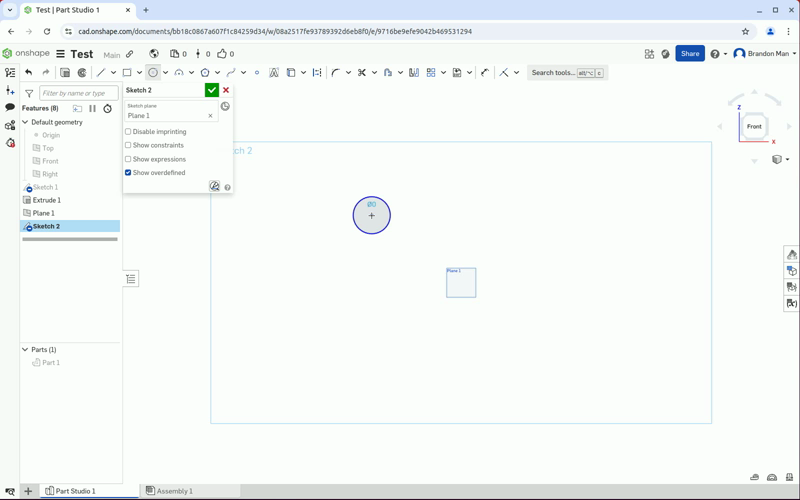
mouse_move(381, 215)
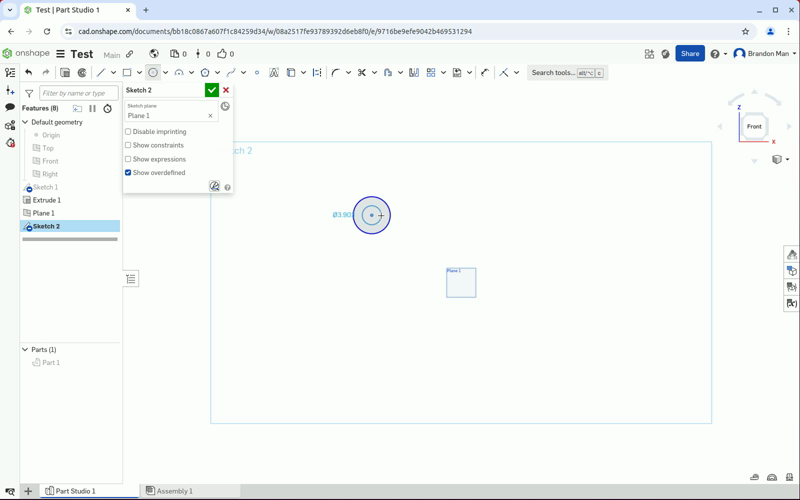
click(381, 215)
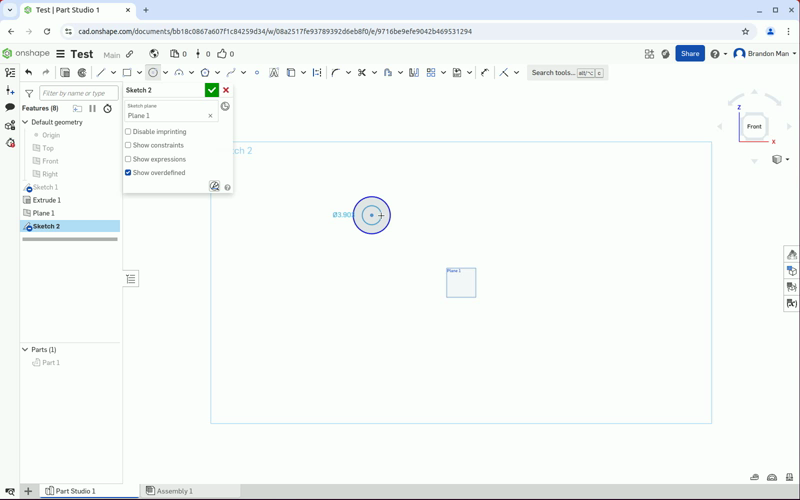
key(esc)
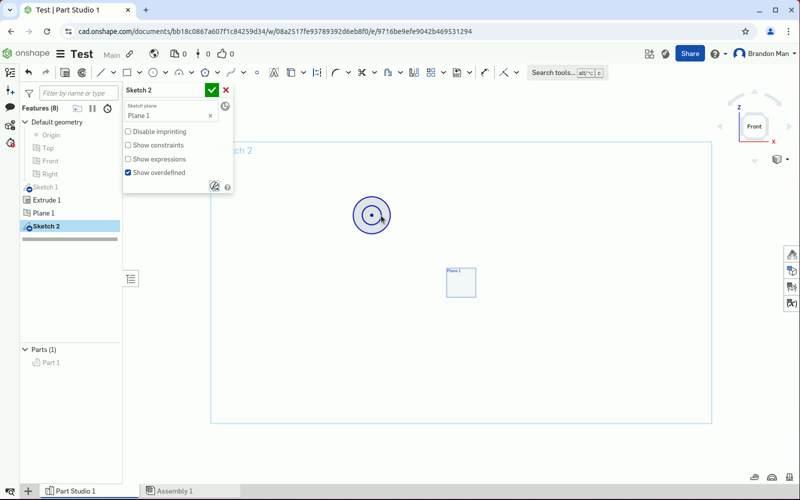
mouse_move(363, 228)
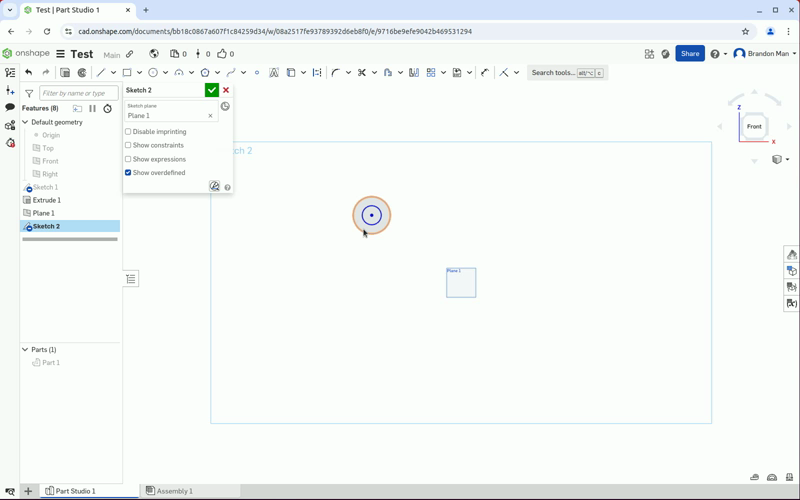
scroll(6)
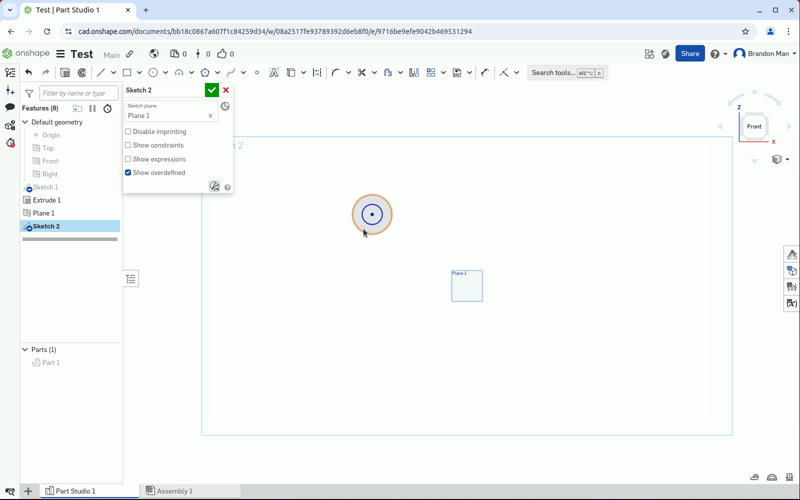
scroll(6)
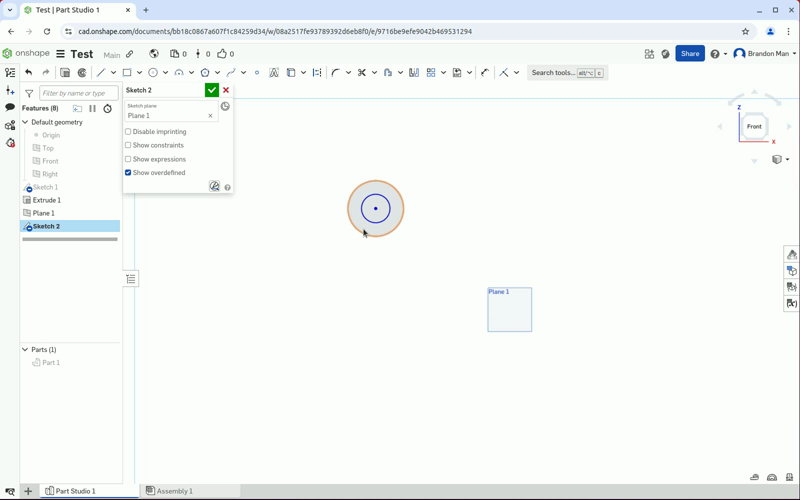
scroll(6)
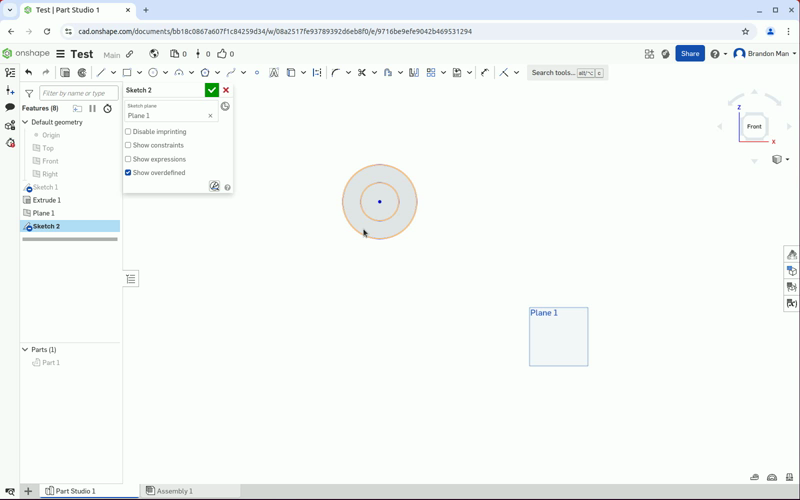
scroll(6)
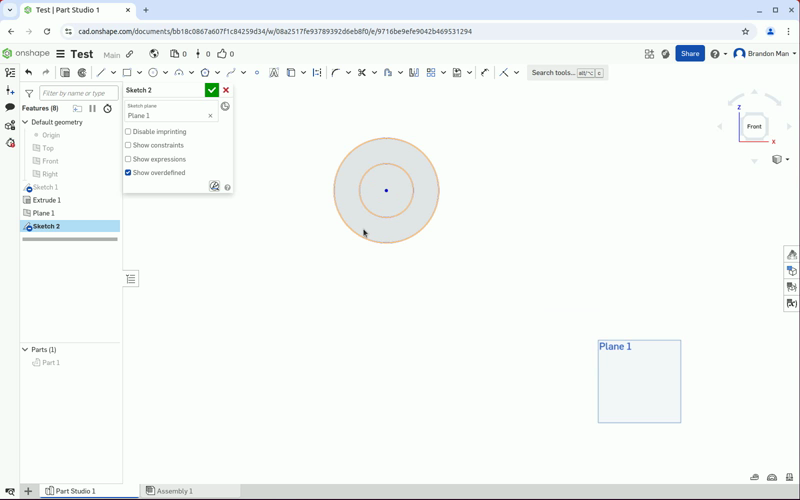
scroll(6)
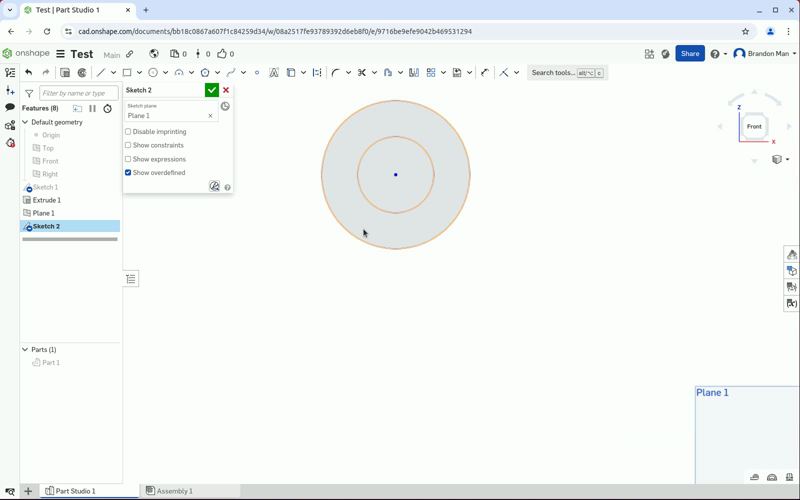
scroll(6)
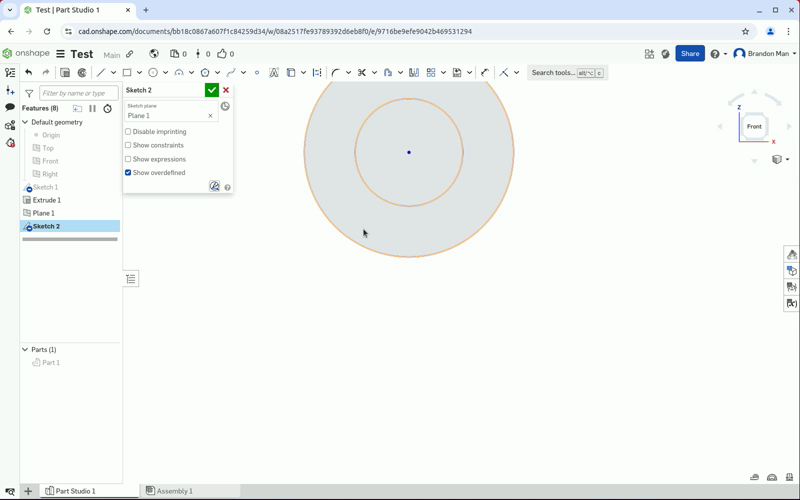
scroll(6)
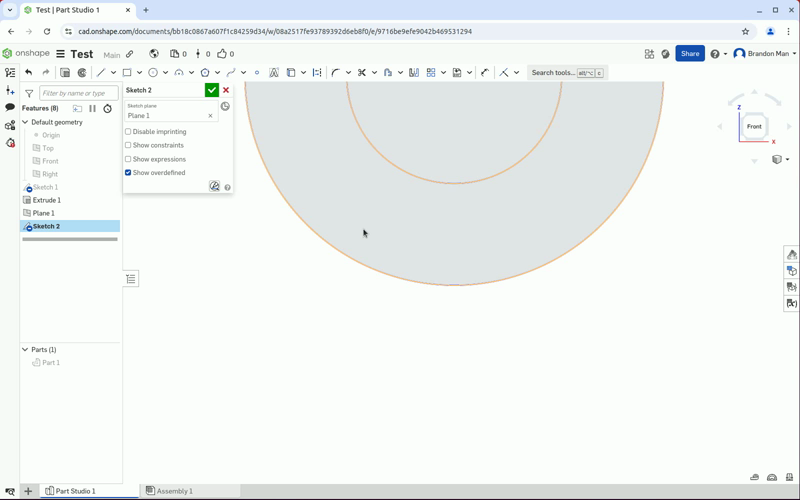
click(363, 228)
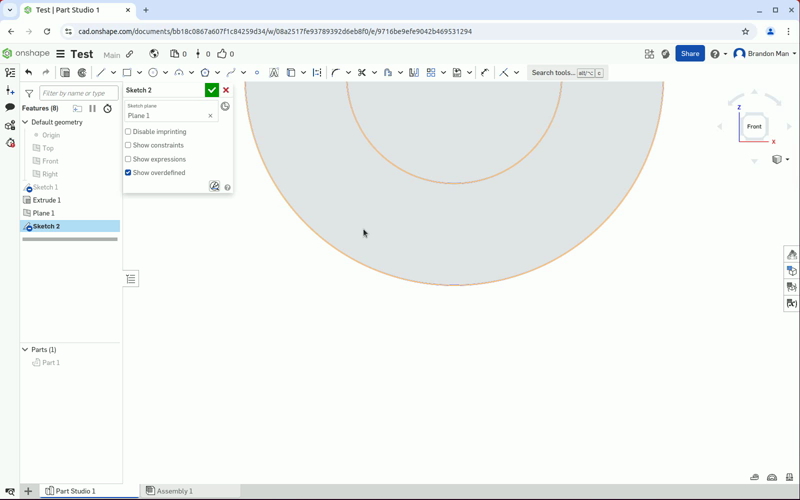
scroll(-6)
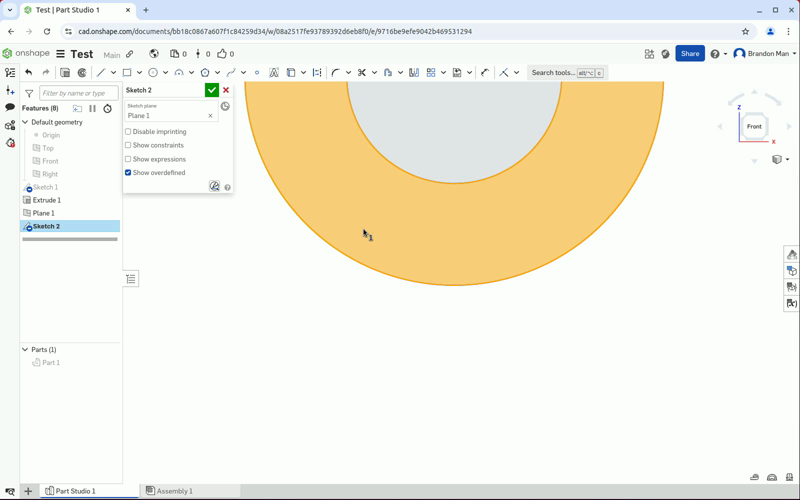
scroll(-6)
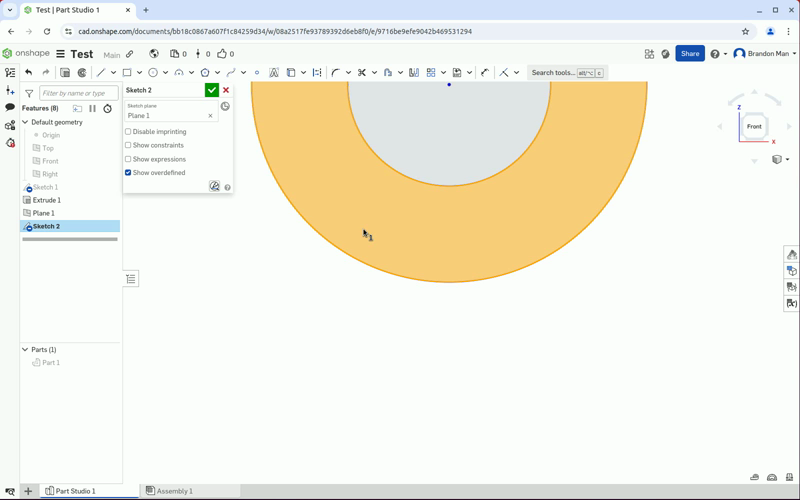
scroll(-6)
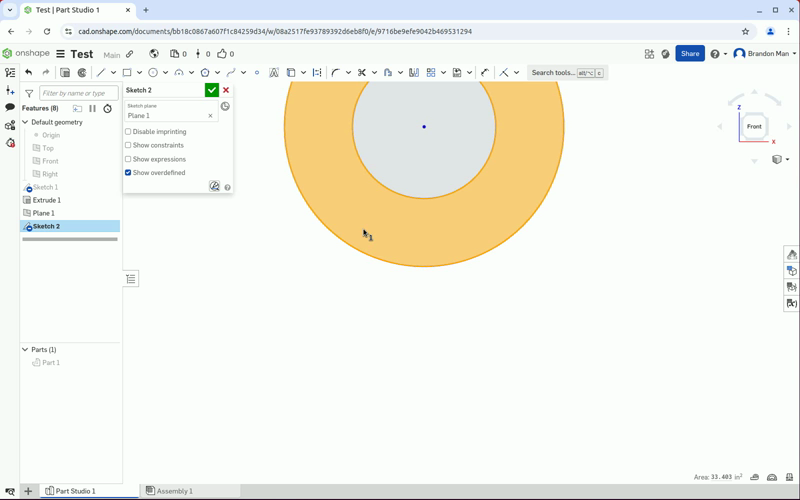
scroll(-6)
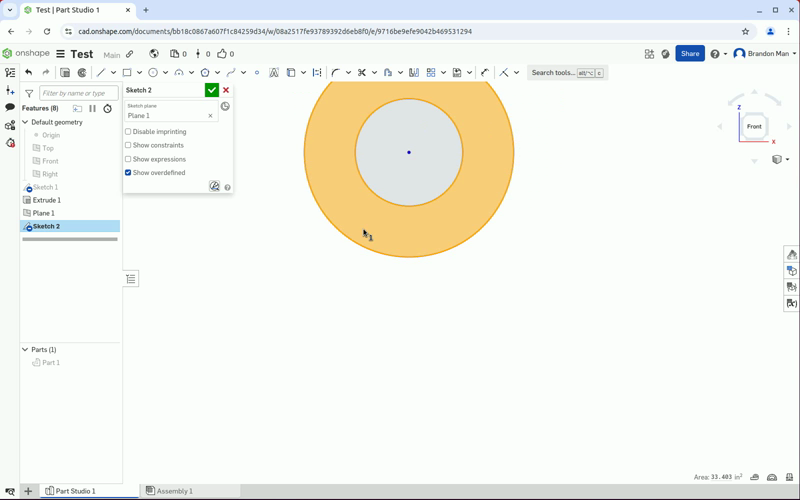
scroll(-6)
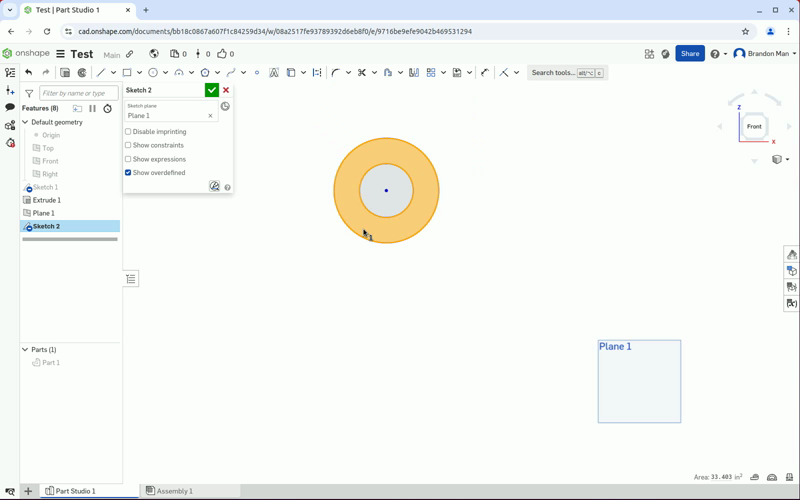
scroll(-6)
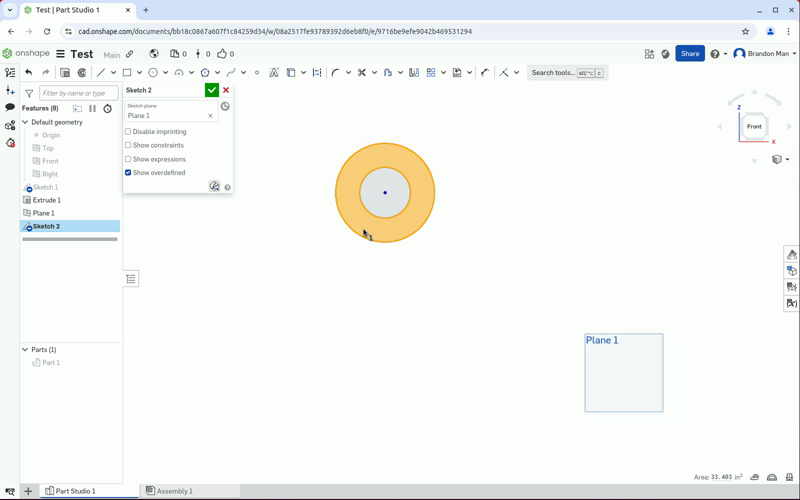
scroll(-6)
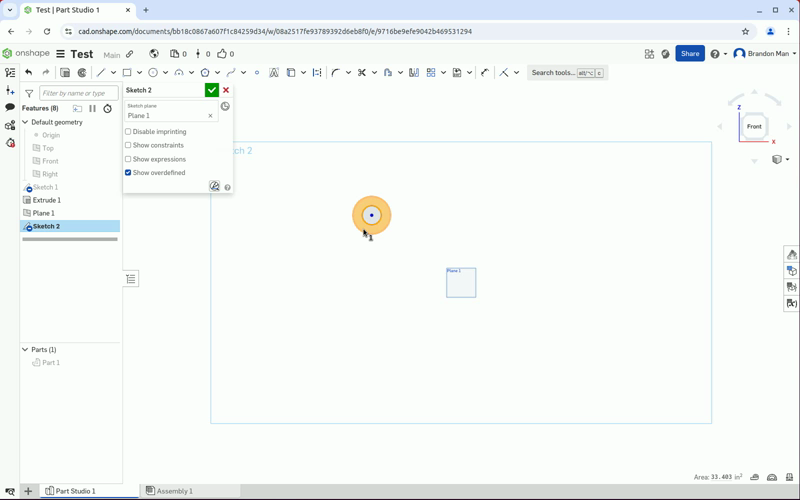
mouse_move(73, 352)
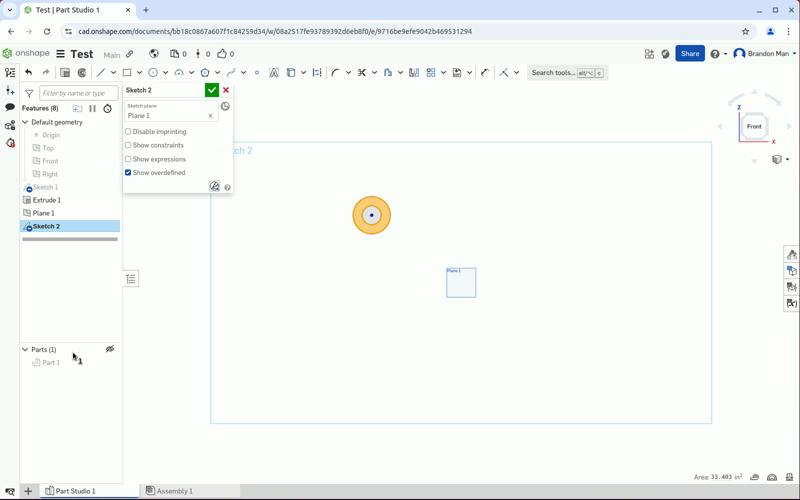
key(shift+y)
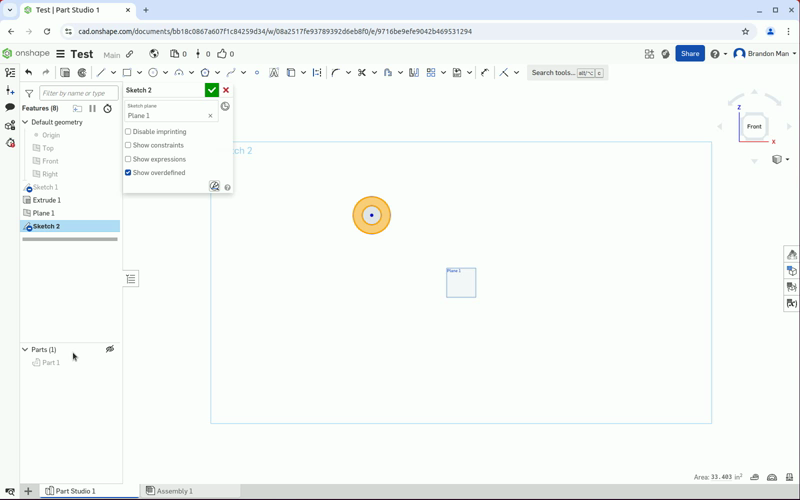
key(shift+e)
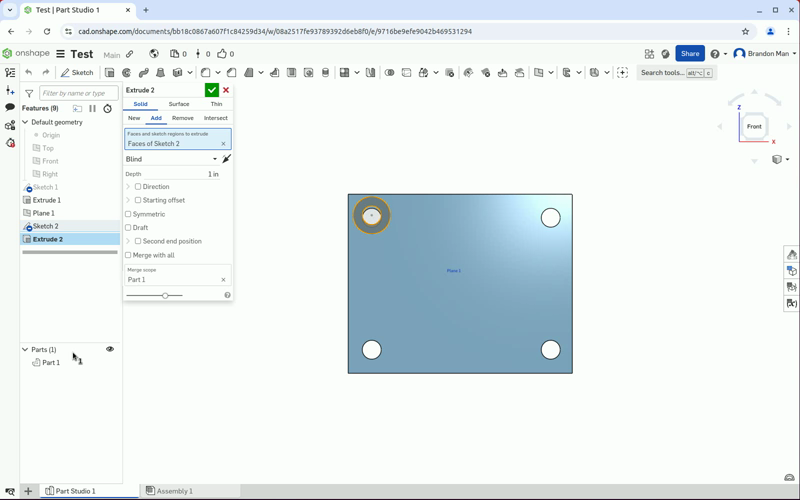
mouse_move(143, 106)
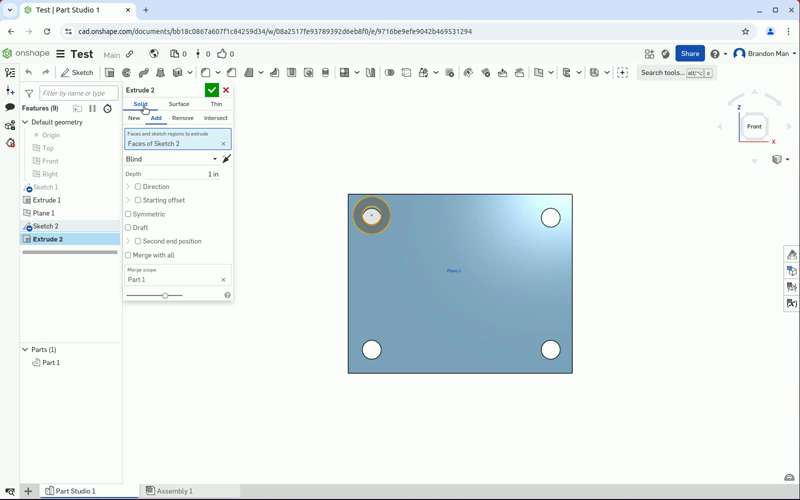
click(143, 106)
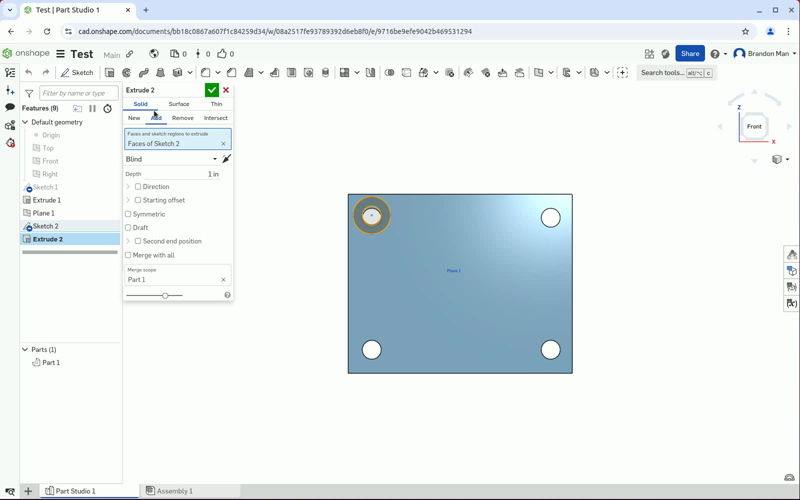
mouse_move(186, 120)
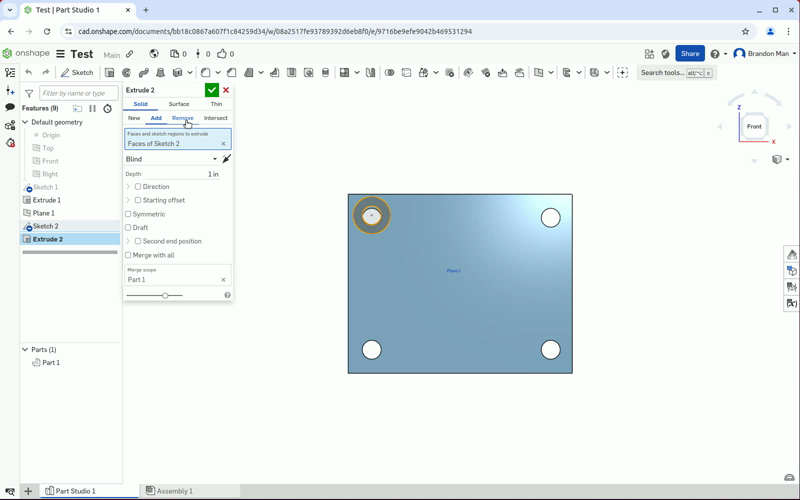
click(186, 120)
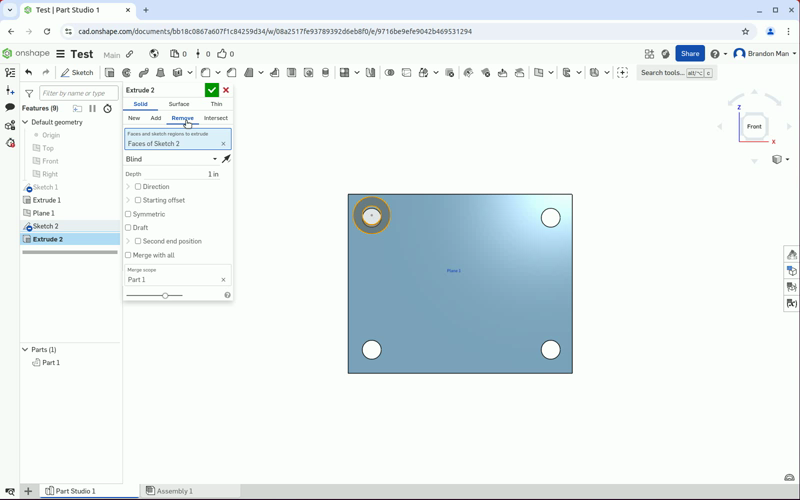
key(tab, 4)
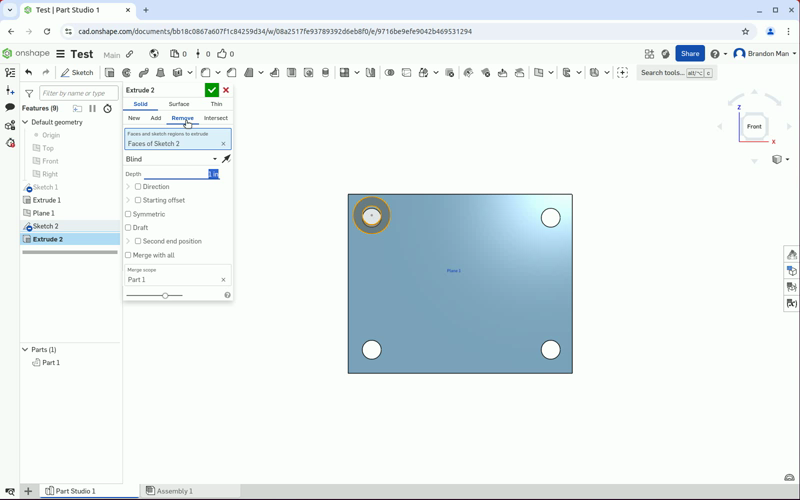
text(1.926)
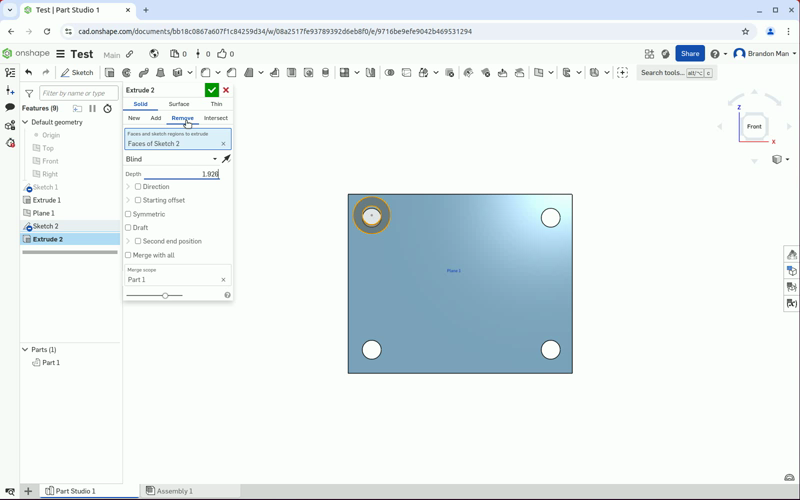
key(tab, 6)
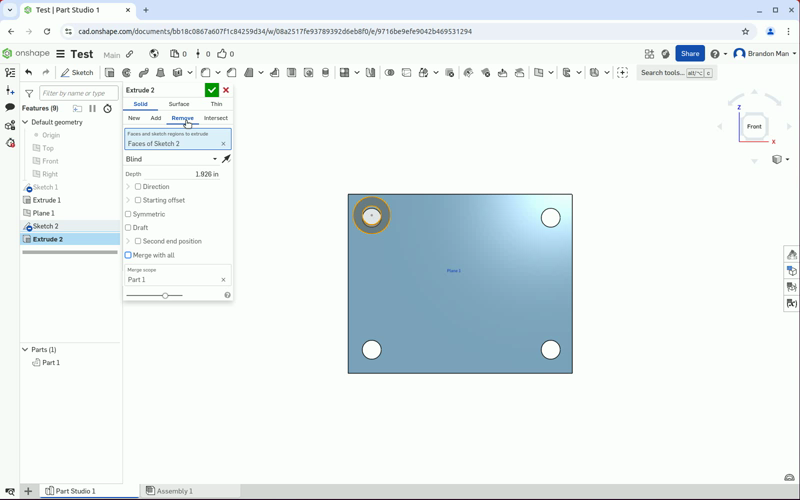
key(space)
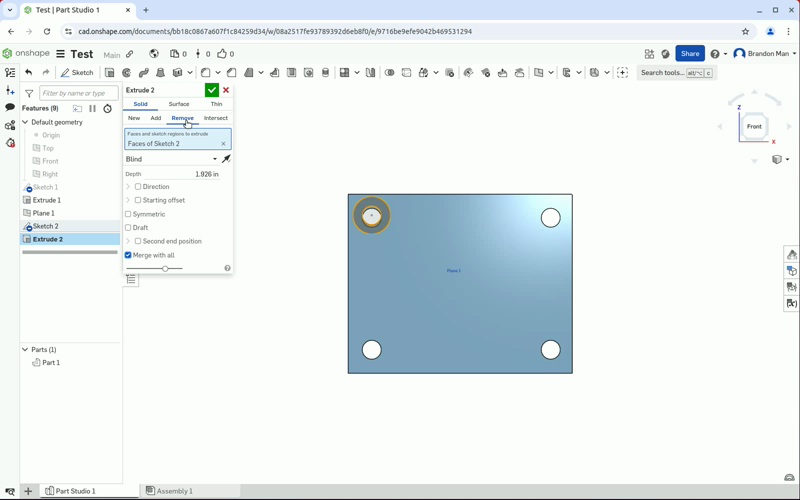
key(enter)
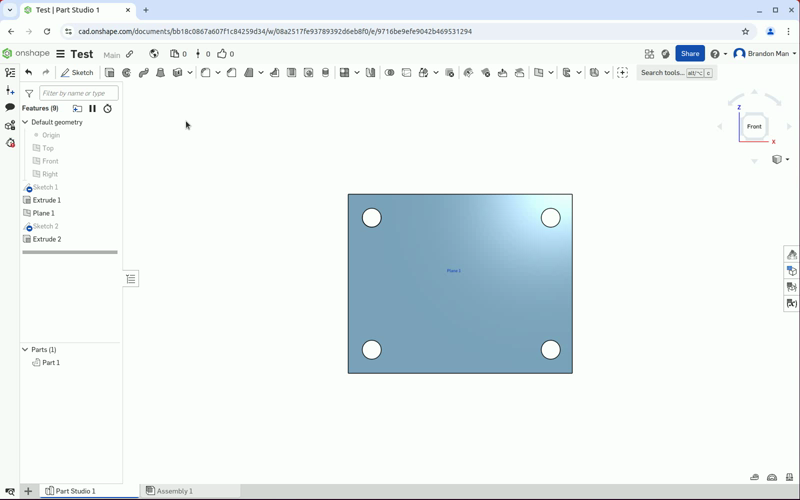
key(shift+h)
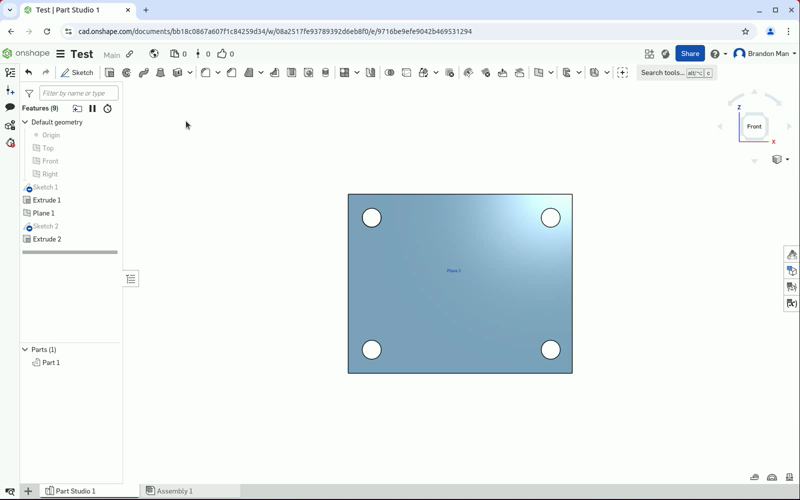
key(shift+h)
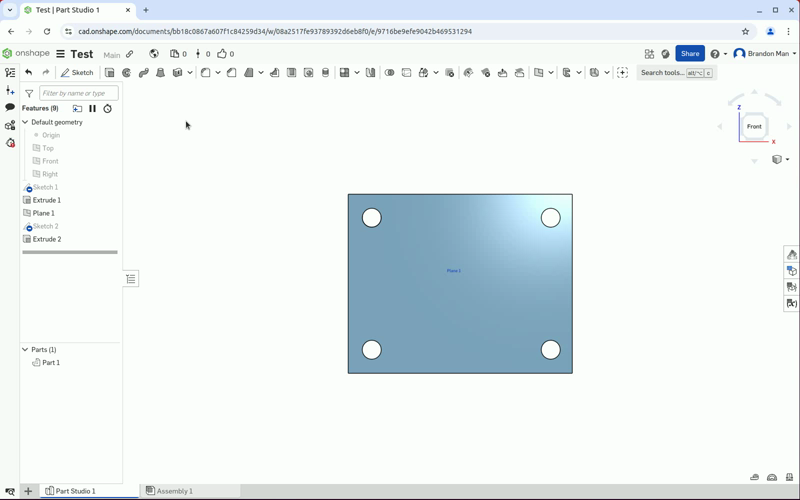
mouse_move(73, 189)
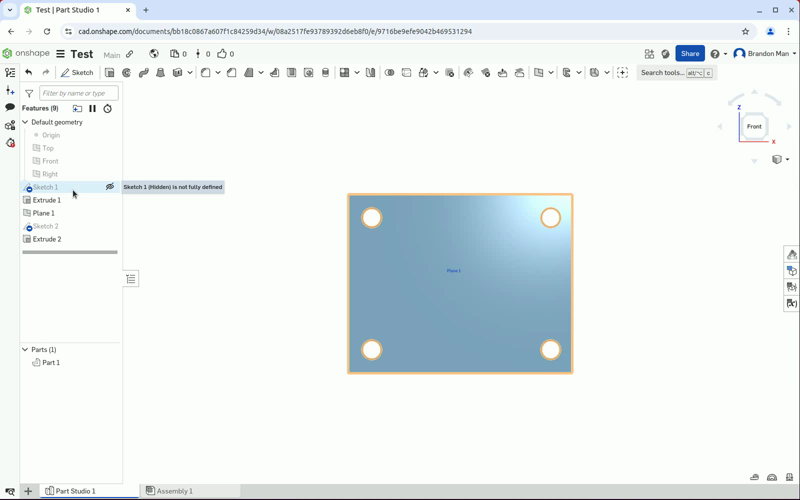
click(73, 189)
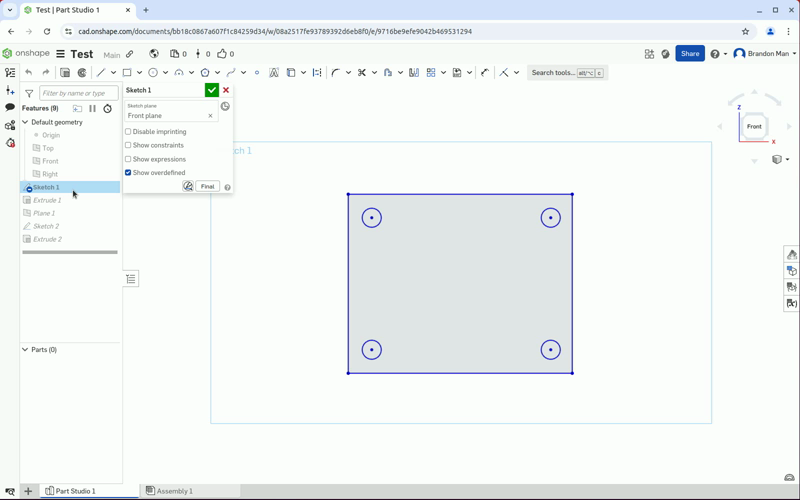
mouse_move(229, 92)
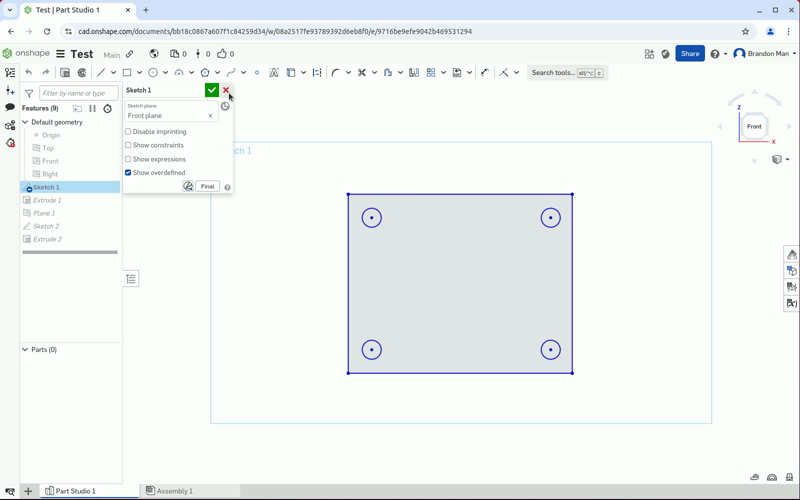
click(229, 92)
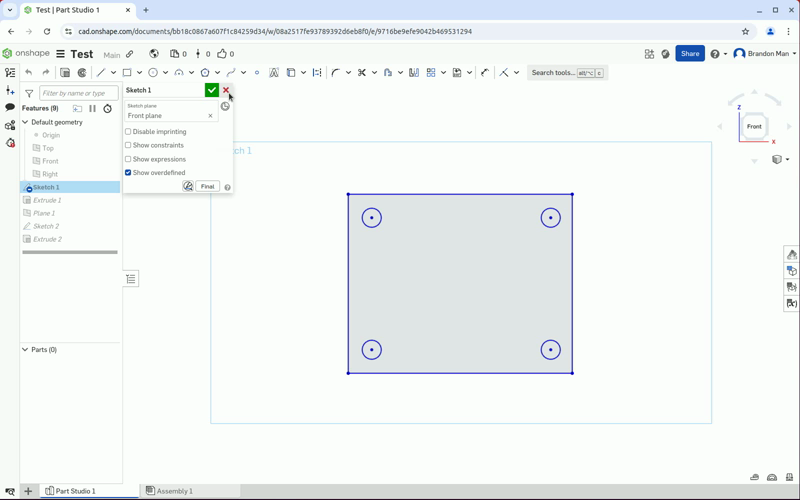
key(shift+s)
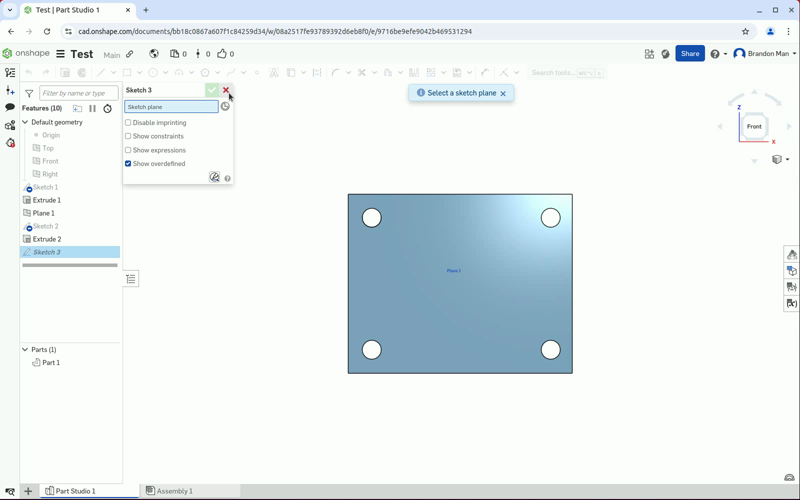
mouse_move(73, 215)
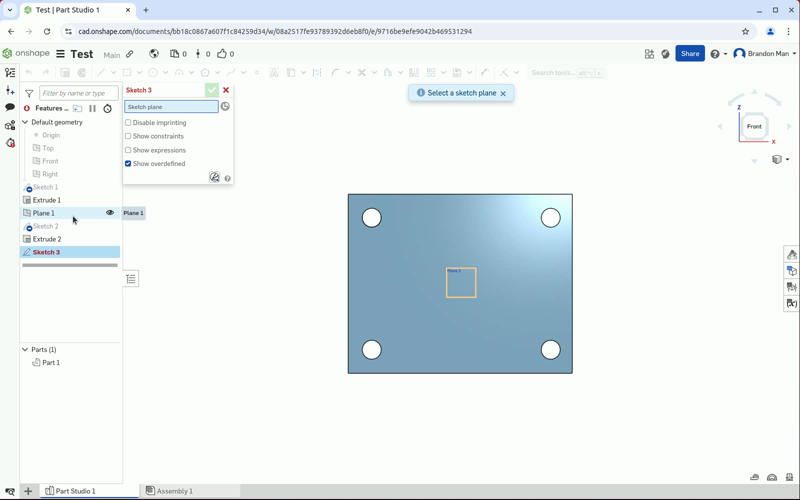
click(73, 215)
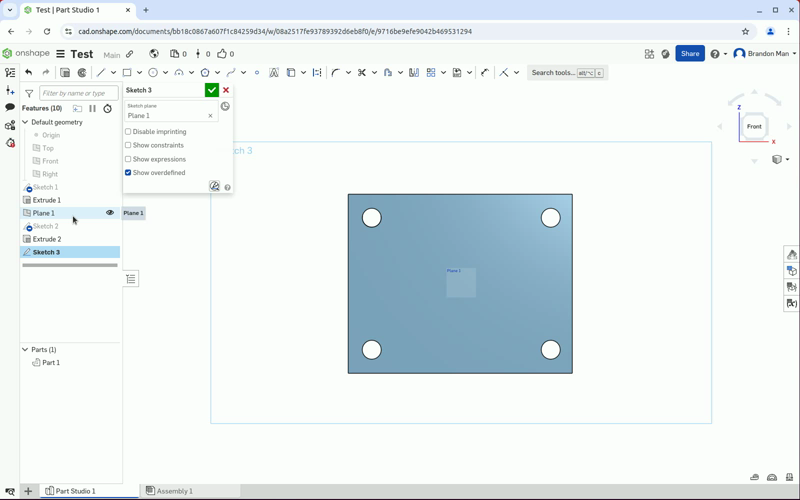
mouse_move(73, 352)
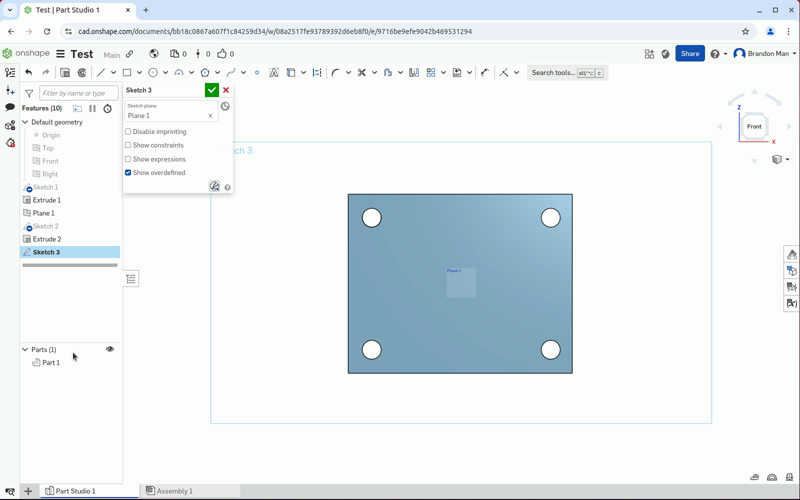
key(y)
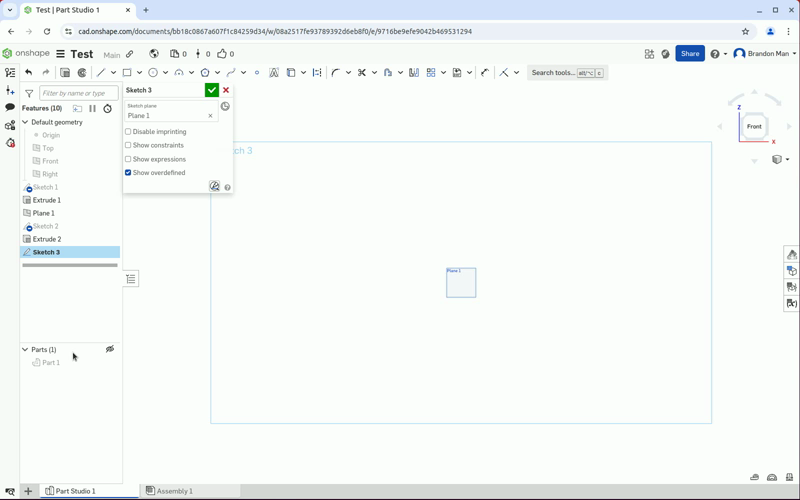
key(c)
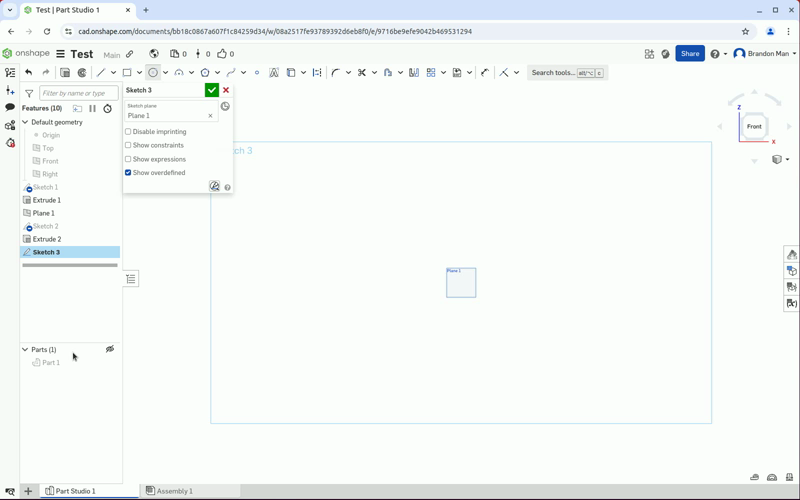
key_down(shift)
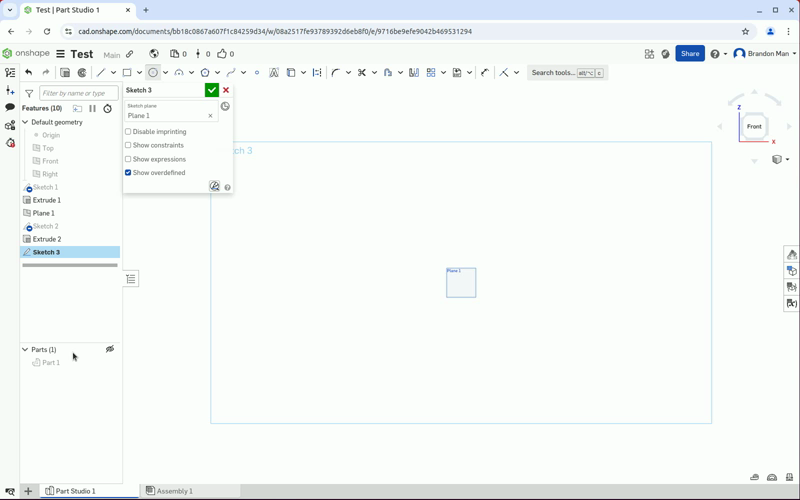
mouse_move(551, 215)
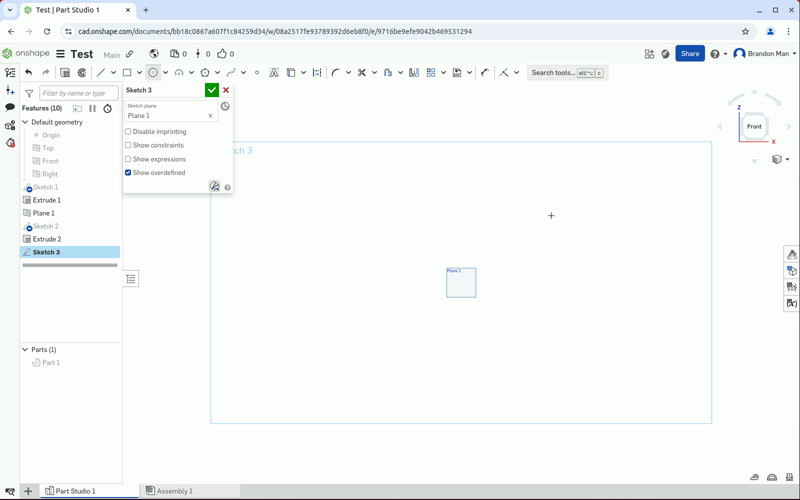
click(551, 215)
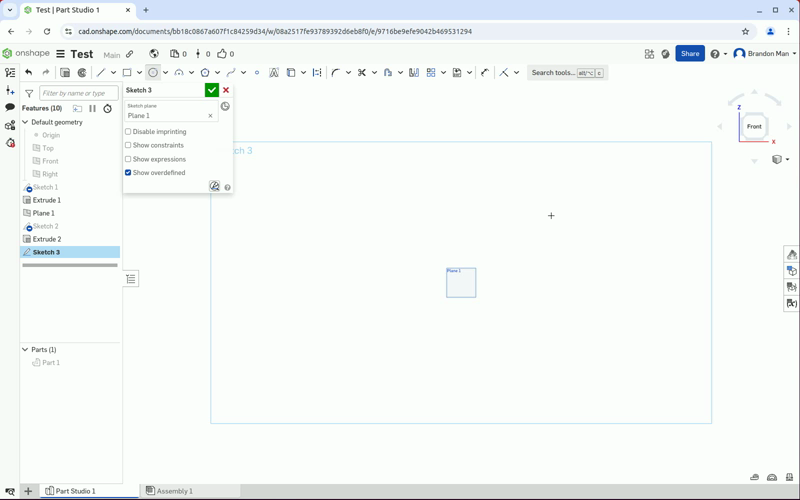
key_up(shift)
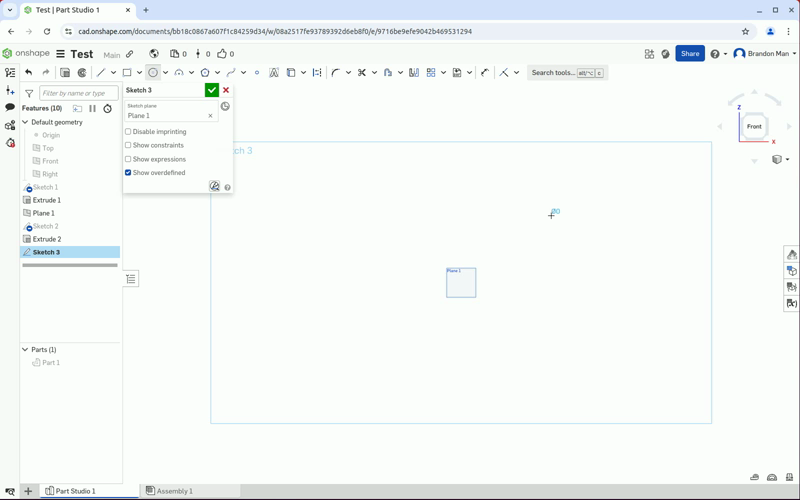
mouse_move(569, 215)
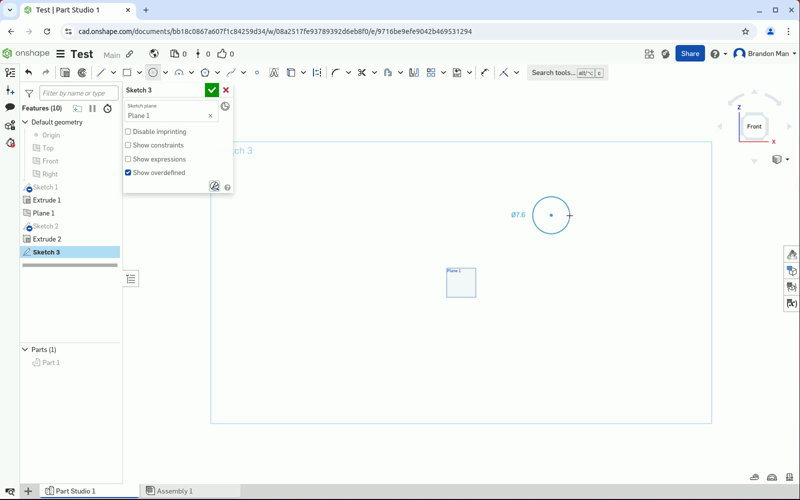
click(569, 215)
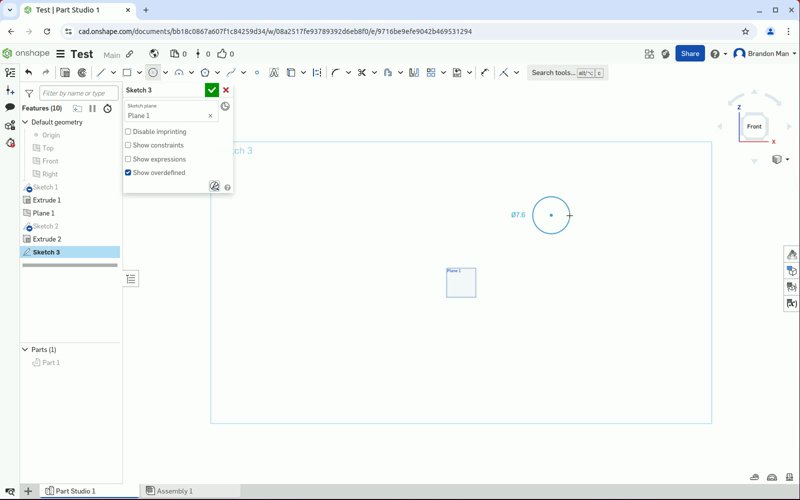
key(esc)
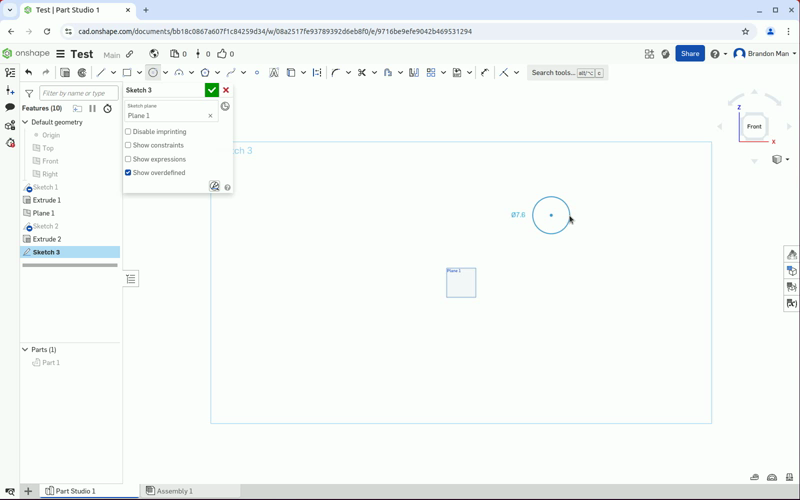
key(c)
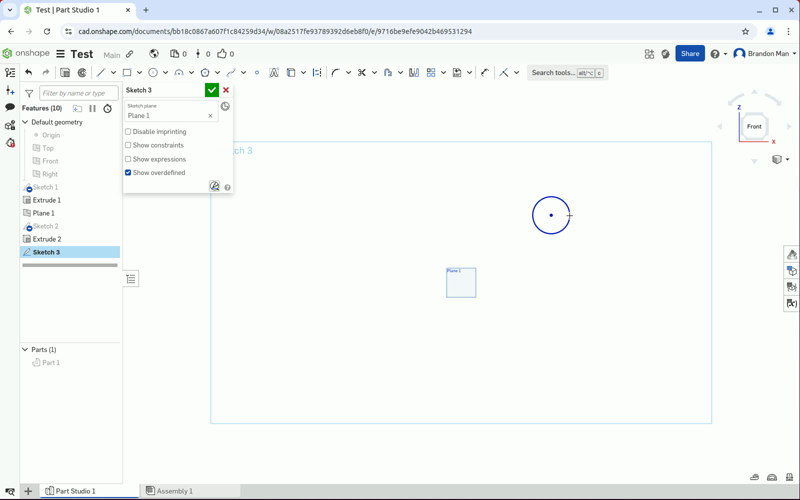
key_down(shift)
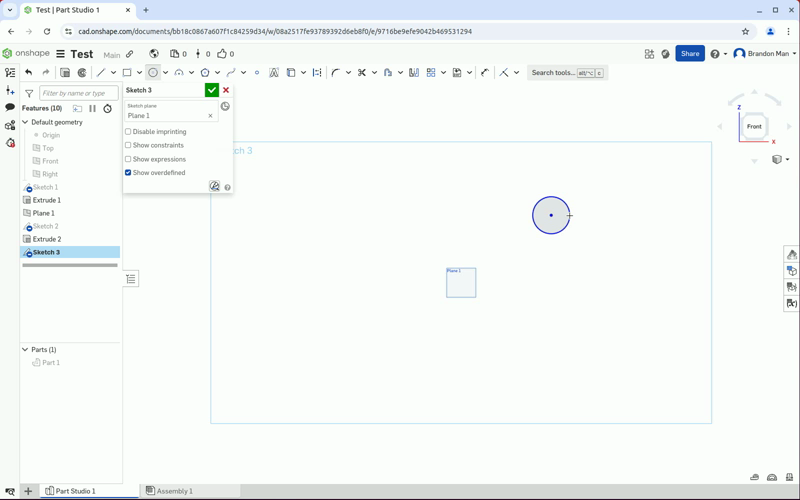
mouse_move(551, 215)
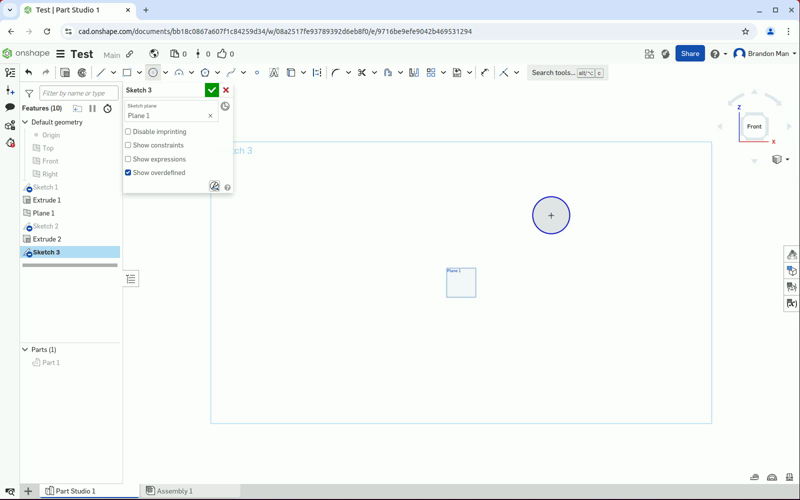
click(551, 215)
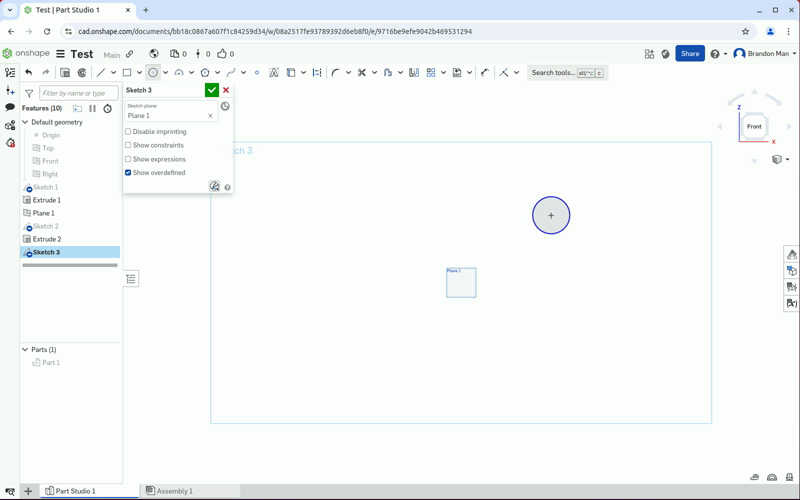
key_up(shift)
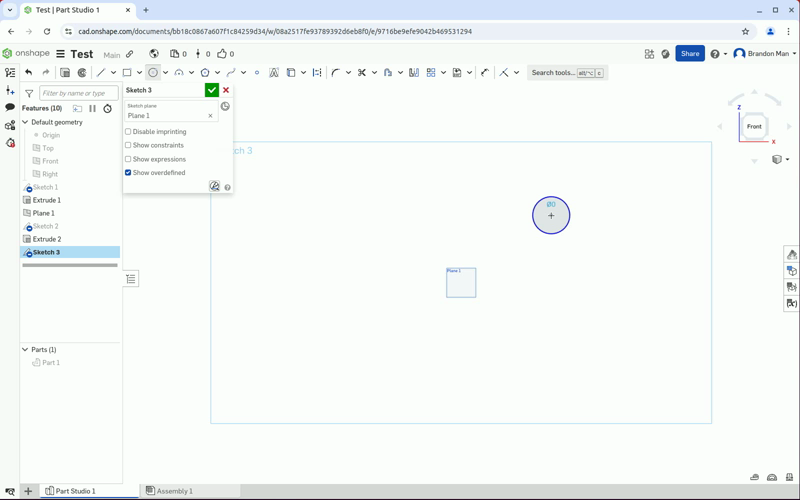
mouse_move(560, 215)
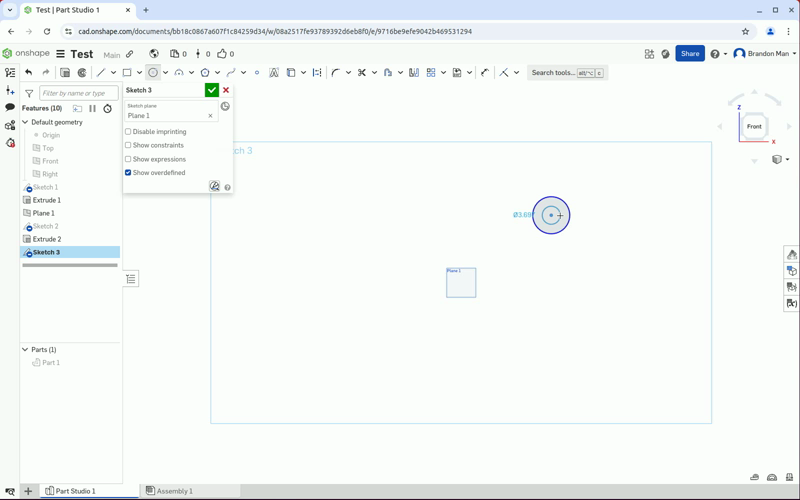
click(560, 215)
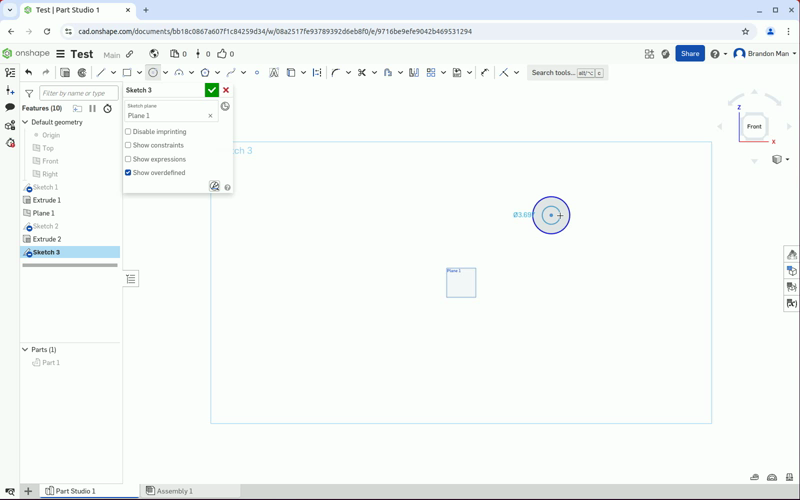
key(esc)
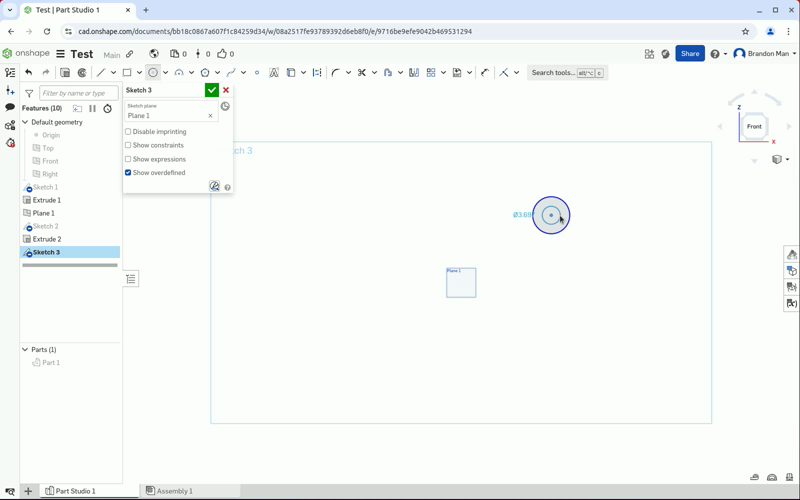
mouse_move(544, 223)
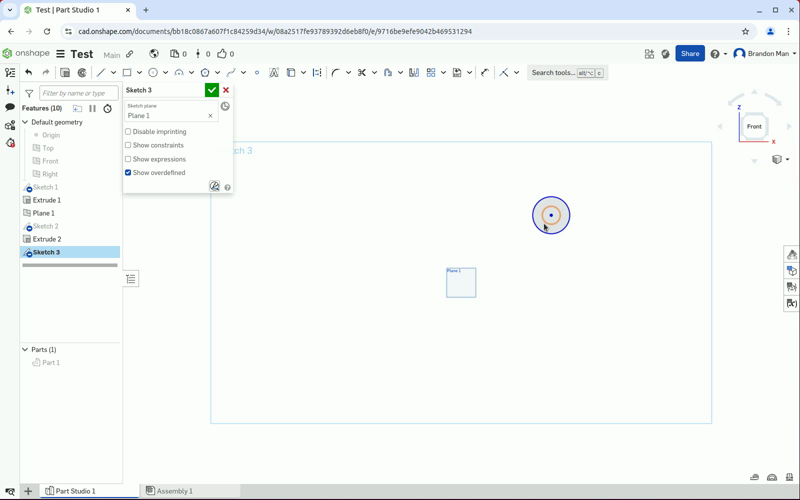
scroll(6)
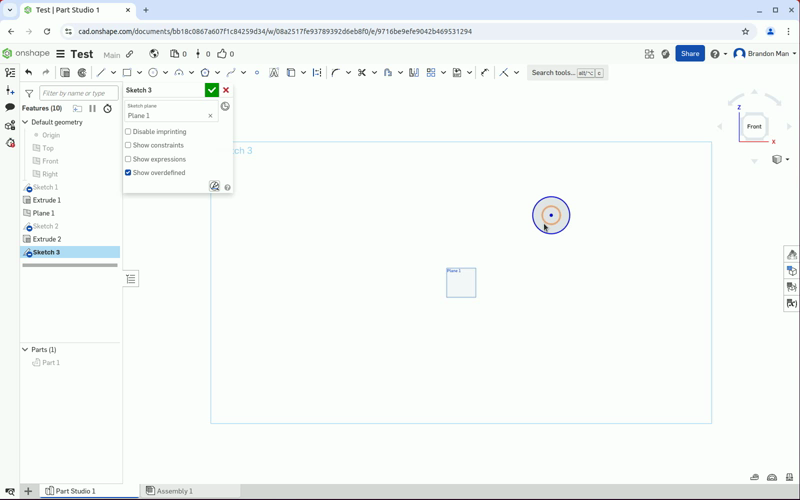
scroll(6)
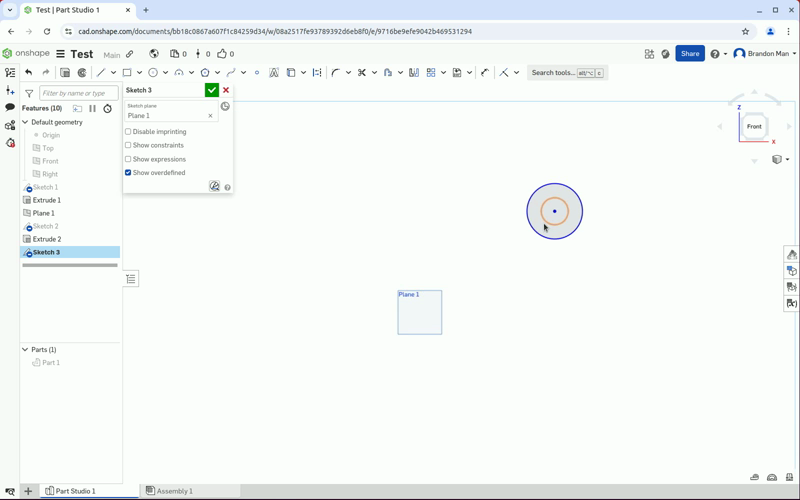
scroll(6)
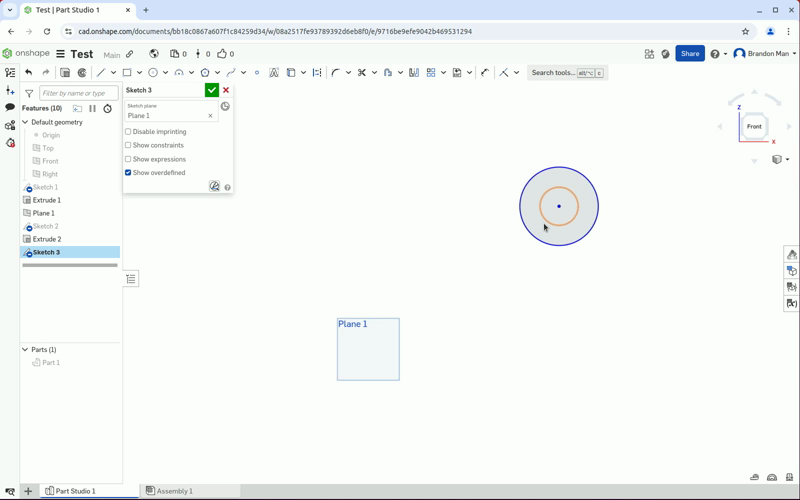
scroll(6)
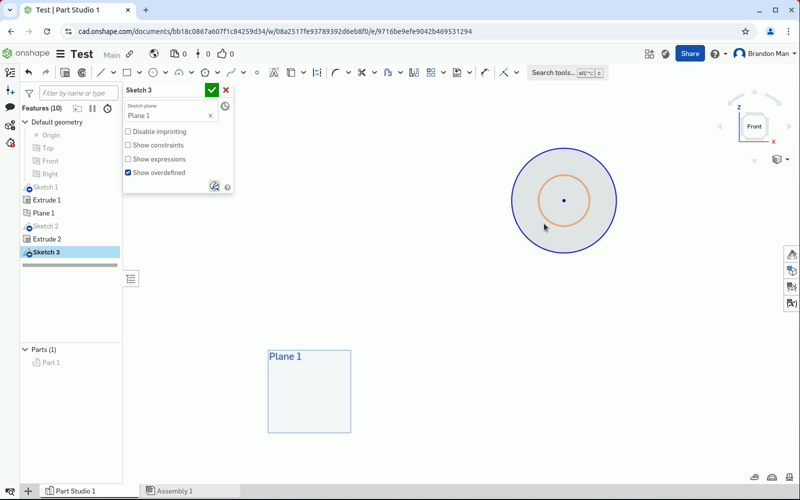
scroll(6)
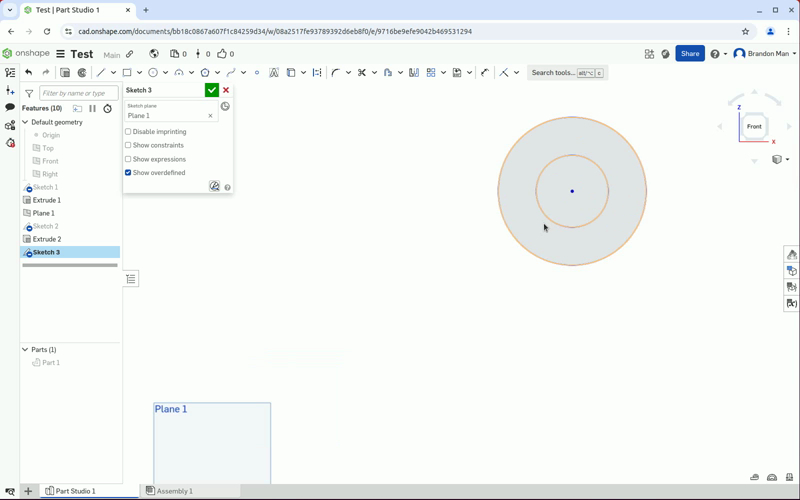
scroll(6)
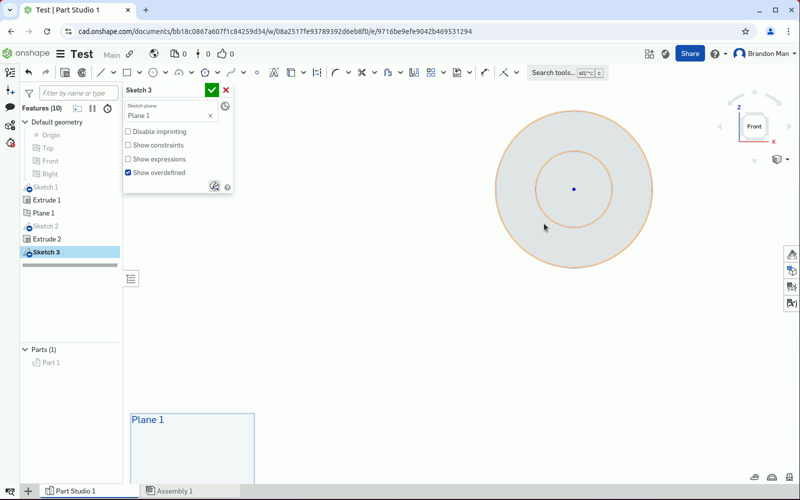
scroll(6)
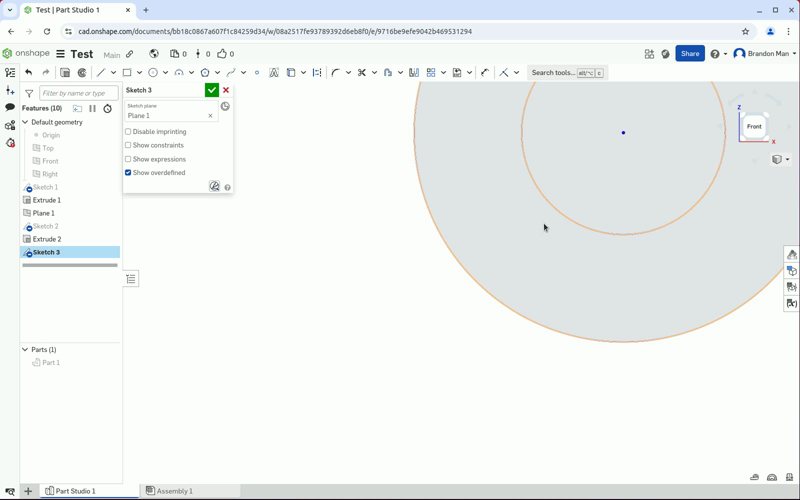
click(544, 223)
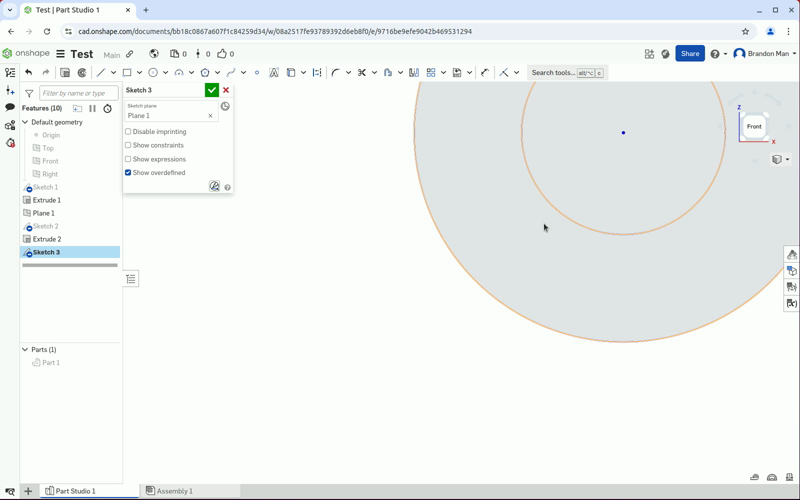
scroll(-6)
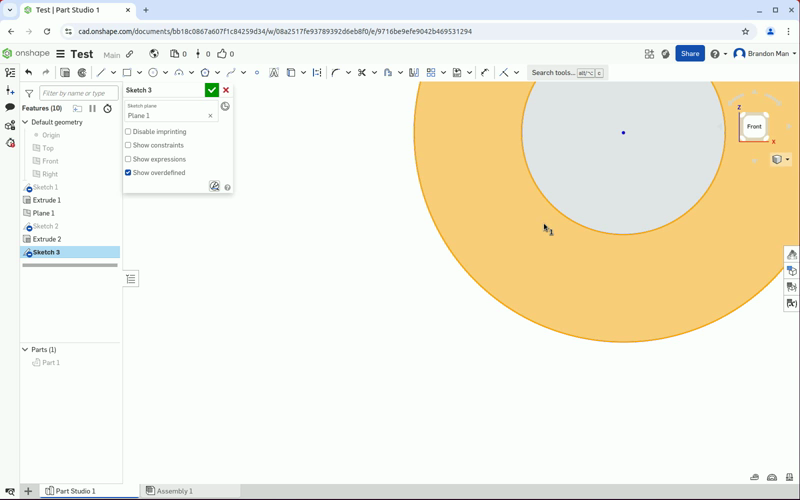
scroll(-6)
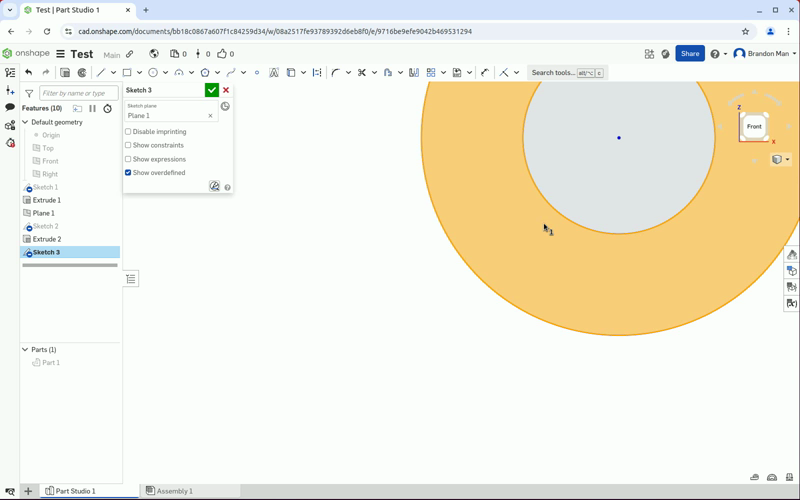
scroll(-6)
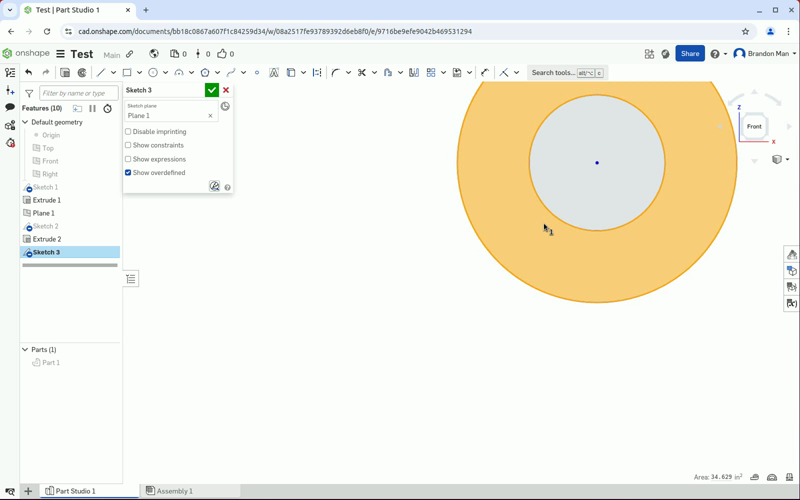
scroll(-6)
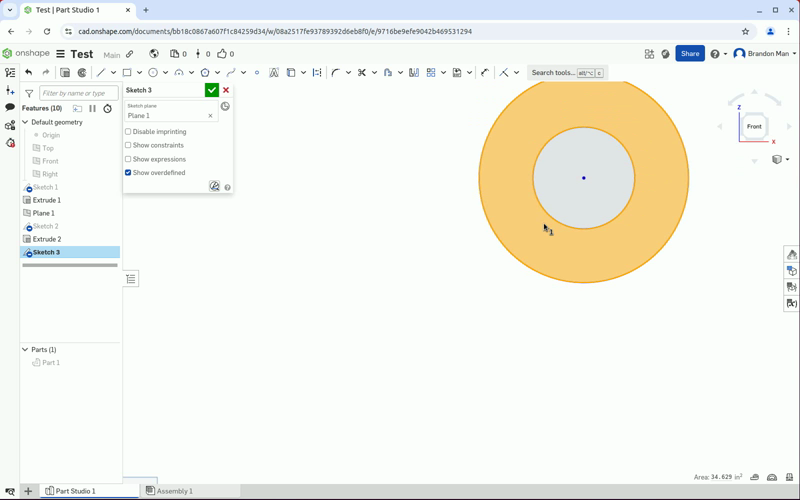
scroll(-6)
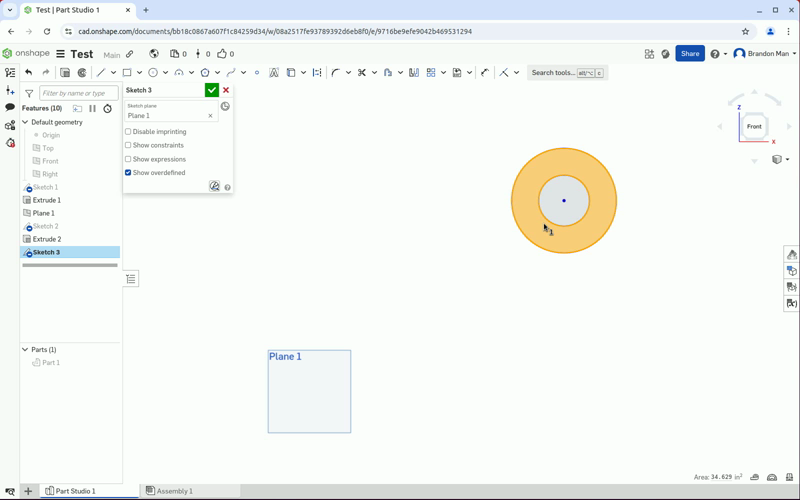
scroll(-6)
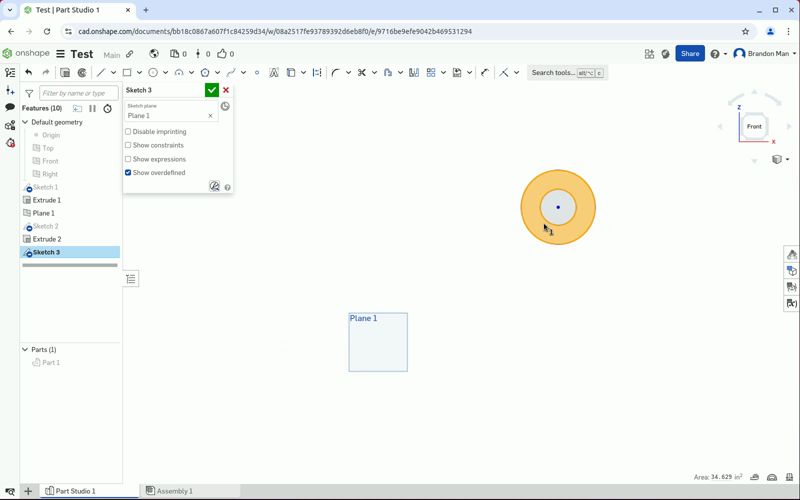
scroll(-6)
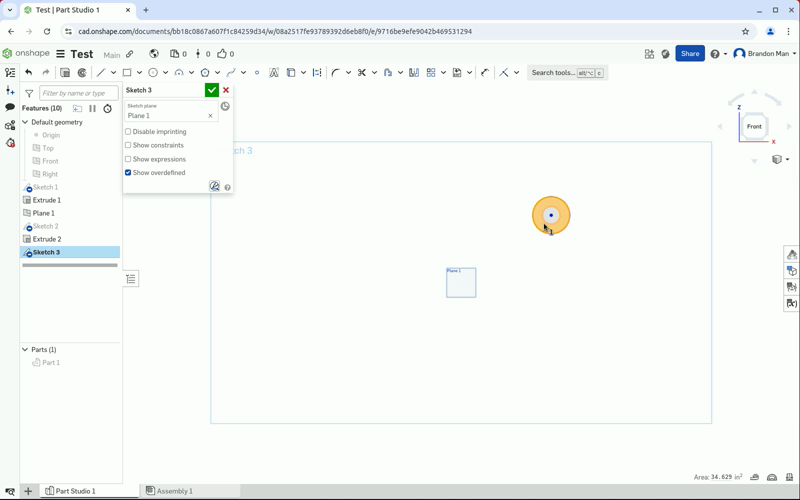
mouse_move(73, 352)
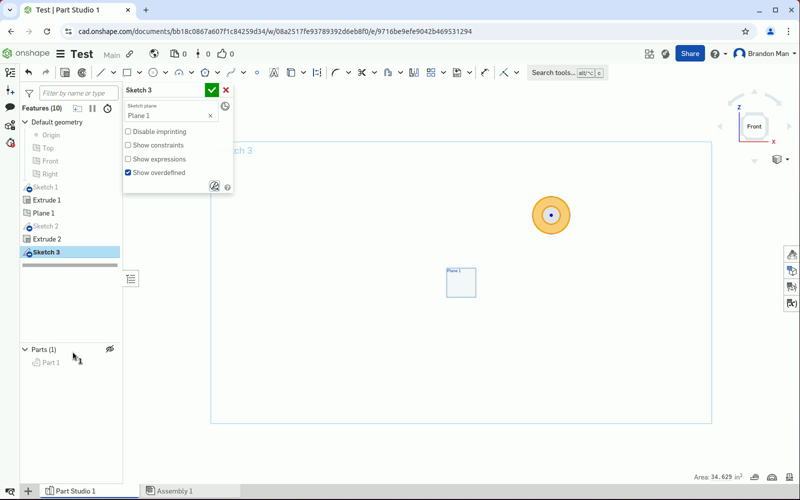
key(shift+y)
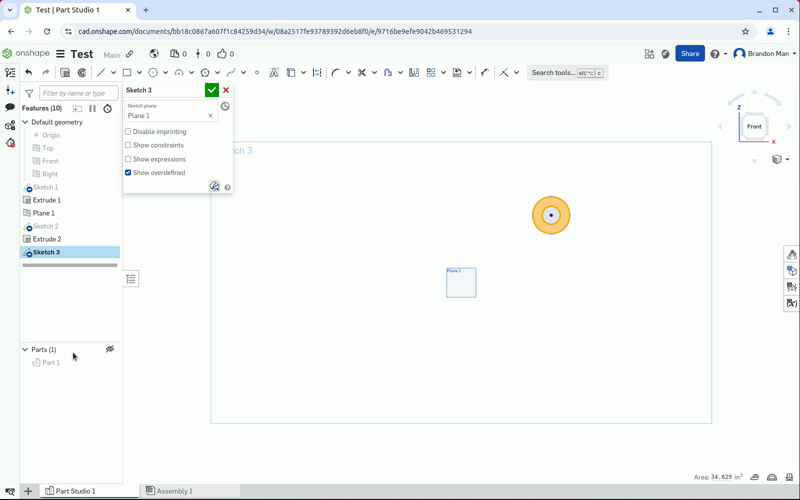
key(shift+e)
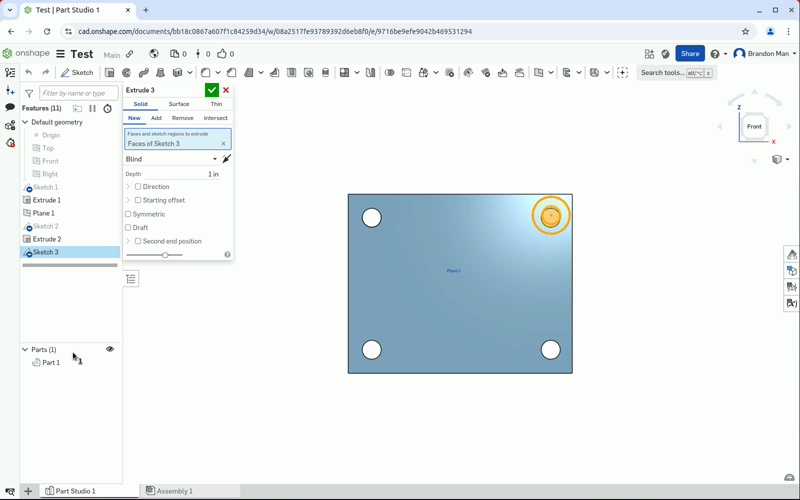
mouse_move(143, 106)
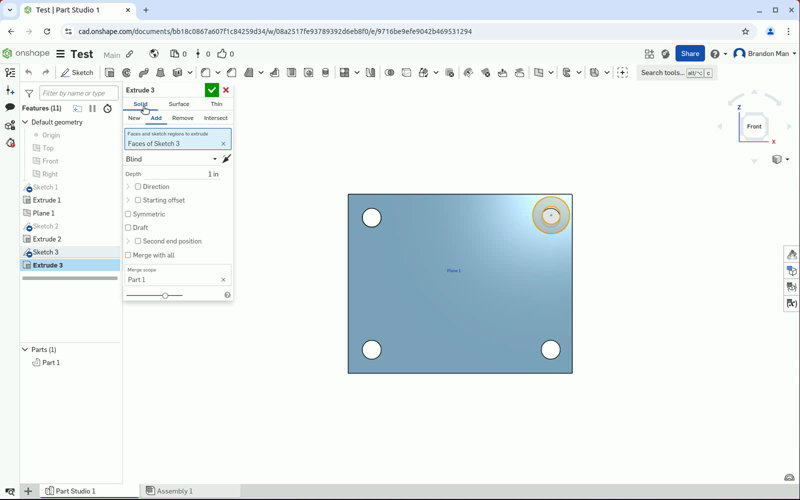
click(143, 106)
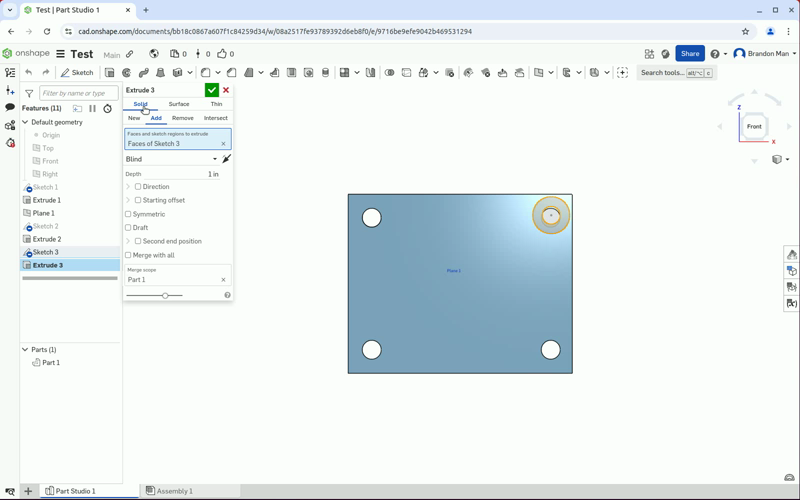
mouse_move(186, 120)
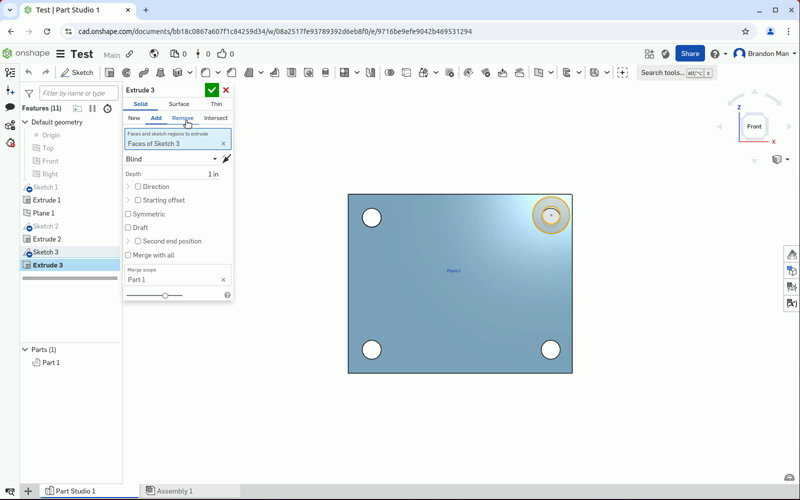
click(186, 120)
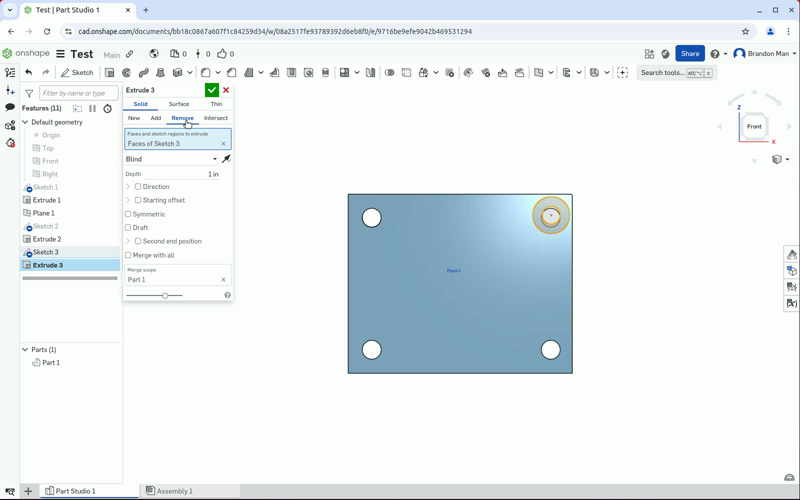
key(tab, 4)
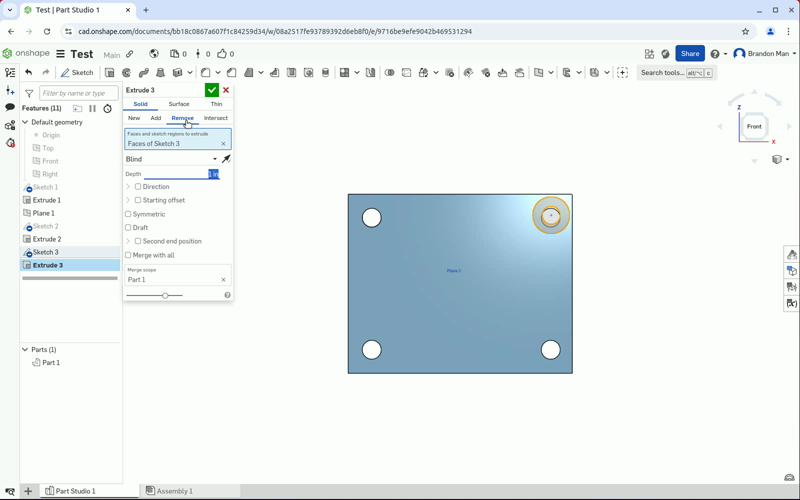
text(1.926)
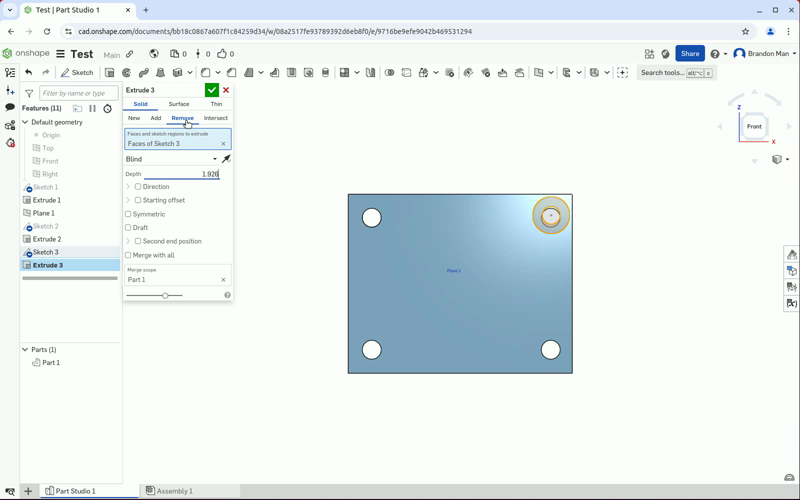
key(tab, 6)
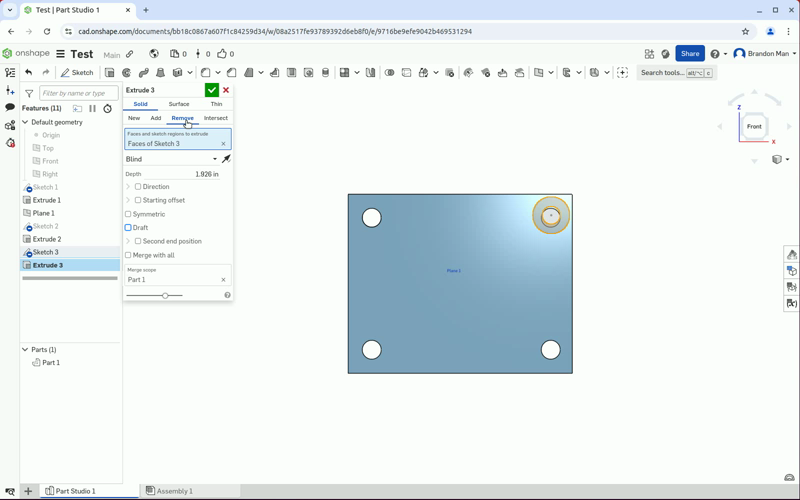
key(space)
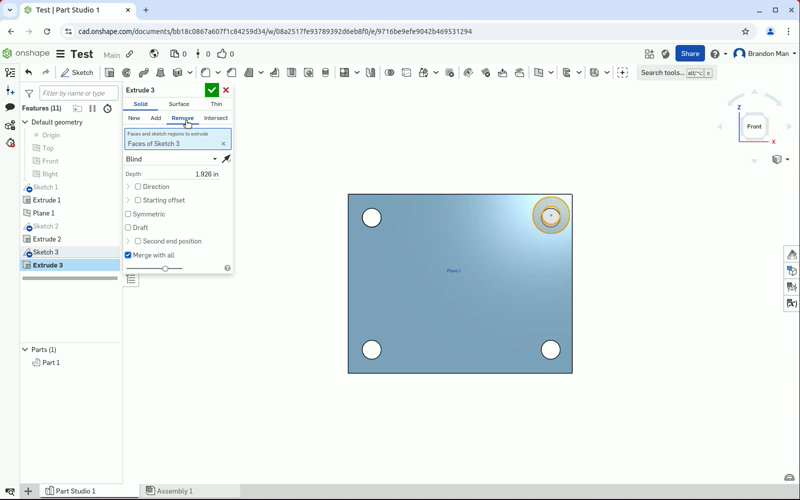
key(enter)
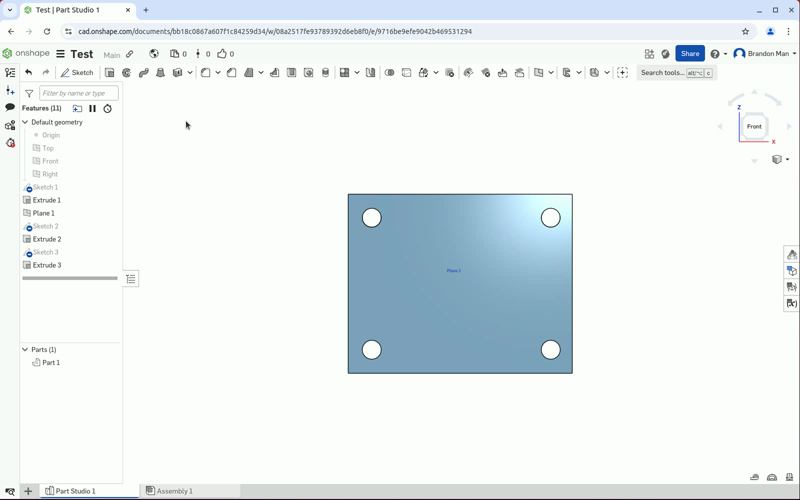
key(shift+h)
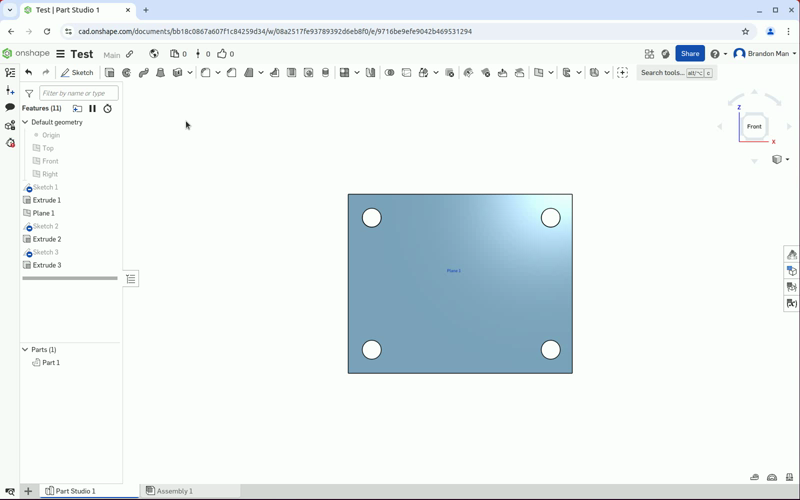
key(shift+h)
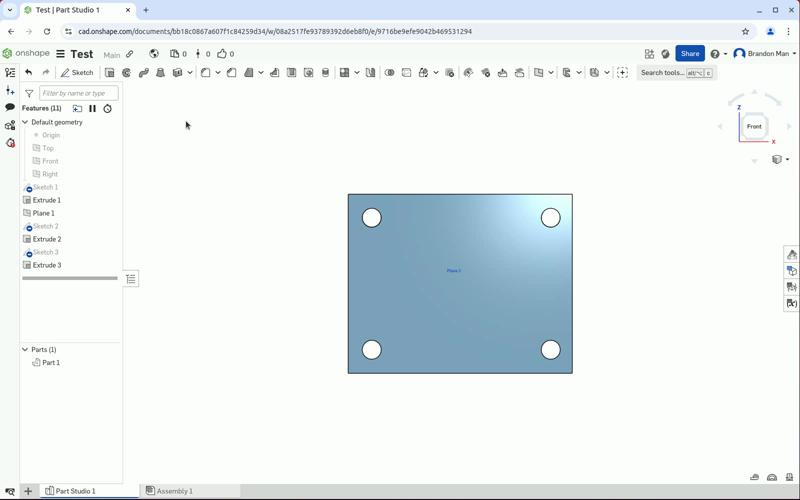
mouse_move(73, 189)
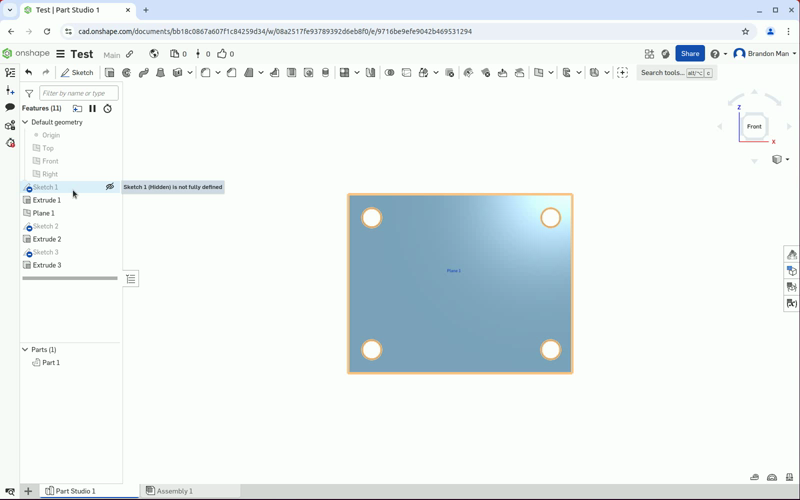
click(73, 189)
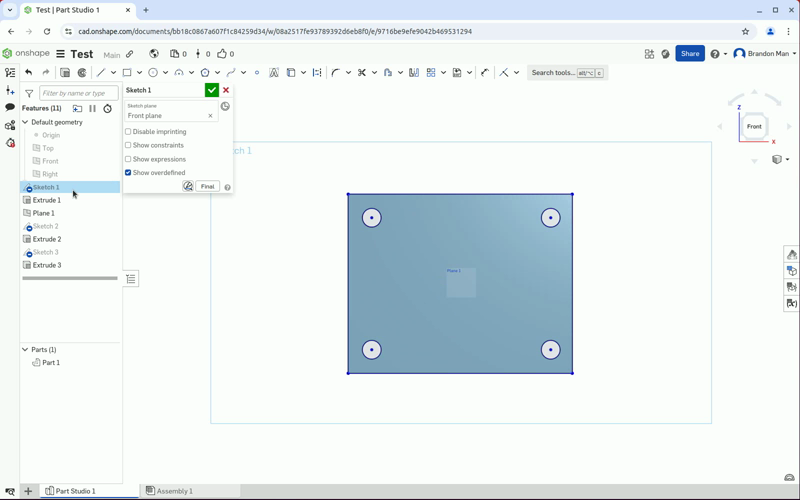
mouse_move(229, 92)
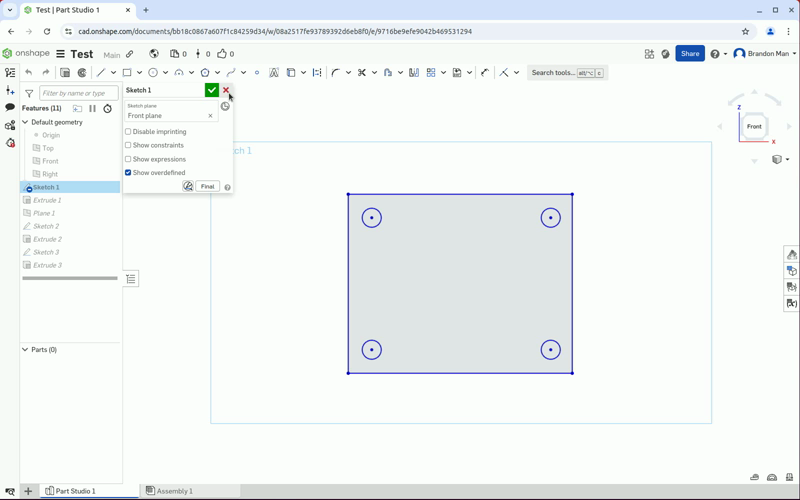
click(229, 92)
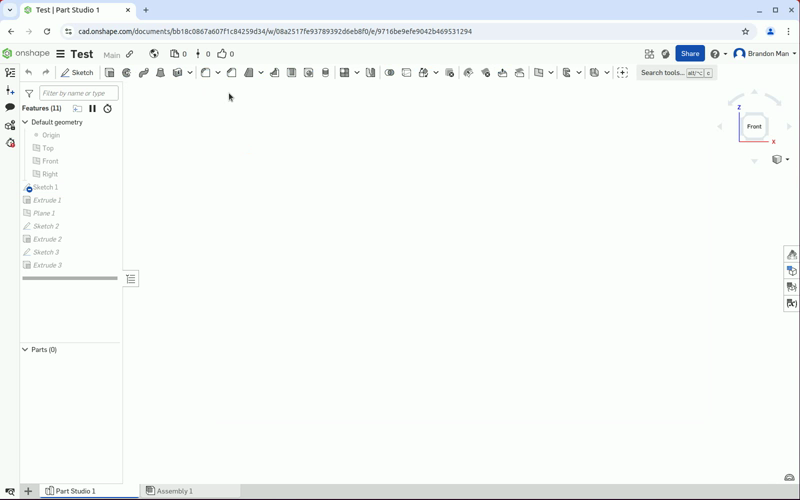
key(shift+s)
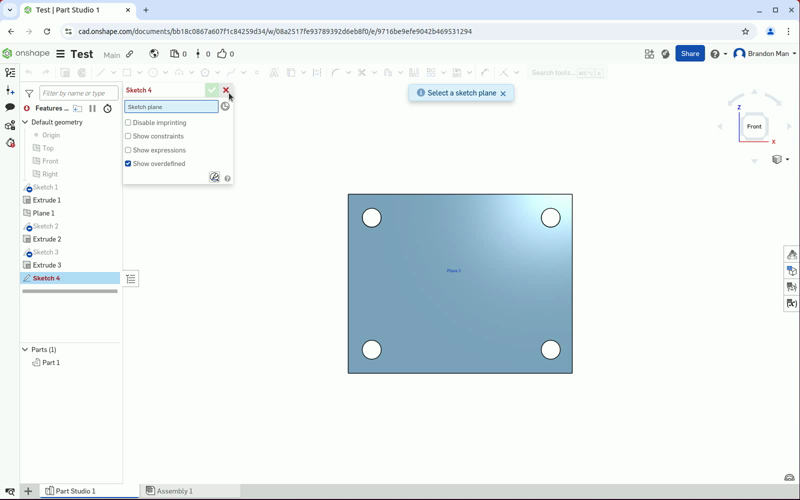
mouse_move(73, 215)
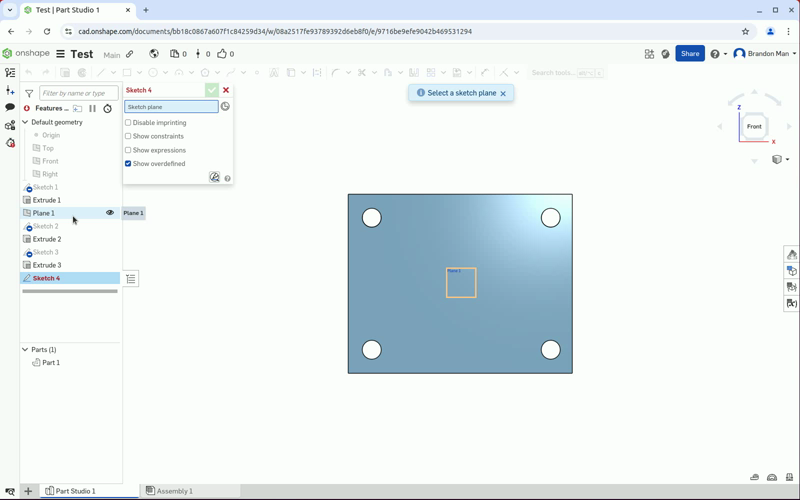
click(73, 215)
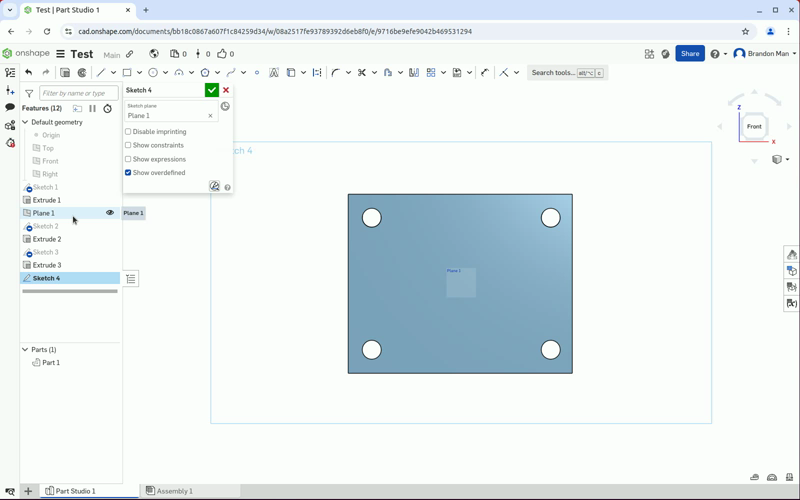
mouse_move(73, 352)
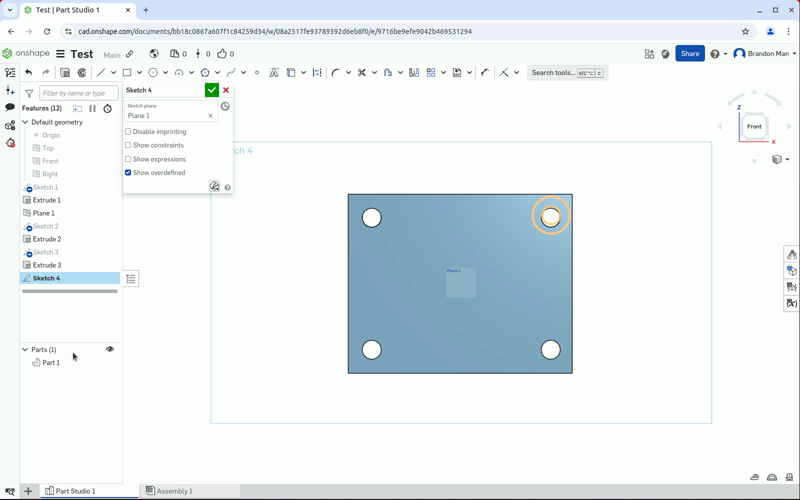
key(y)
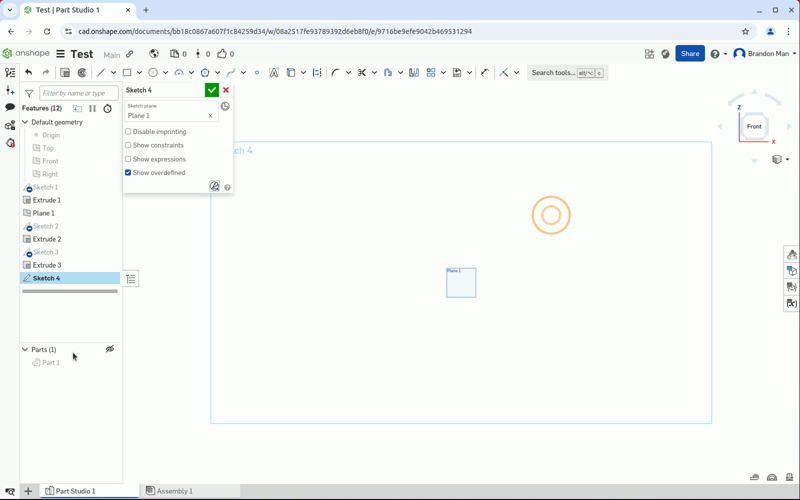
key(c)
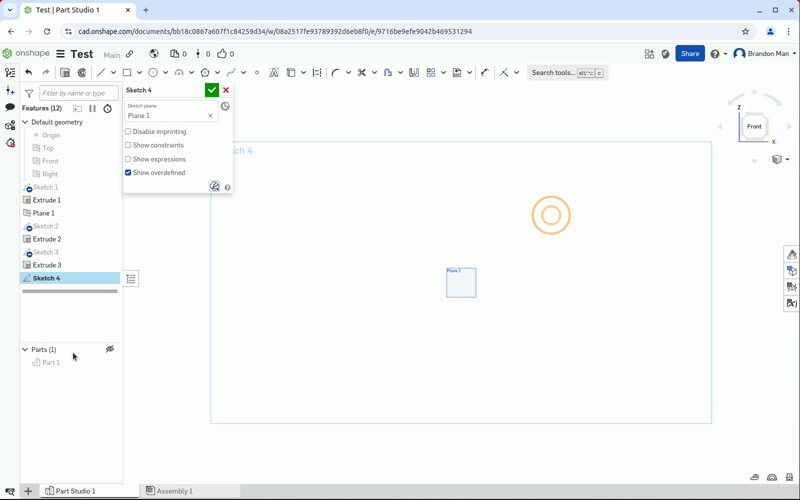
key_down(shift)
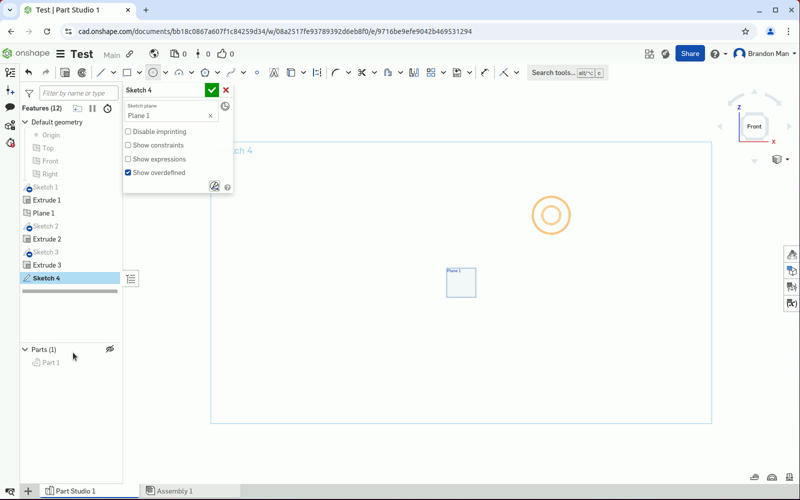
mouse_move(551, 351)
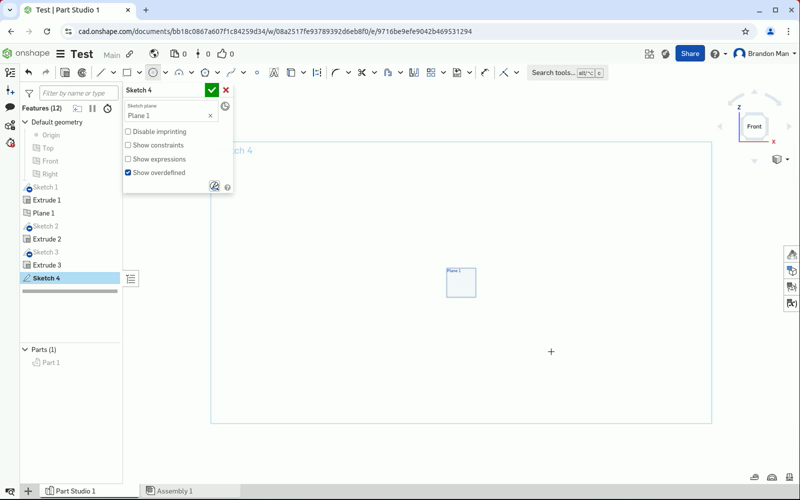
click(551, 351)
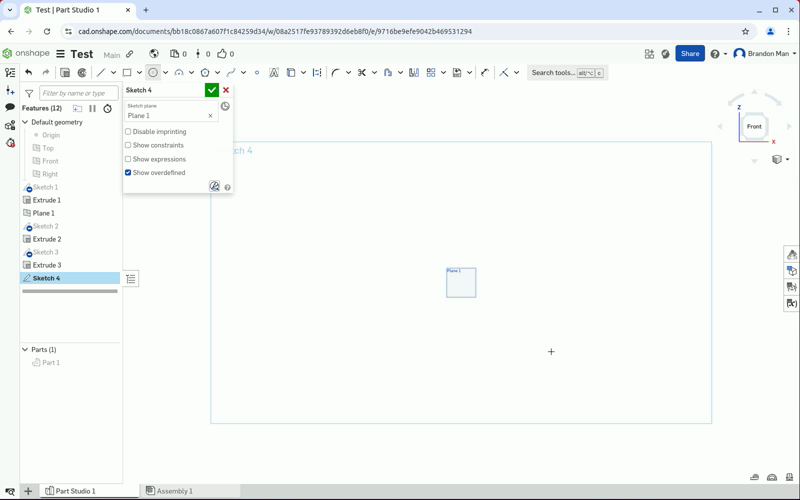
key_up(shift)
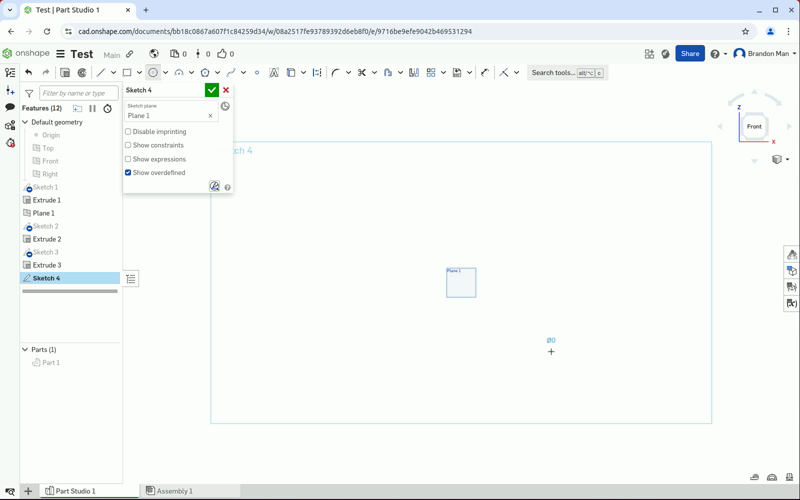
mouse_move(569, 351)
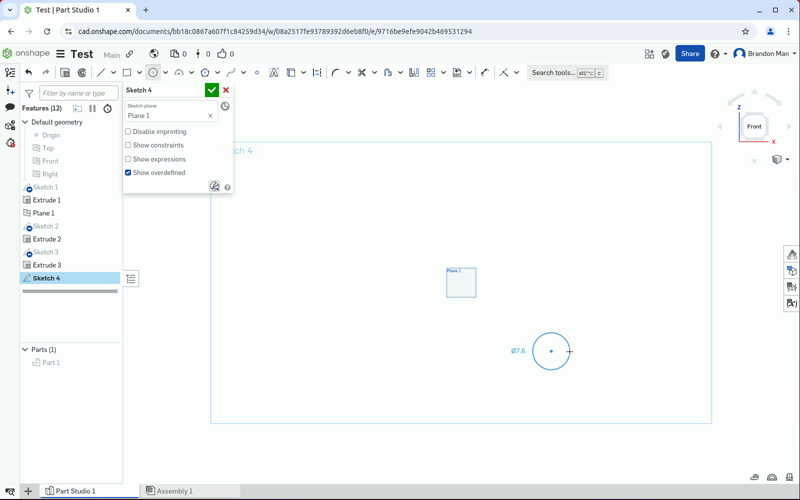
click(569, 351)
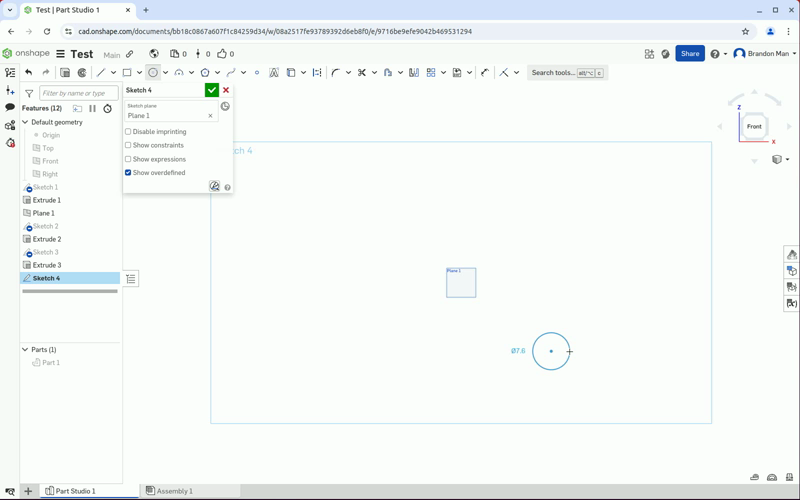
key(esc)
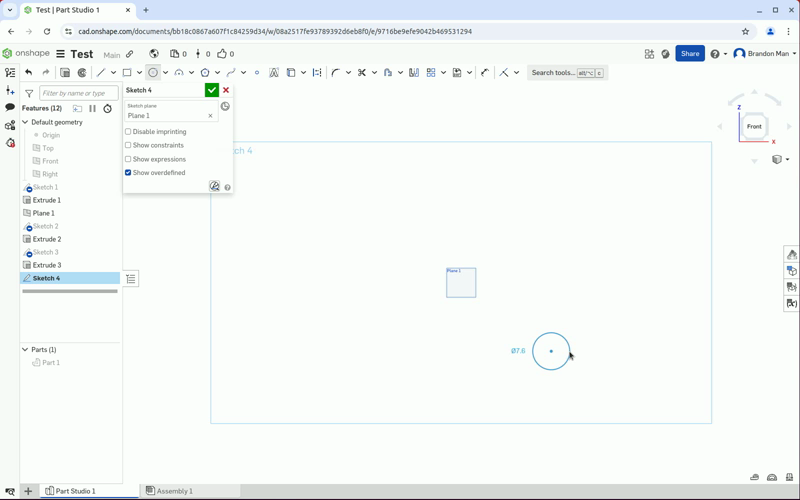
key(c)
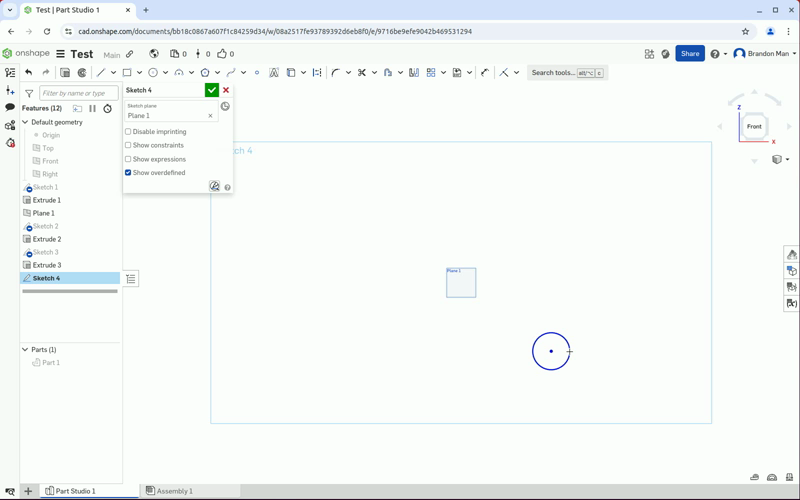
key_down(shift)
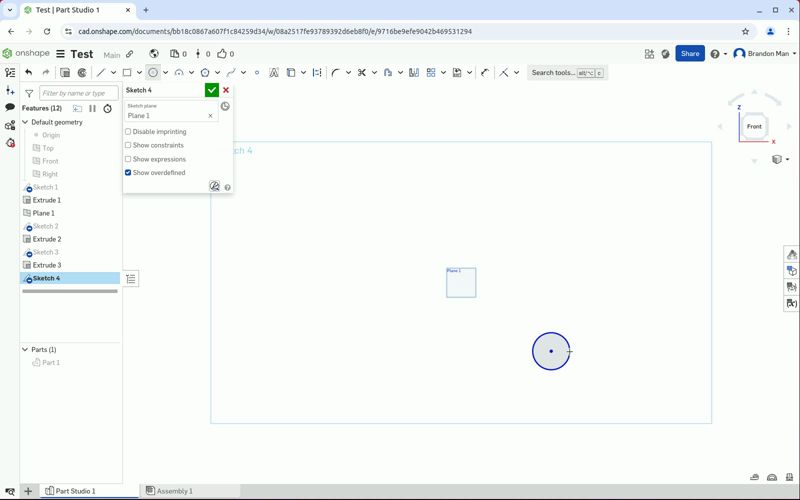
mouse_move(551, 351)
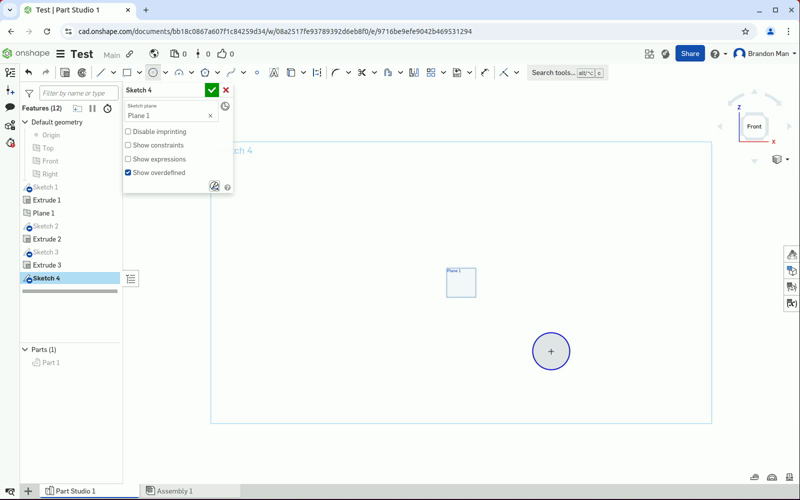
click(551, 351)
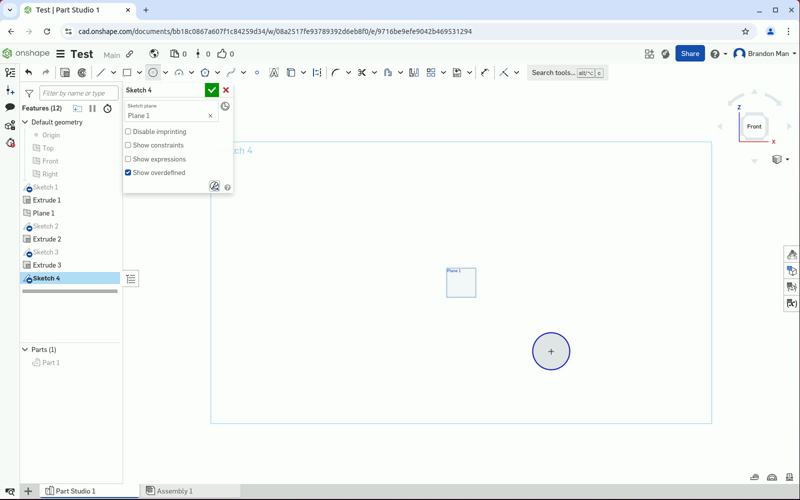
key_up(shift)
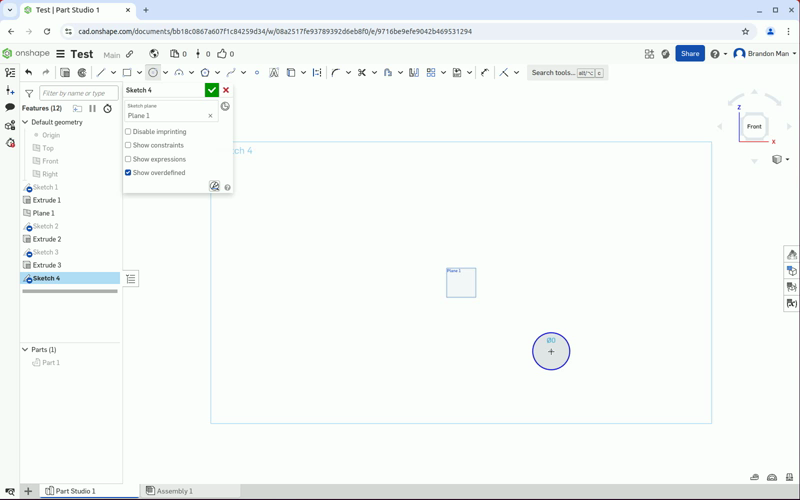
mouse_move(560, 351)
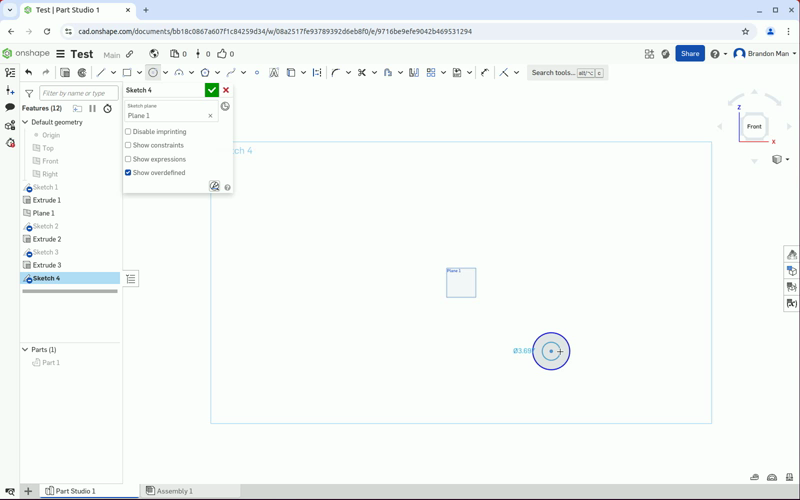
click(560, 351)
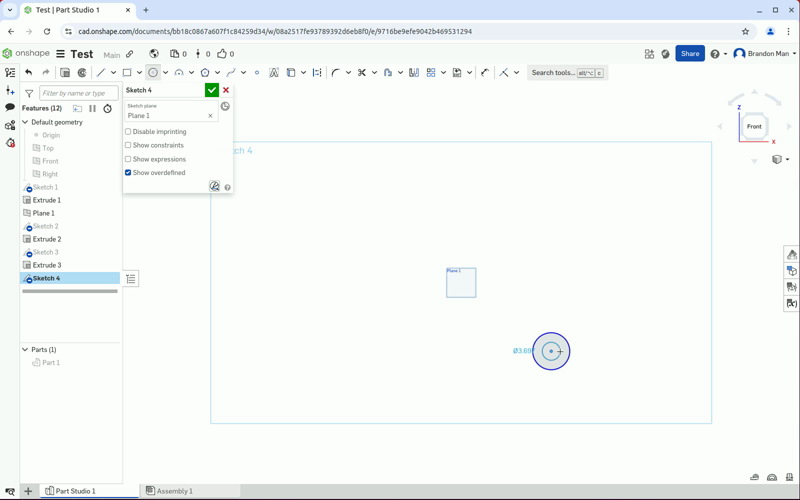
key(esc)
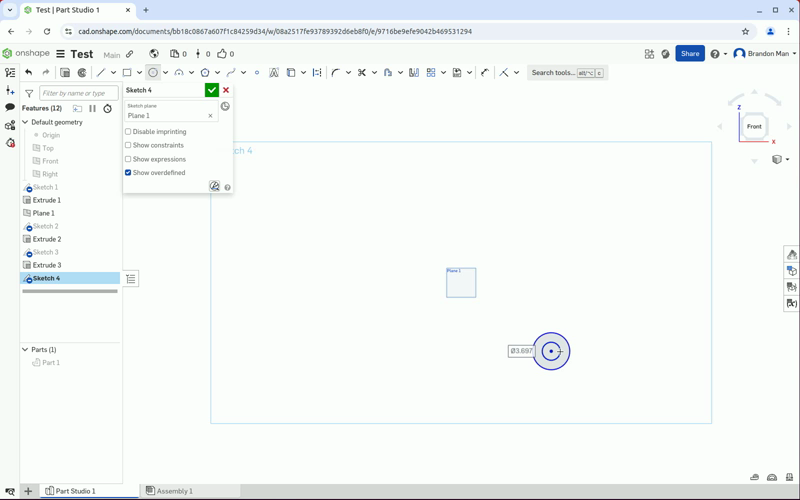
mouse_move(557, 365)
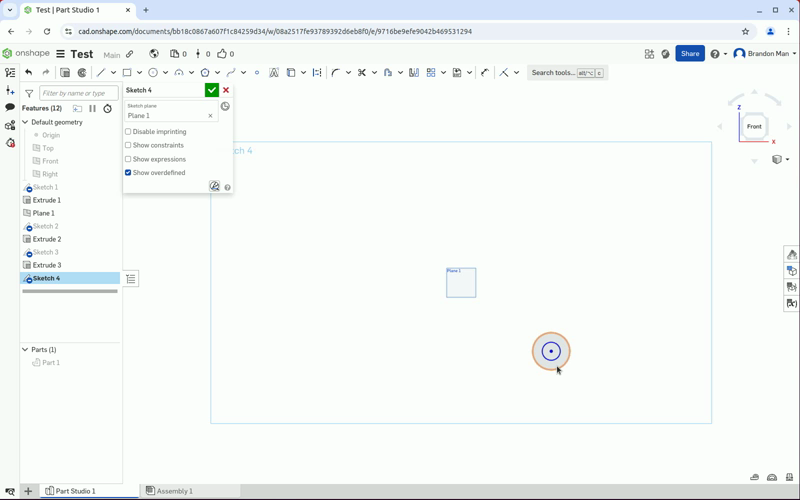
scroll(6)
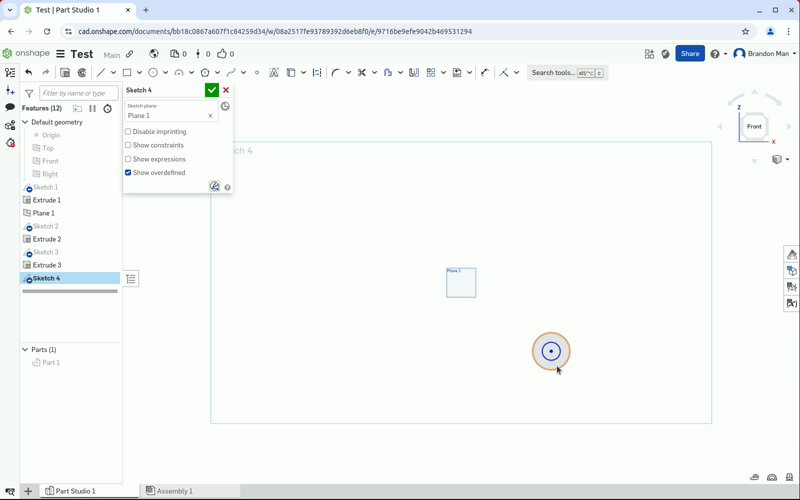
scroll(6)
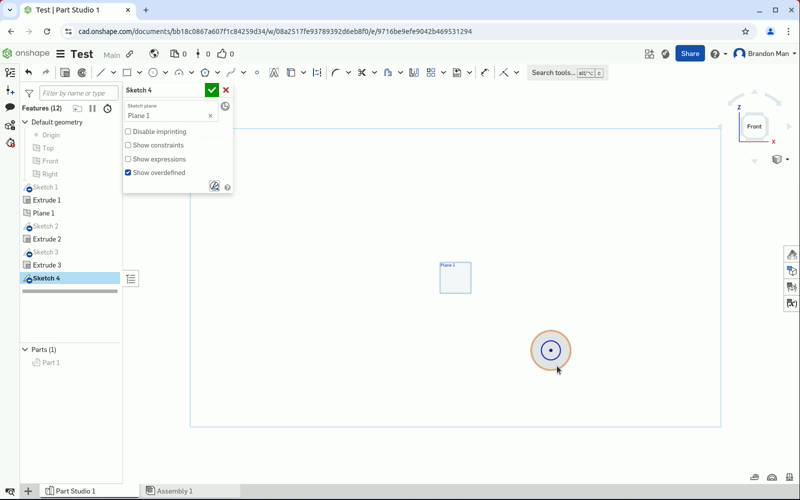
scroll(6)
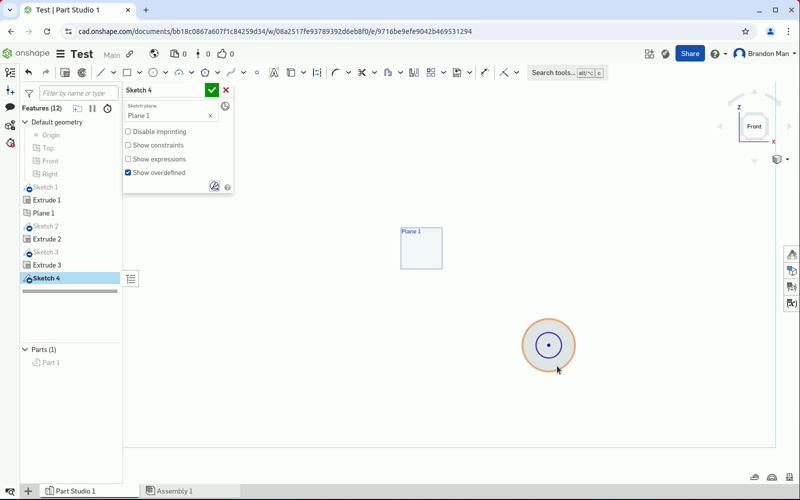
scroll(6)
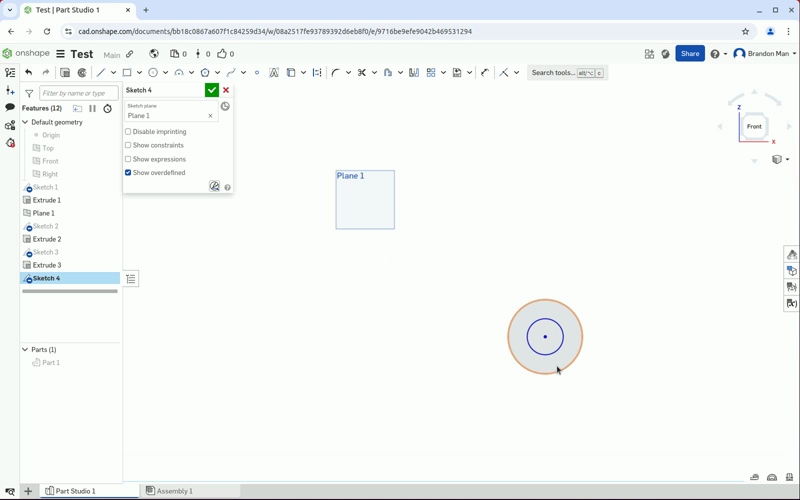
scroll(6)
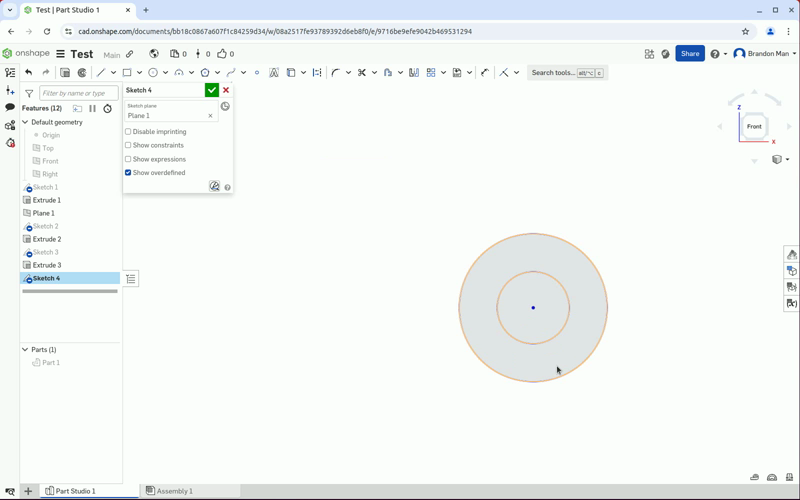
scroll(6)
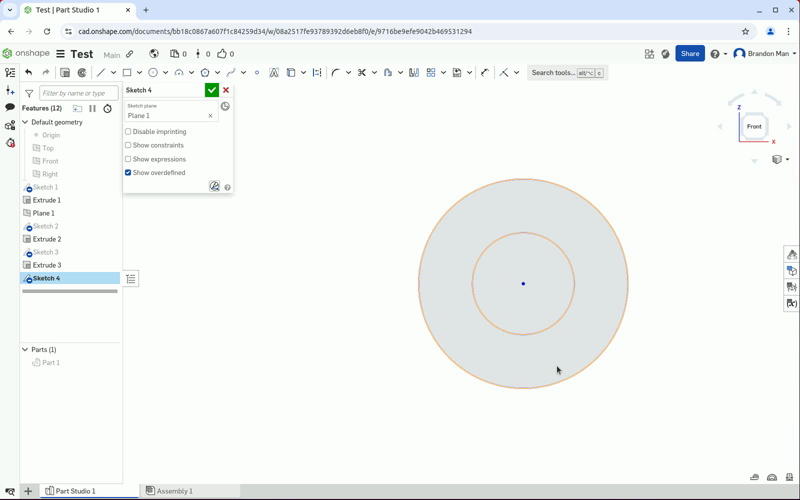
scroll(6)
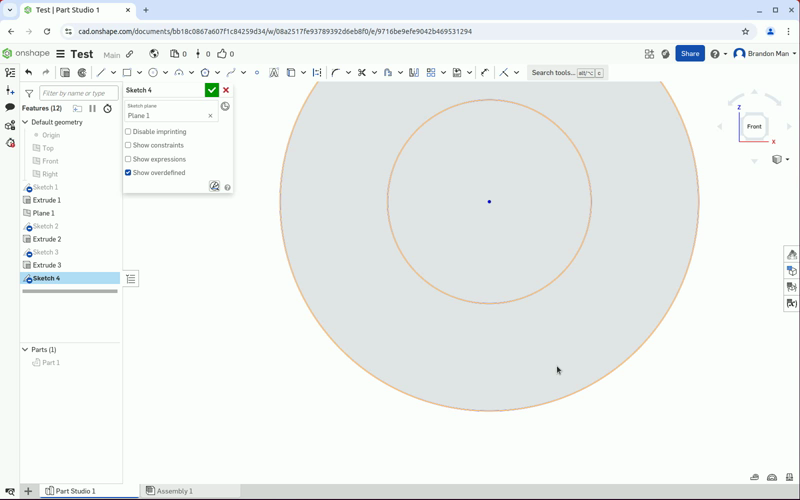
click(557, 365)
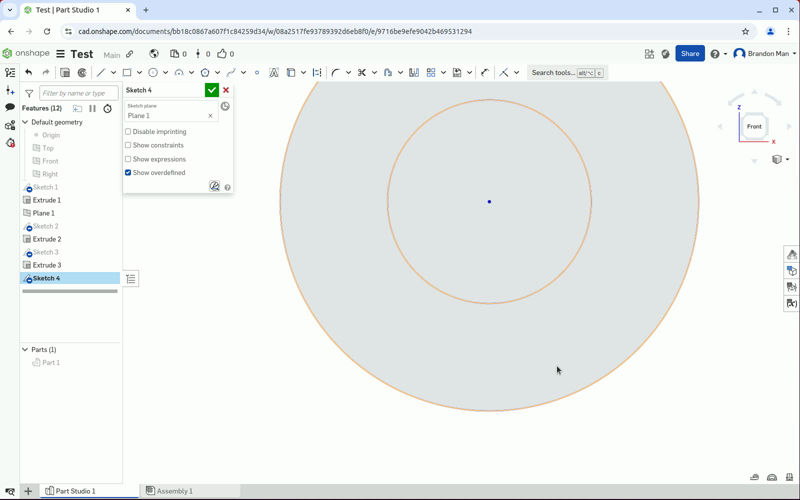
scroll(-6)
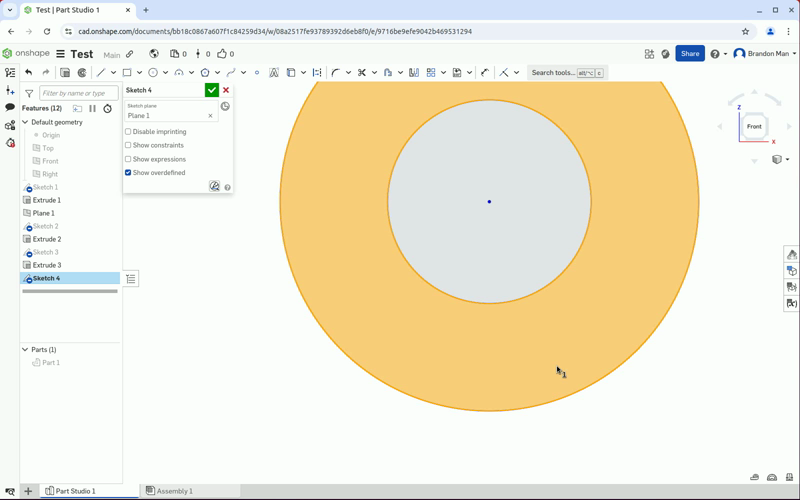
scroll(-6)
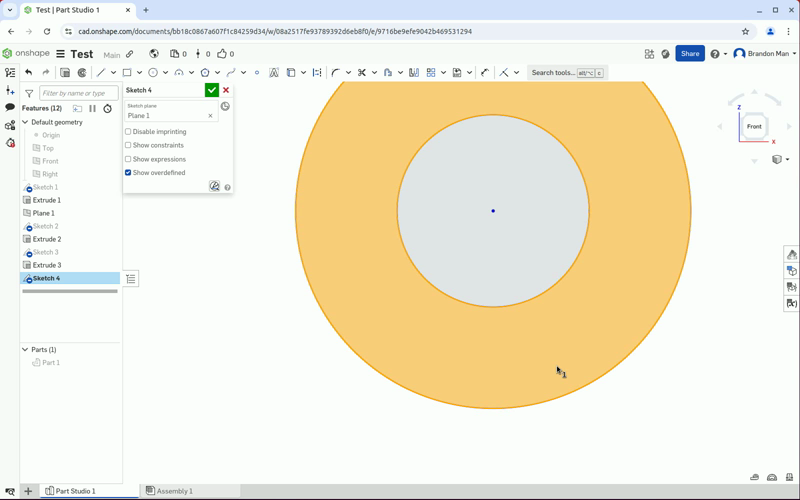
scroll(-6)
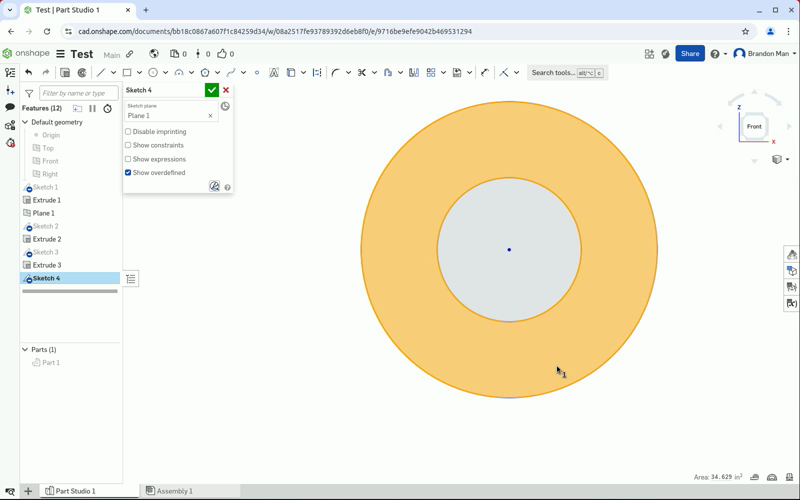
scroll(-6)
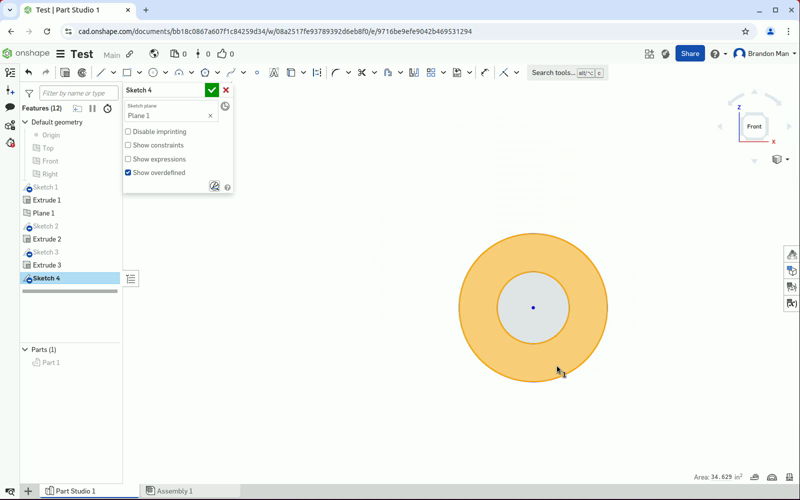
scroll(-6)
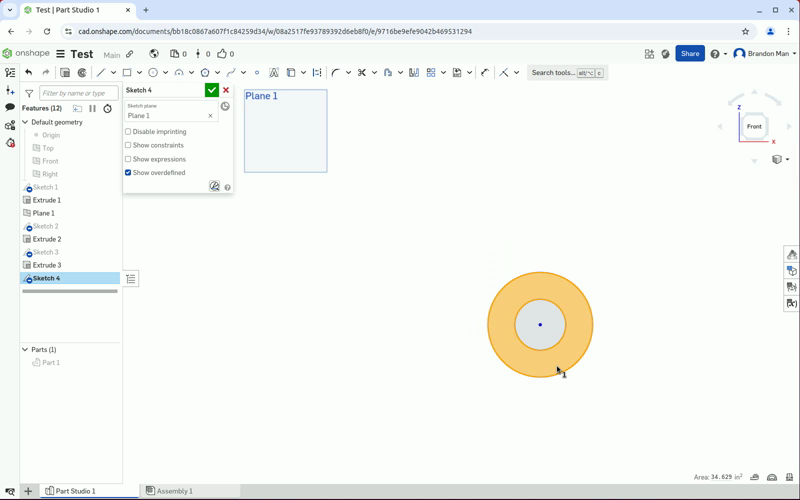
scroll(-6)
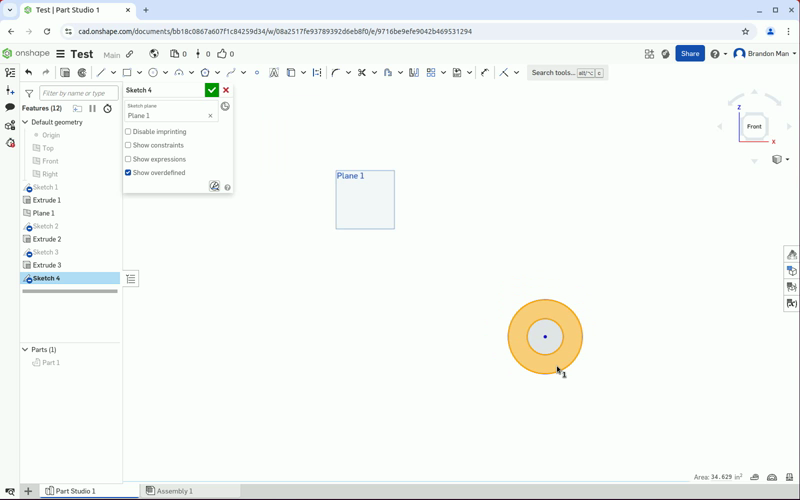
scroll(-6)
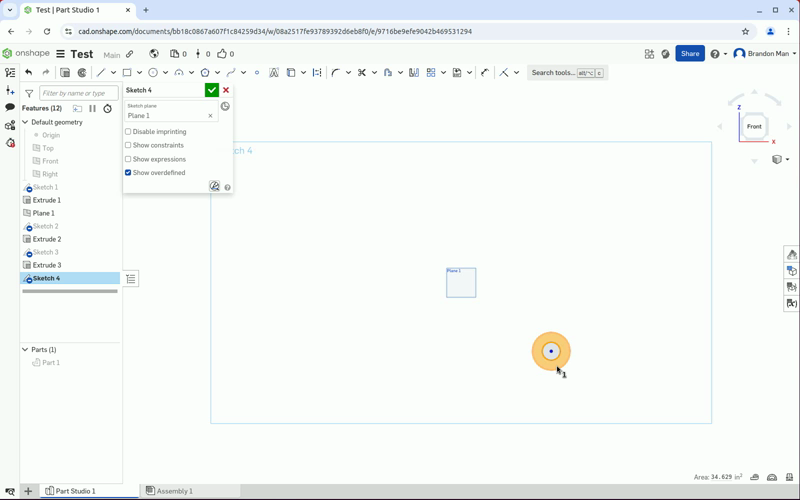
mouse_move(73, 352)
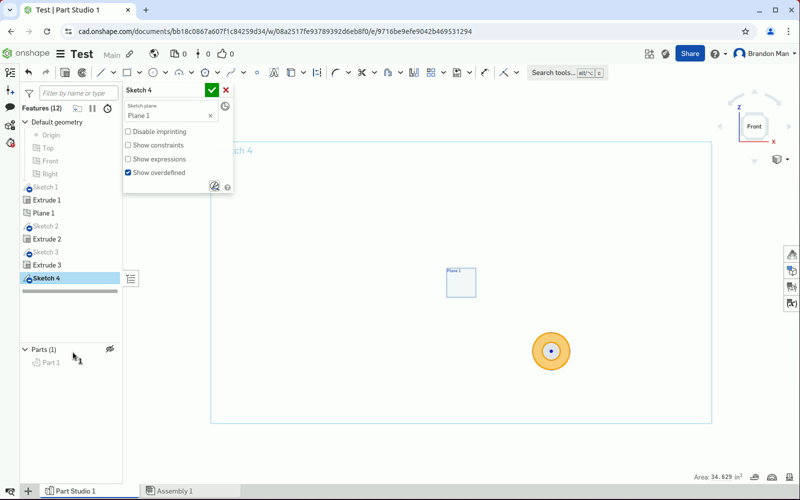
key(shift+y)
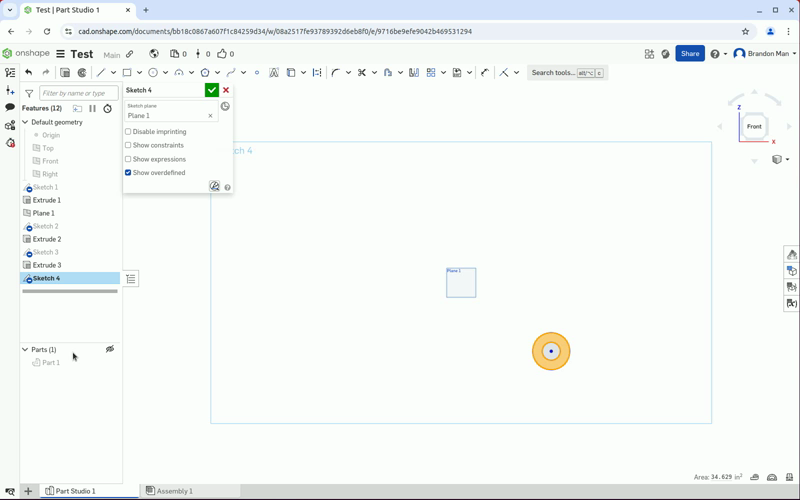
key(shift+e)
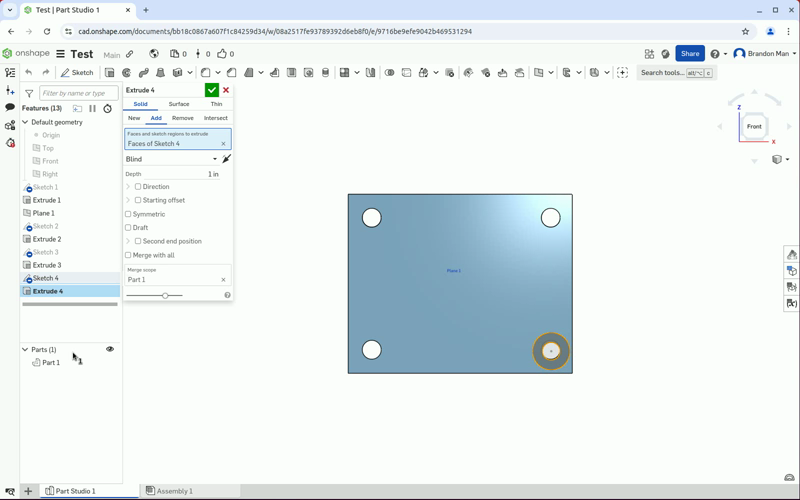
mouse_move(143, 106)
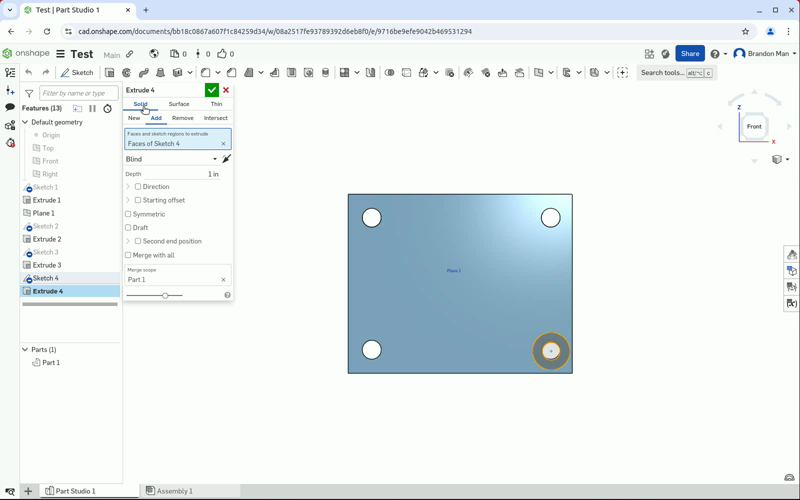
click(143, 106)
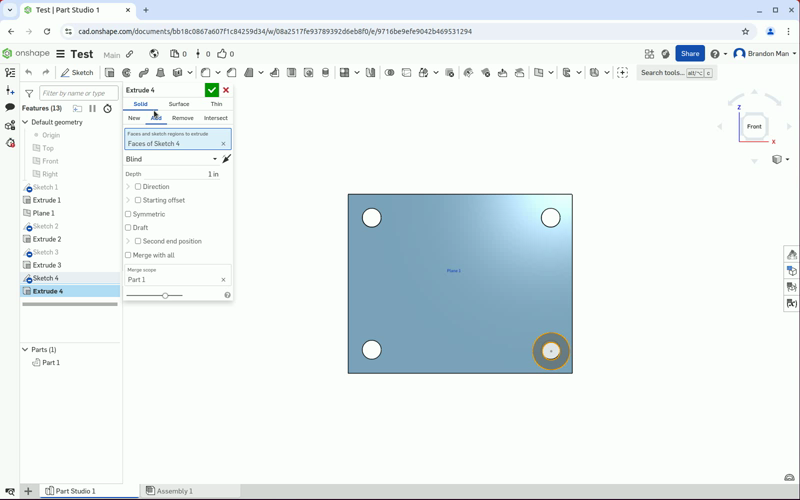
mouse_move(186, 120)
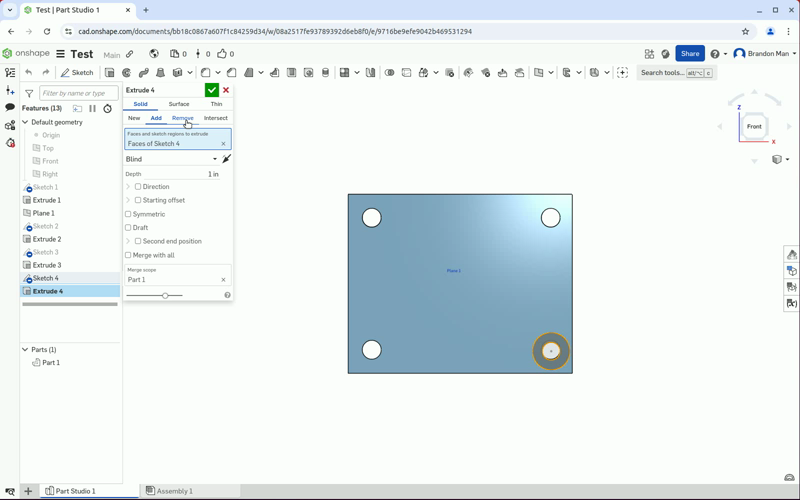
click(186, 120)
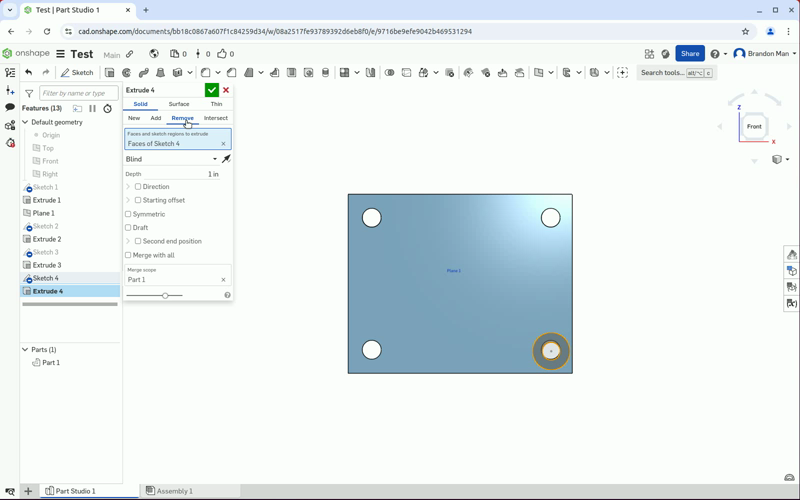
key(tab, 4)
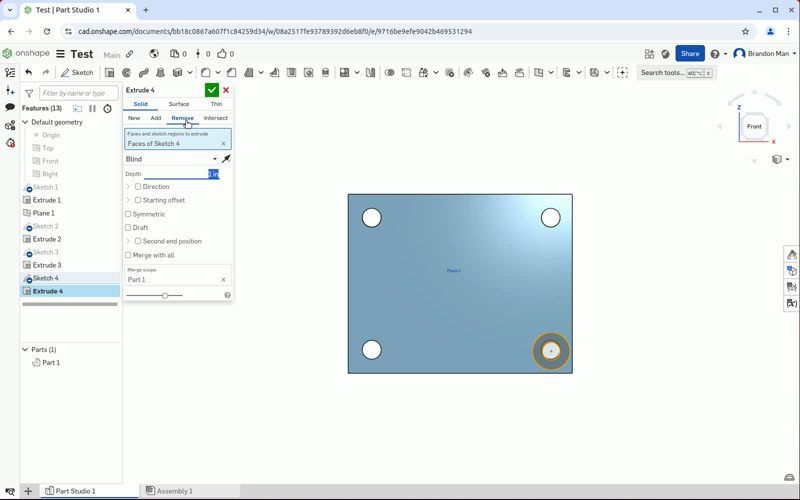
text(1.926)
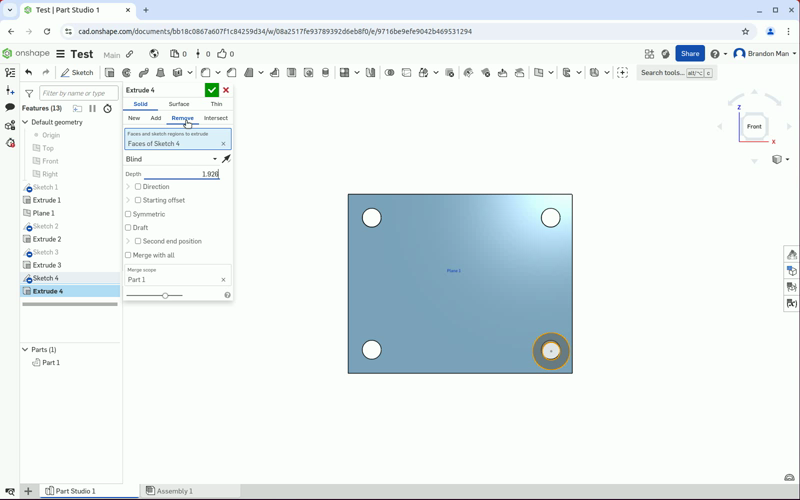
key(tab, 6)
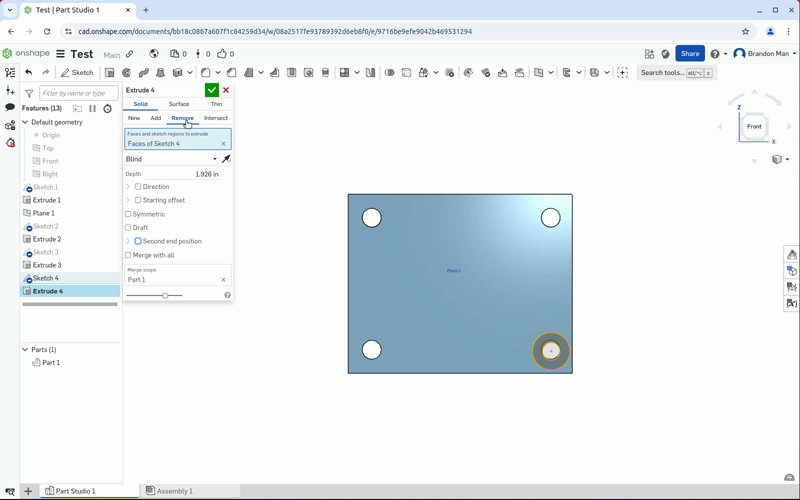
key(space)
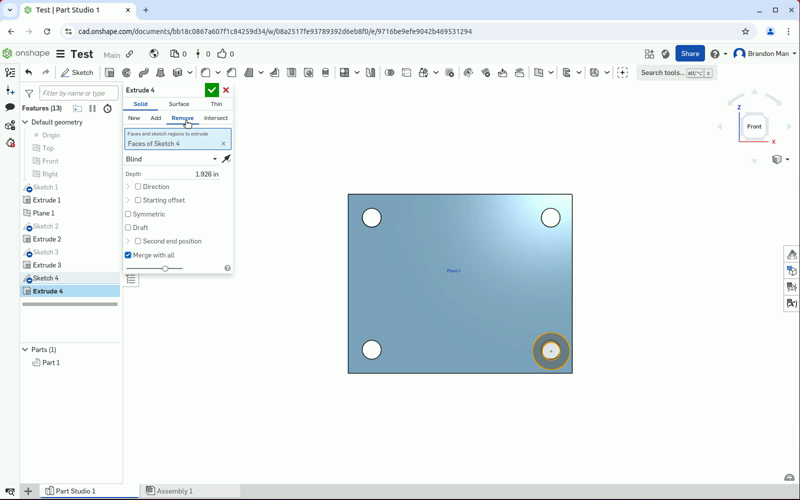
key(enter)
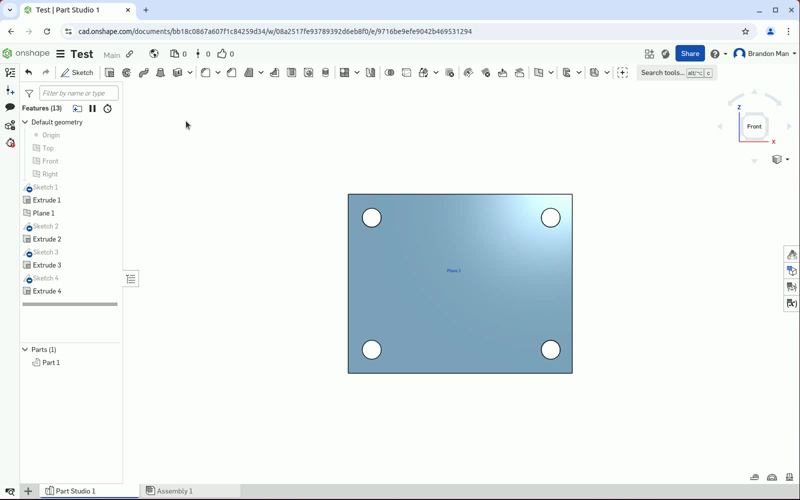
key(shift+h)
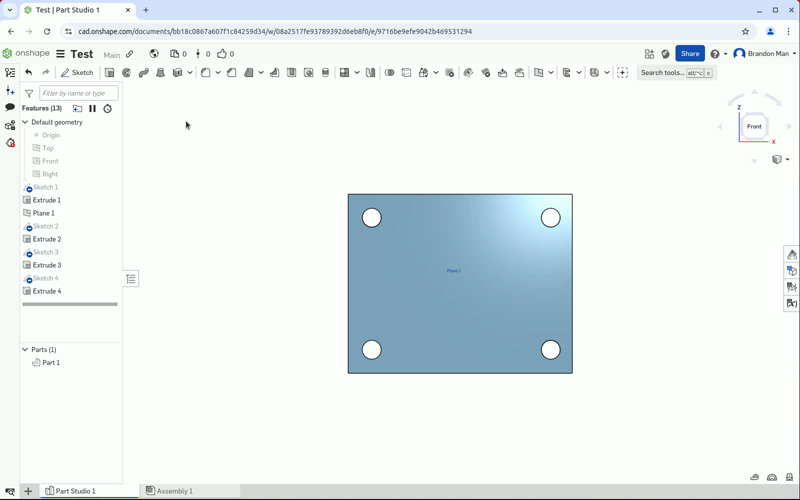
key(shift+h)
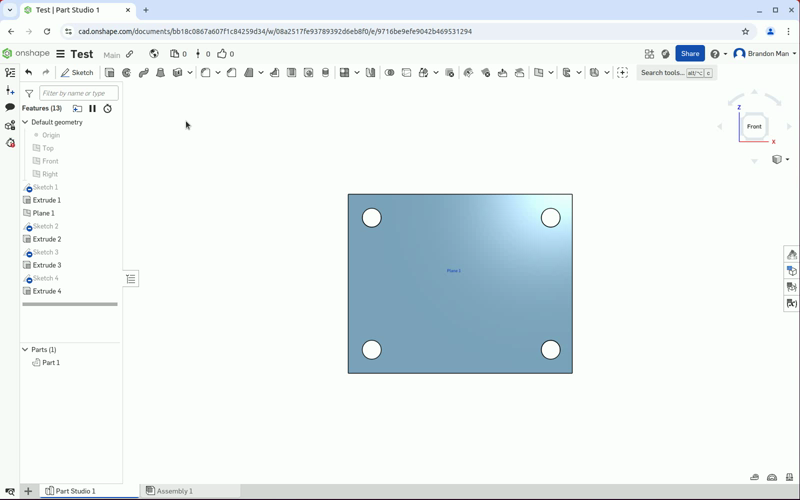
mouse_move(73, 189)
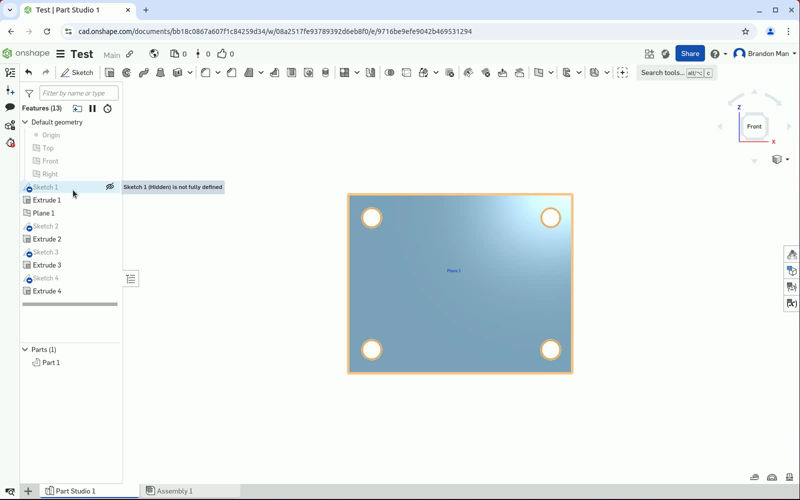
click(73, 189)
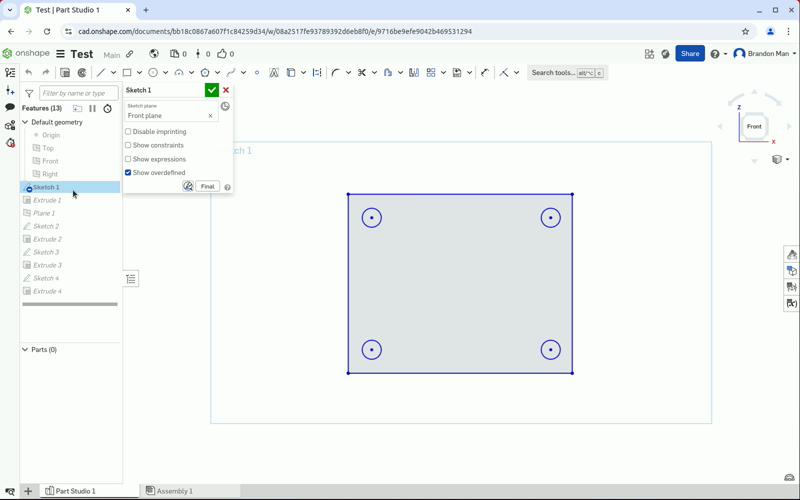
mouse_move(229, 92)
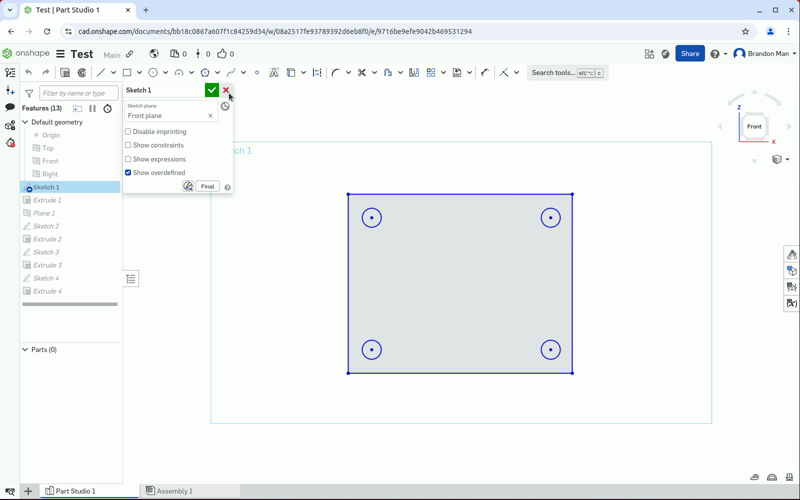
click(229, 92)
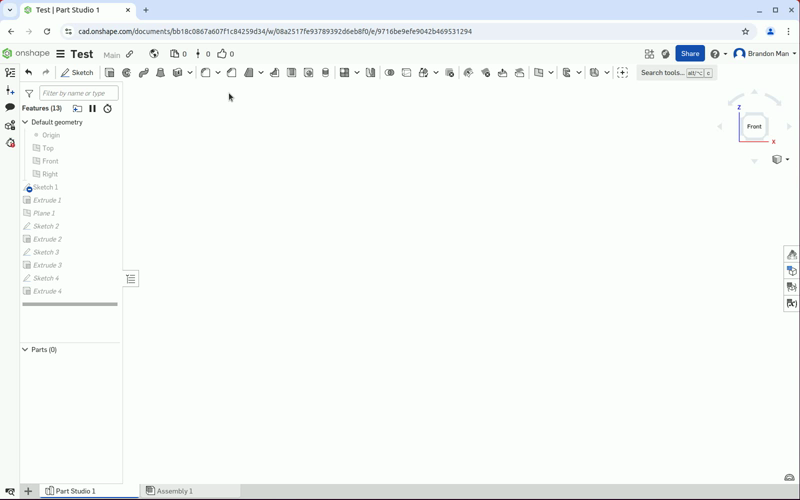
key(shift+s)
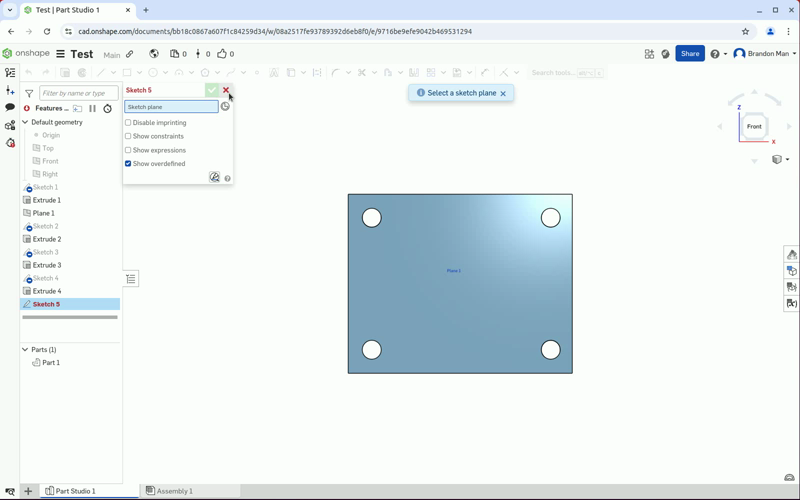
mouse_move(73, 215)
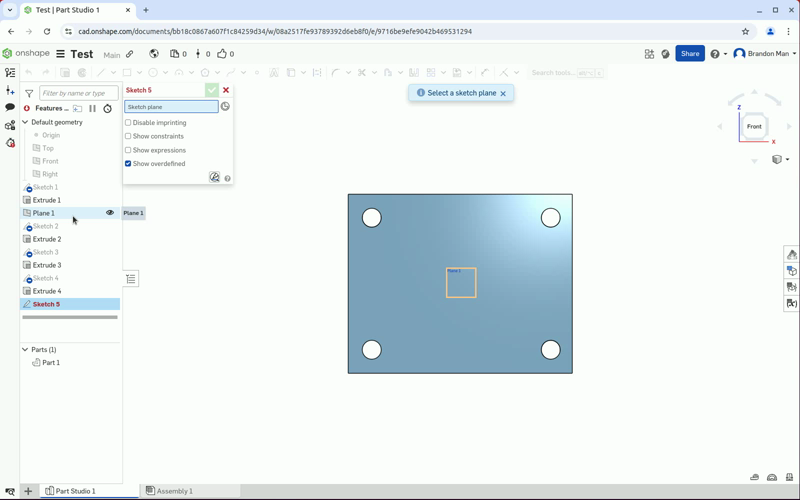
click(73, 215)
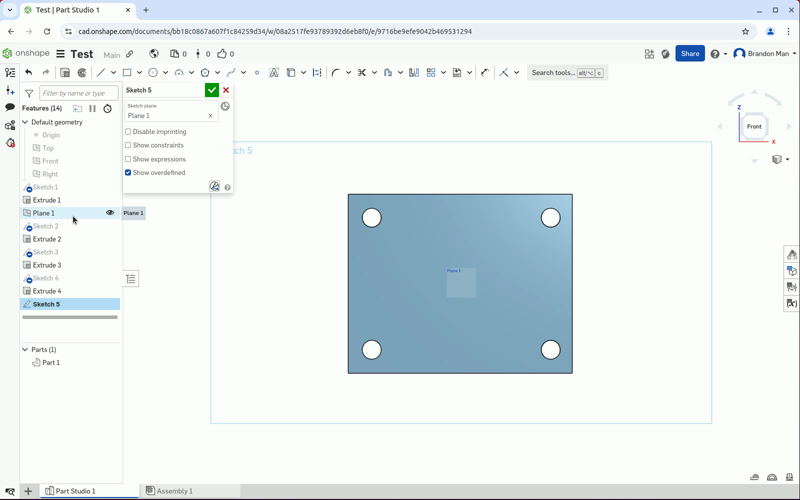
mouse_move(73, 352)
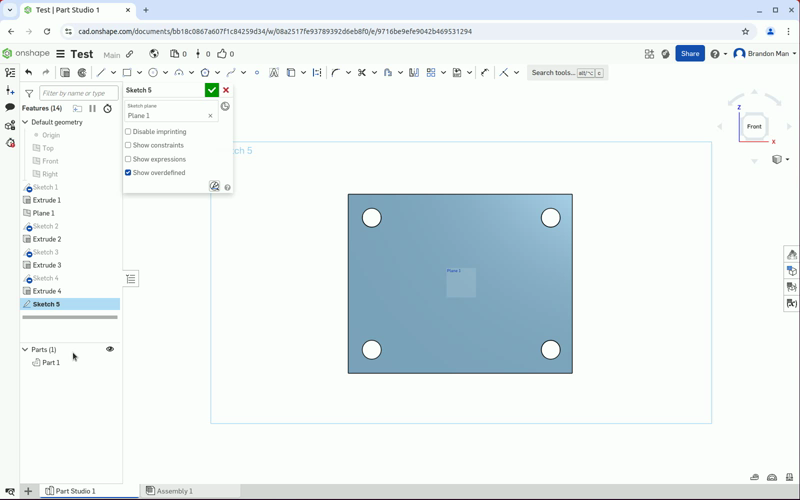
key(y)
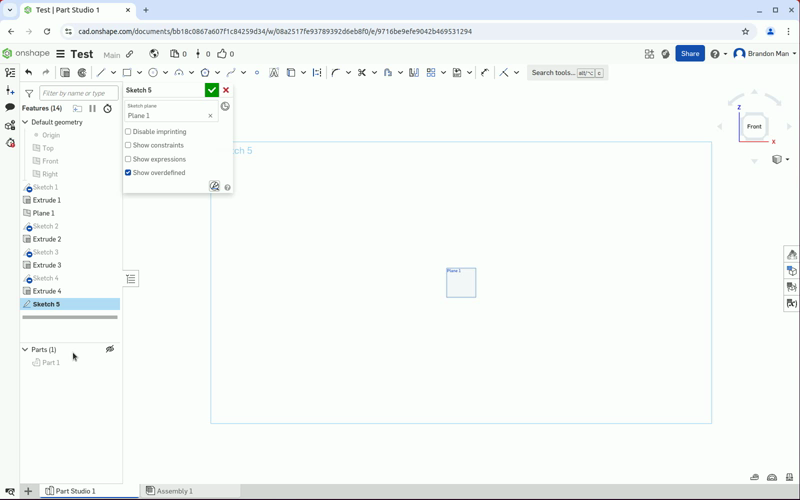
key(c)
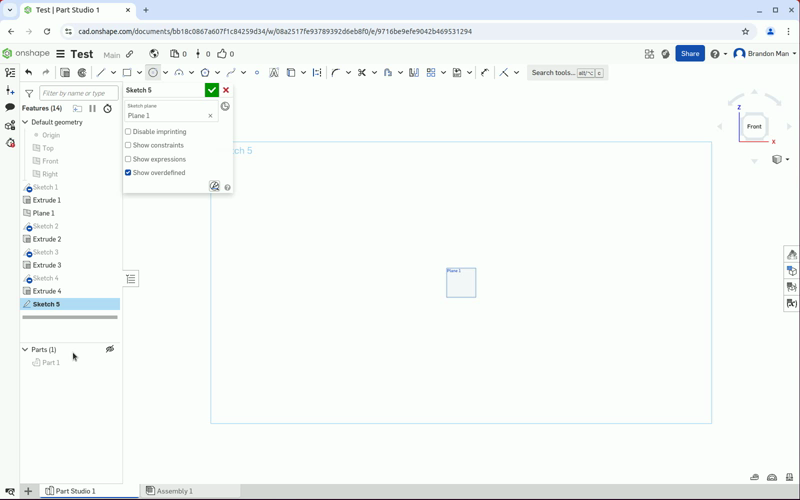
key_down(shift)
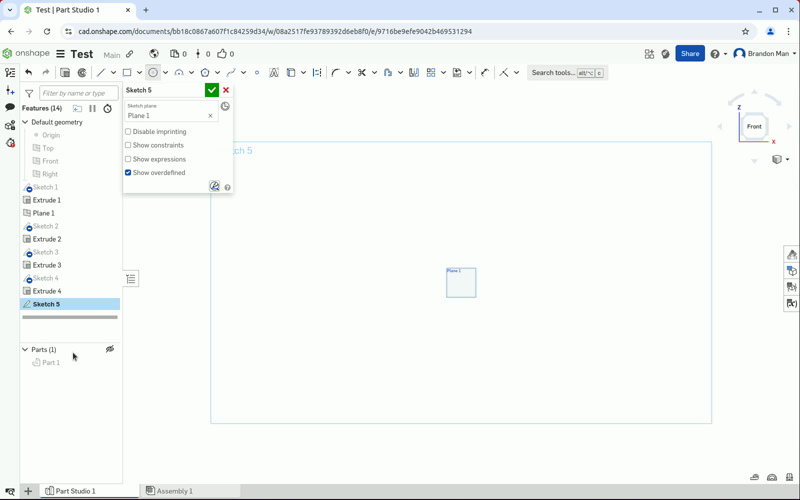
mouse_move(371, 351)
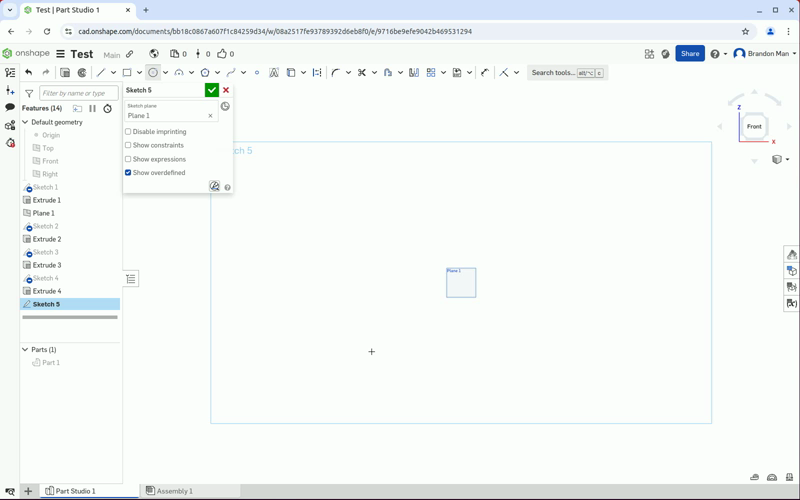
click(371, 351)
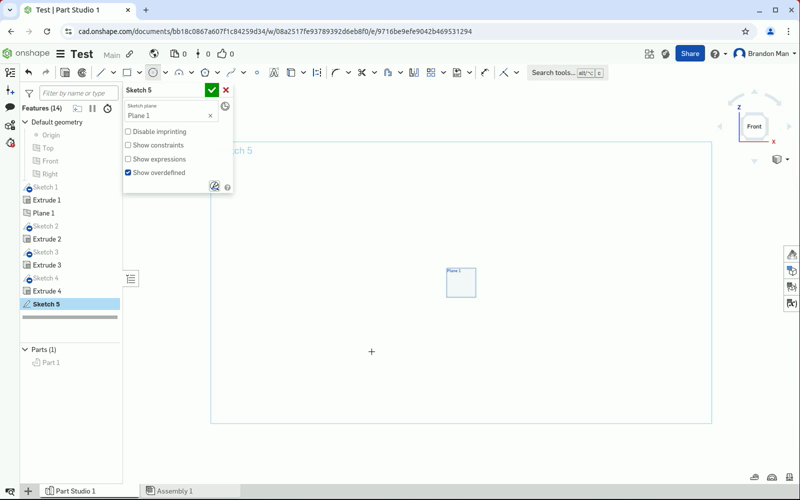
key_up(shift)
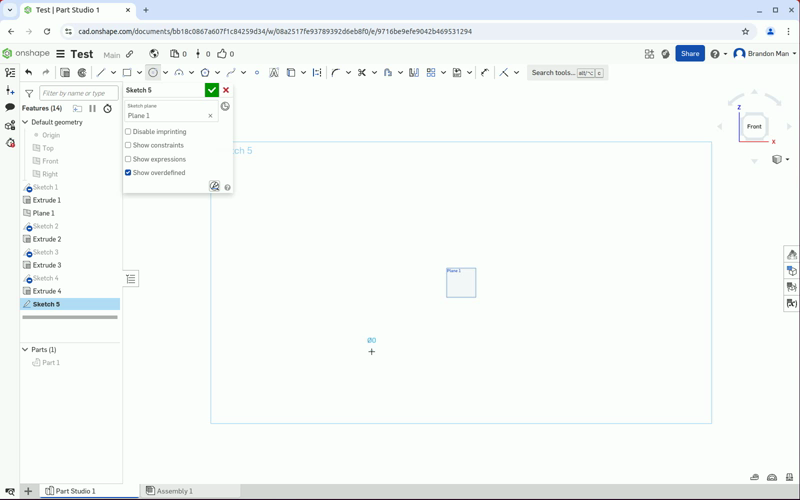
mouse_move(390, 351)
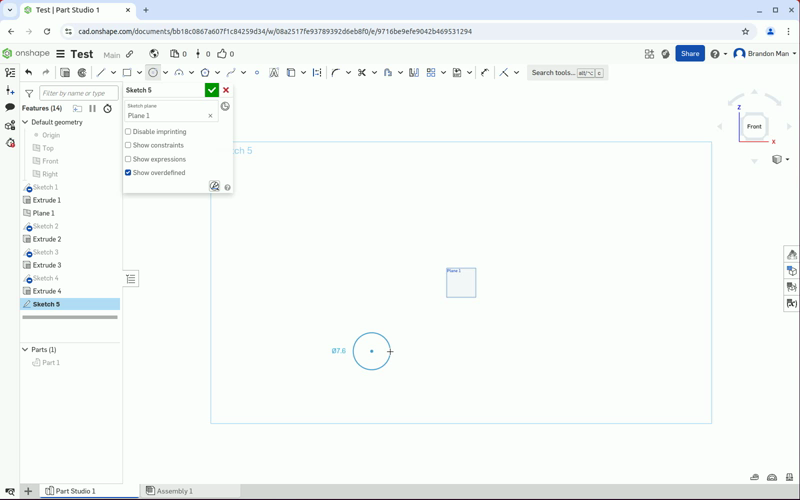
click(390, 351)
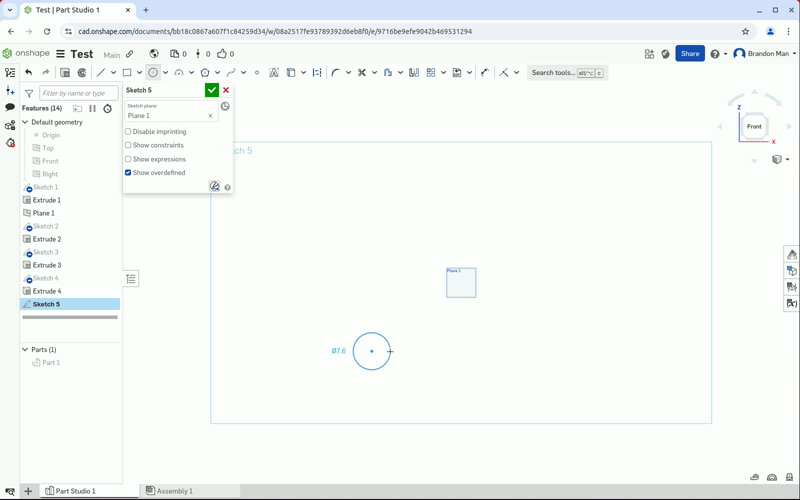
key(esc)
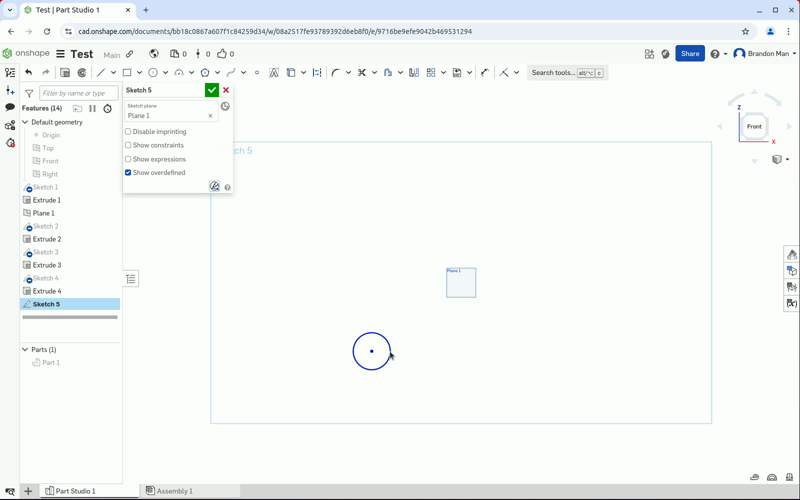
key(c)
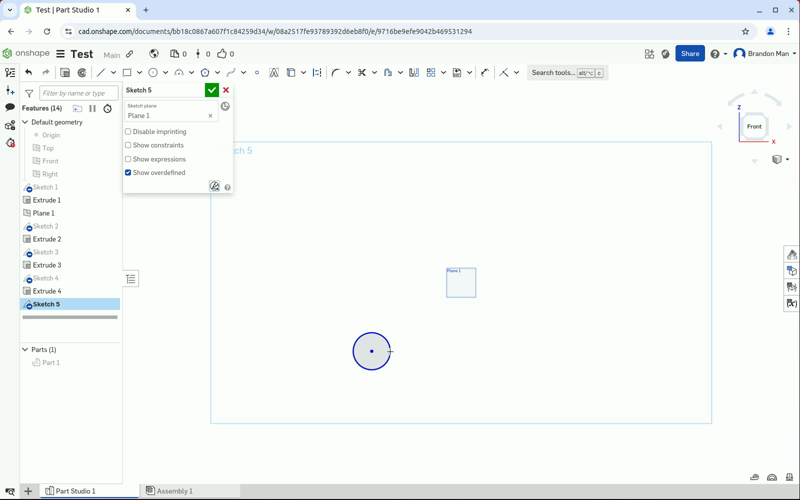
key_down(shift)
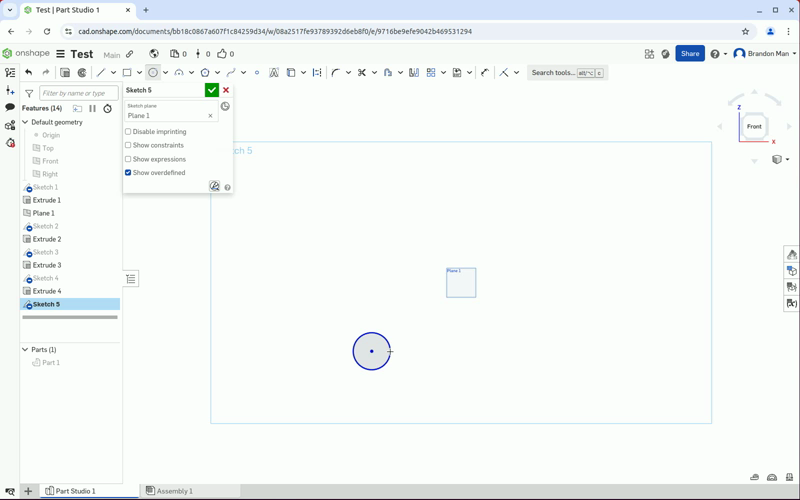
mouse_move(371, 351)
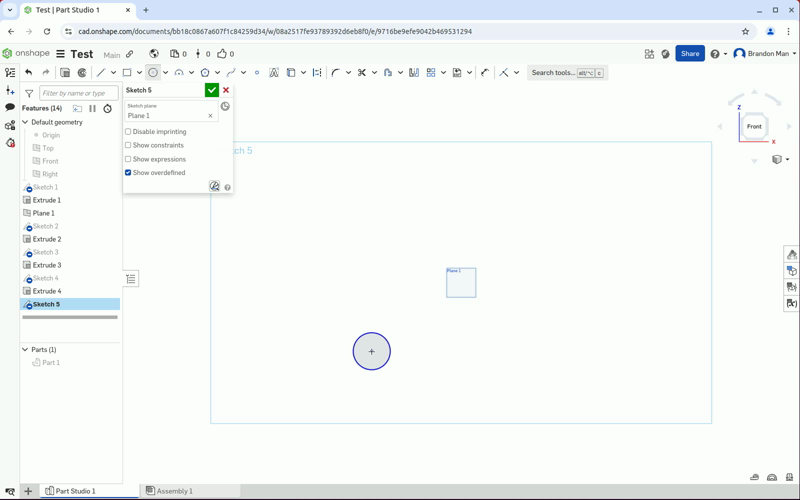
click(371, 351)
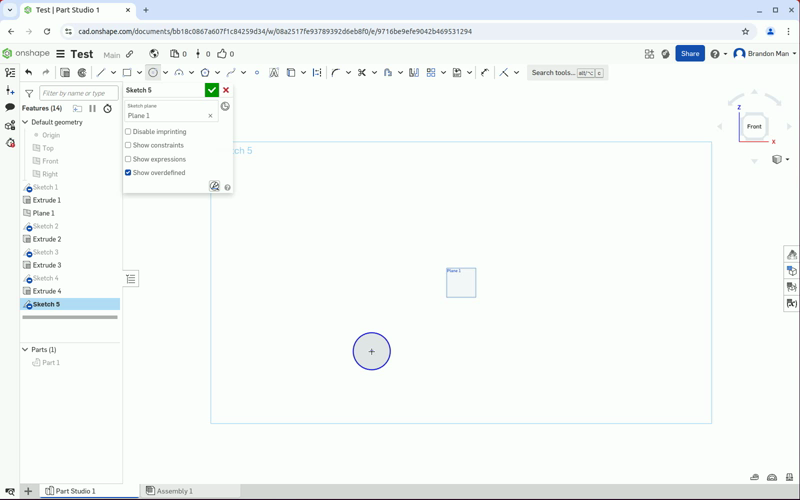
key_up(shift)
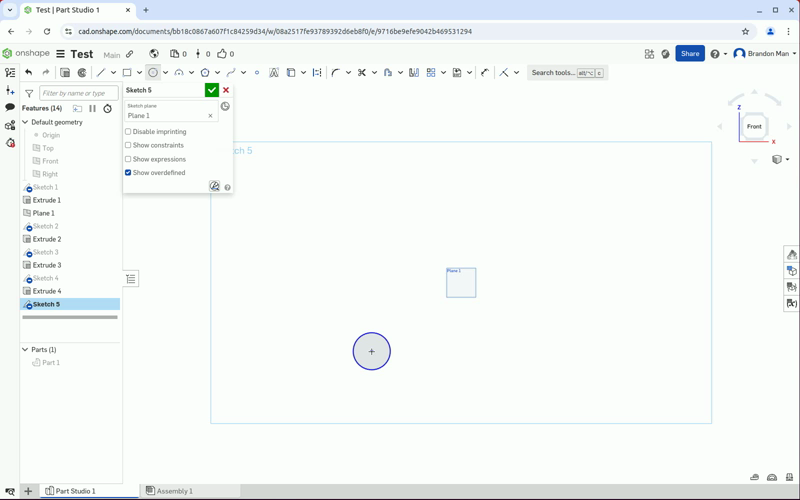
mouse_move(381, 351)
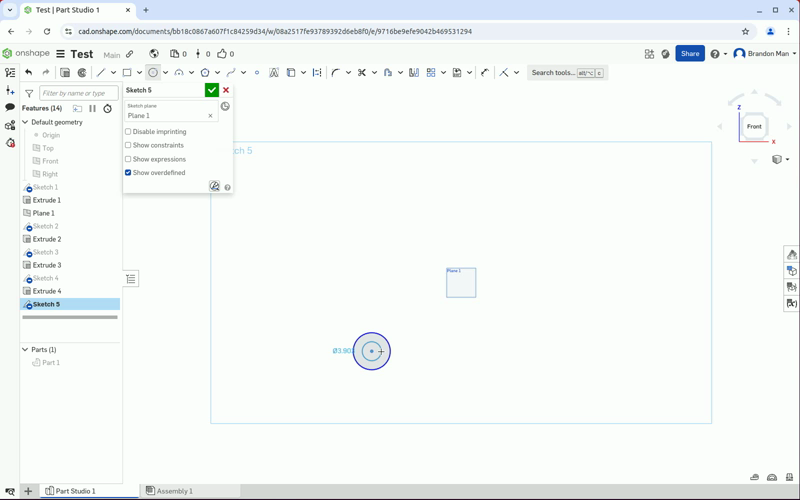
click(381, 351)
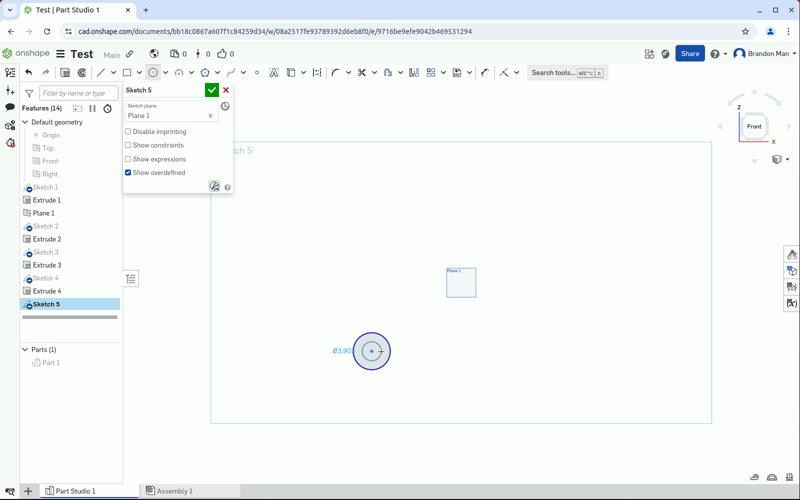
key(esc)
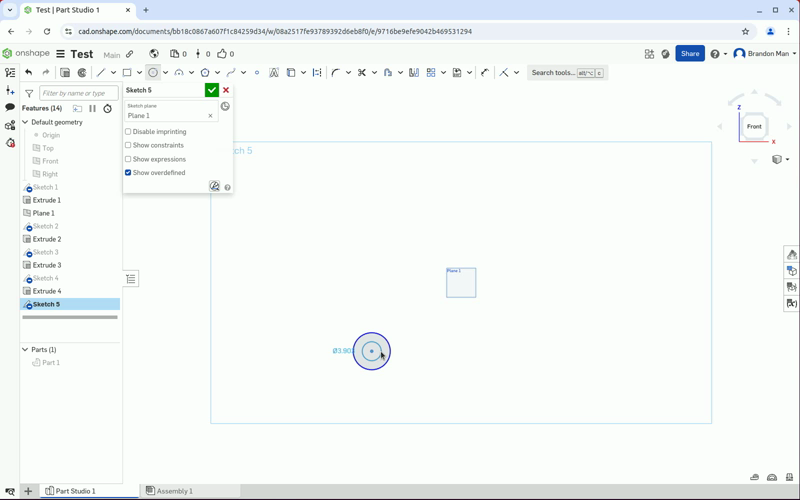
mouse_move(362, 347)
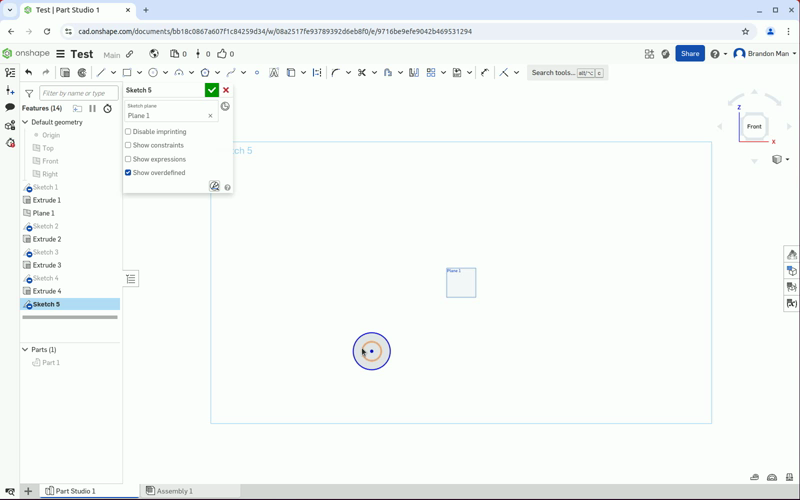
scroll(6)
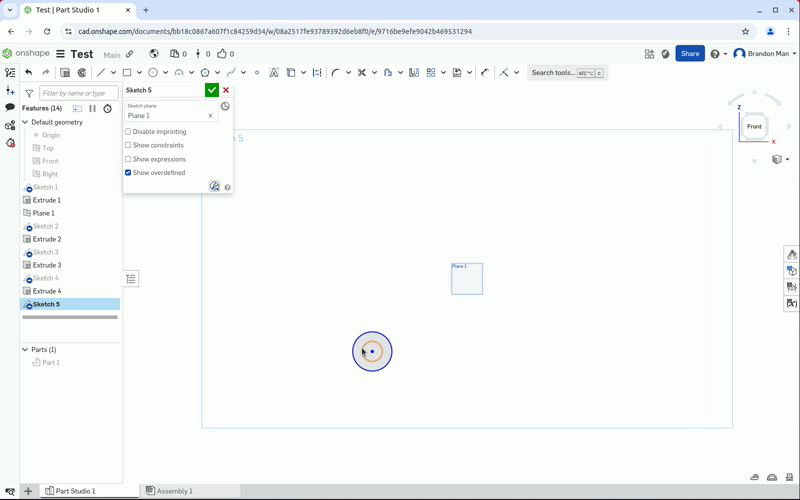
scroll(6)
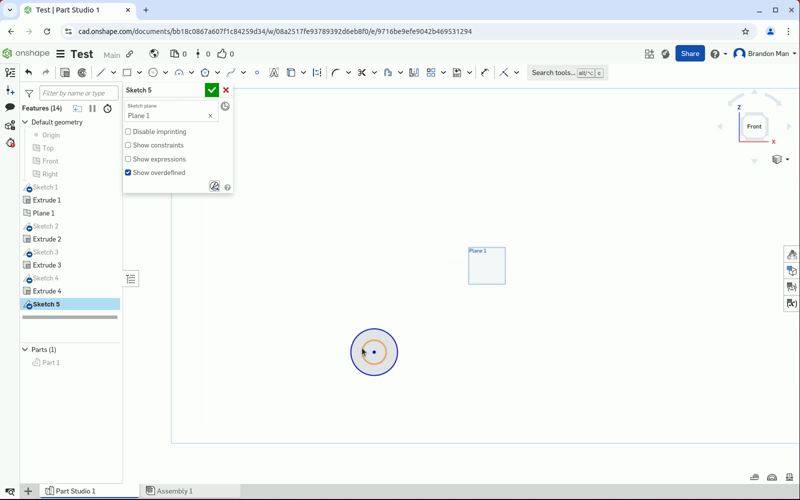
scroll(6)
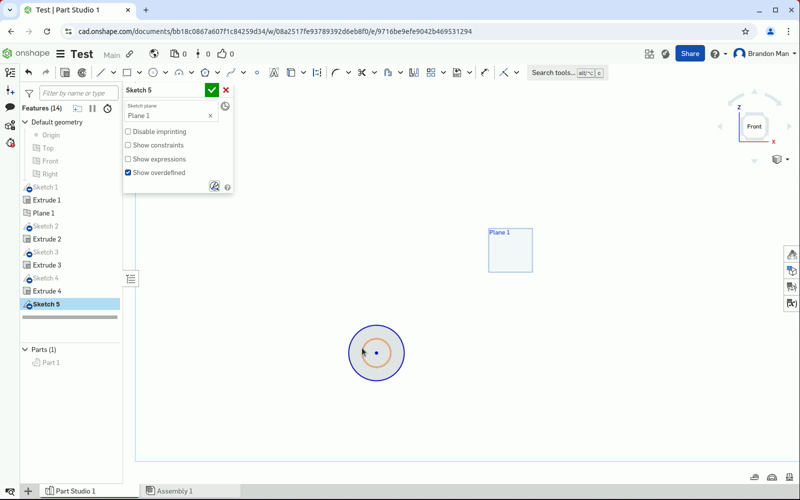
scroll(6)
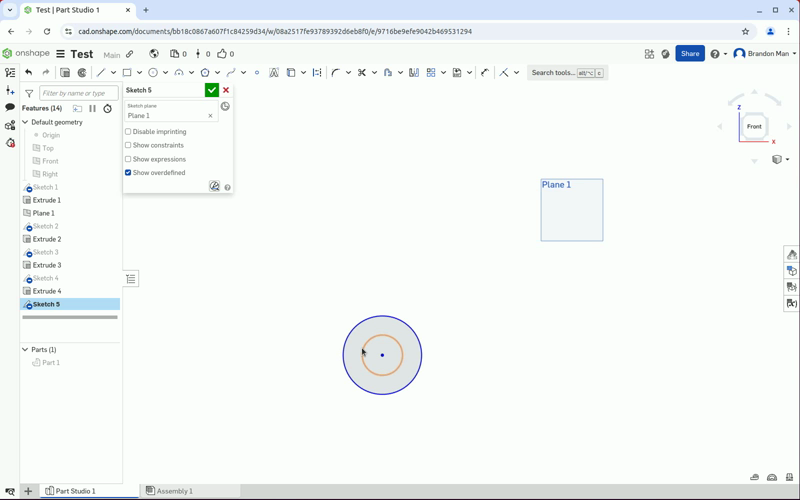
scroll(6)
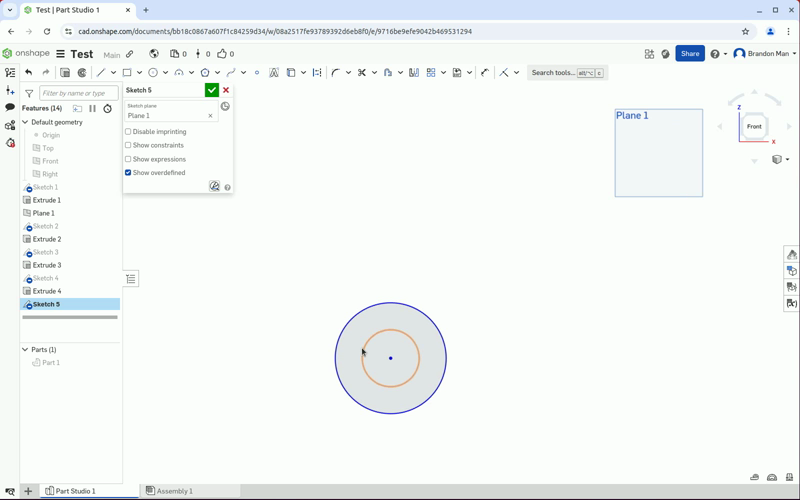
scroll(6)
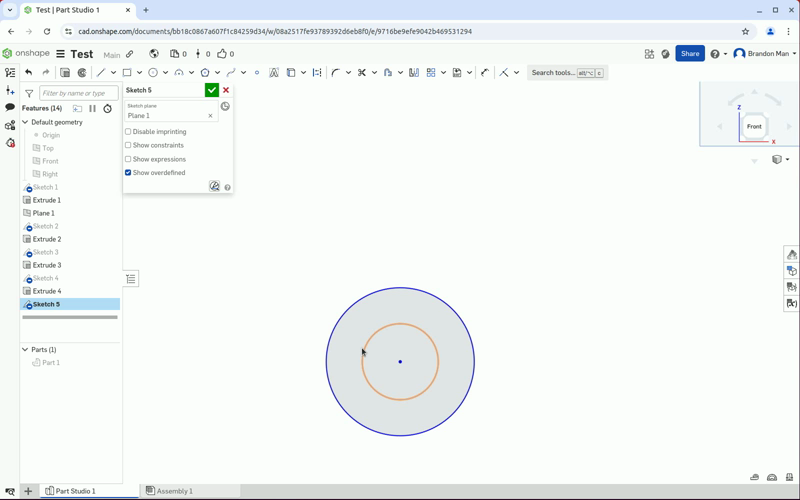
scroll(6)
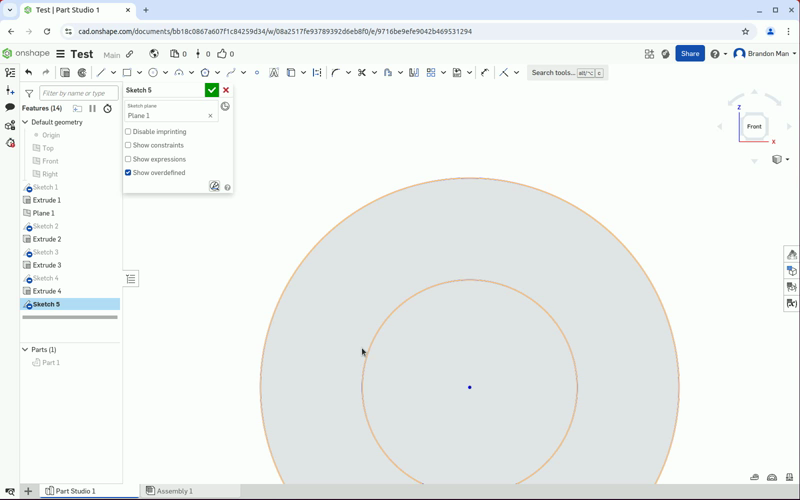
click(362, 347)
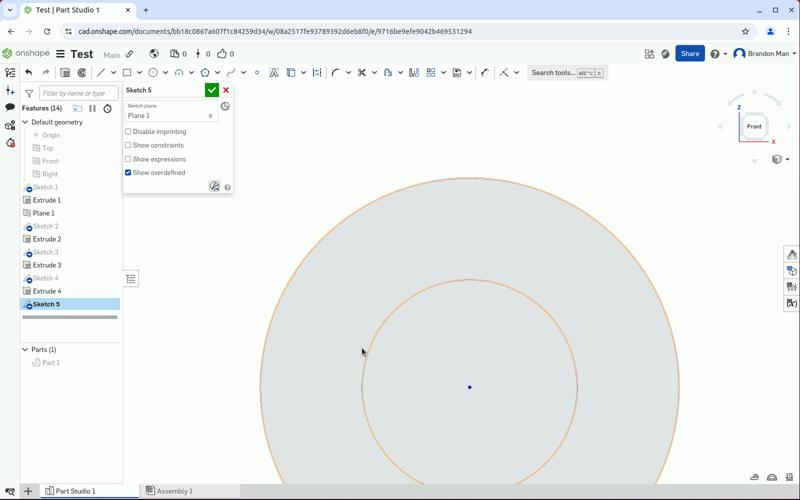
scroll(-6)
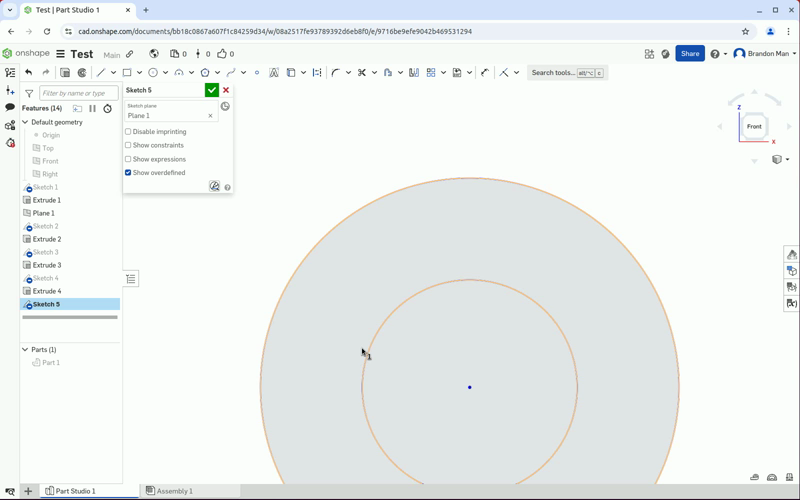
scroll(-6)
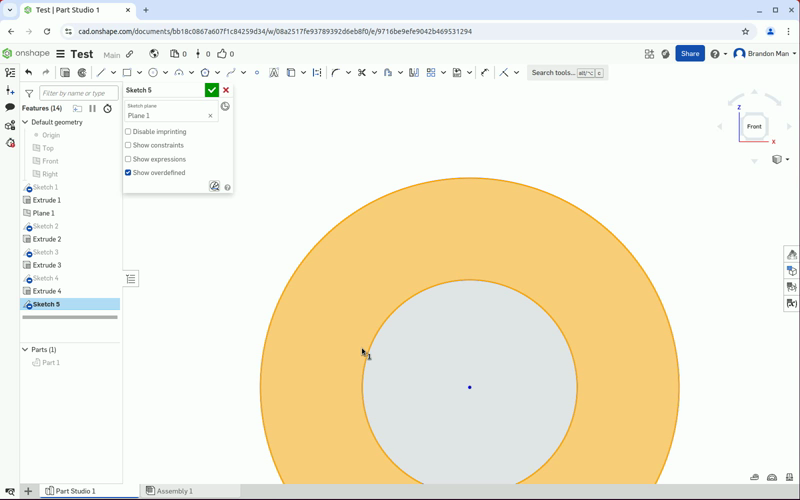
scroll(-6)
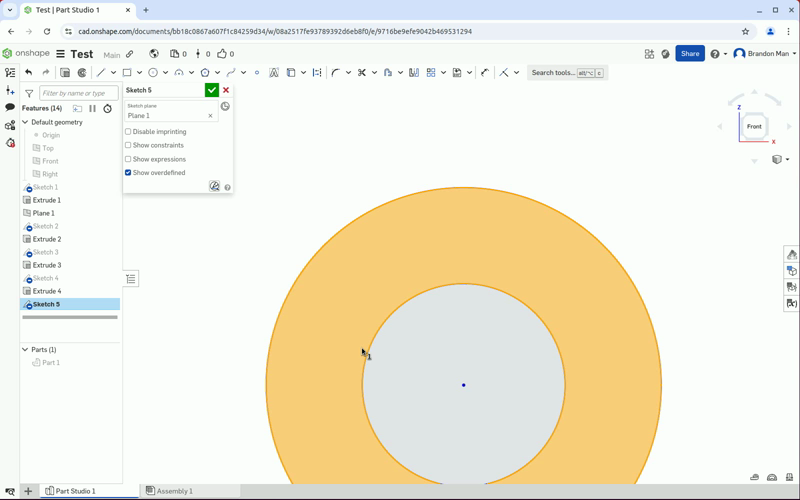
scroll(-6)
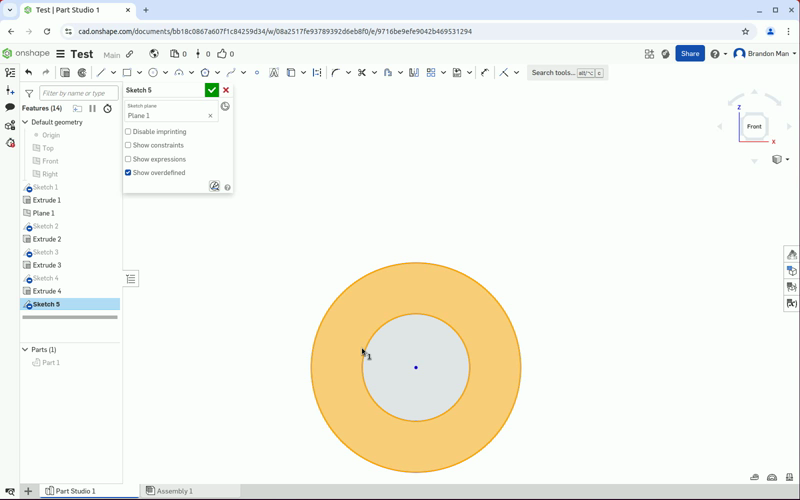
scroll(-6)
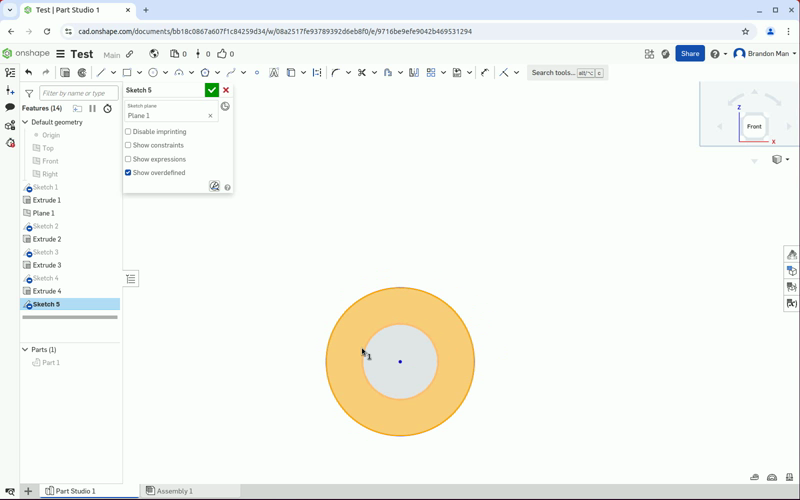
scroll(-6)
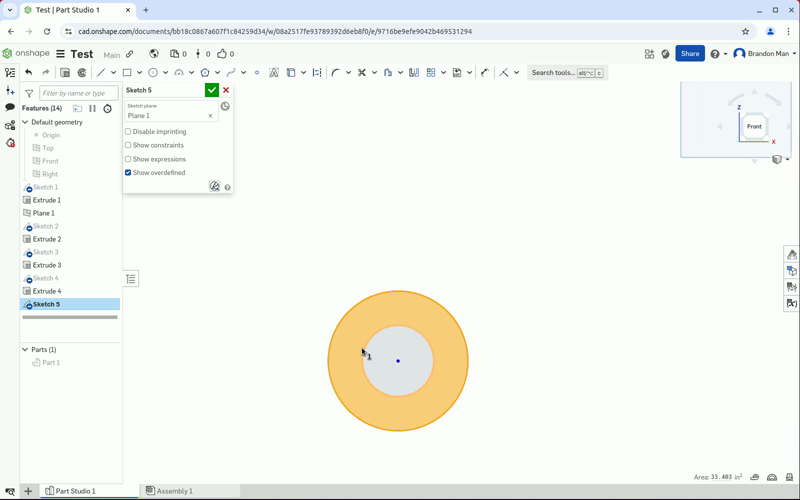
scroll(-6)
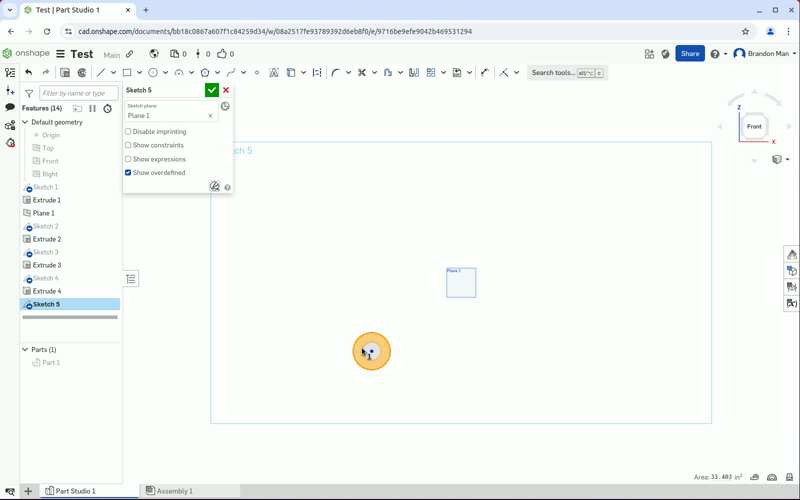
mouse_move(73, 352)
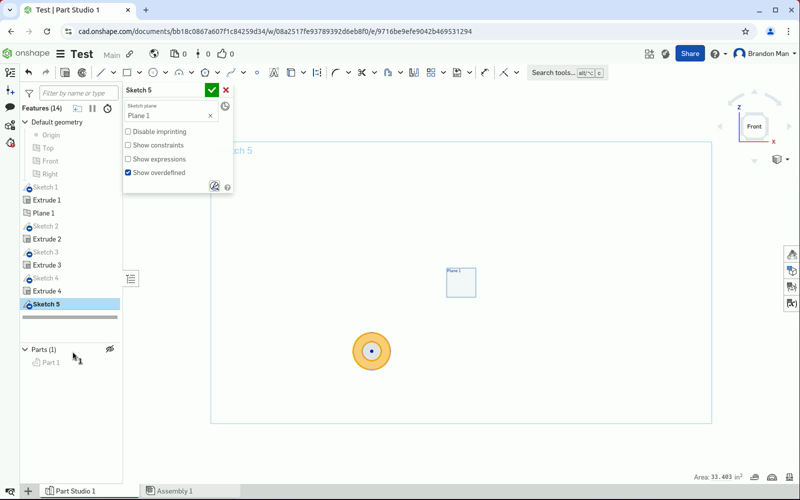
key(shift+y)
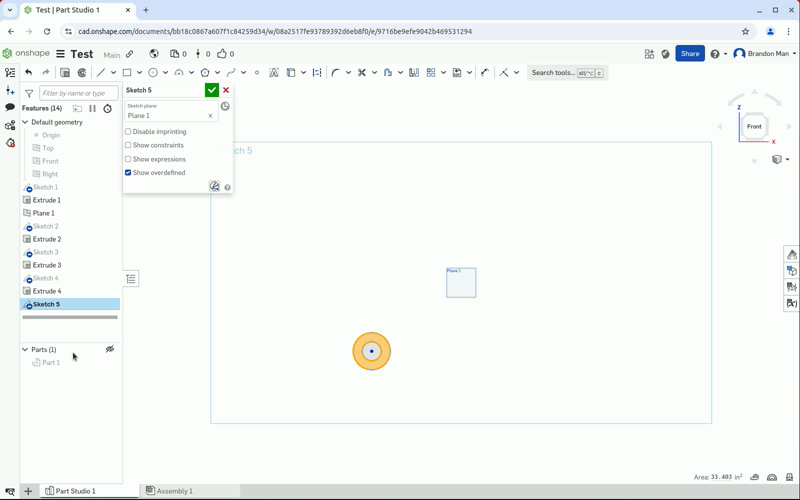
key(shift+e)
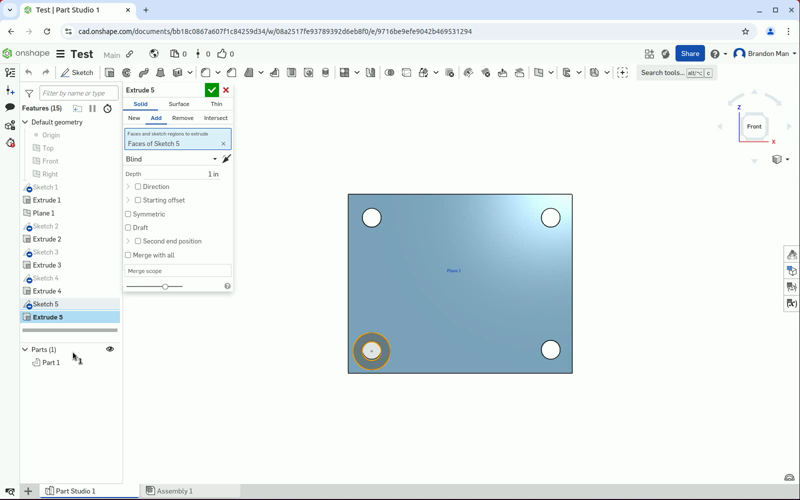
mouse_move(143, 106)
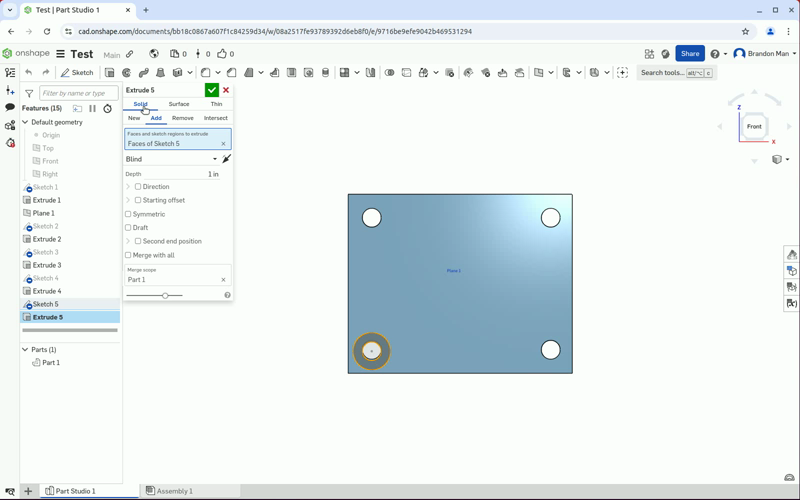
click(143, 106)
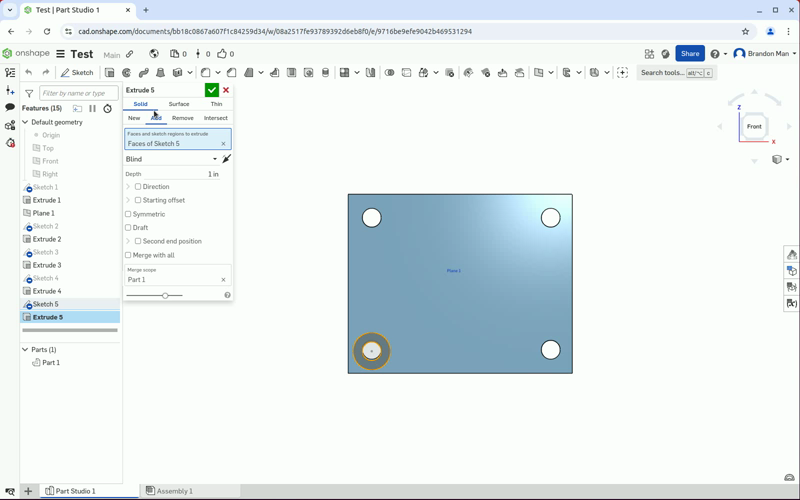
mouse_move(186, 120)
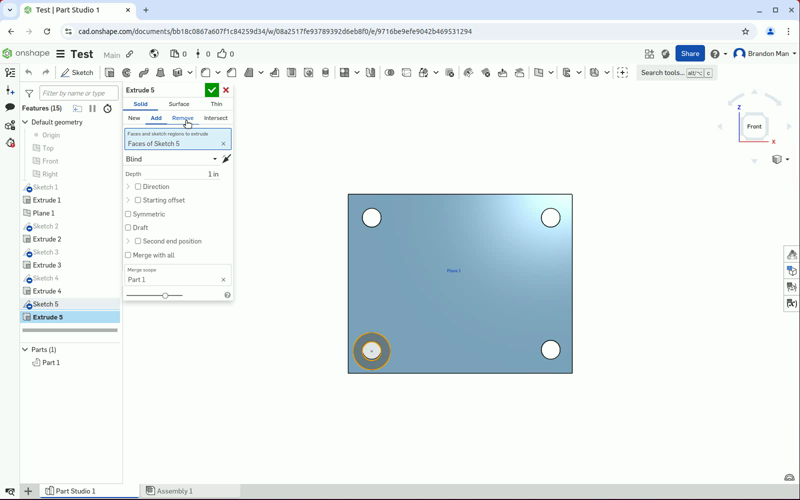
click(186, 120)
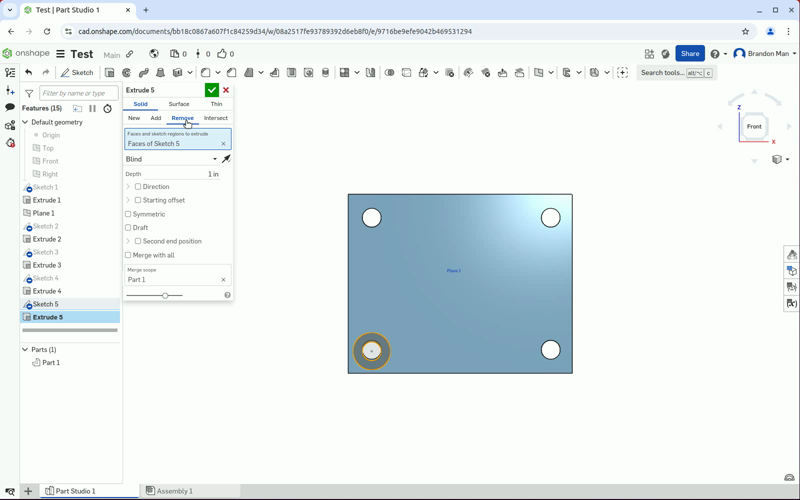
key(tab, 4)
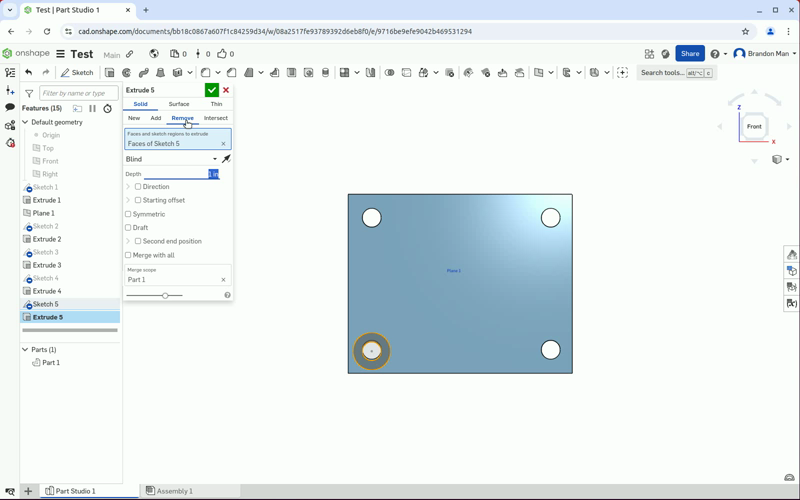
text(1.926)
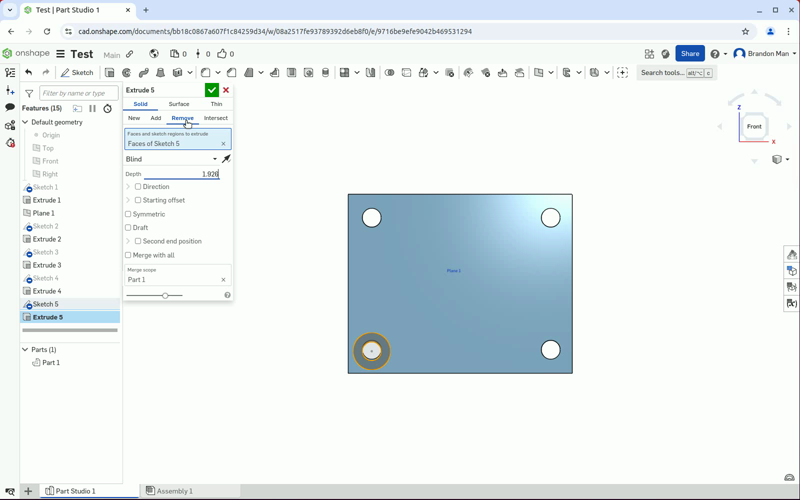
key(tab, 6)
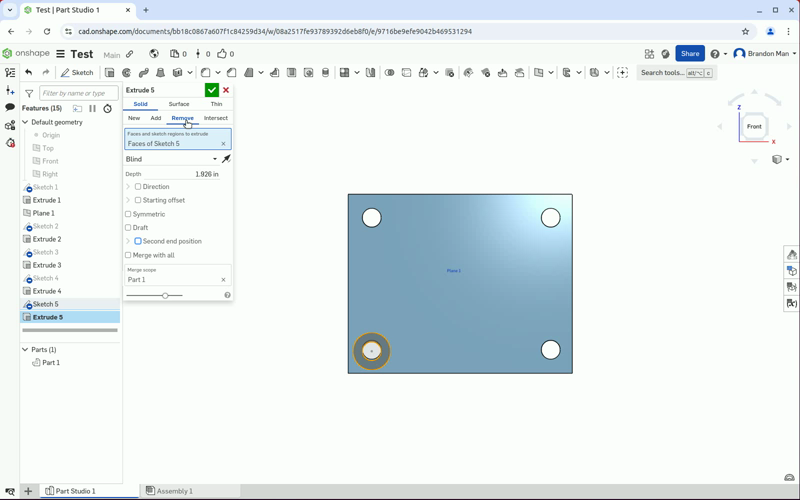
key(space)
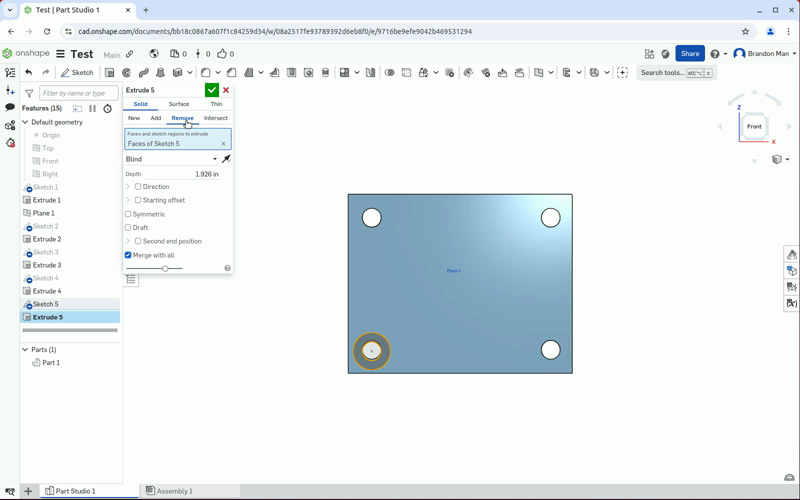
key(enter)
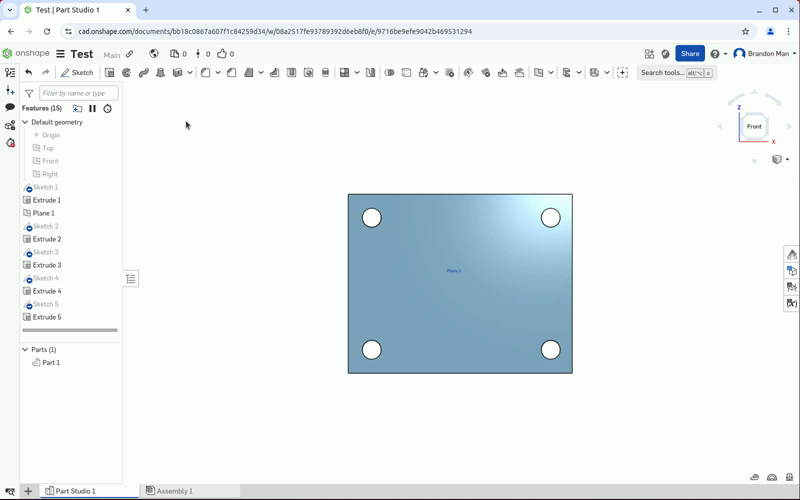
key(shift+h)
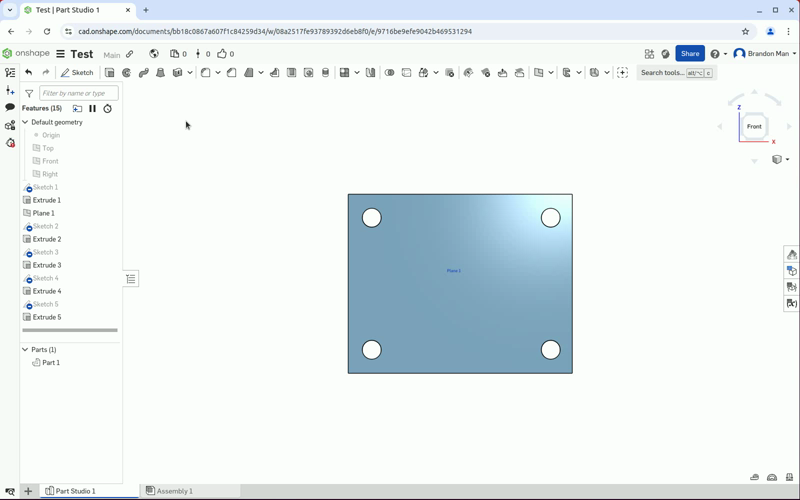
key(shift+h)
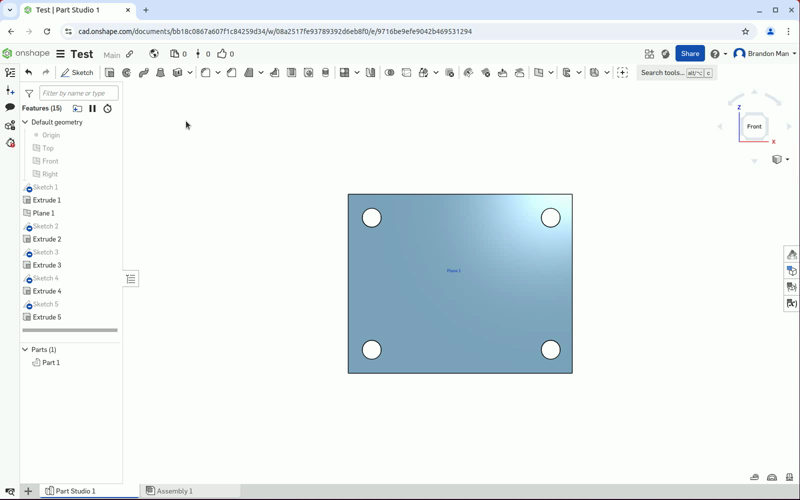
mouse_move(73, 189)
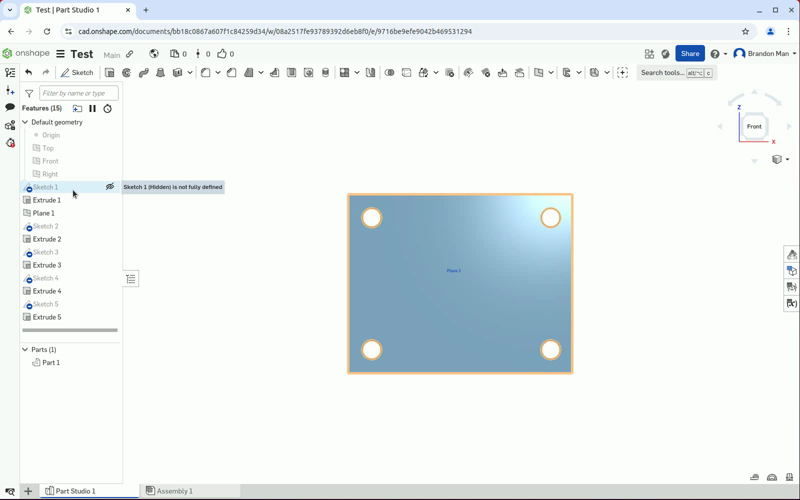
click(73, 189)
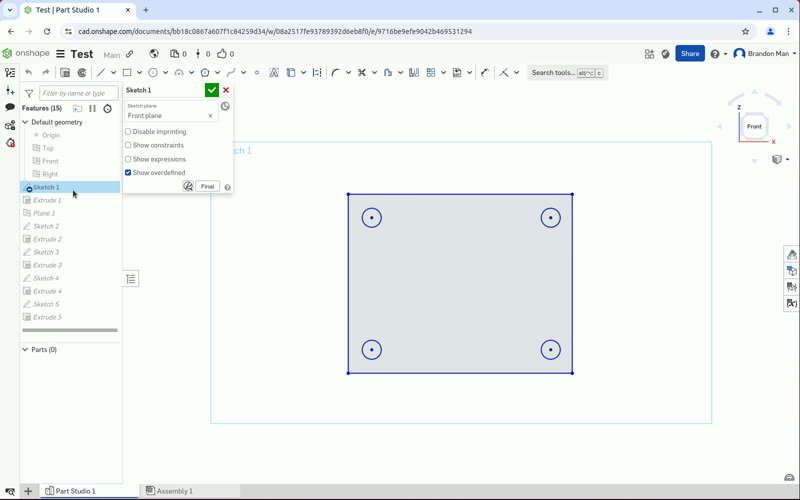
mouse_move(229, 92)
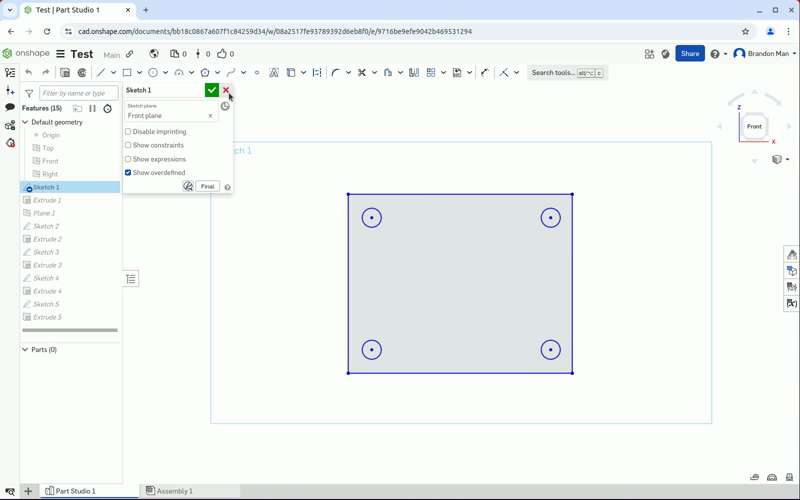
click(229, 92)
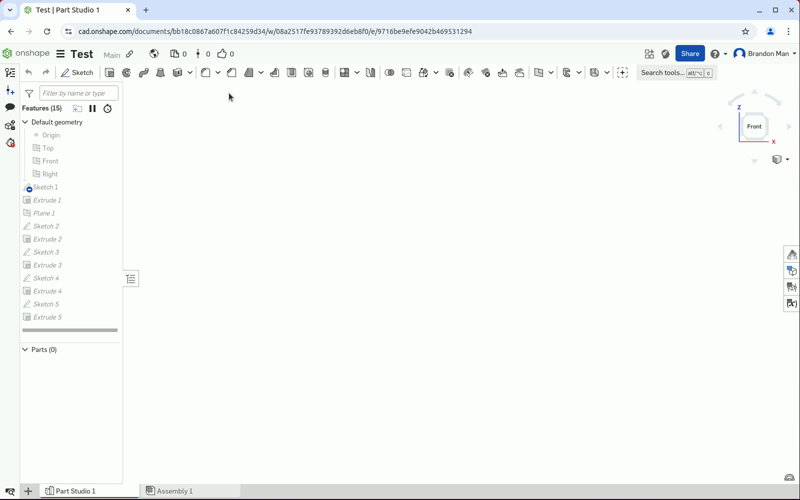
key(shift+s)
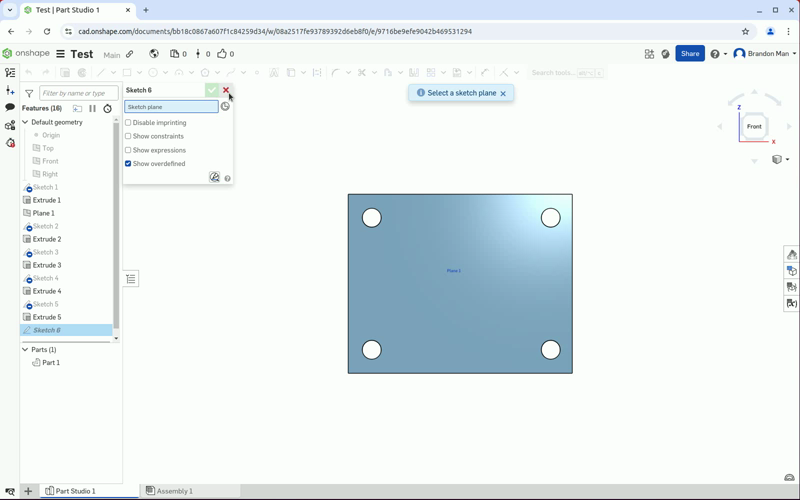
mouse_move(69, 215)
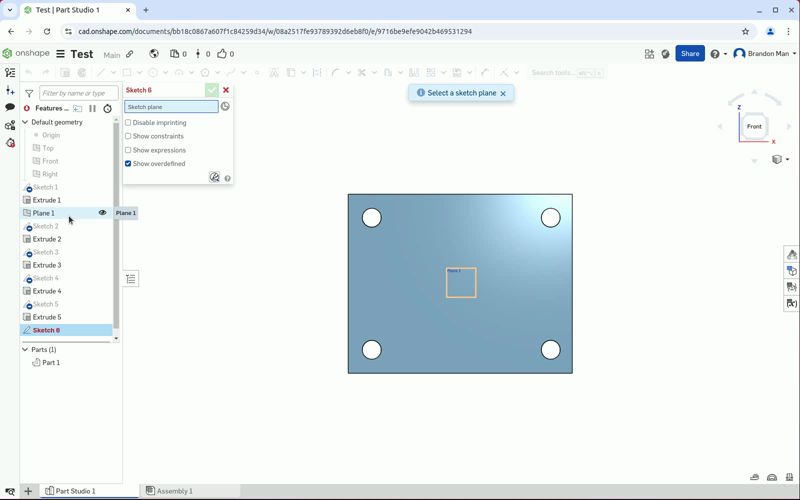
click(69, 215)
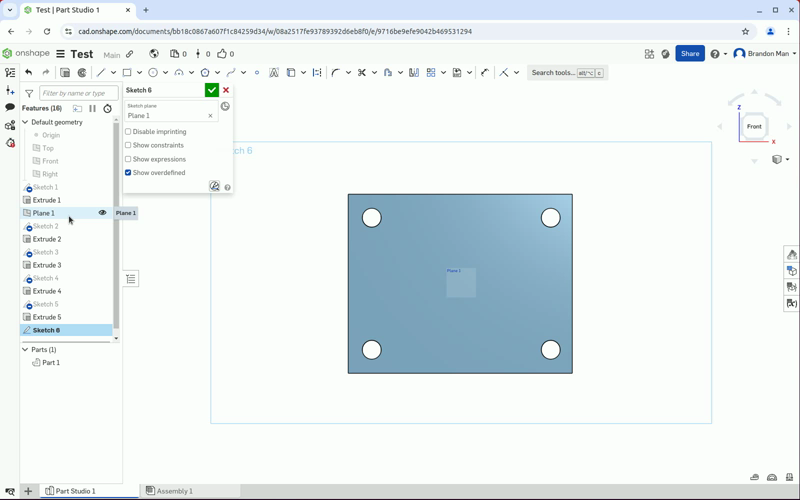
mouse_move(73, 352)
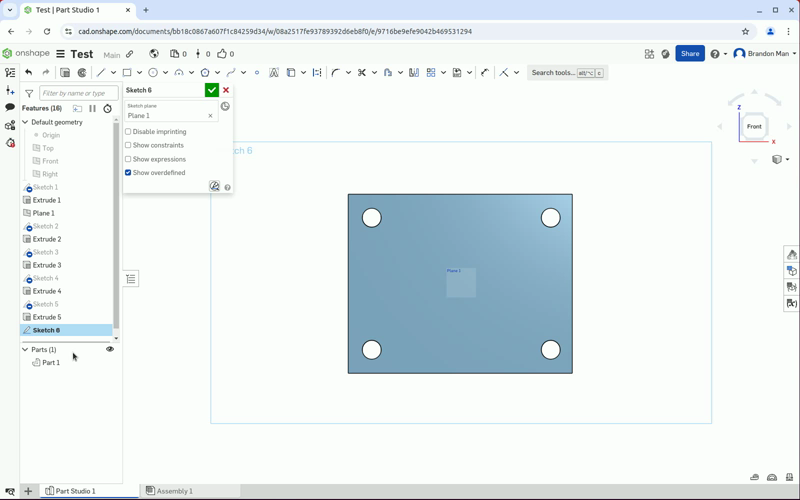
key(y)
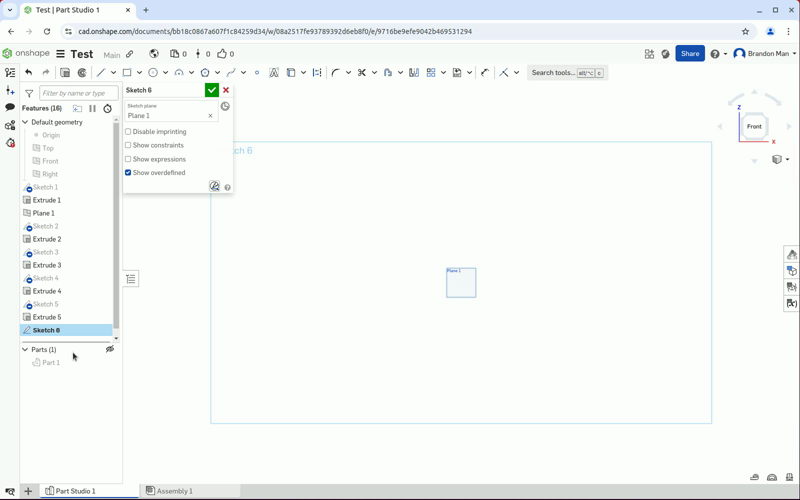
key(a)
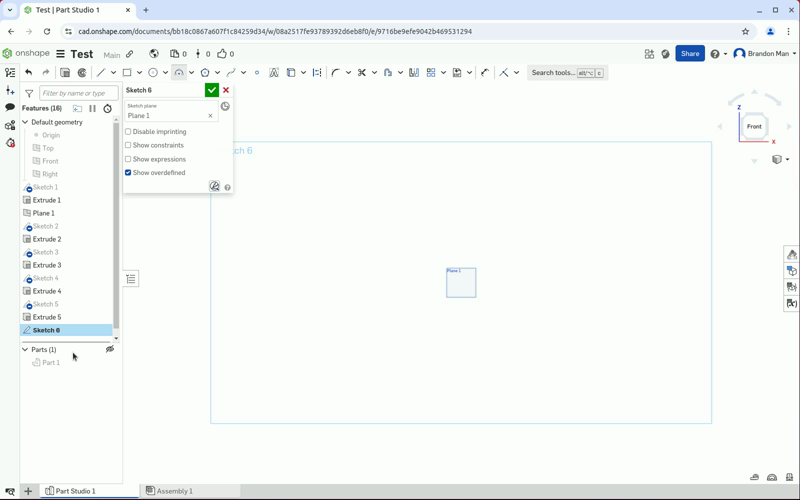
key_down(shift)
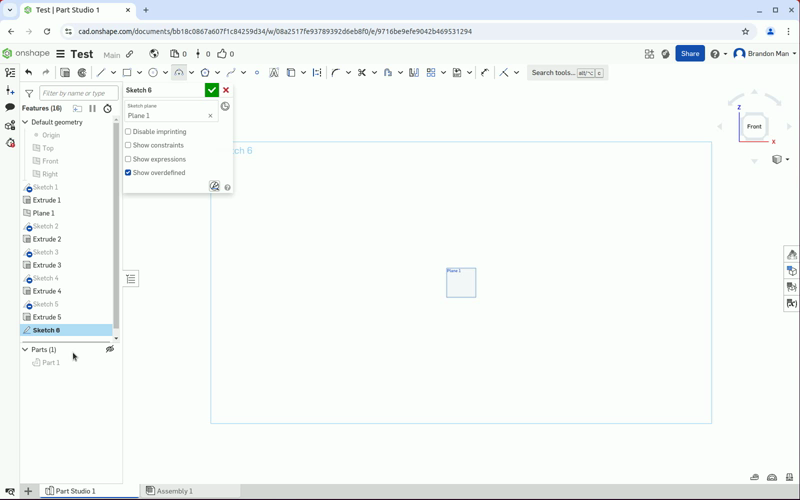
mouse_move(473, 281)
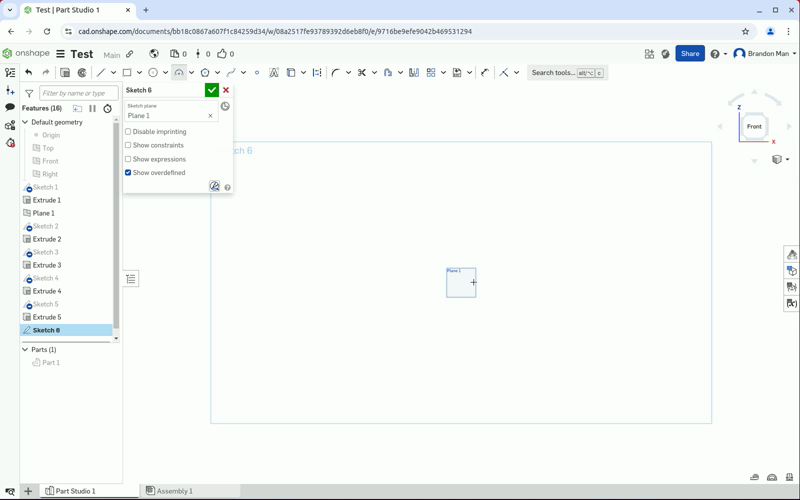
click(473, 281)
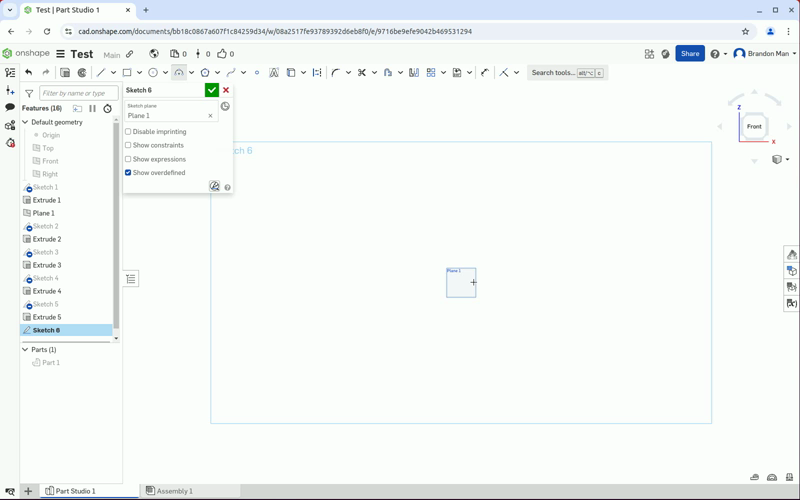
key_up(shift)
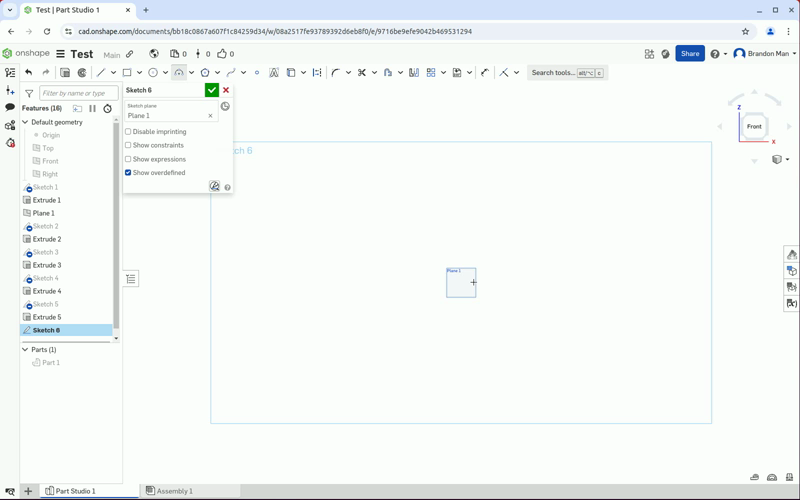
key_down(shift)
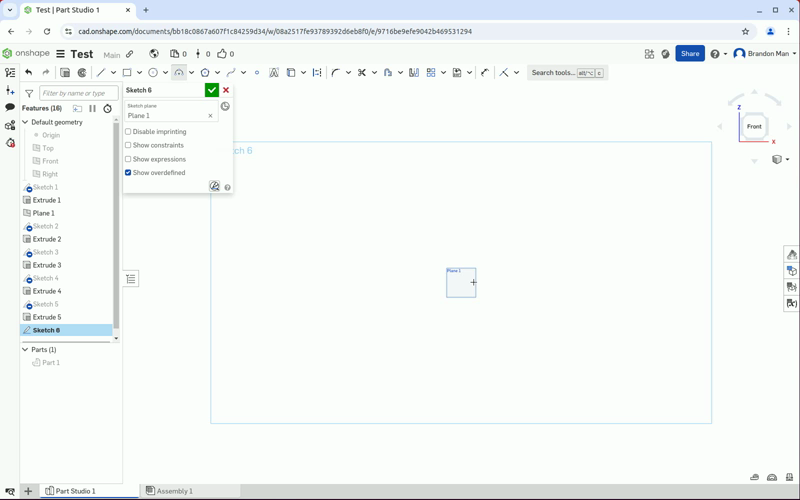
mouse_move(501, 281)
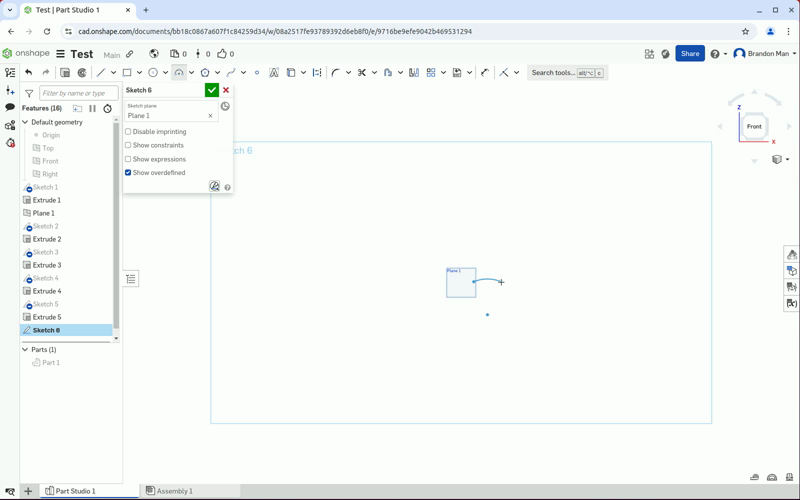
click(501, 281)
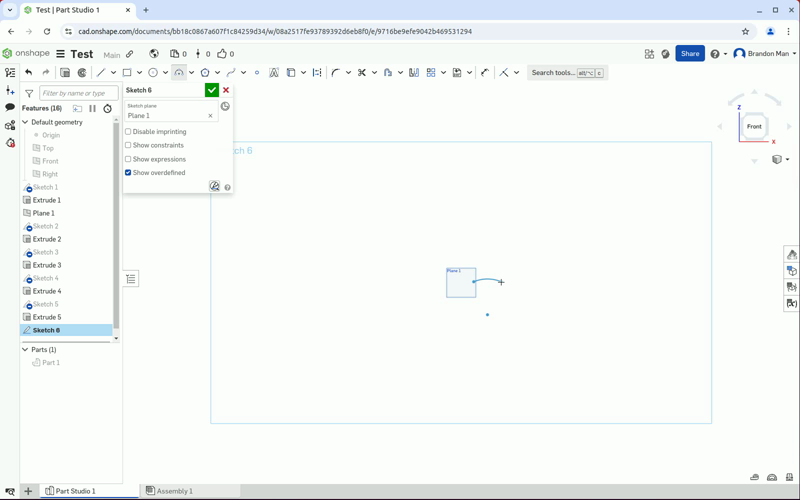
mouse_move(487, 346)
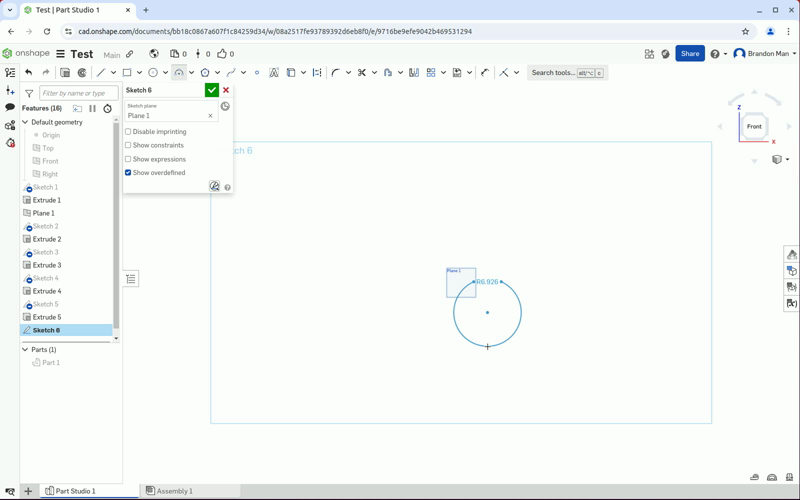
click(487, 346)
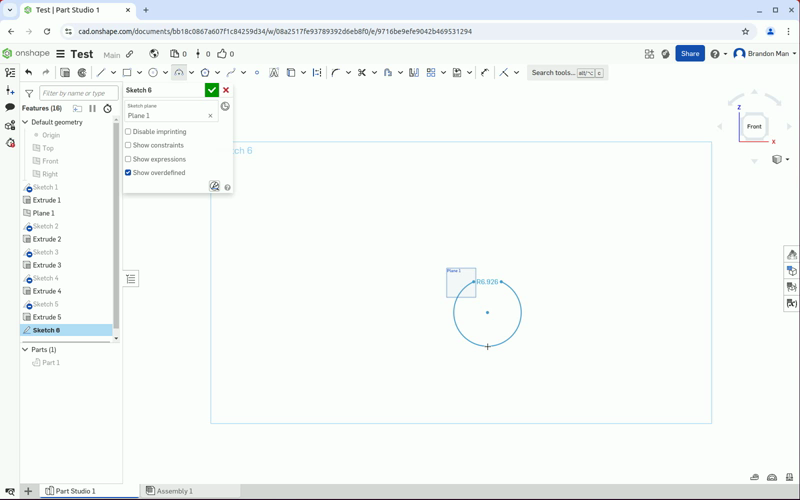
key_up(shift)
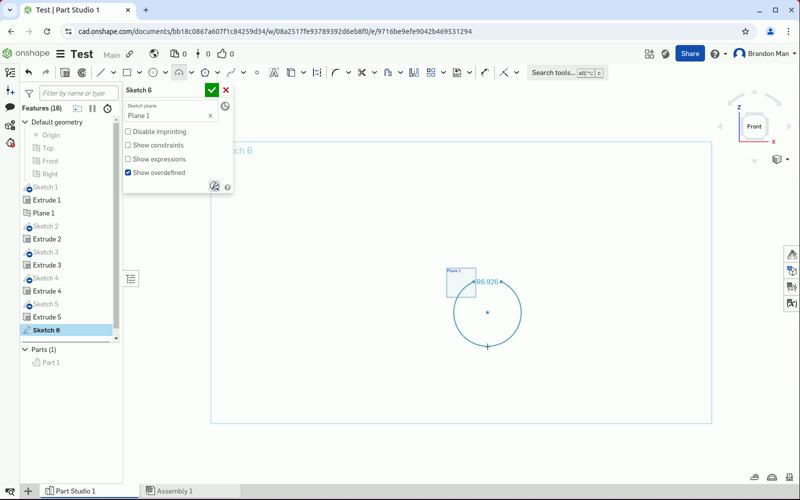
key(esc)
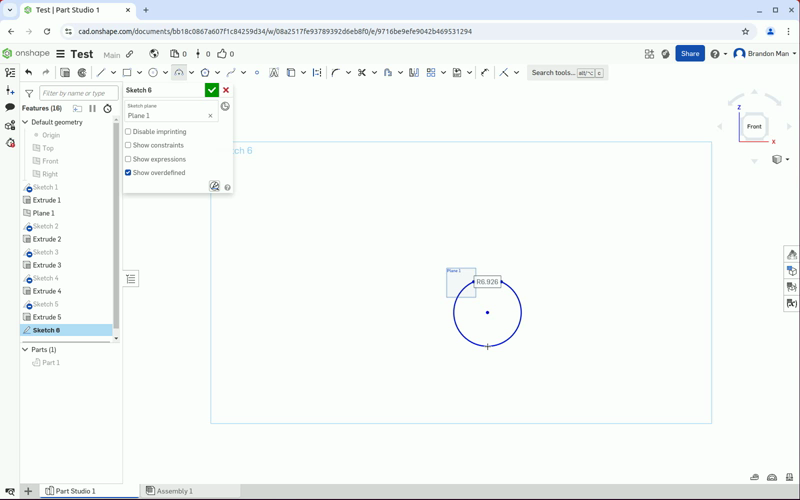
key(l)
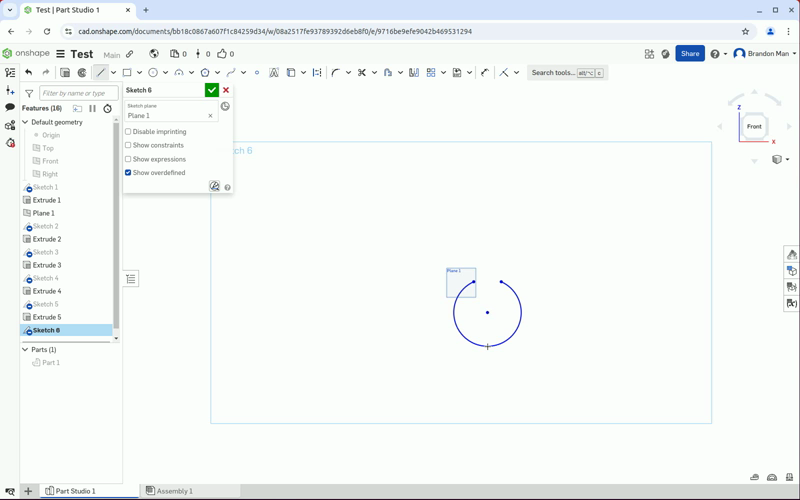
mouse_move(501, 281)
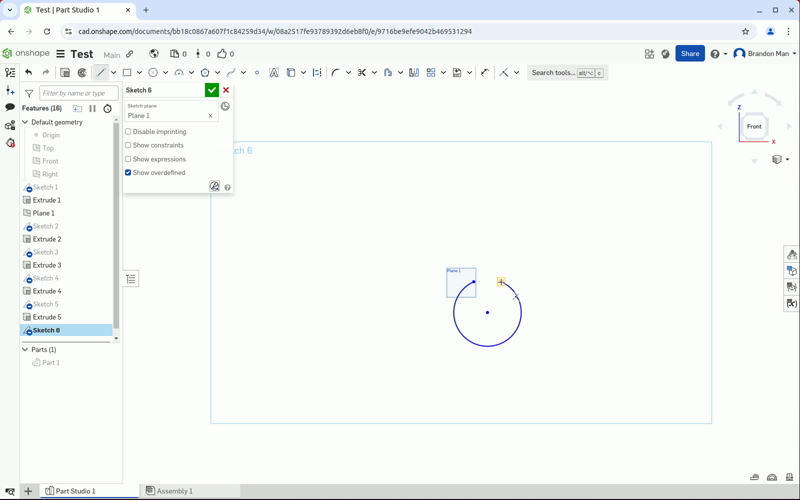
click(501, 281)
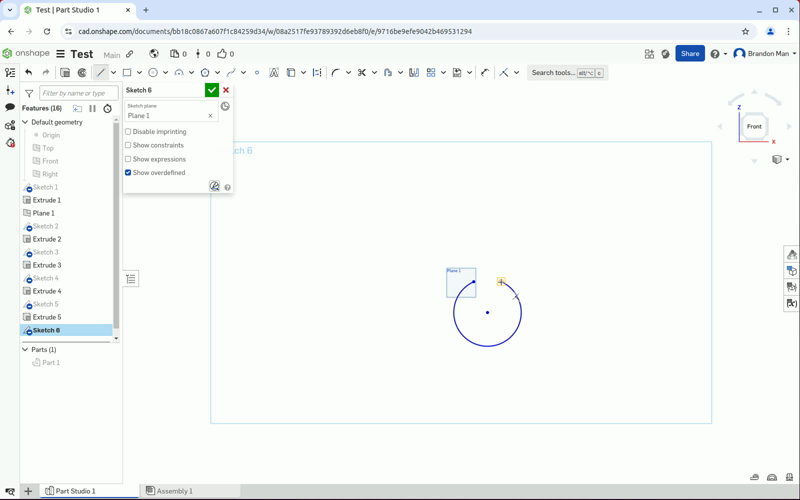
key_down(shift)
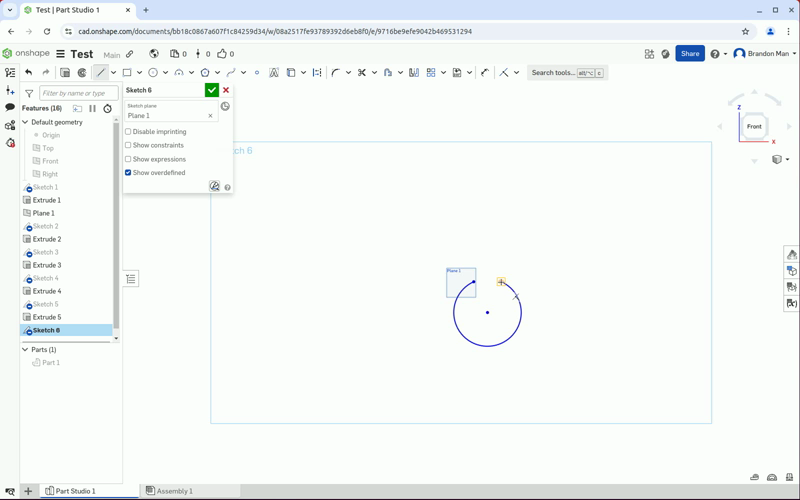
mouse_move(531, 281)
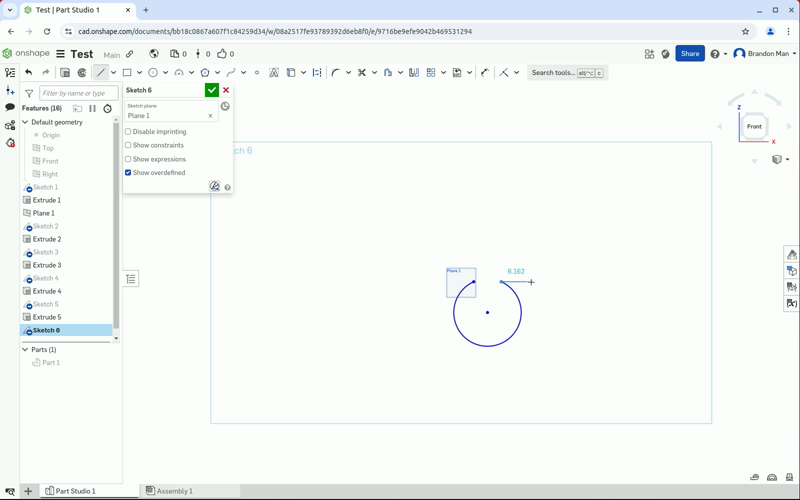
mouse_move(501, 256)
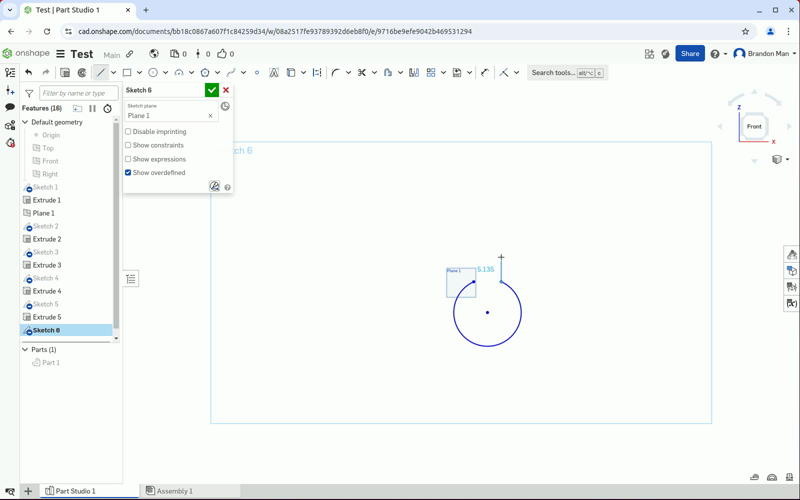
click(501, 256)
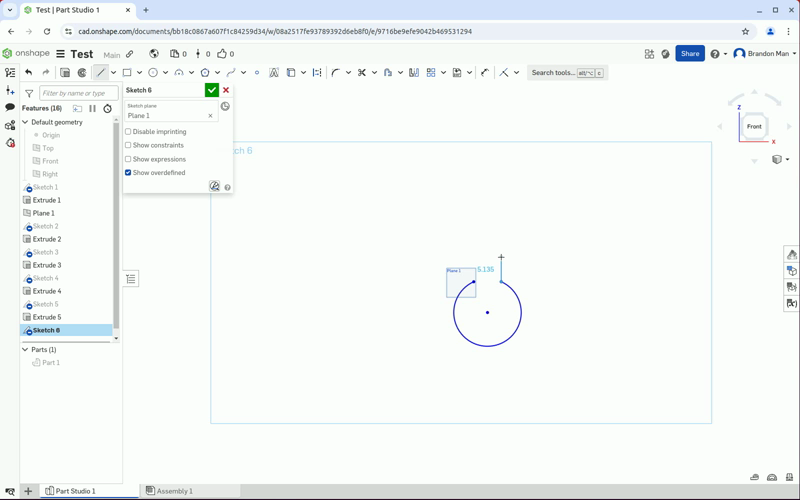
key_up(shift)
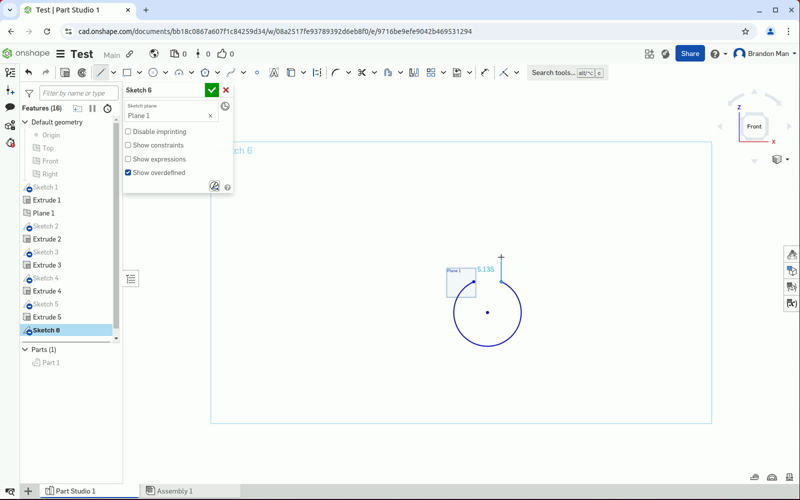
key(esc)
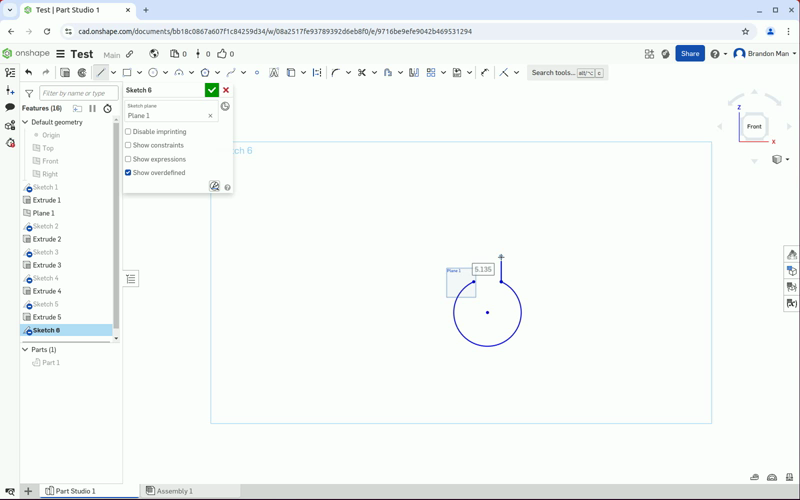
key(a)
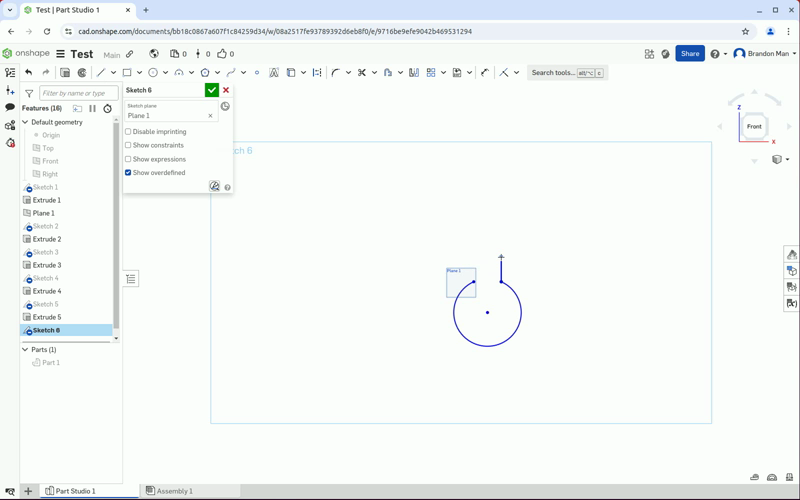
mouse_move(501, 256)
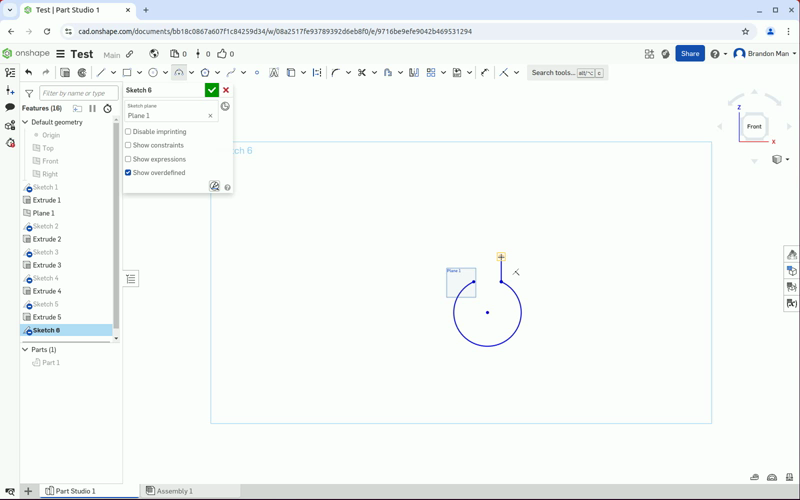
click(501, 256)
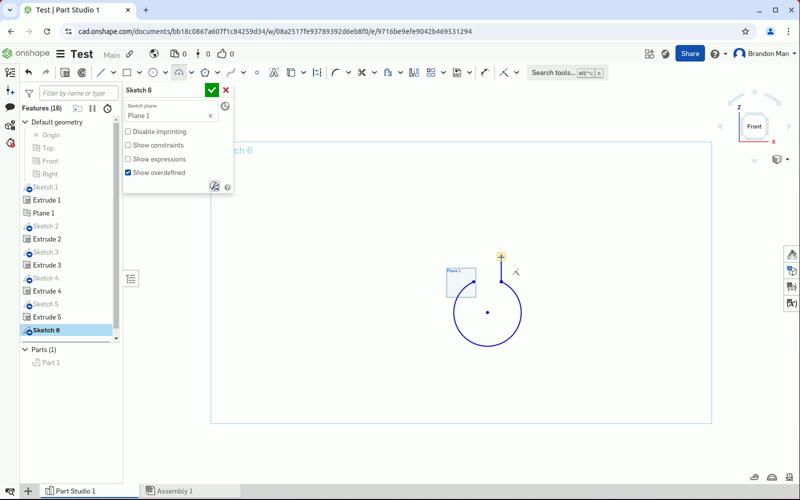
key_down(shift)
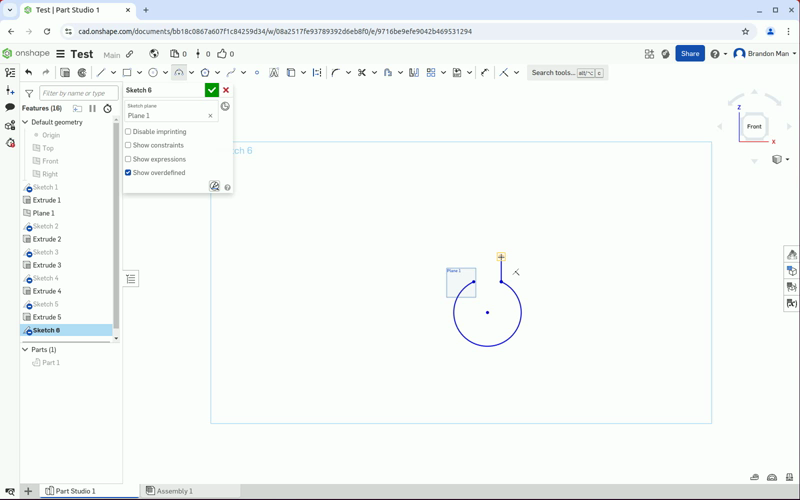
mouse_move(473, 256)
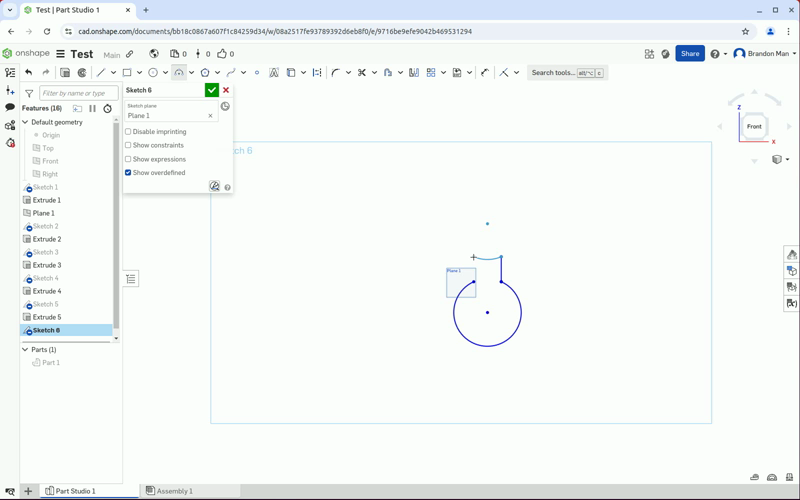
click(473, 256)
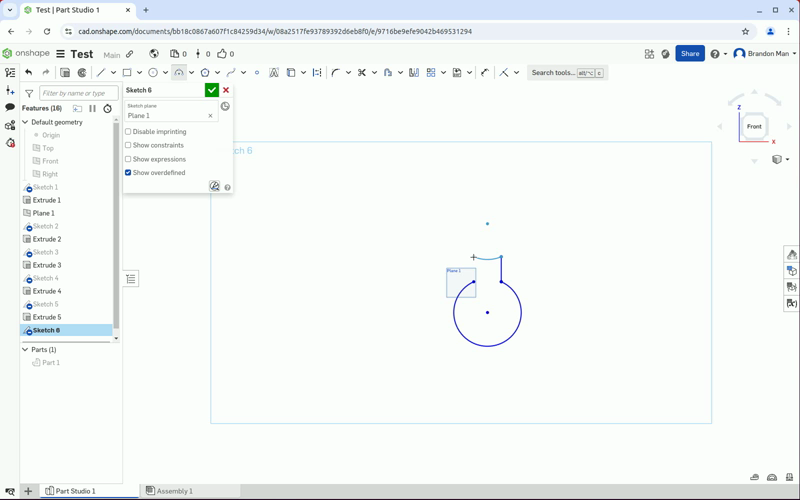
mouse_move(487, 243)
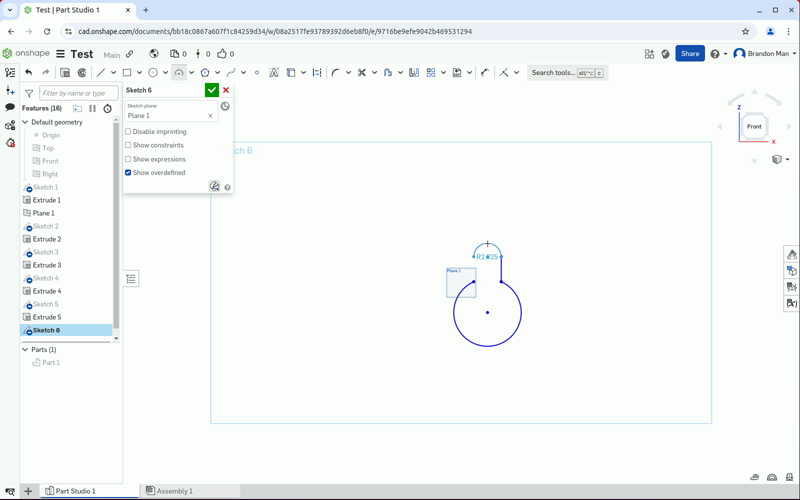
click(487, 243)
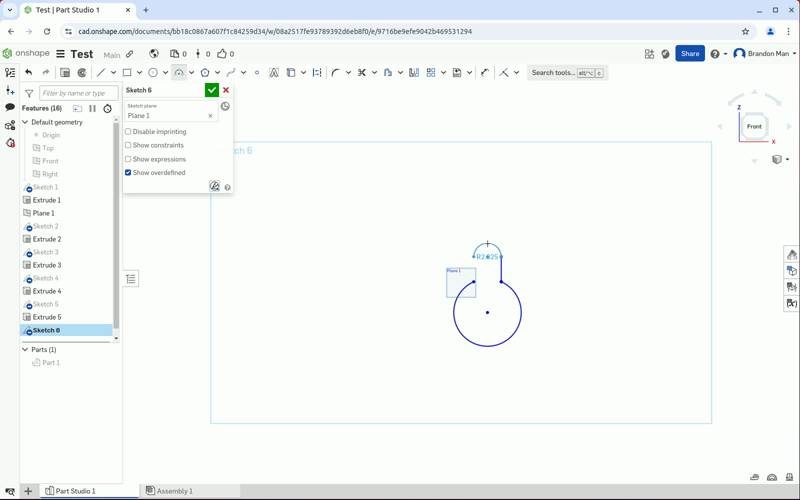
key_up(shift)
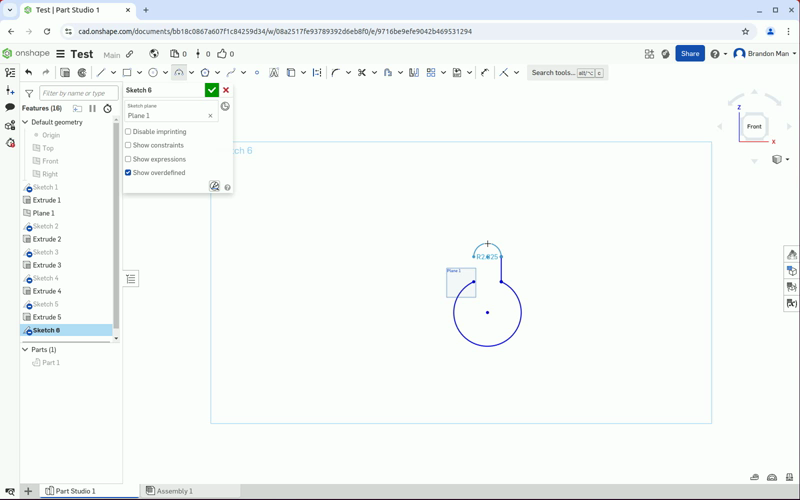
key(esc)
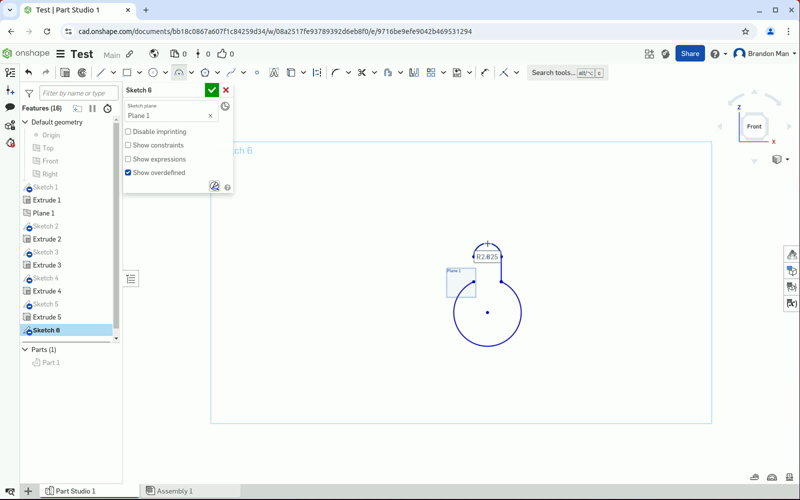
key(l)
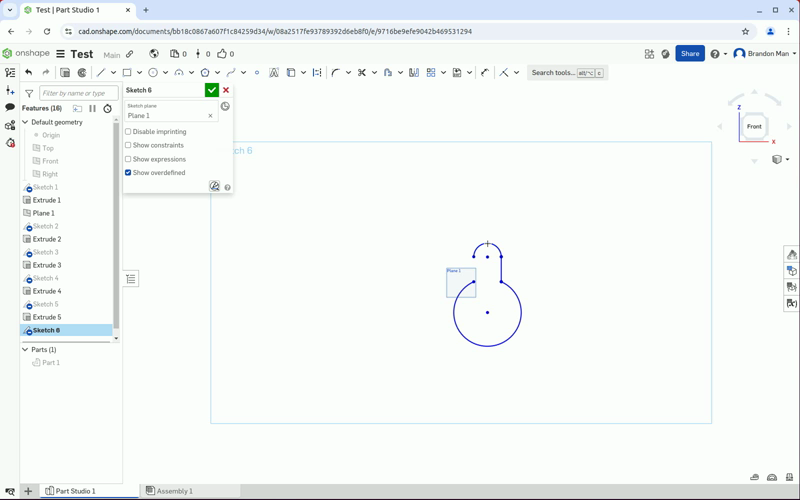
mouse_move(473, 256)
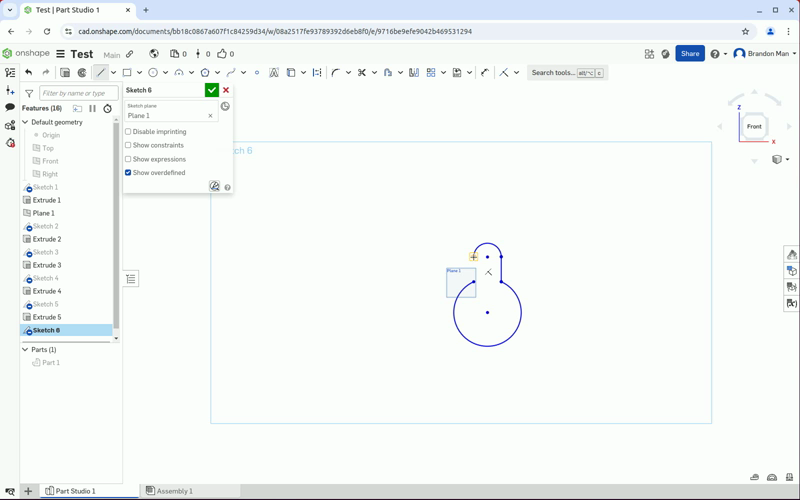
click(473, 256)
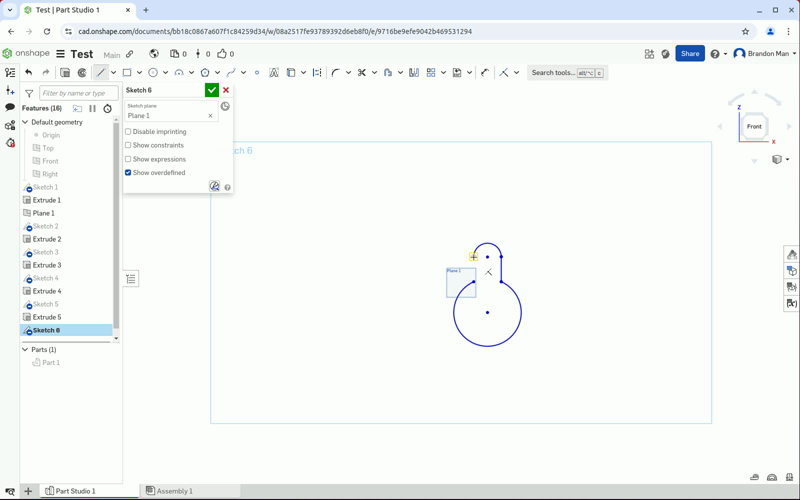
mouse_move(503, 256)
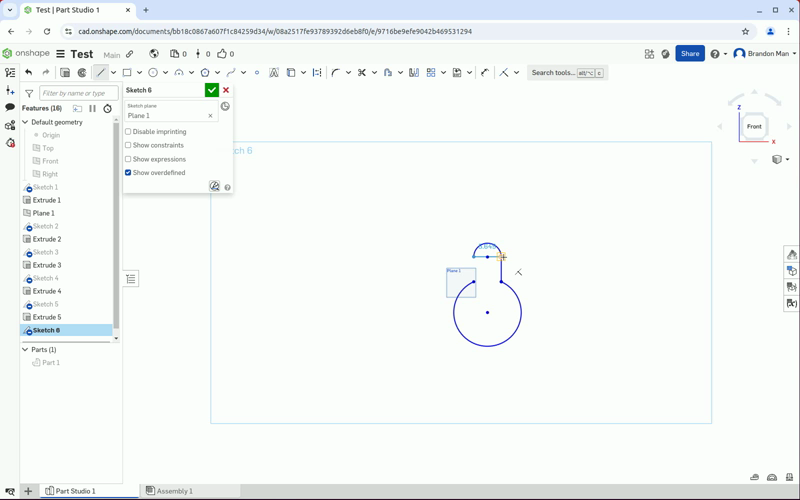
key_down(shift)
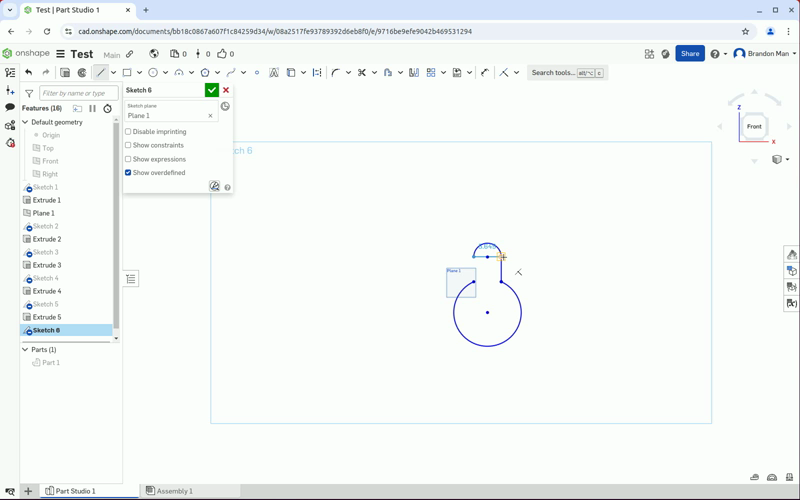
mouse_move(473, 281)
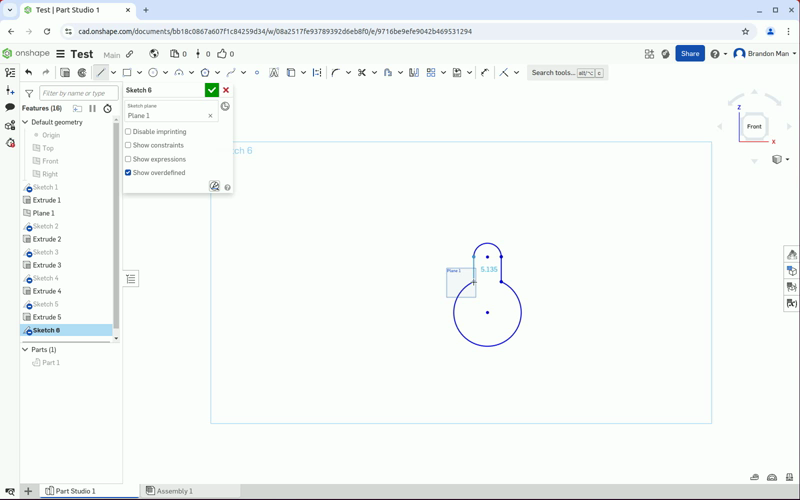
key_up(shift)
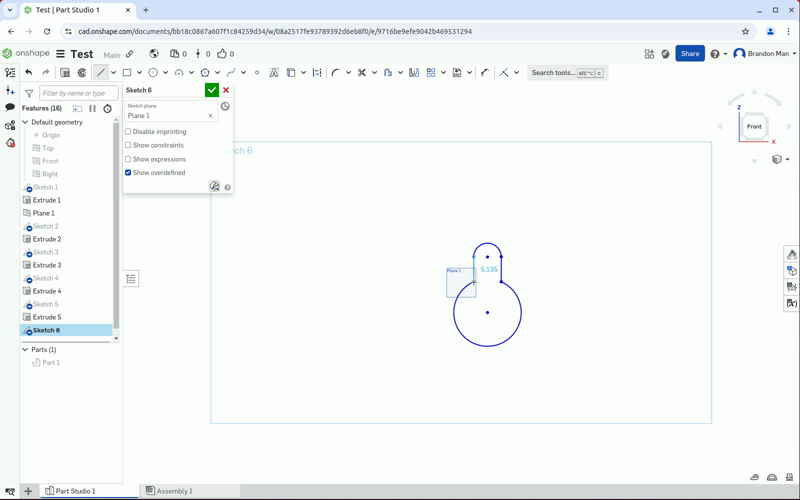
click(473, 281)
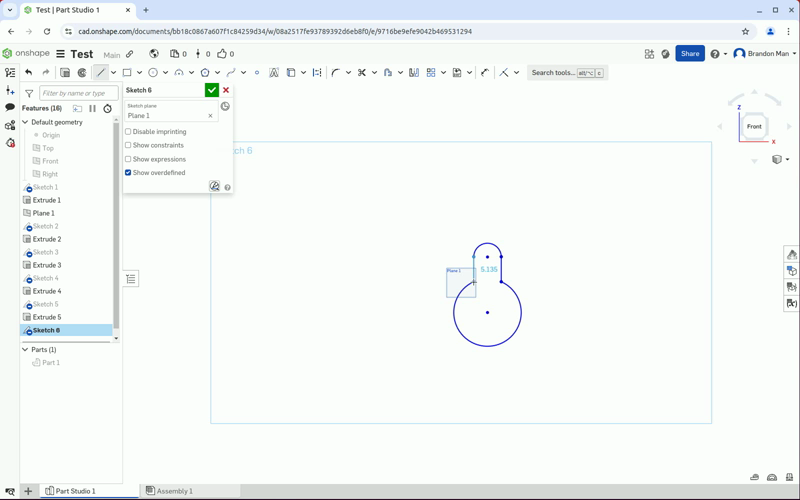
key(esc)
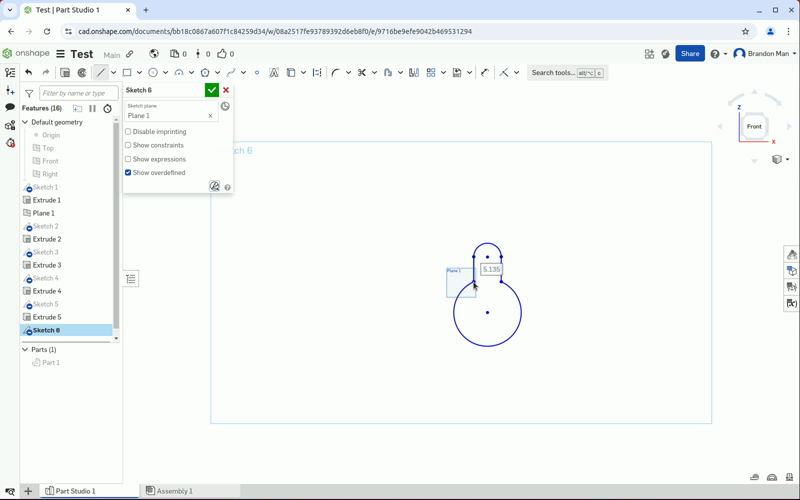
mouse_move(458, 322)
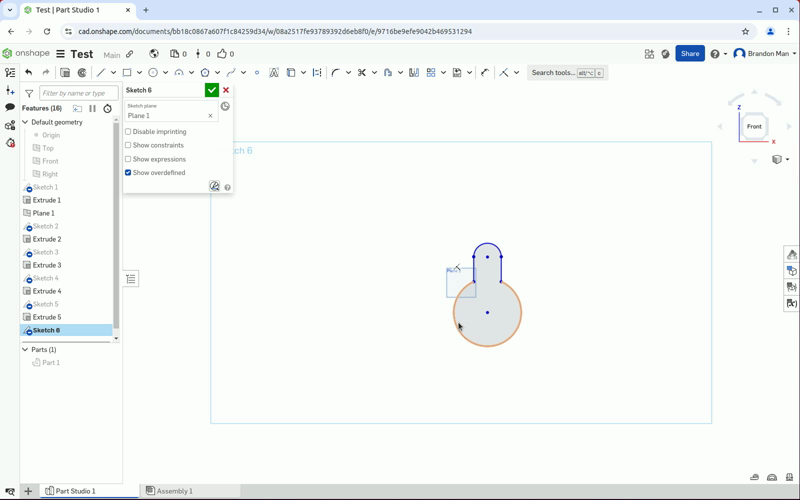
click(458, 322)
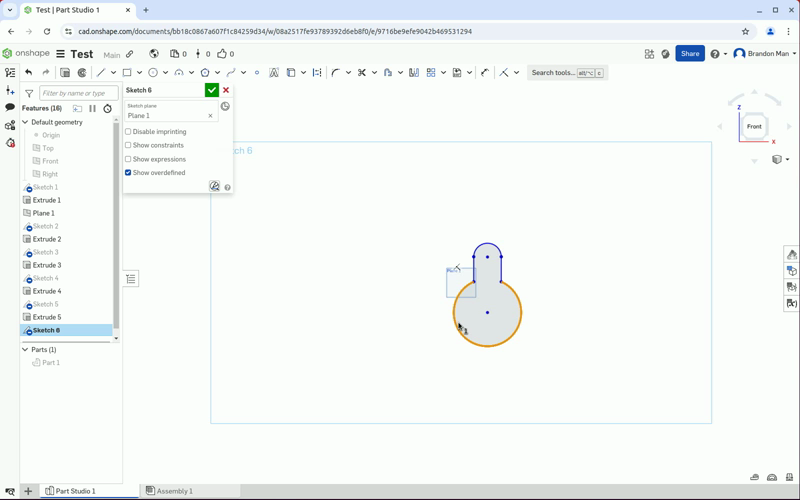
mouse_move(73, 352)
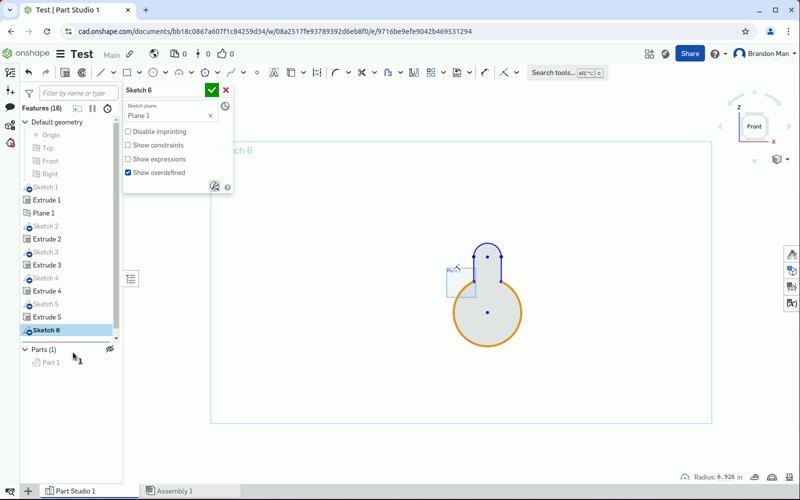
key(shift+y)
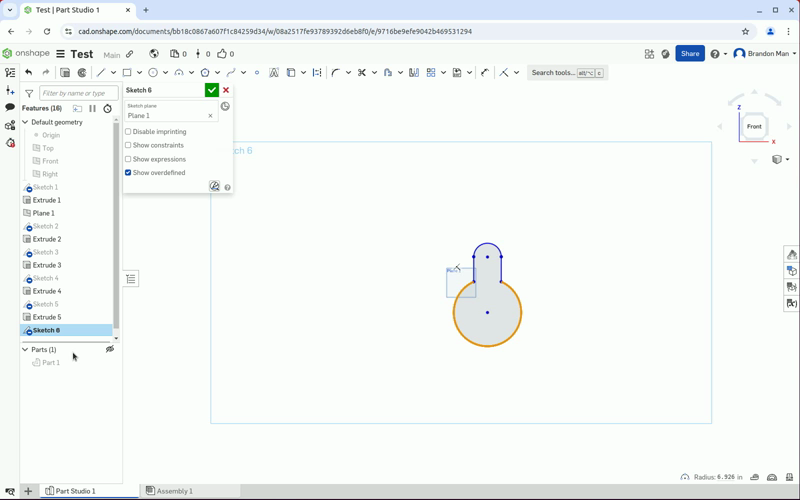
key(shift+e)
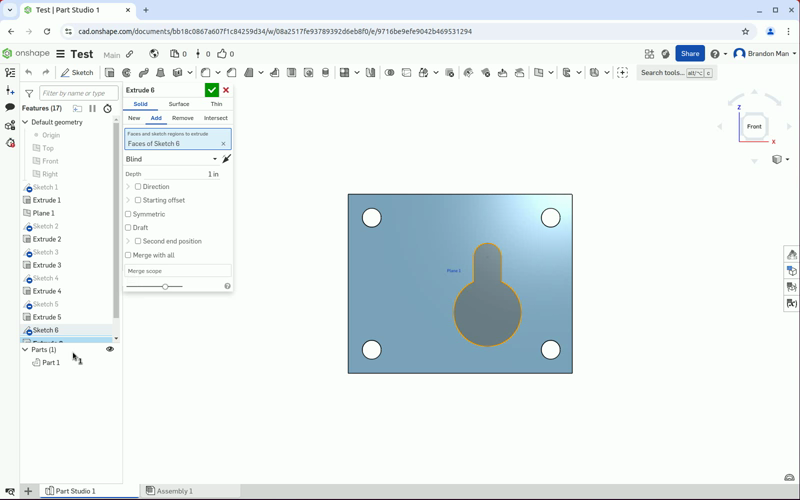
mouse_move(143, 106)
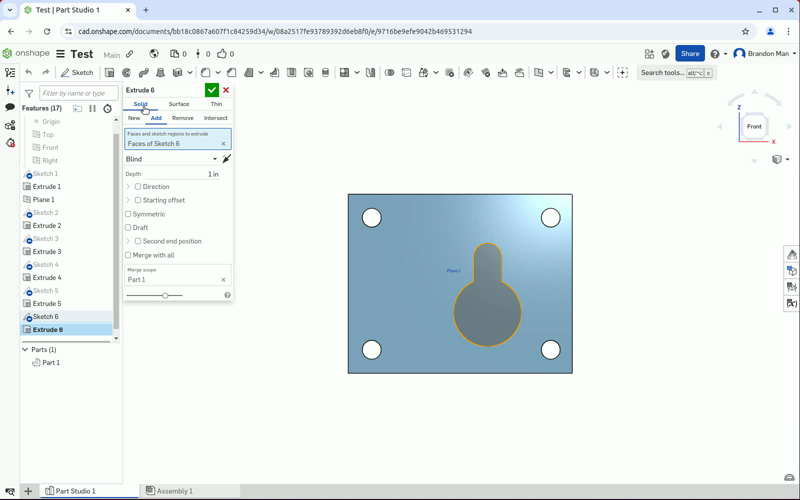
click(143, 106)
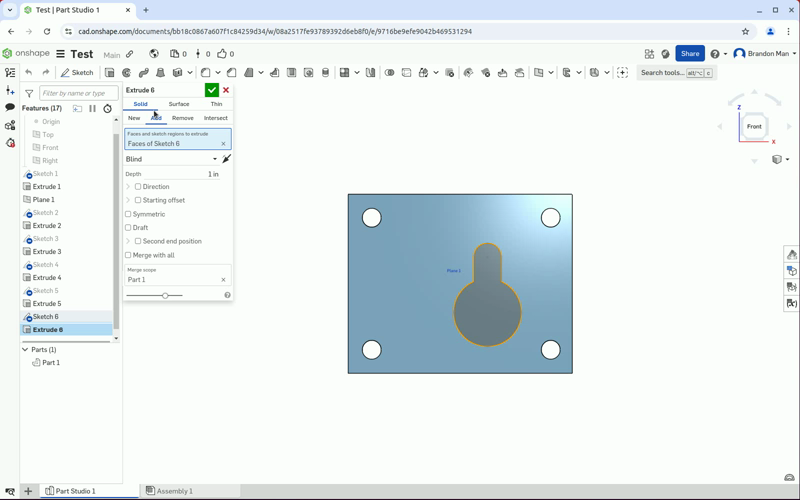
mouse_move(186, 120)
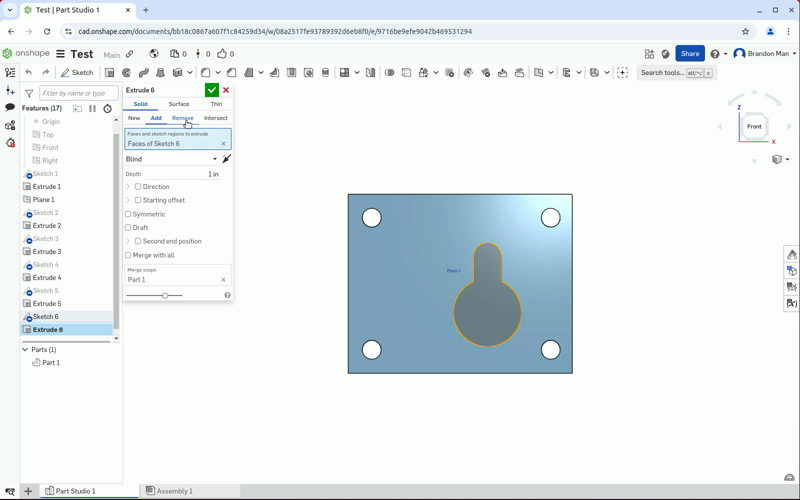
click(186, 120)
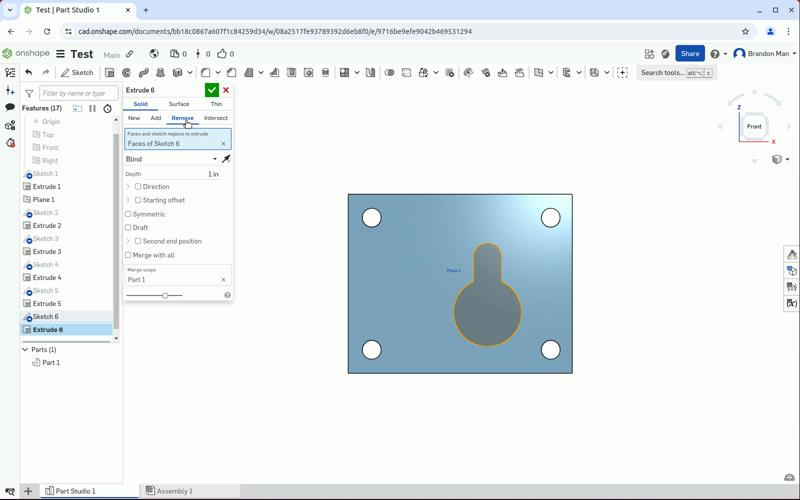
key(tab, 4)
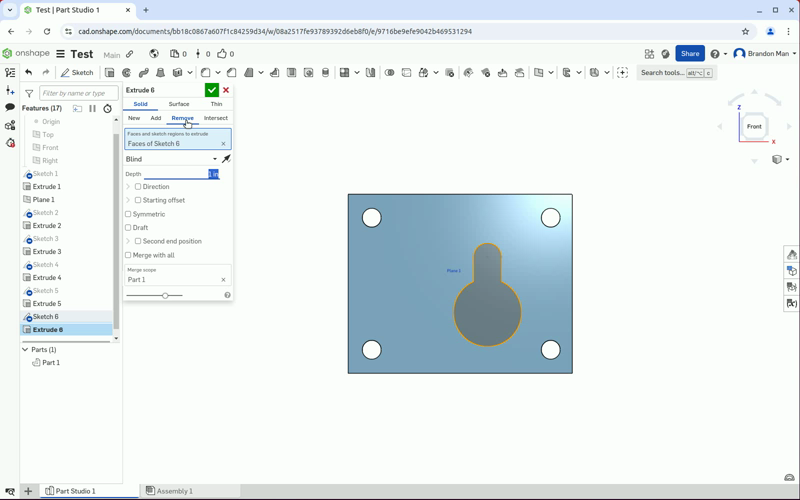
text(23.108)
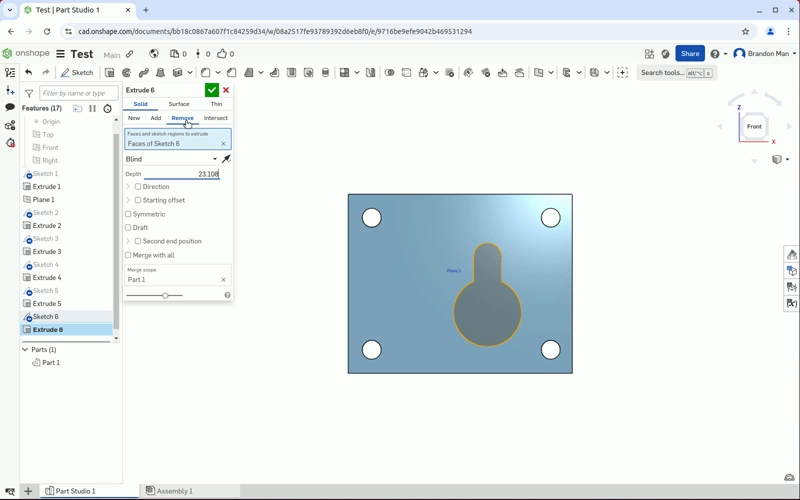
key(tab, 6)
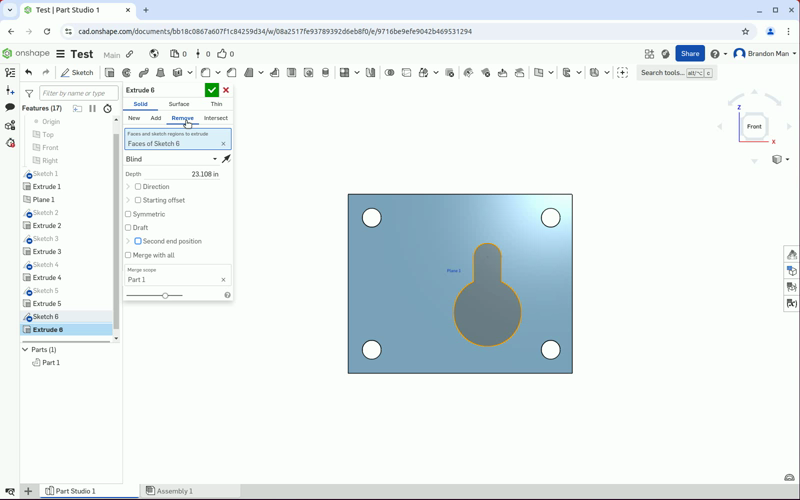
key(space)
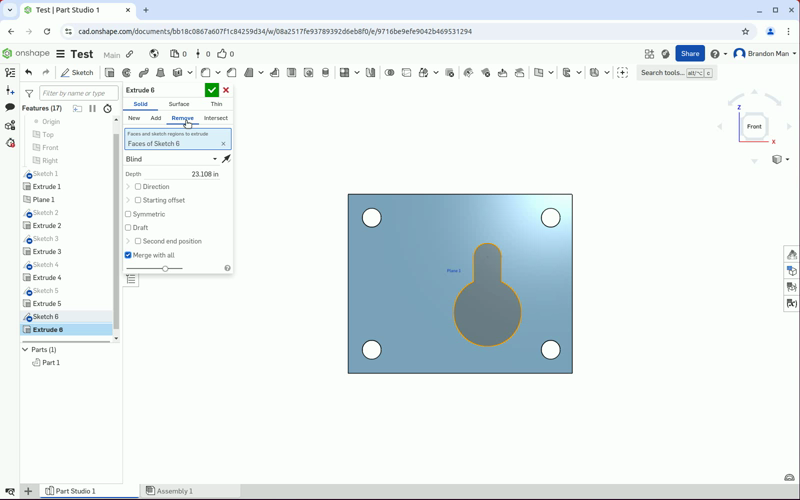
key(enter)
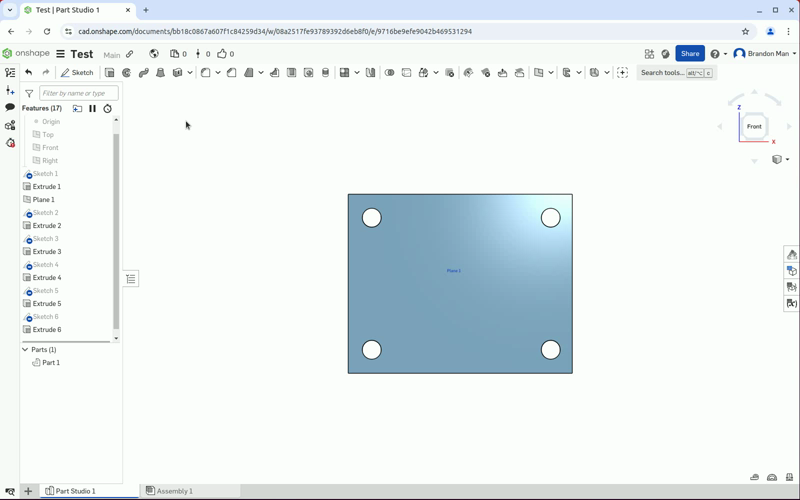
key(shift+h)
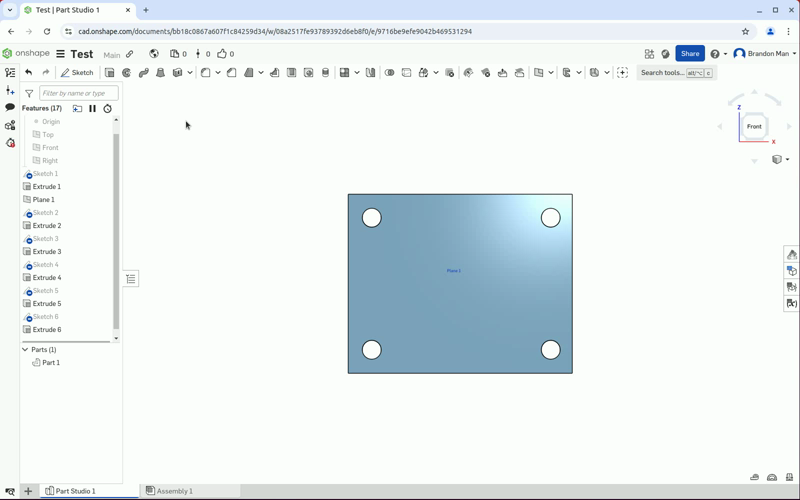
key(shift+h)
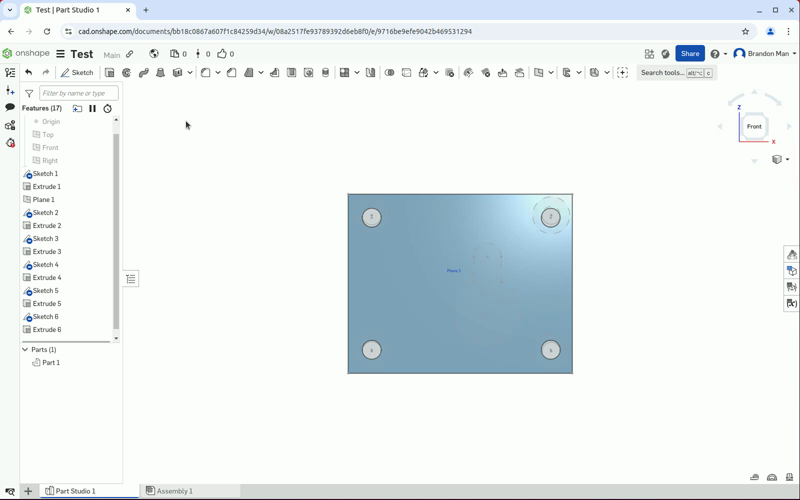
key(shift+7)
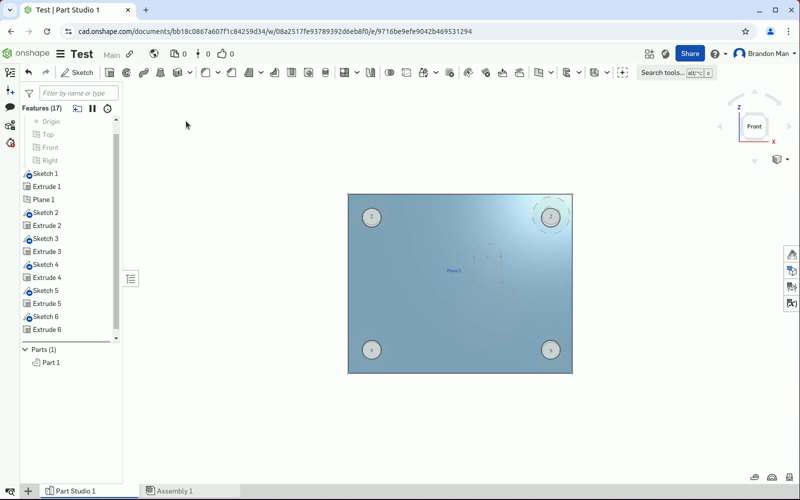
key(left, 2)
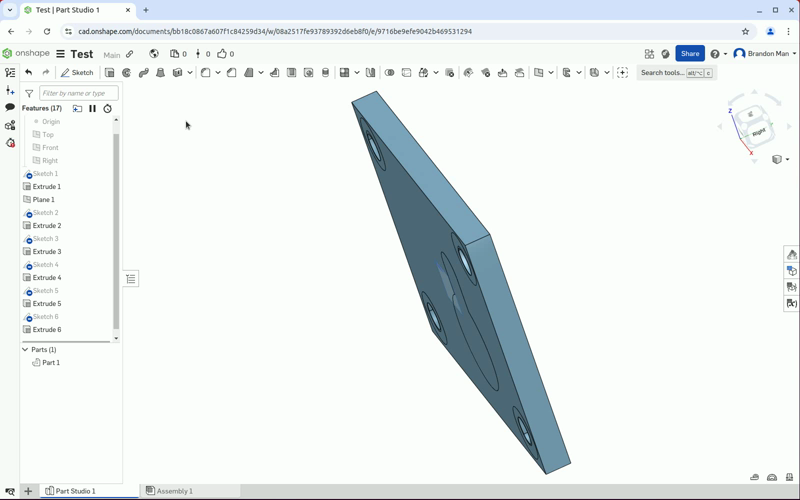
key(down, 2)
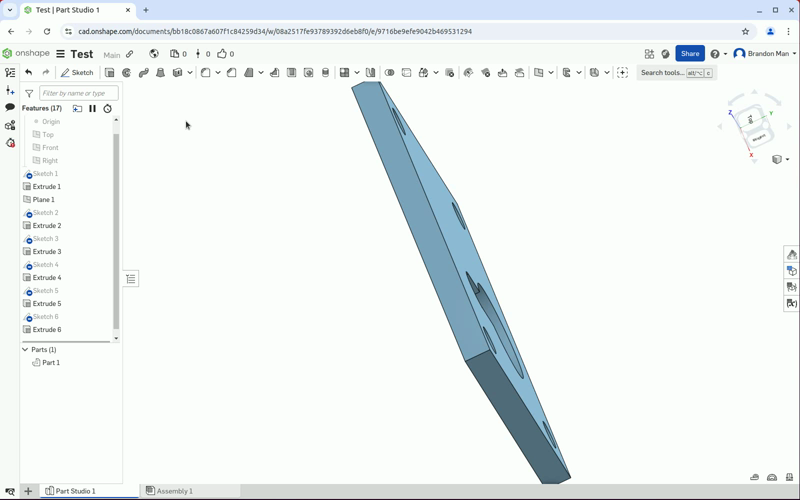
key(up, 2)
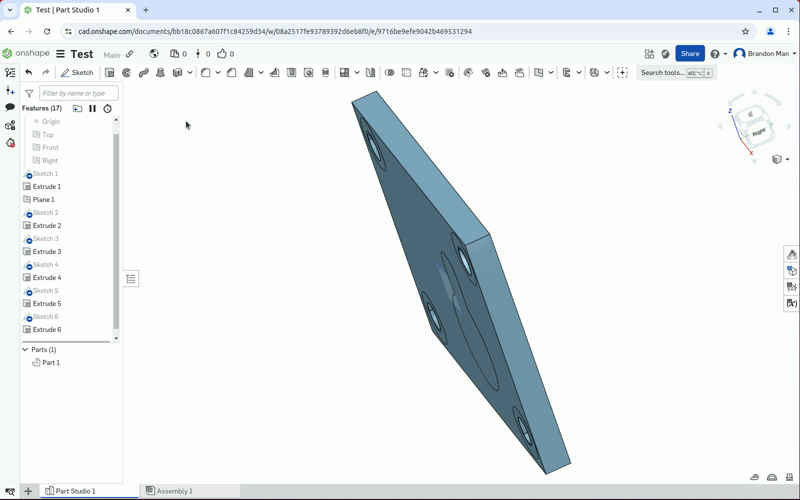
key(right, 2)
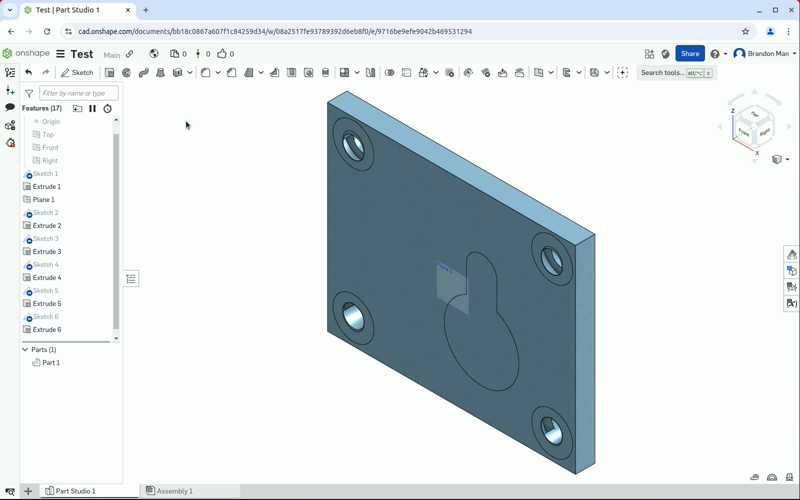
mouse_move(69, 176)
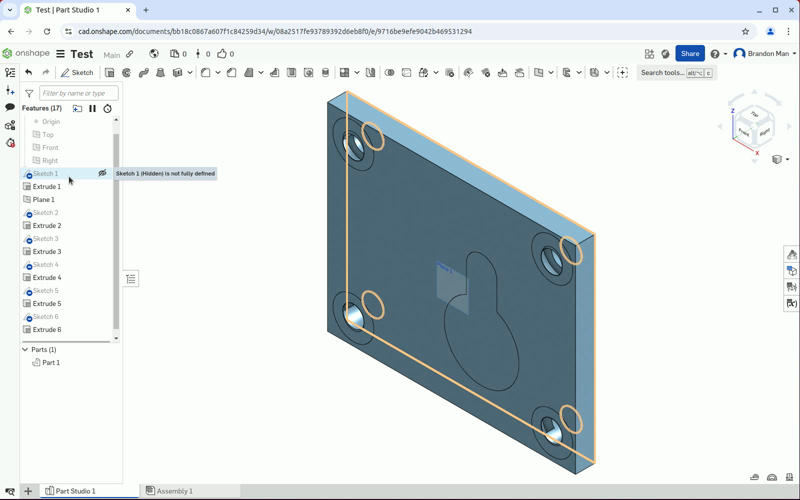
click(69, 176)